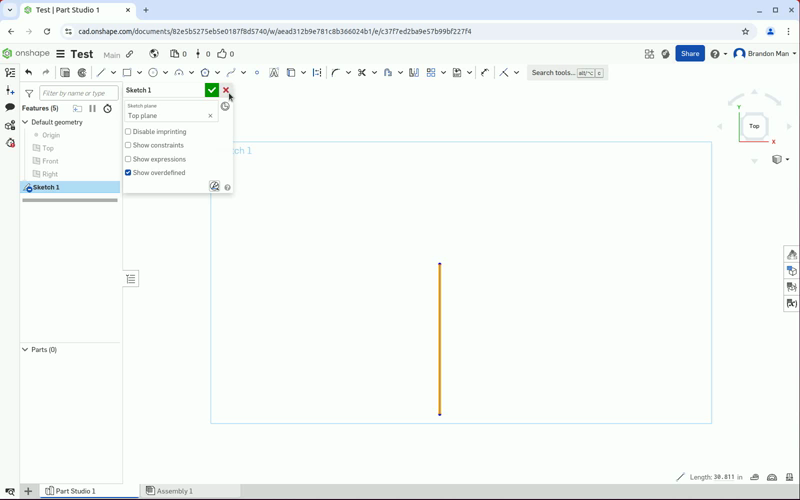
key(shift+h)
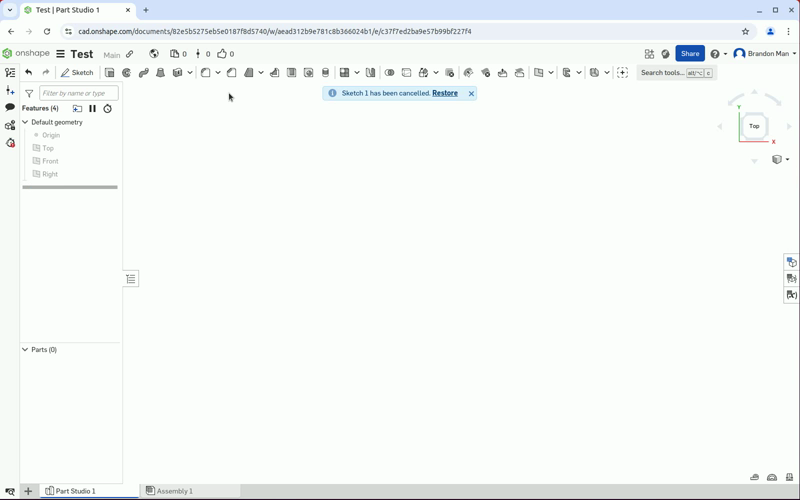
mouse_move(73, 352)
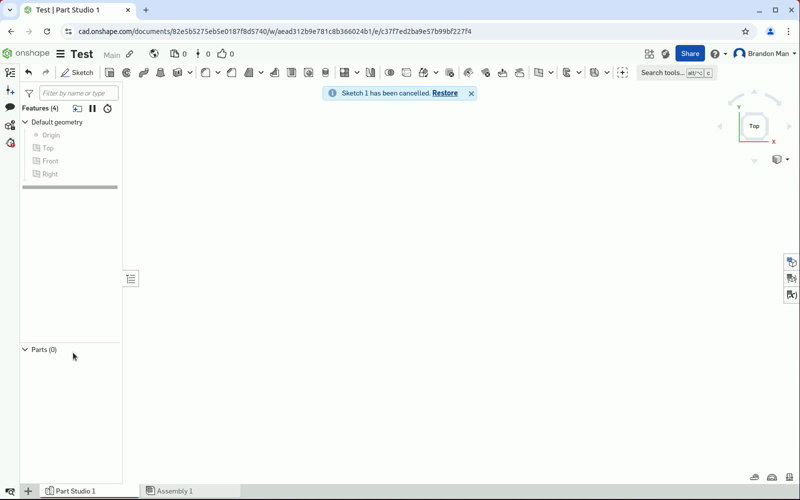
key(y)
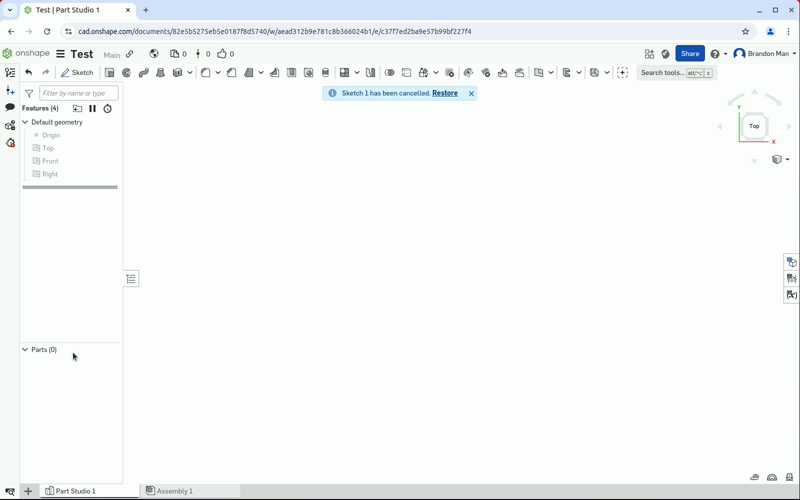
key(shift+p)
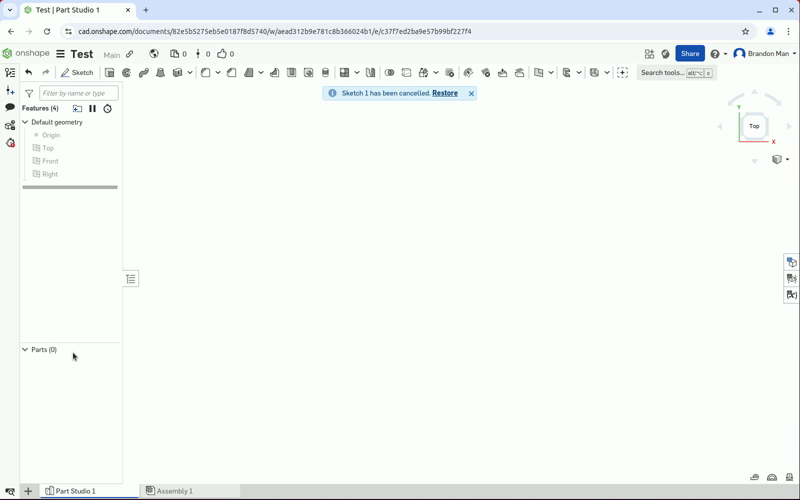
key(space)
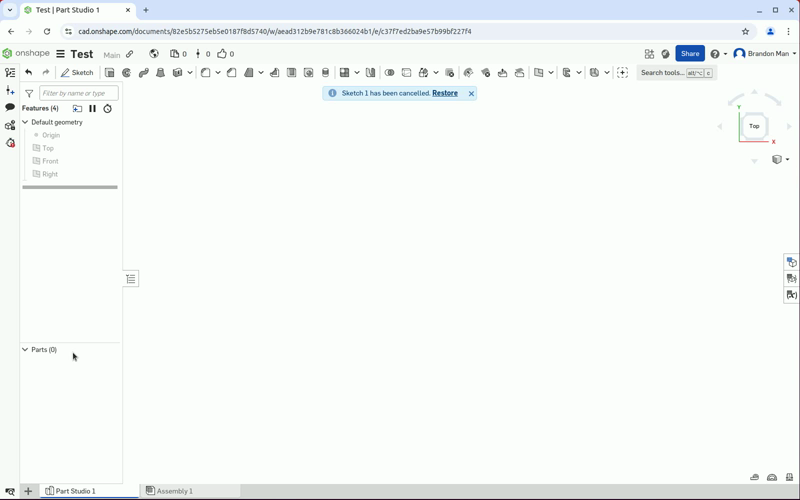
key_down(shift)
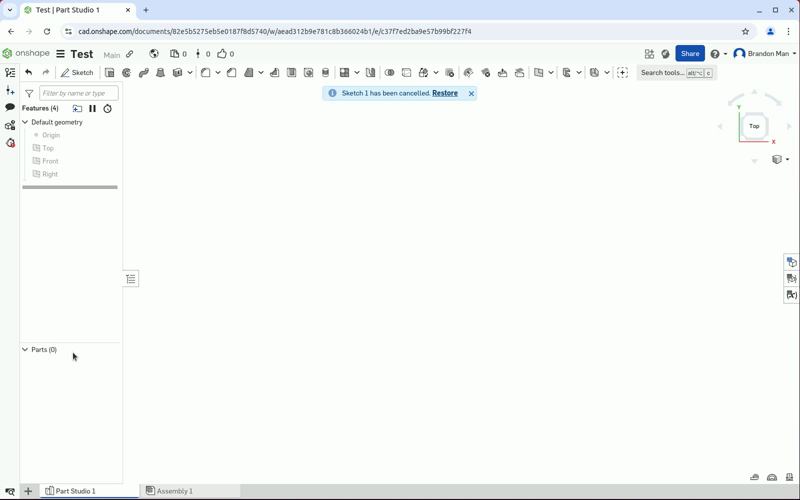
key(up)
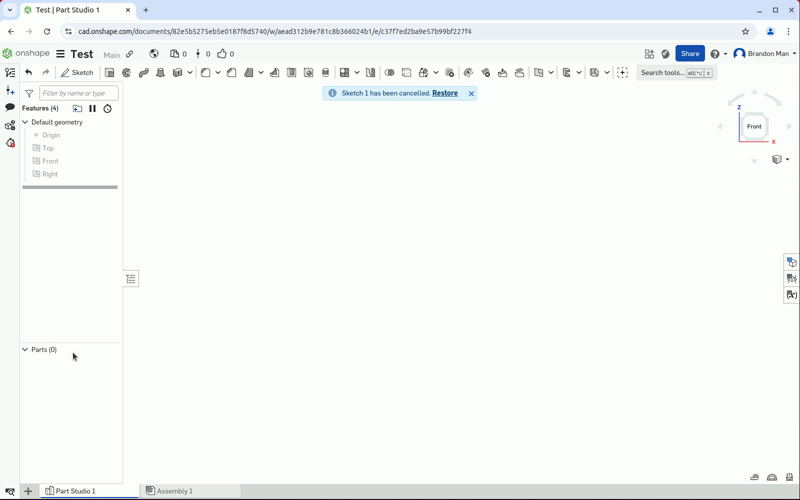
key_up(shift)
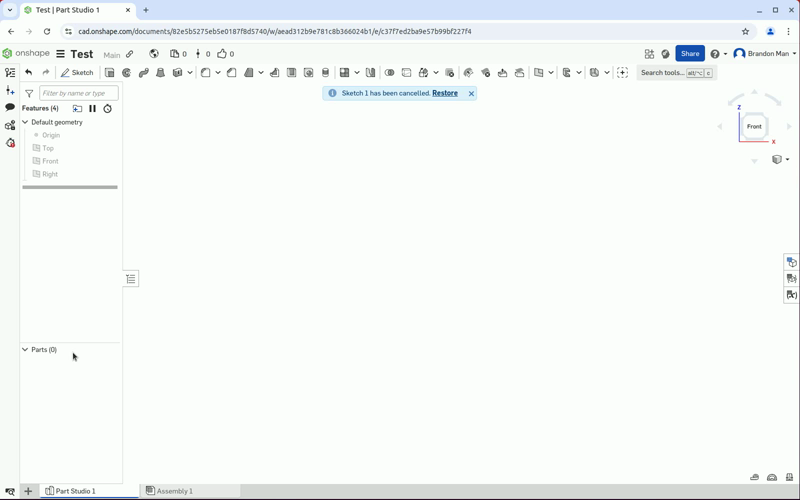
key(space)
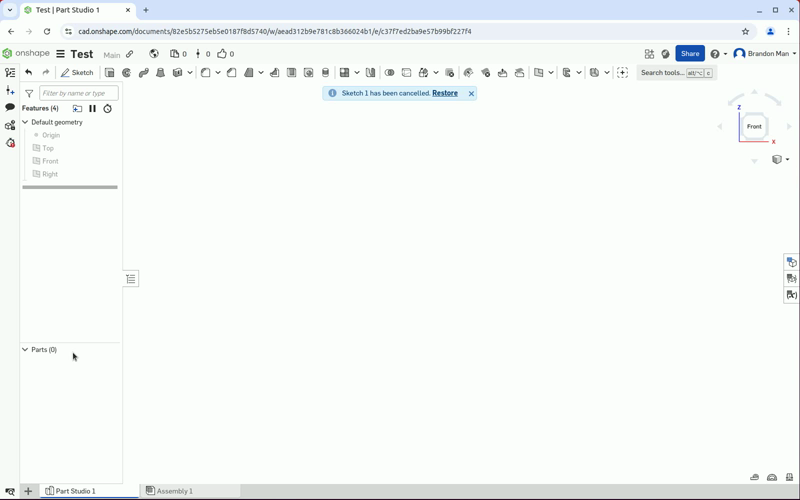
key_down(shift)
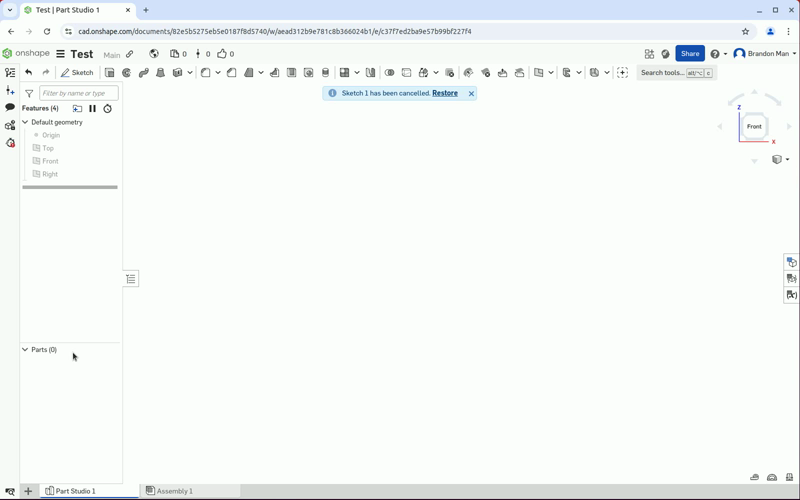
key(left)
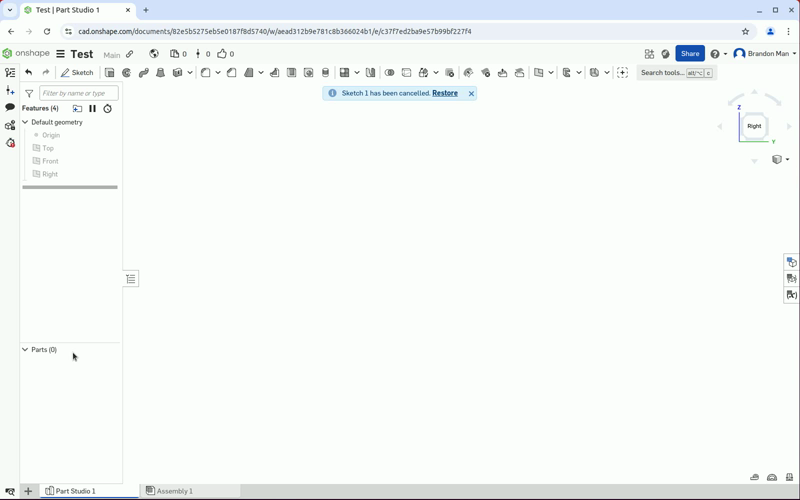
key_up(shift)
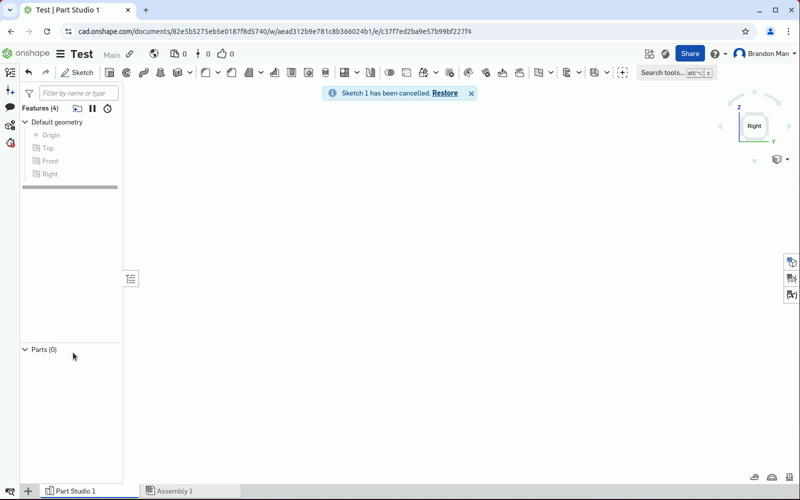
mouse_move(73, 352)
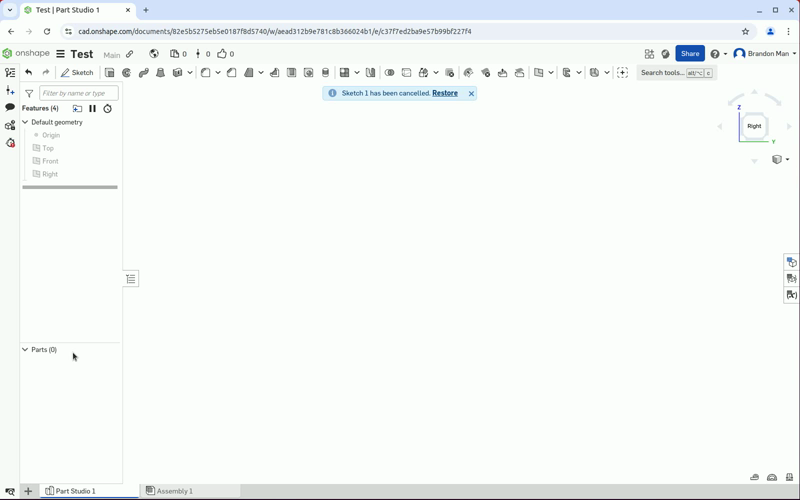
key(shift+y)
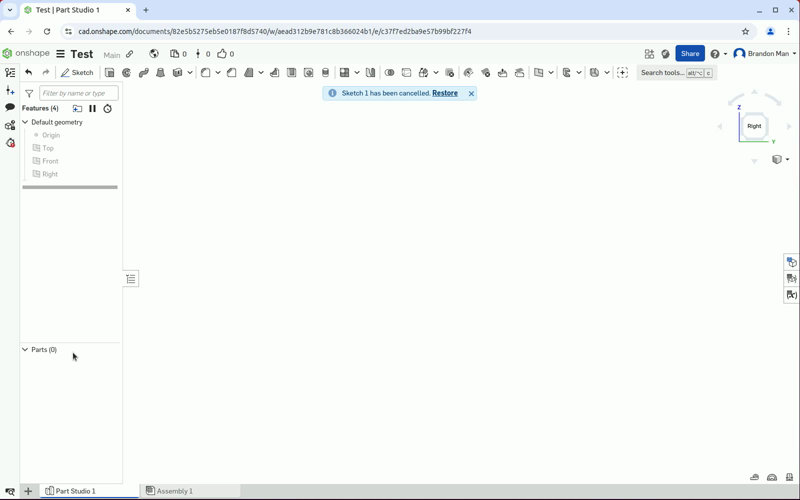
key(shift+s)
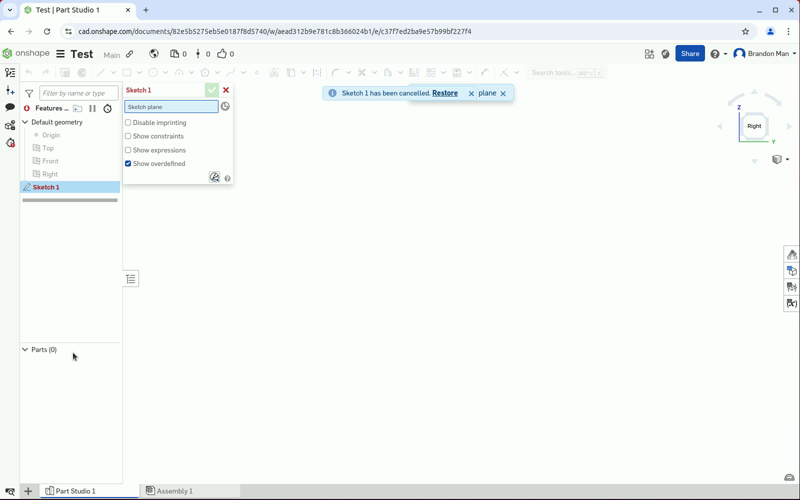
mouse_move(73, 176)
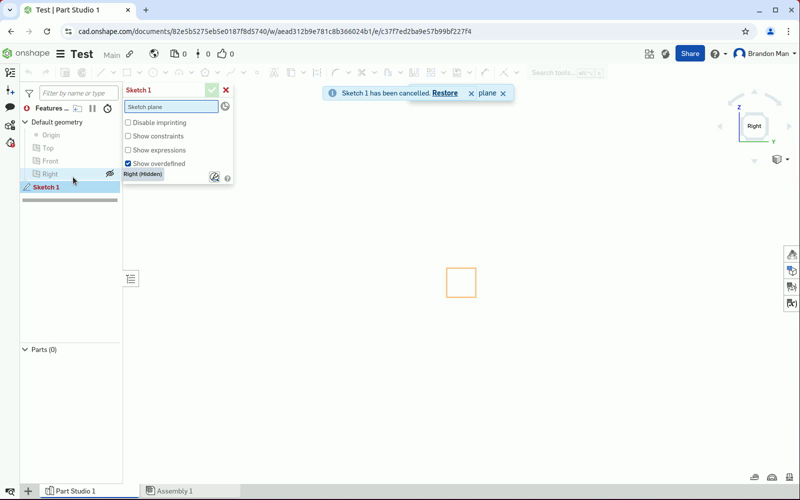
click(73, 176)
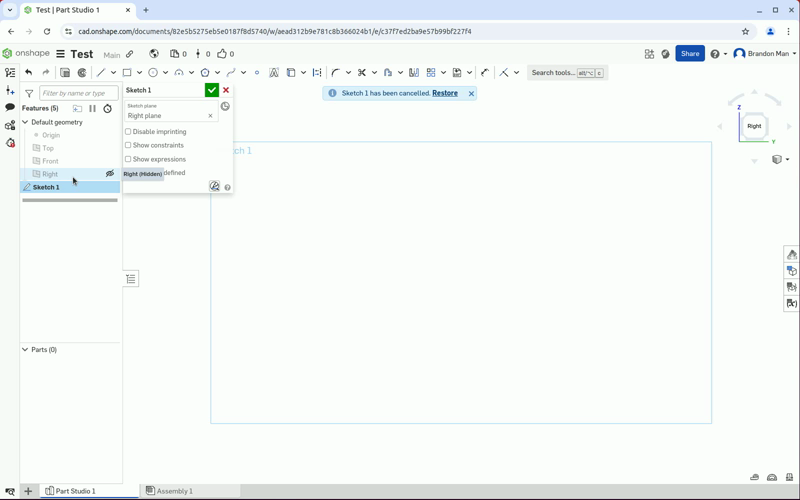
mouse_move(73, 352)
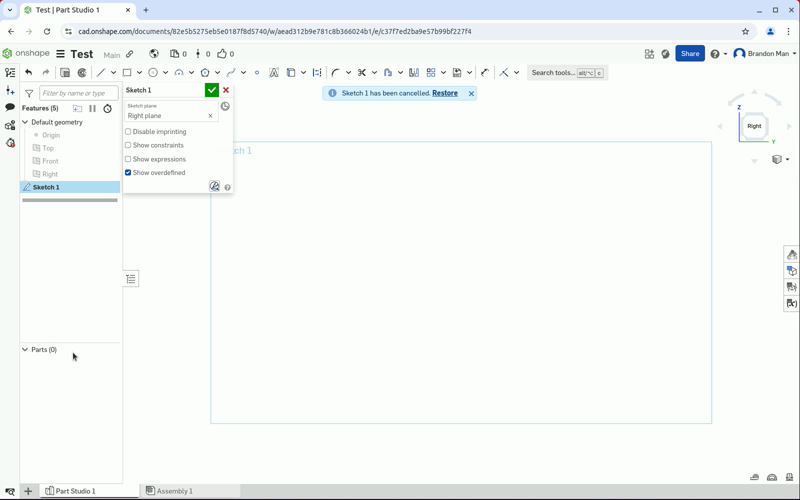
key(y)
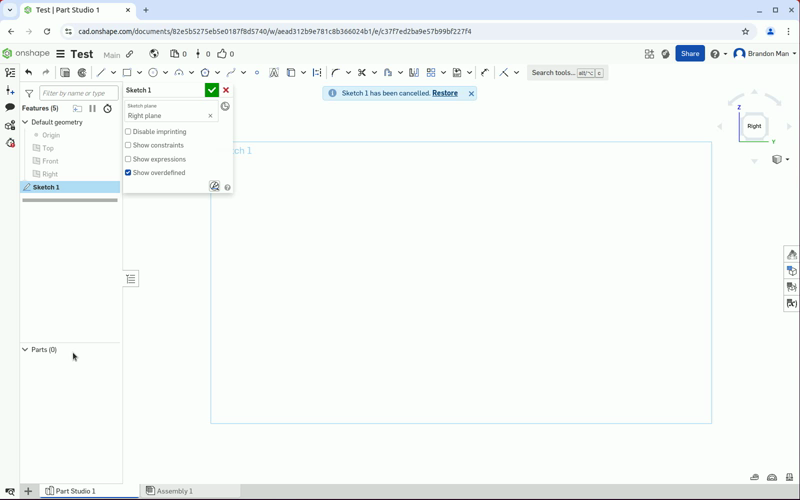
key(l)
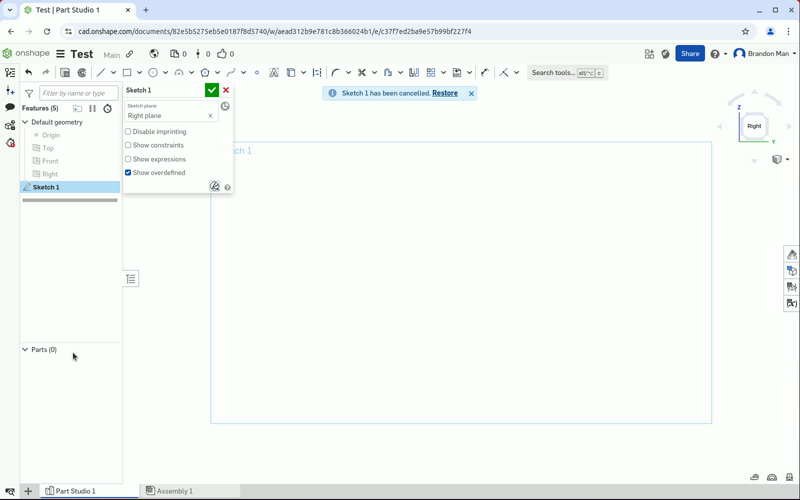
key_down(shift)
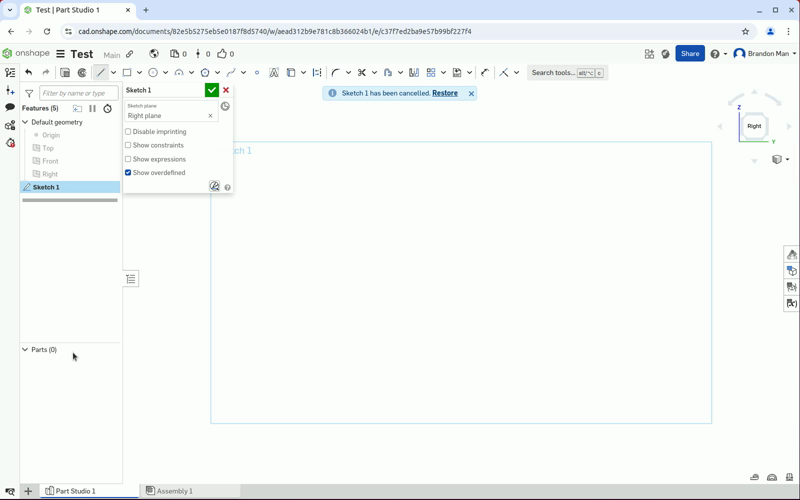
mouse_move(456, 285)
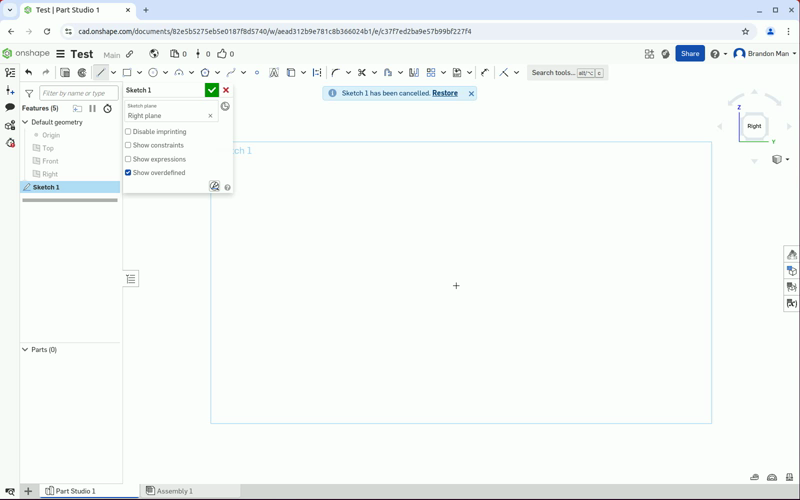
click(456, 285)
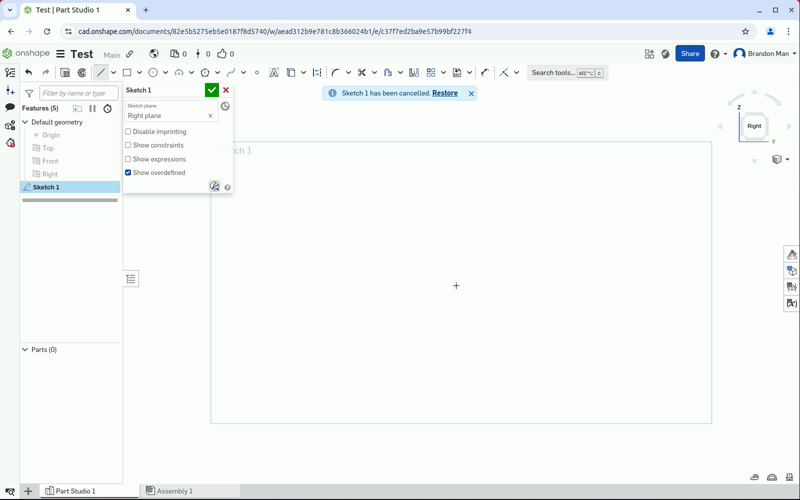
key_up(shift)
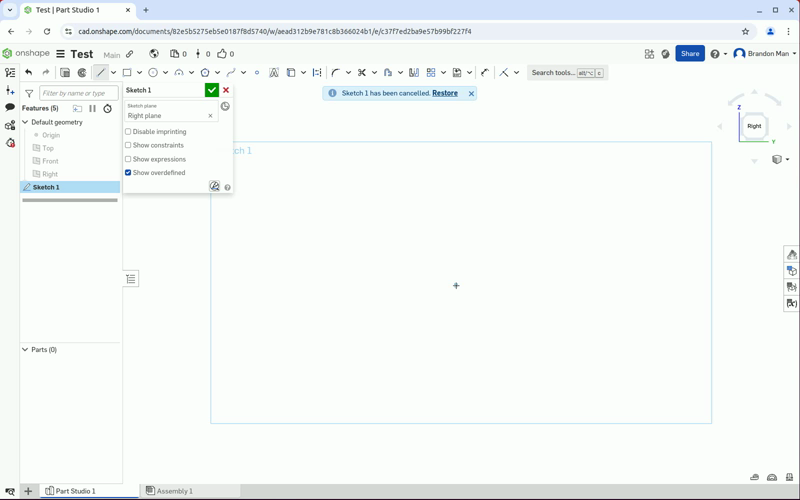
key_down(shift)
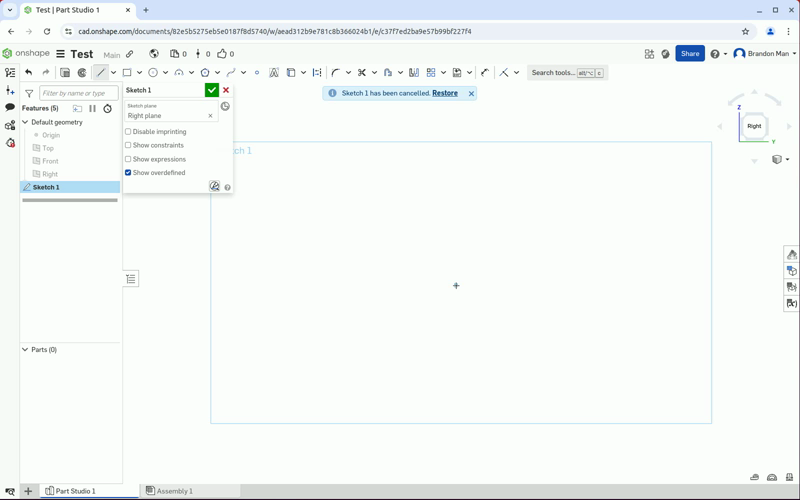
mouse_move(486, 285)
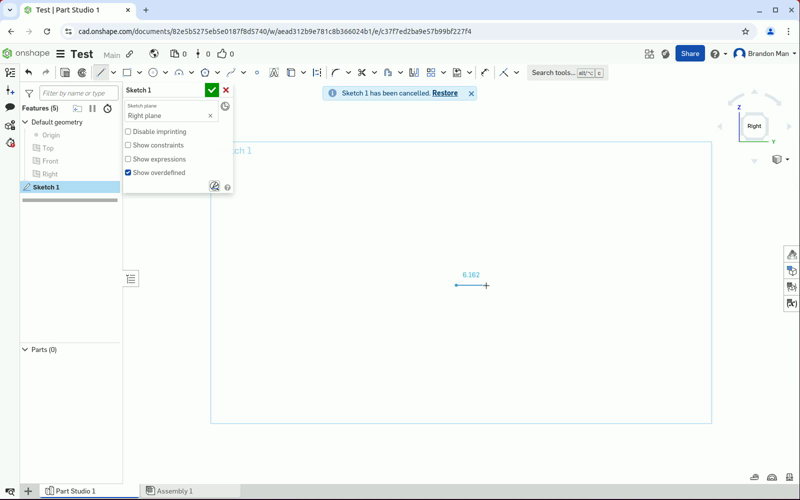
mouse_move(466, 285)
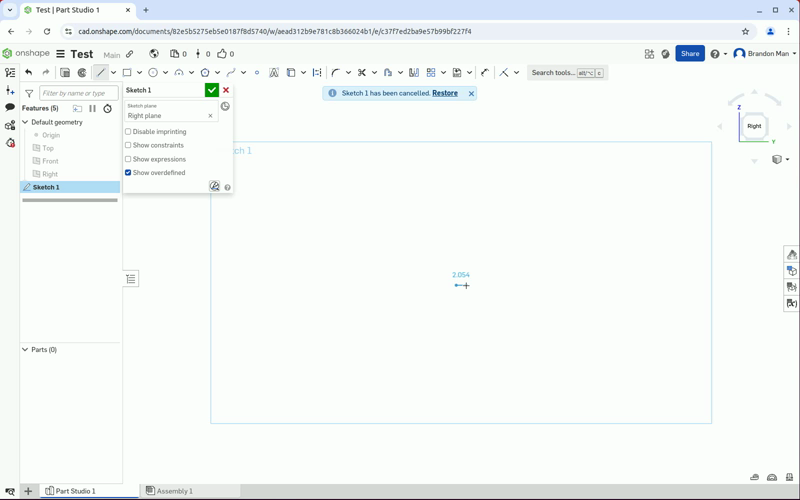
click(466, 285)
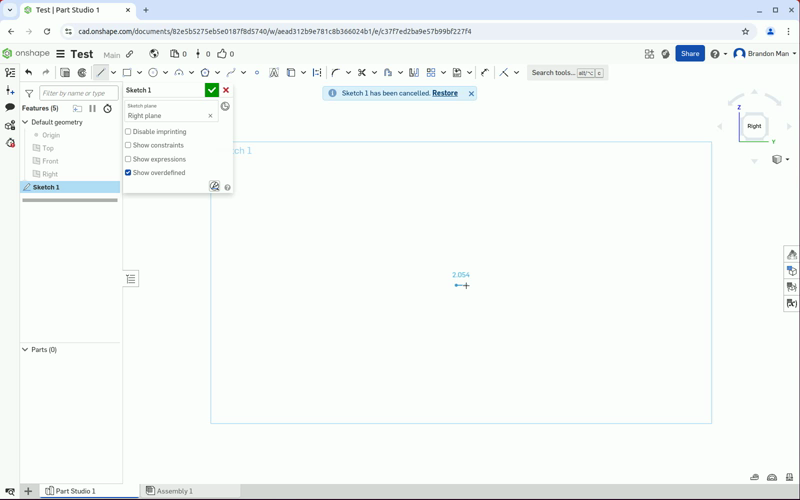
key_up(shift)
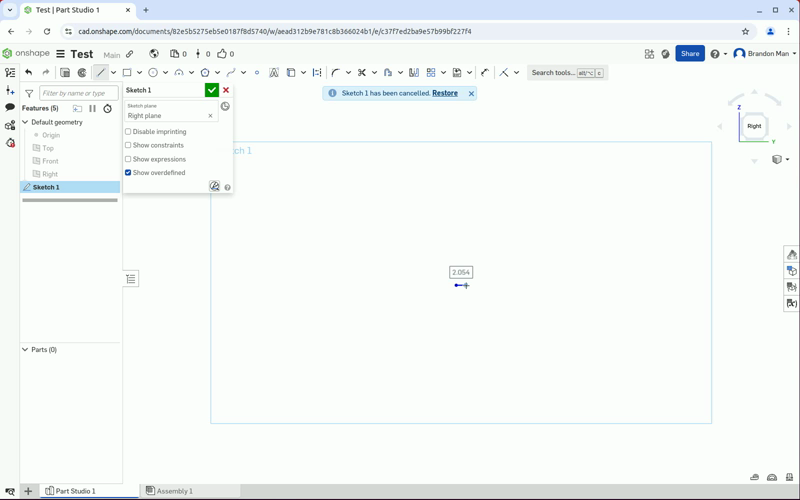
key_down(shift)
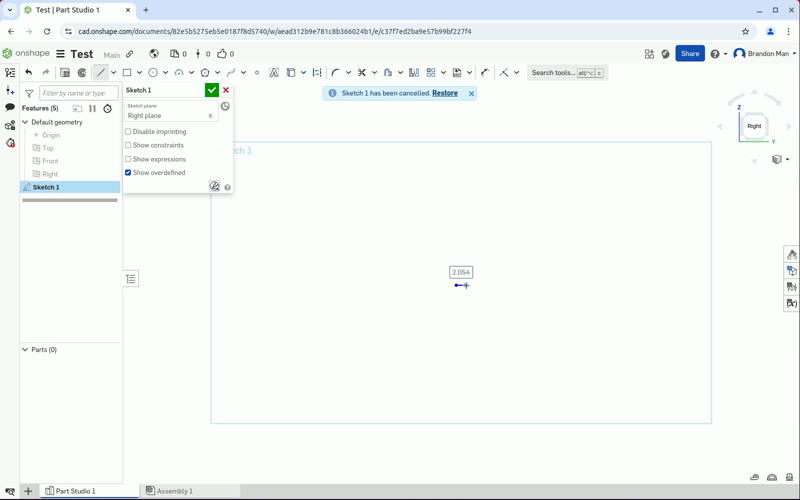
mouse_move(496, 285)
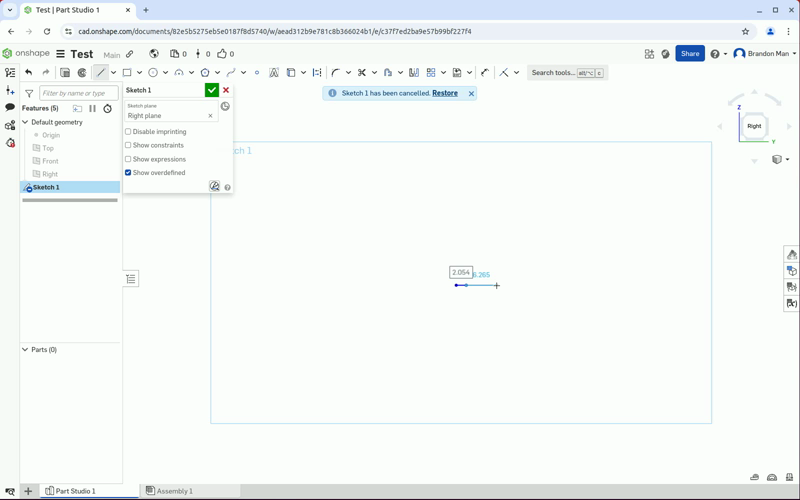
mouse_move(466, 279)
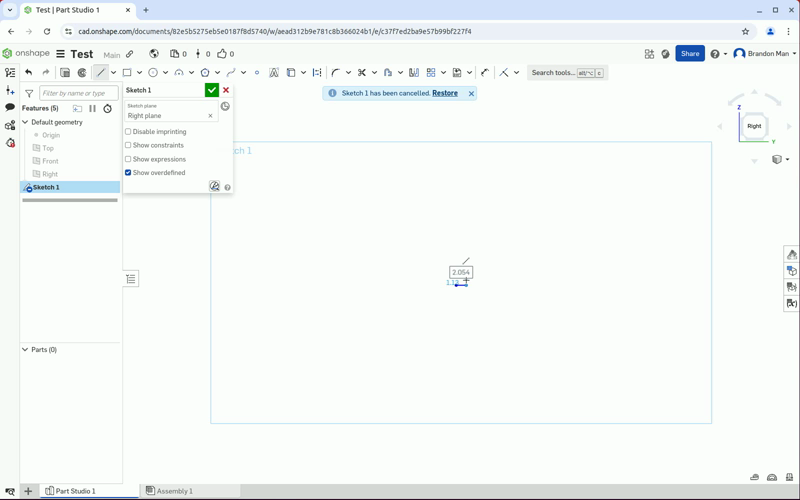
scroll(6)
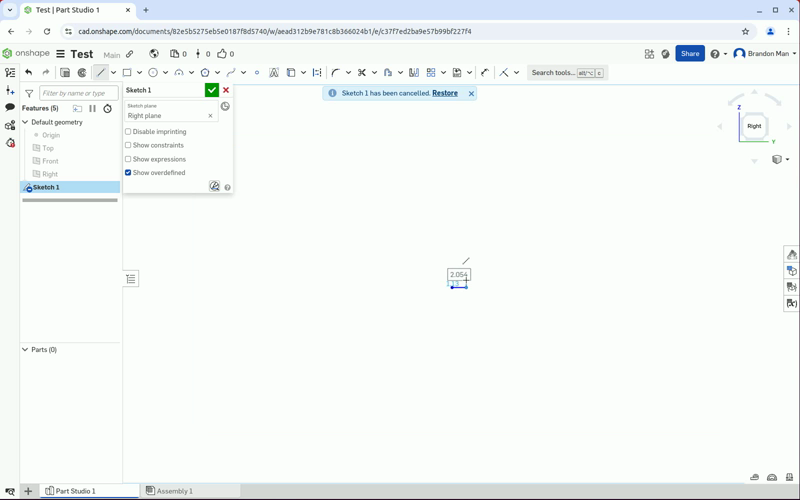
scroll(6)
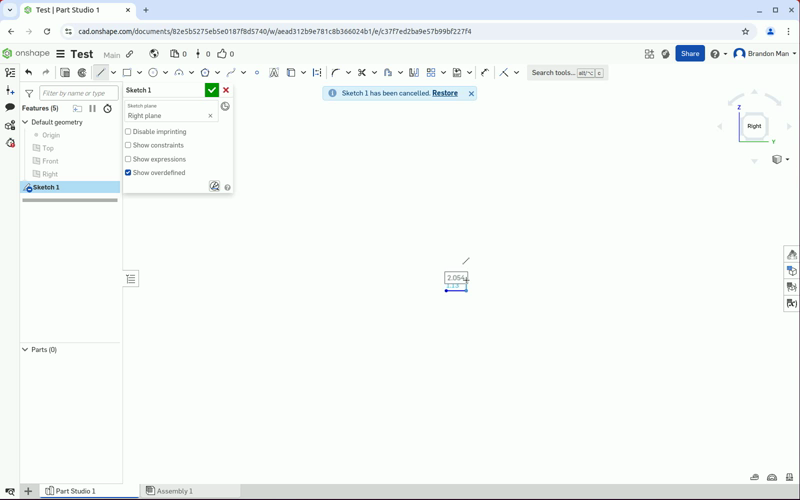
scroll(6)
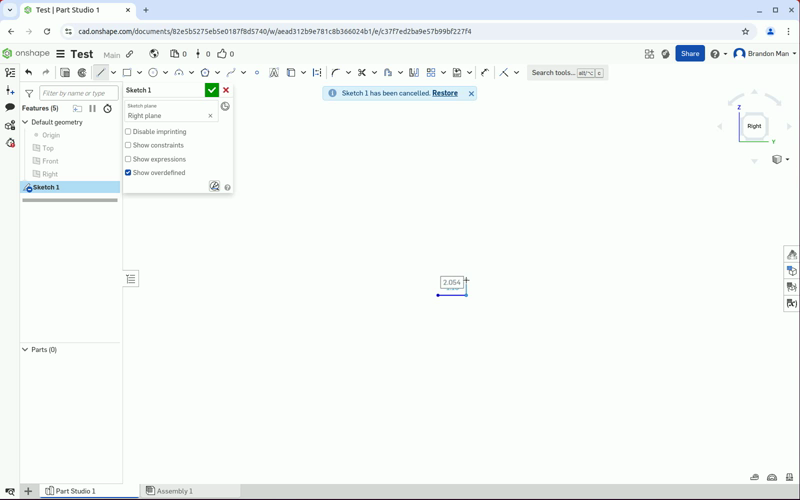
scroll(6)
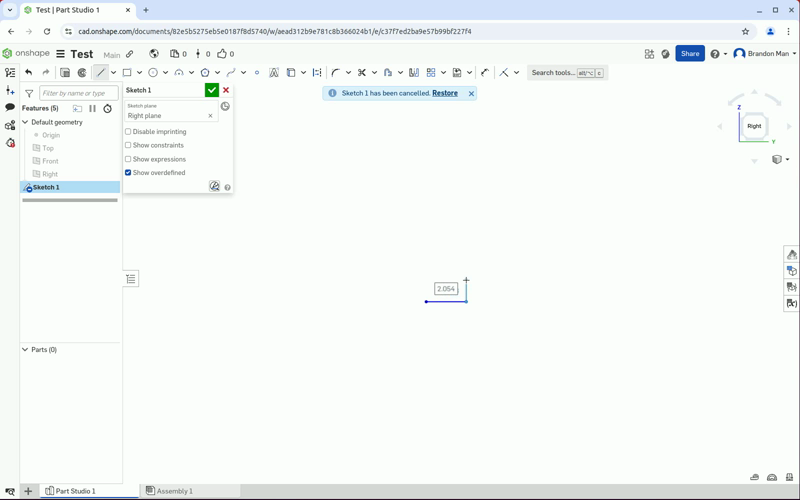
scroll(6)
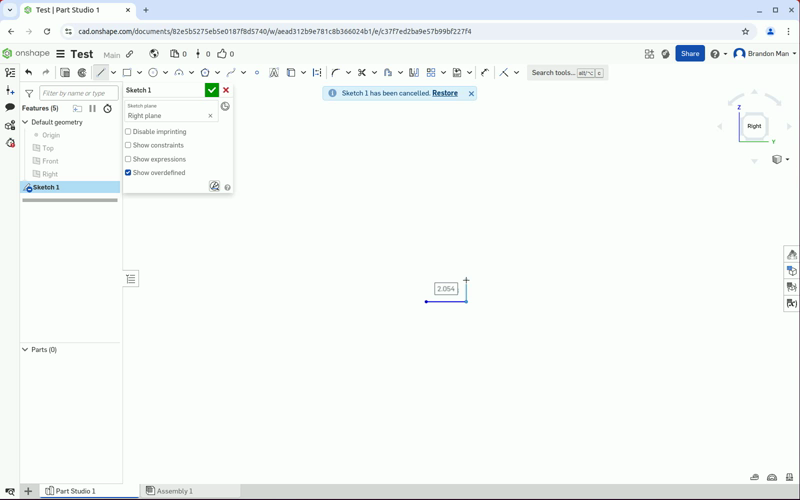
scroll(6)
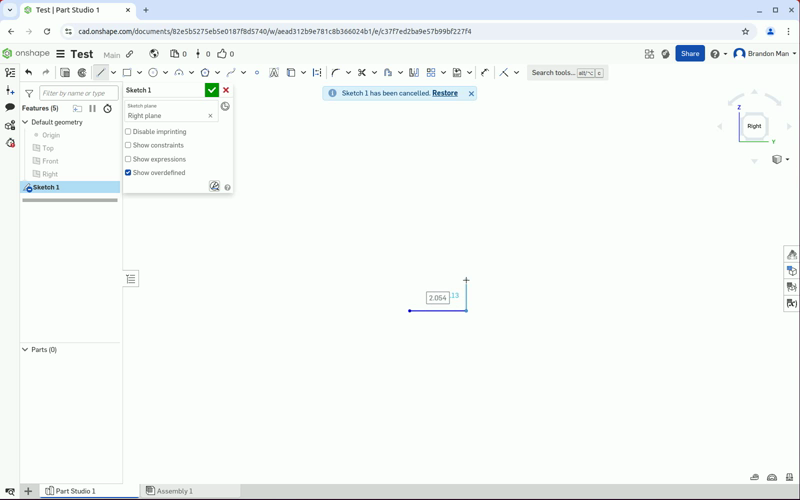
scroll(6)
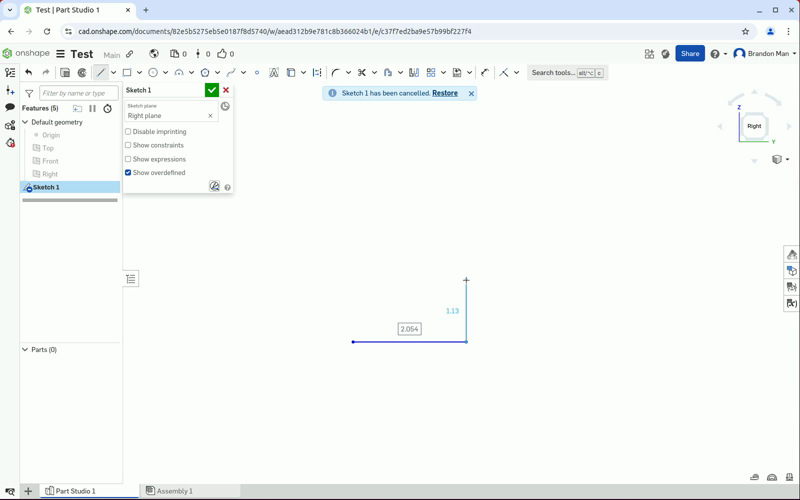
click(466, 279)
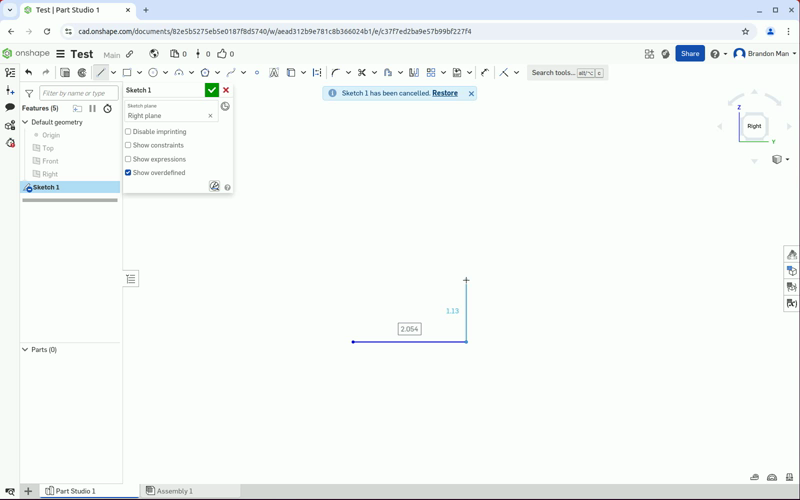
scroll(-6)
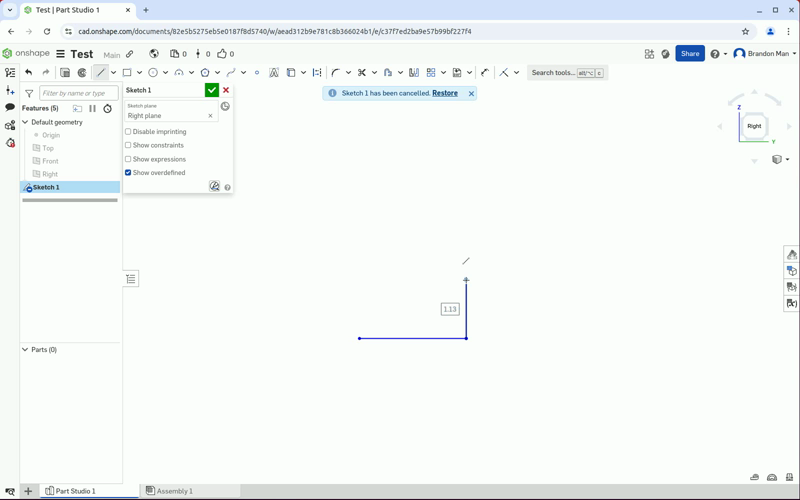
scroll(-6)
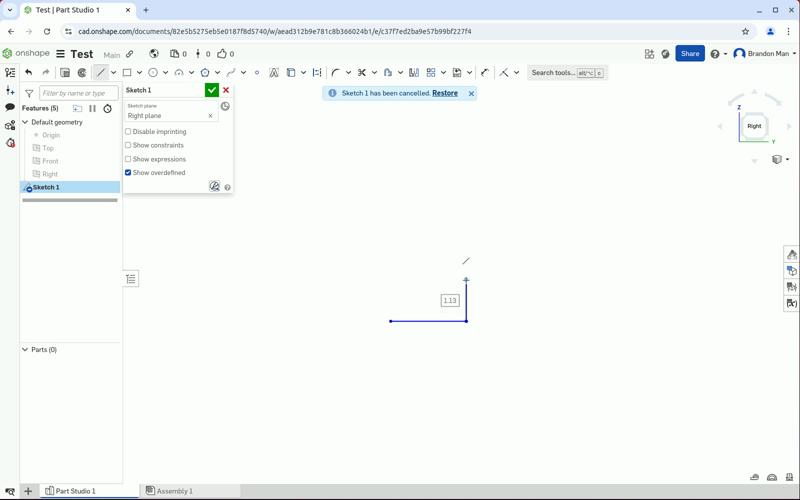
scroll(-6)
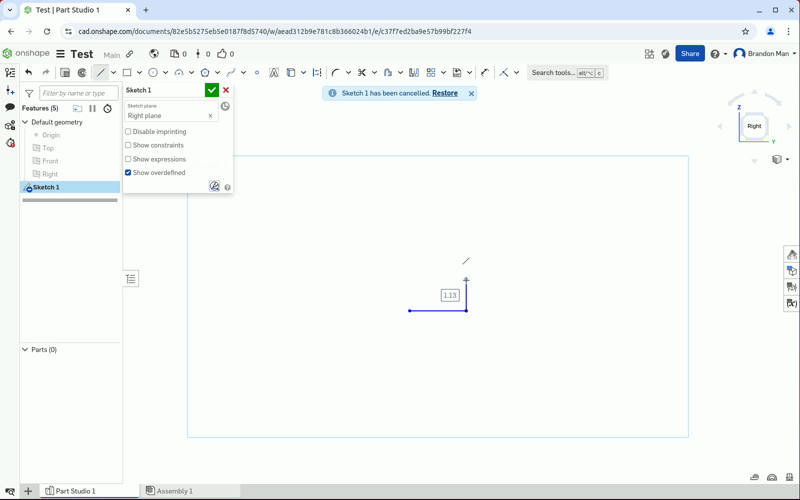
scroll(-6)
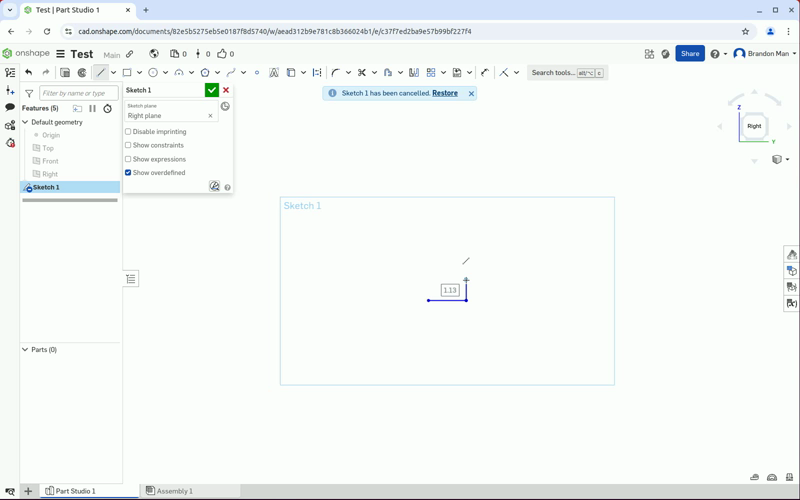
scroll(-6)
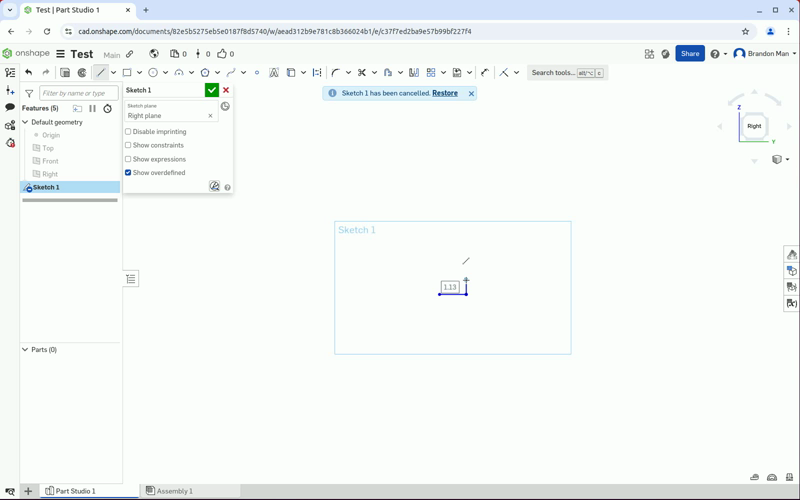
scroll(-6)
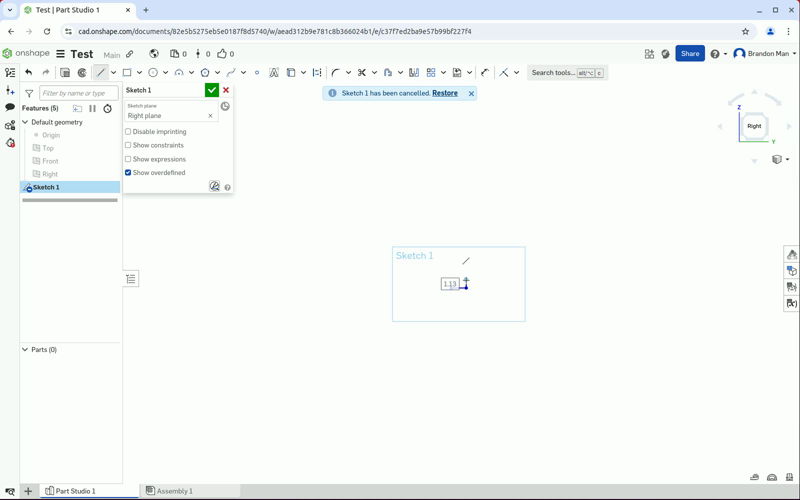
scroll(-6)
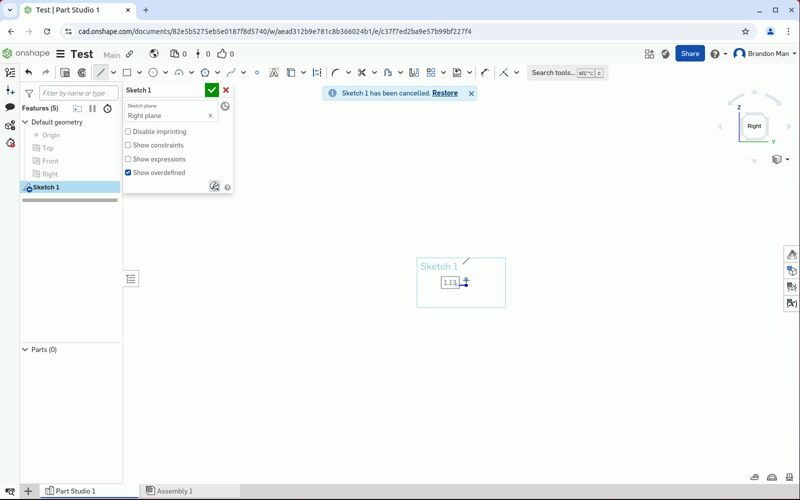
key_up(shift)
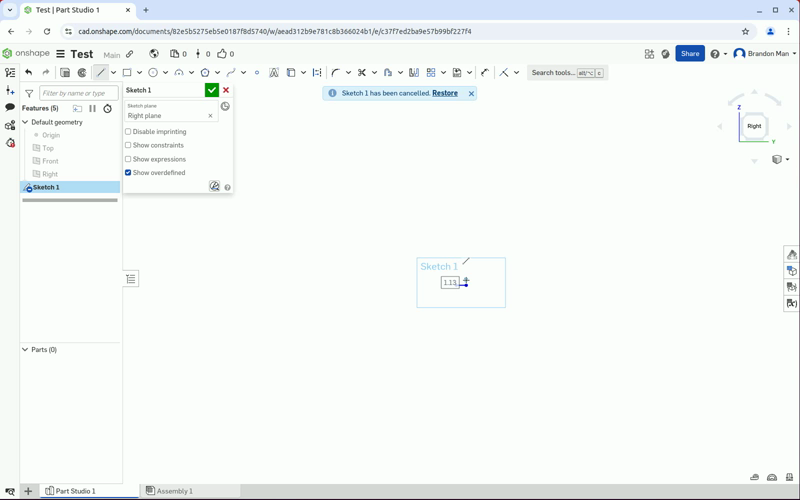
key_down(shift)
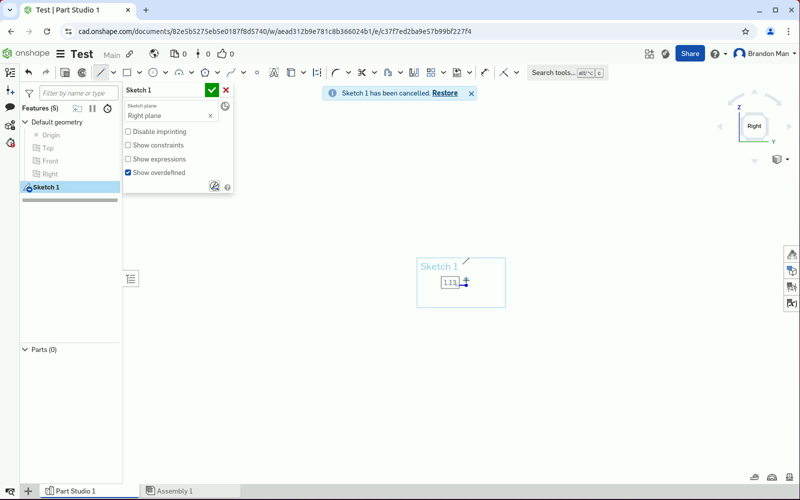
mouse_move(496, 279)
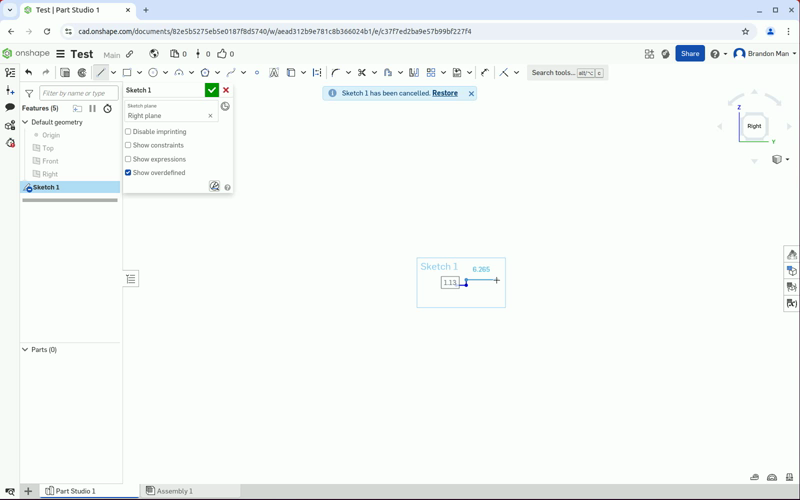
mouse_move(464, 279)
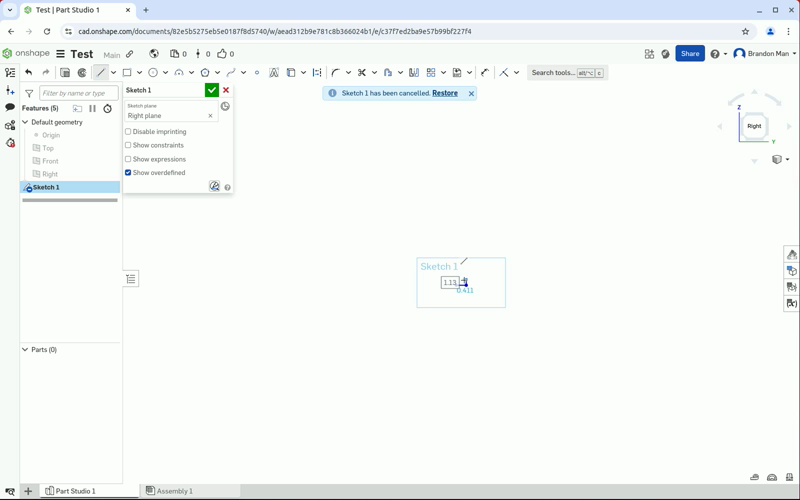
scroll(6)
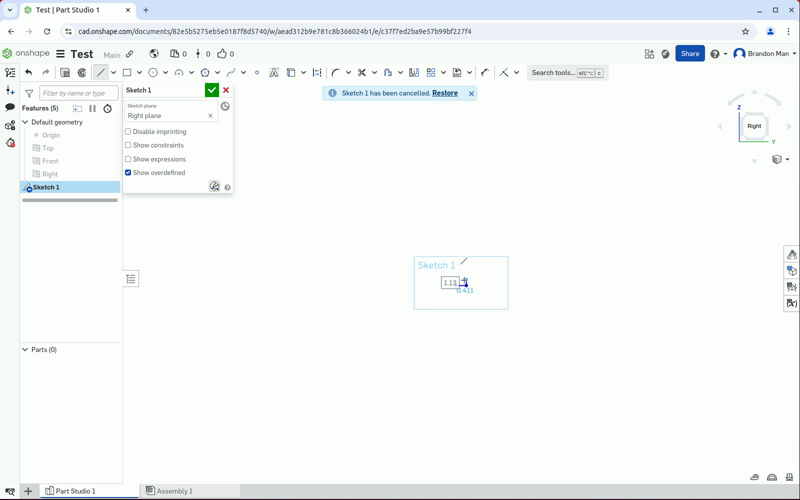
scroll(6)
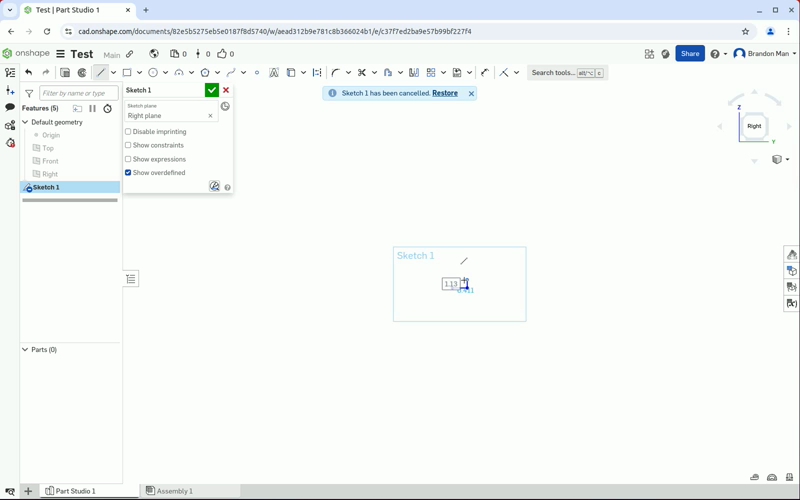
scroll(6)
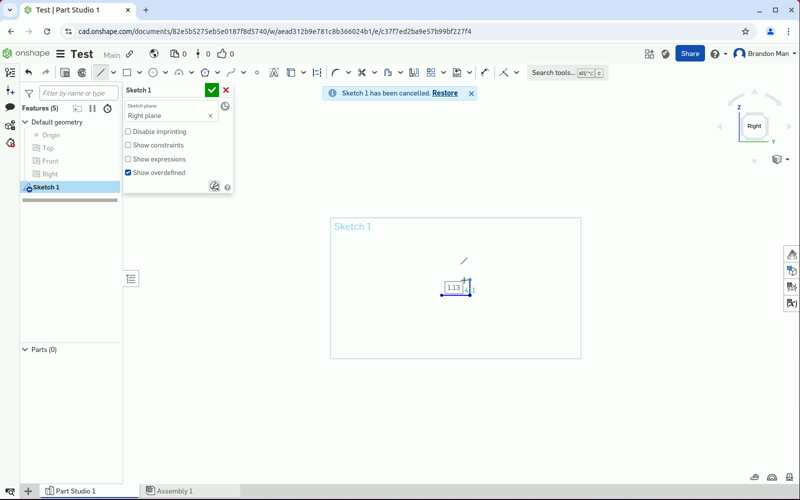
scroll(6)
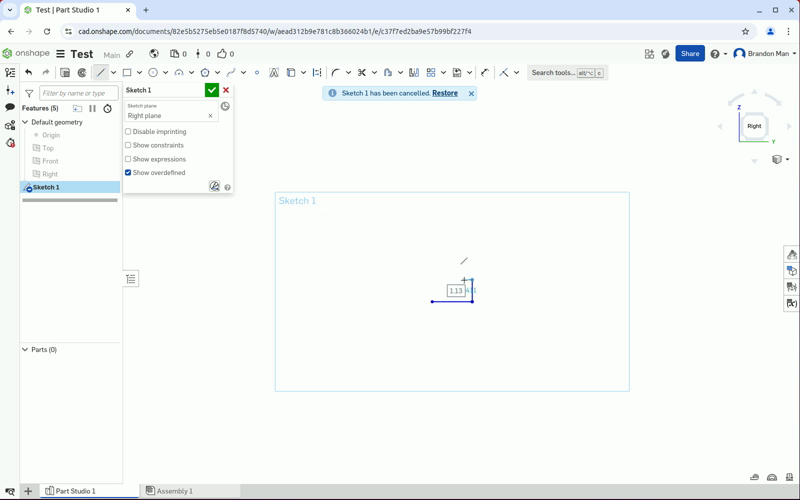
scroll(6)
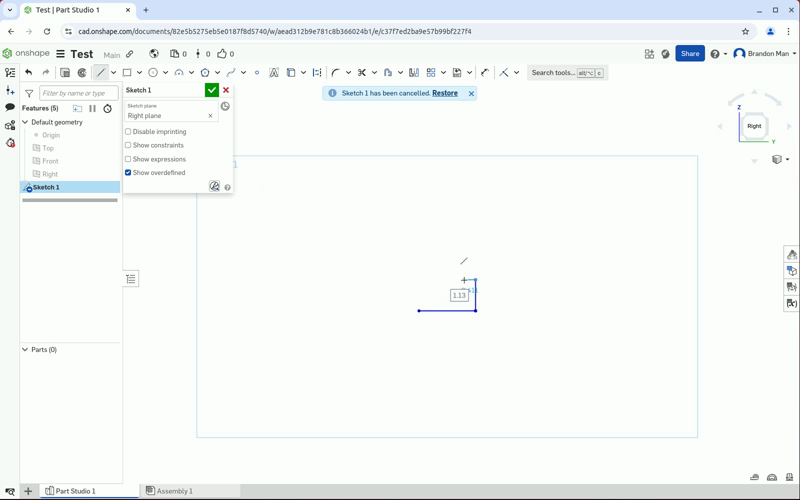
scroll(6)
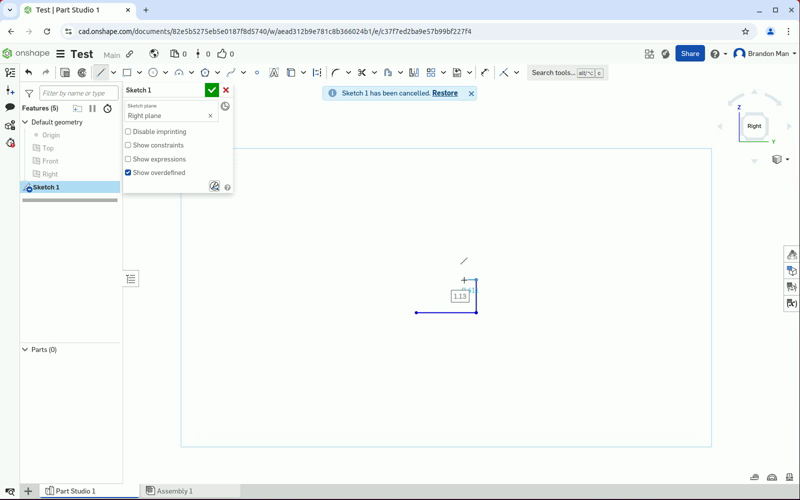
scroll(6)
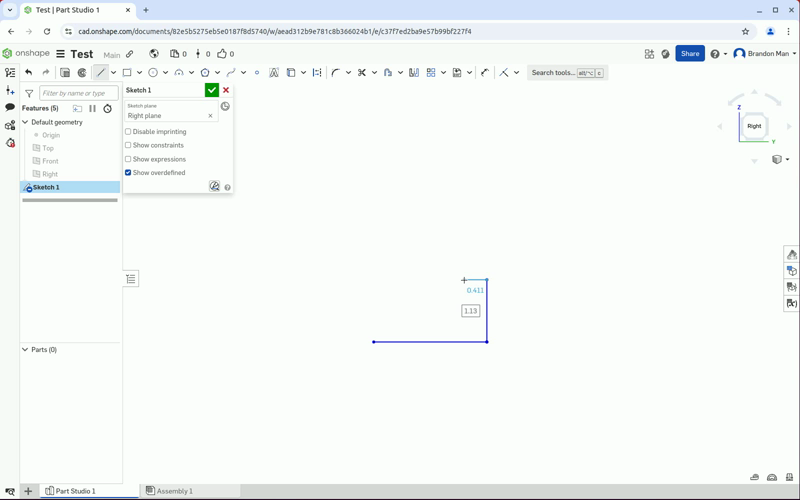
click(464, 279)
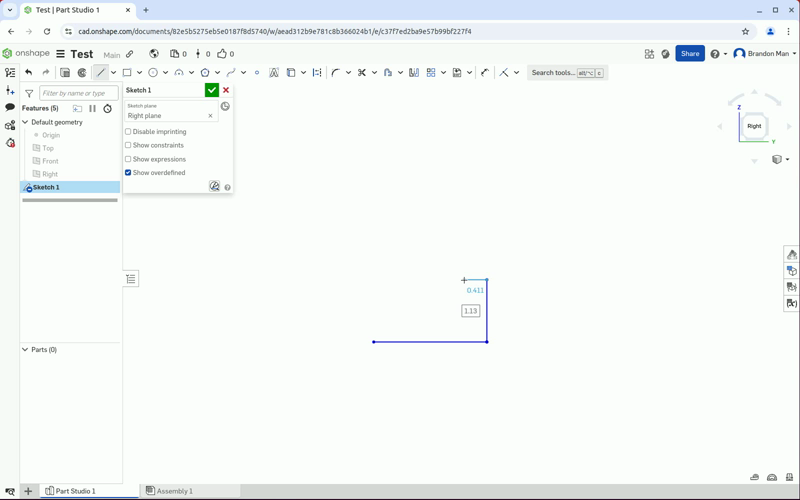
scroll(-6)
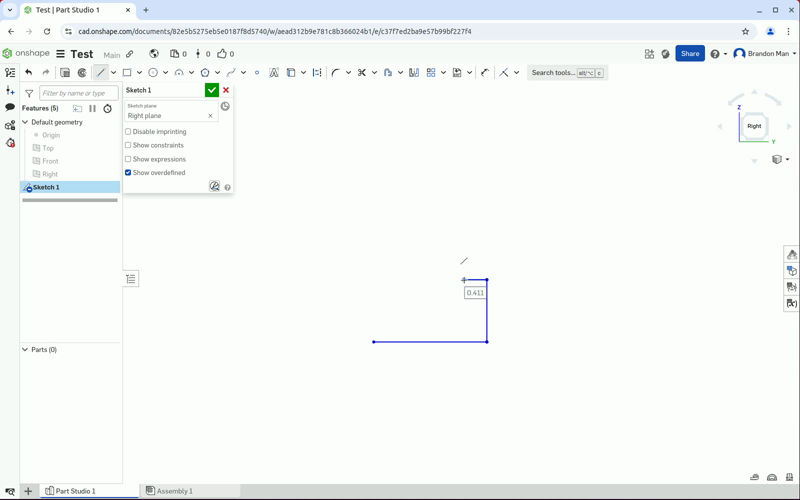
scroll(-6)
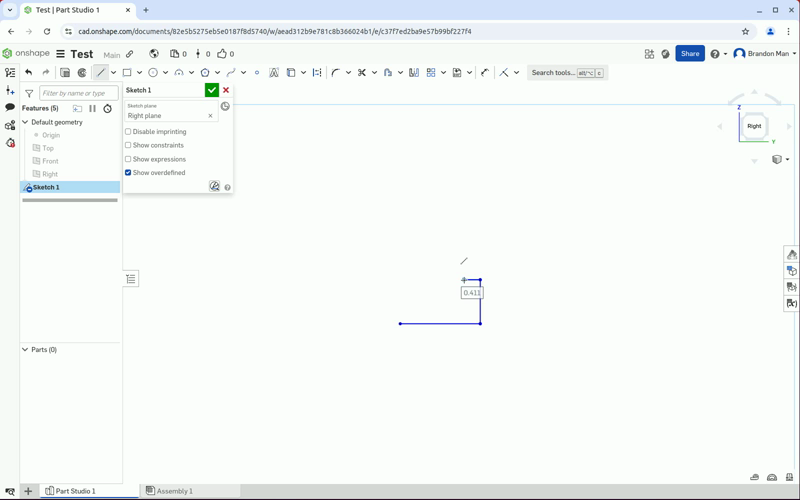
scroll(-6)
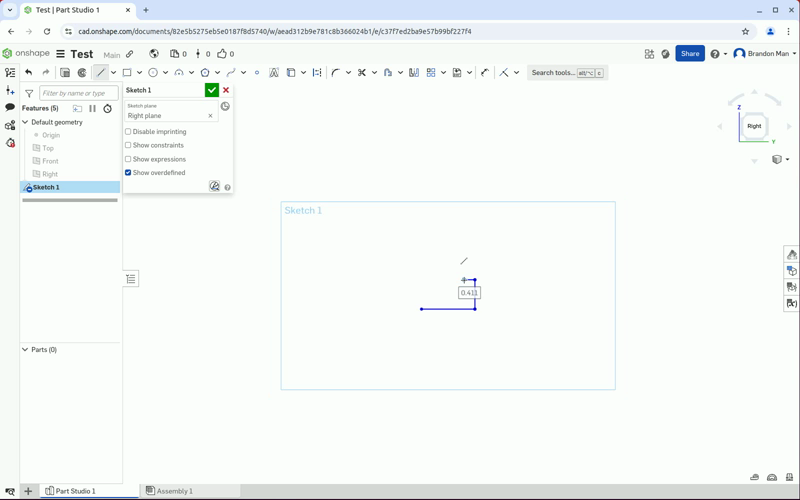
scroll(-6)
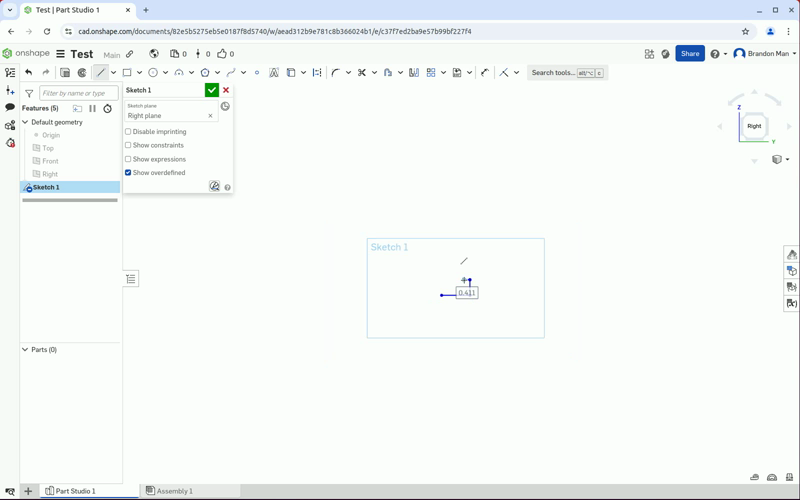
scroll(-6)
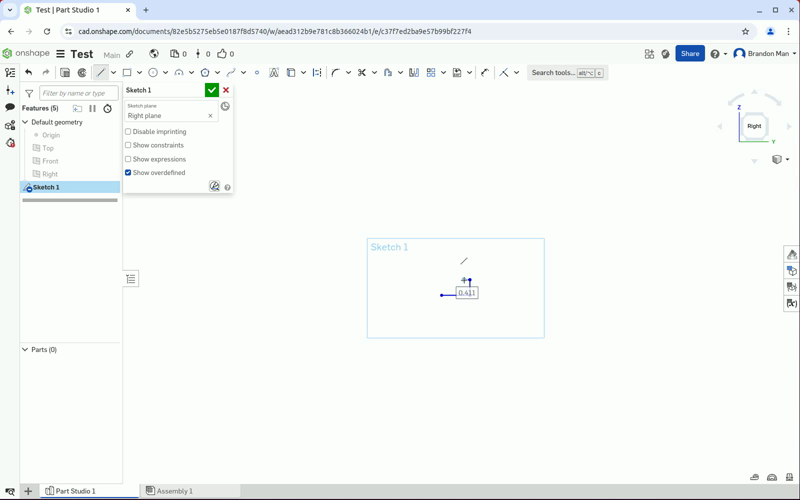
scroll(-6)
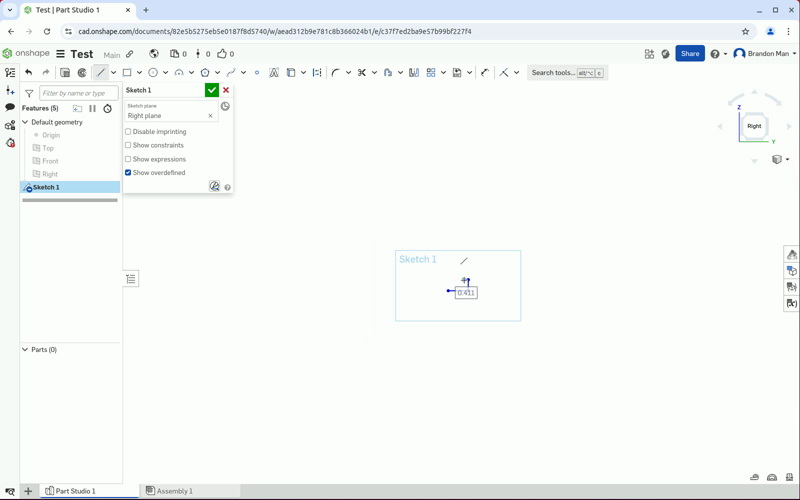
scroll(-6)
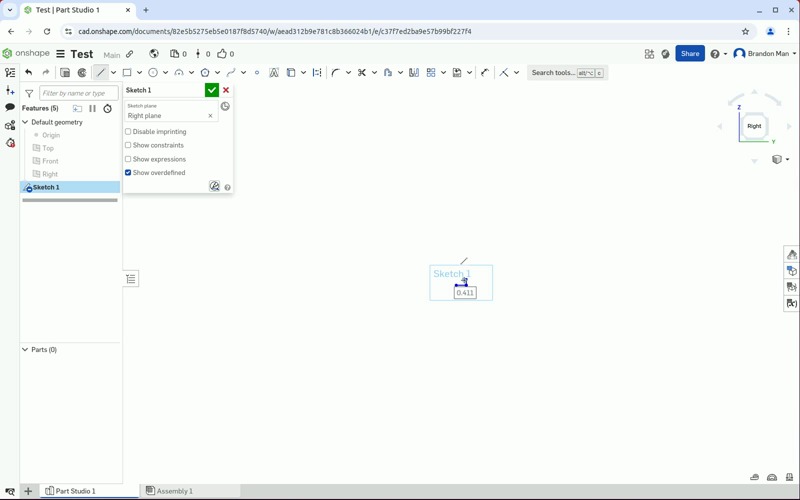
key_up(shift)
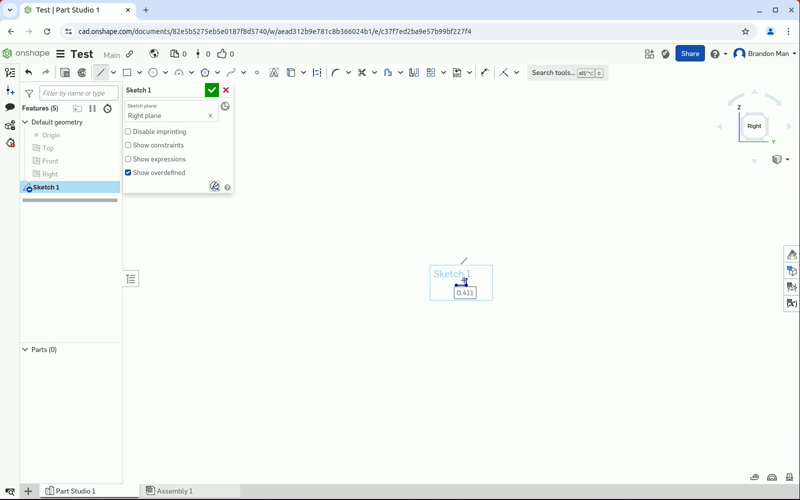
key_down(shift)
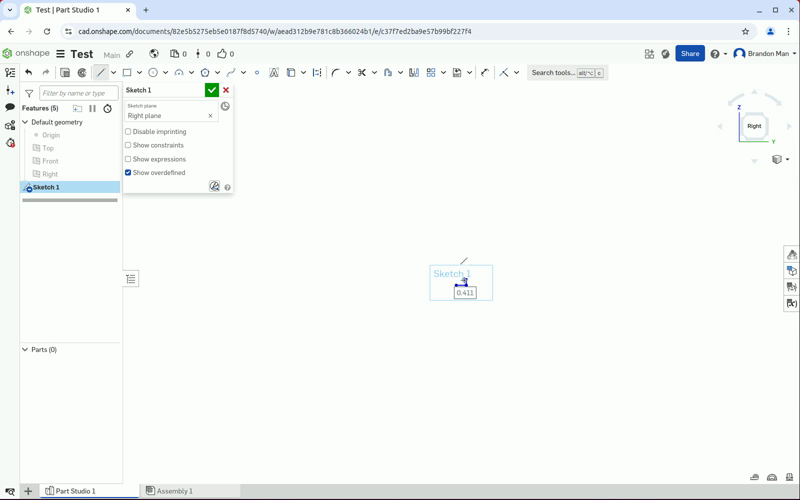
mouse_move(494, 279)
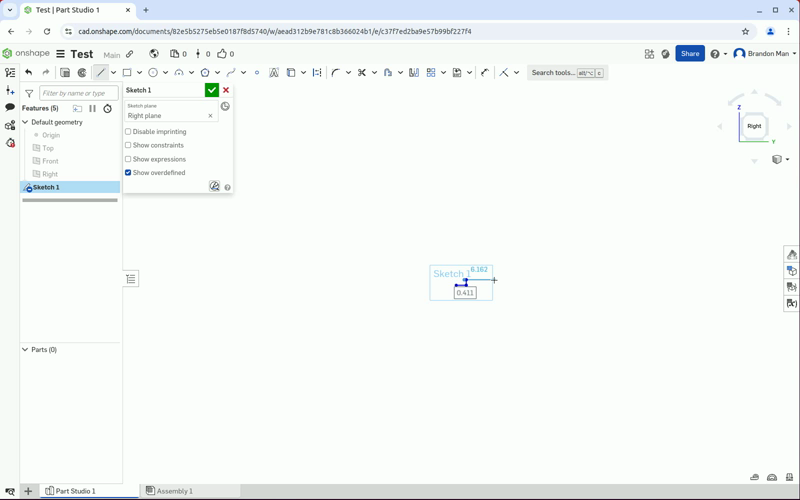
mouse_move(464, 282)
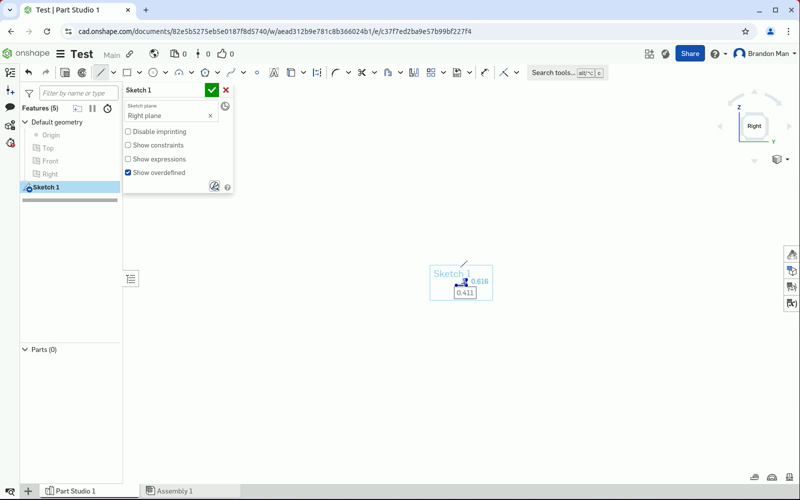
scroll(6)
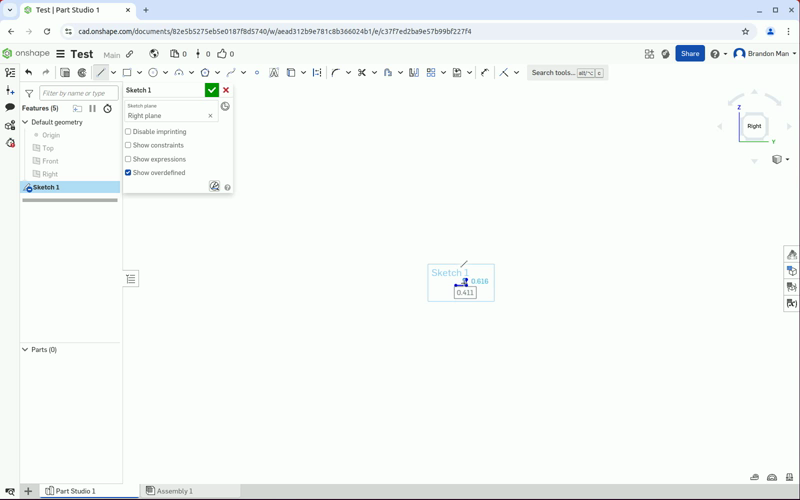
scroll(6)
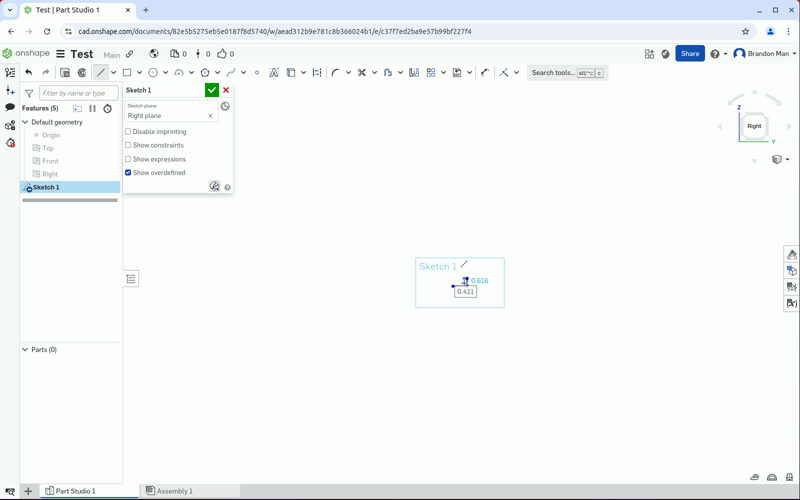
scroll(6)
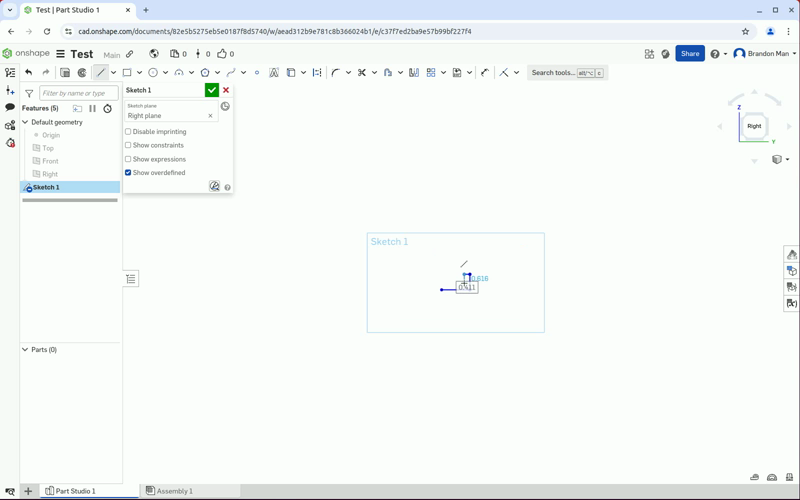
scroll(6)
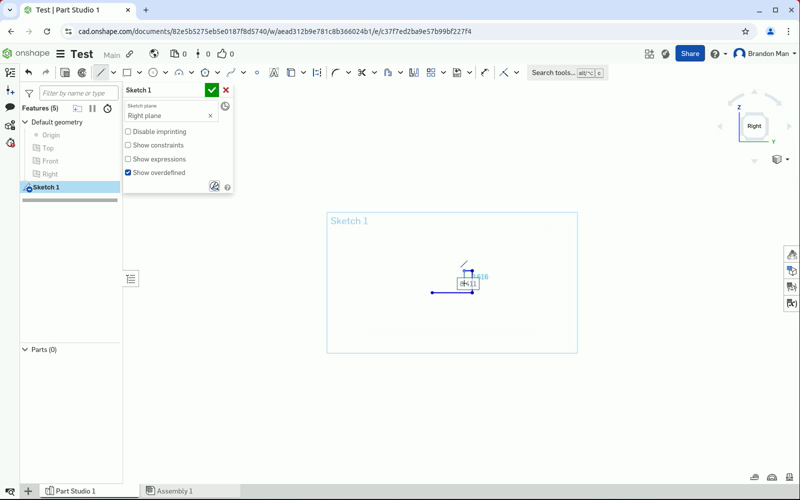
scroll(6)
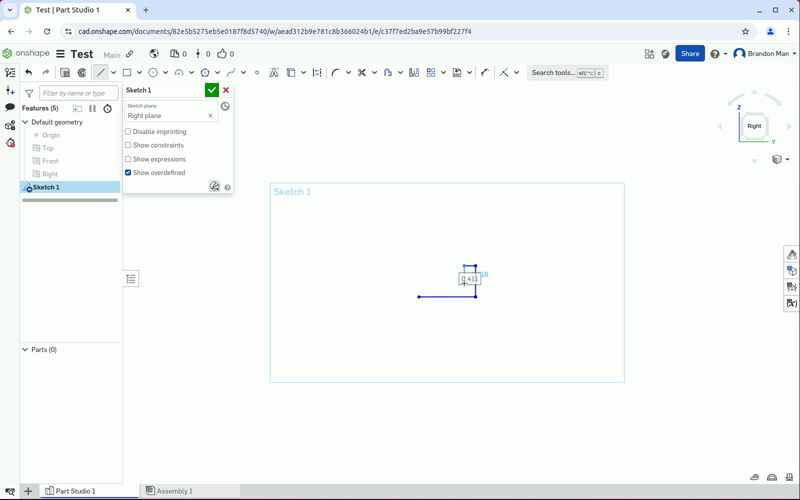
scroll(6)
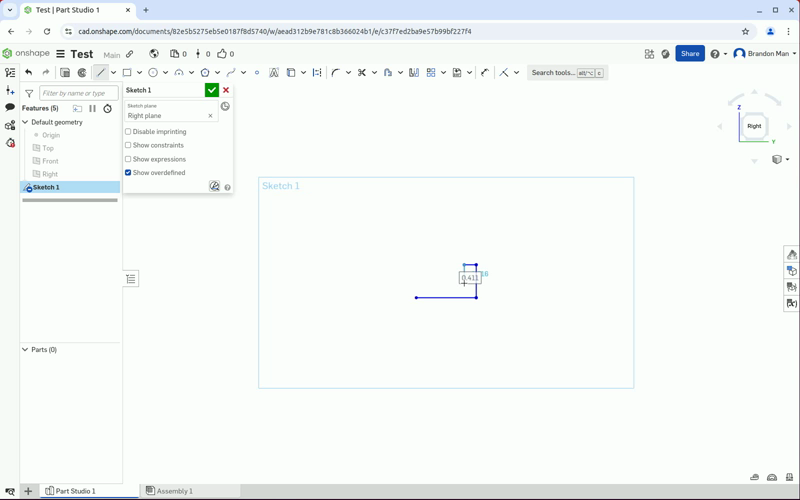
scroll(6)
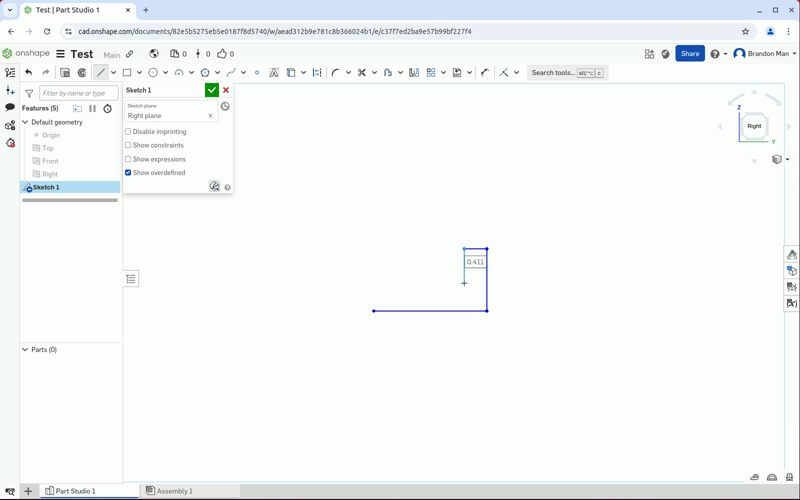
click(464, 282)
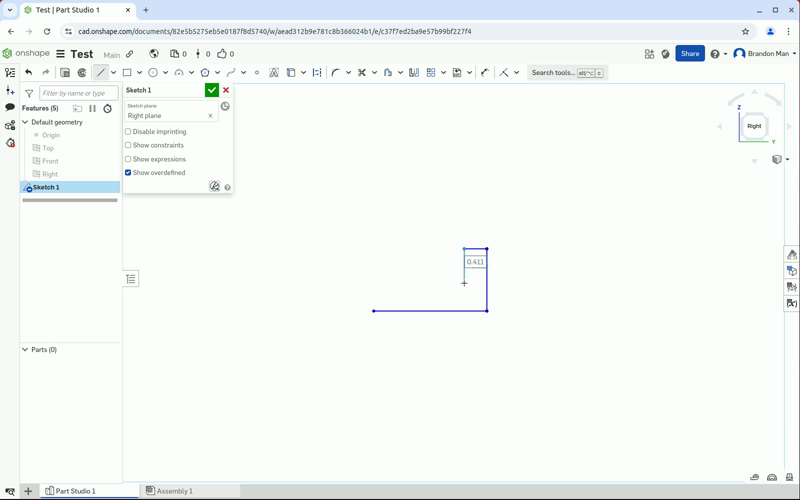
scroll(-6)
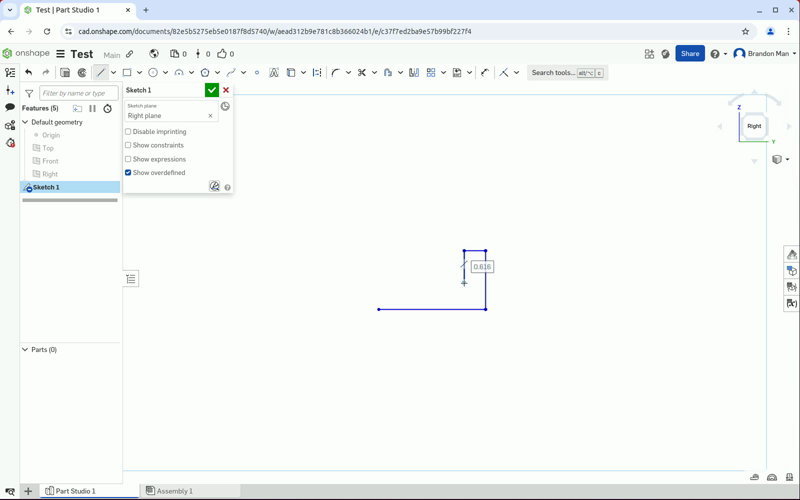
scroll(-6)
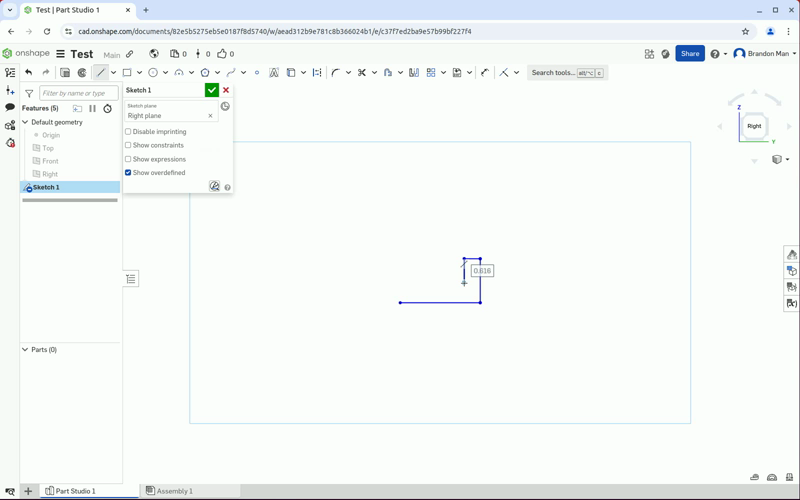
scroll(-6)
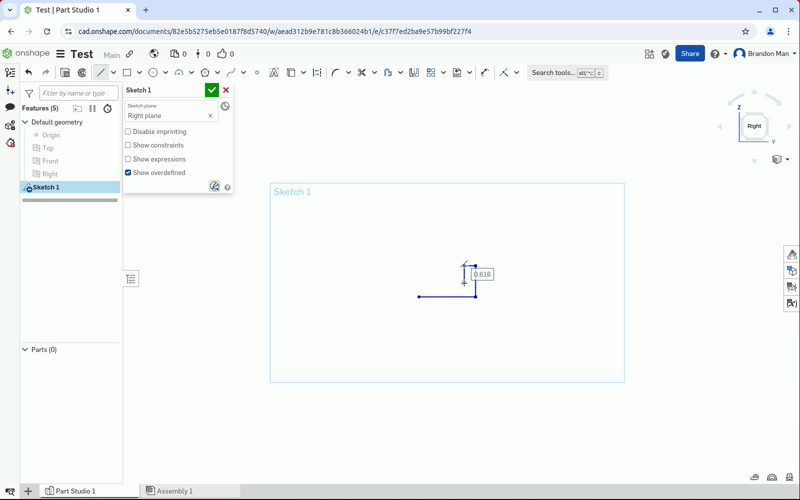
scroll(-6)
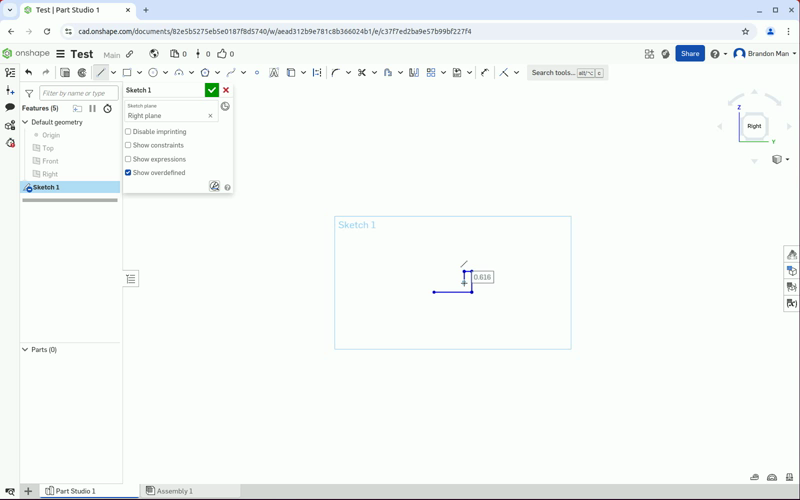
scroll(-6)
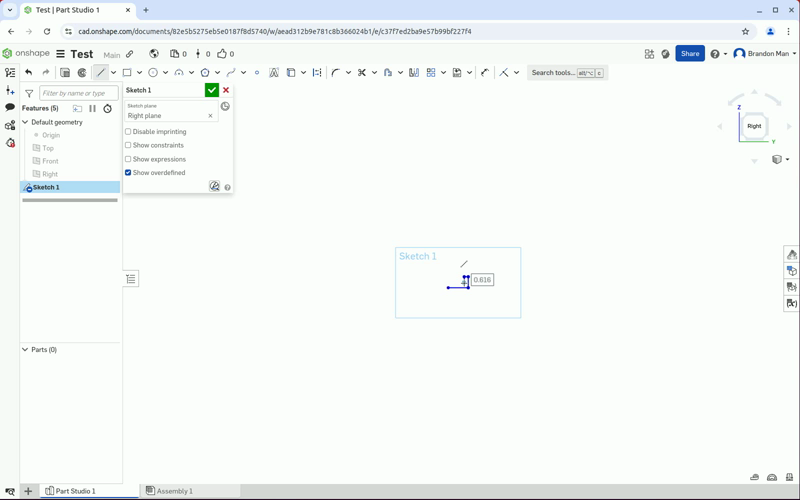
scroll(-6)
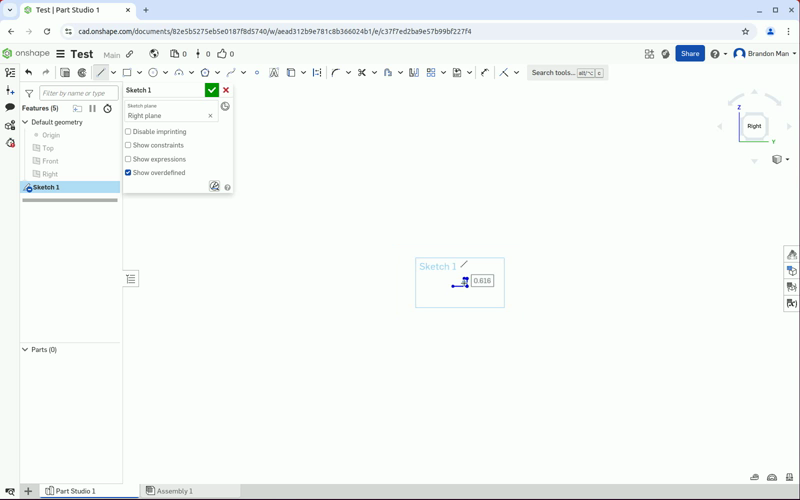
scroll(-6)
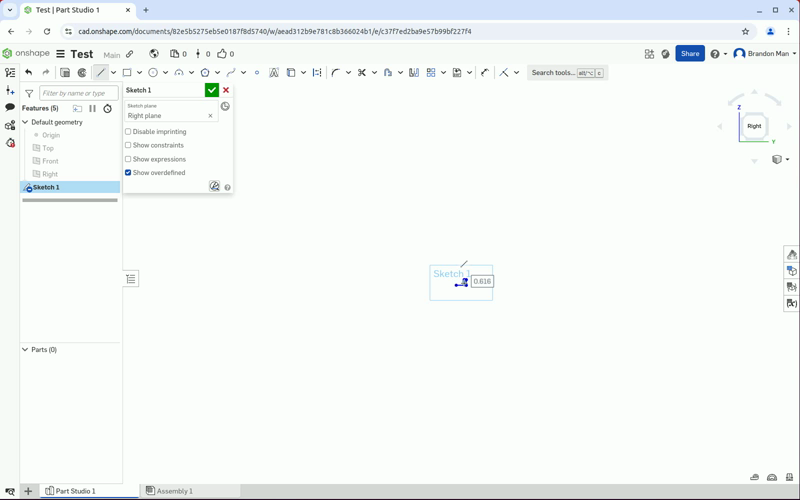
key_up(shift)
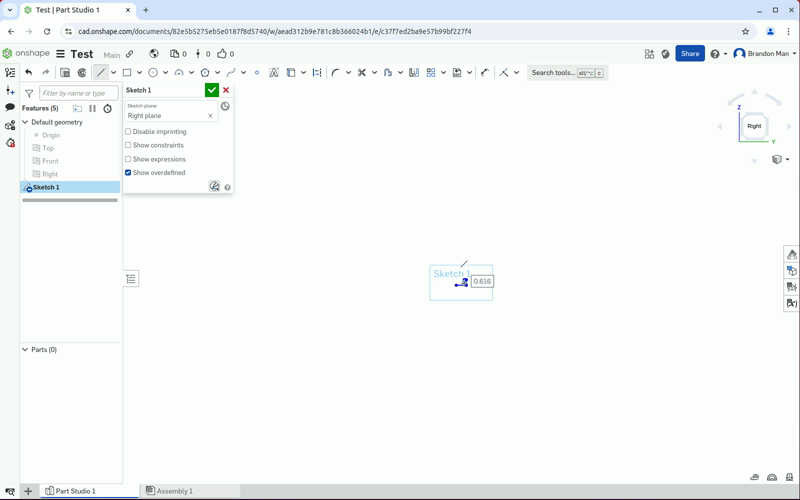
key_down(shift)
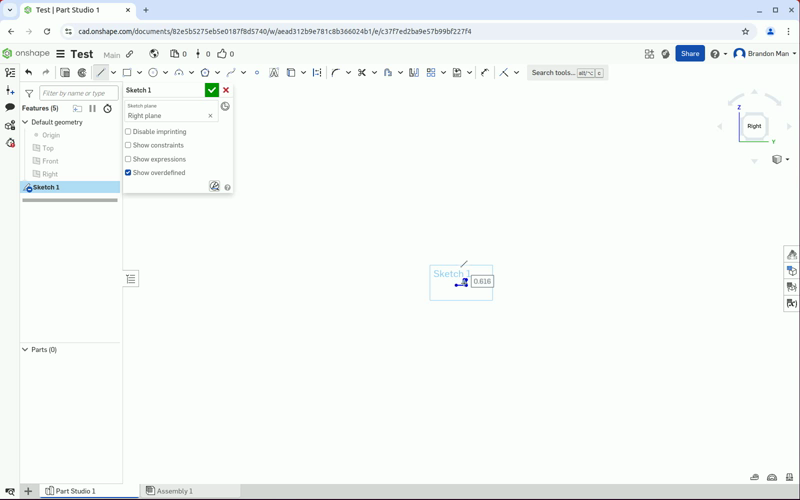
mouse_move(494, 282)
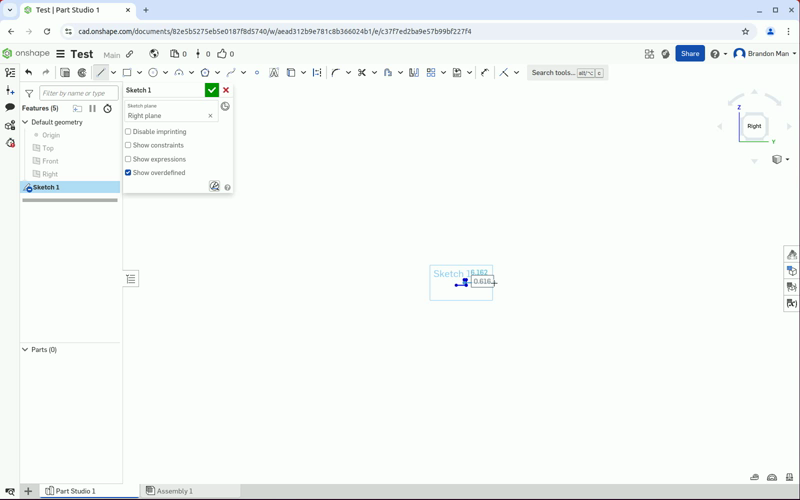
mouse_move(458, 282)
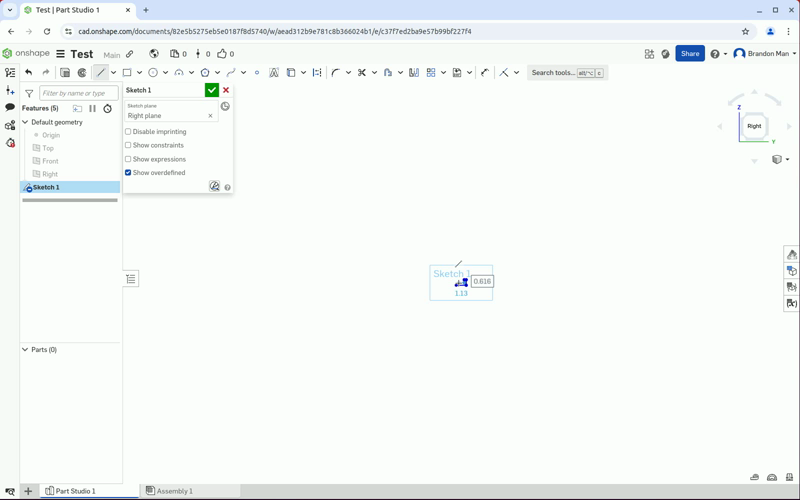
scroll(6)
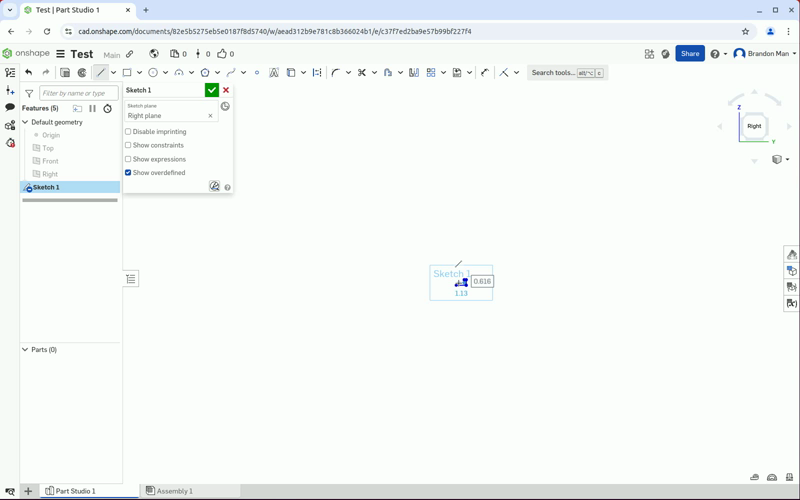
scroll(6)
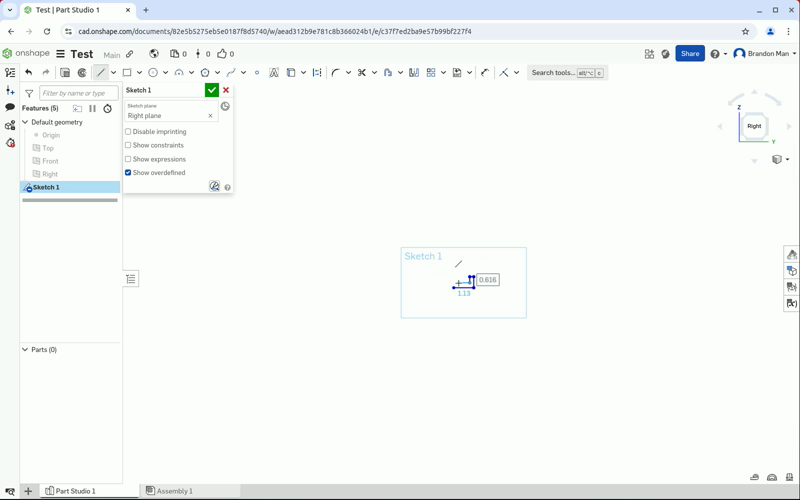
scroll(6)
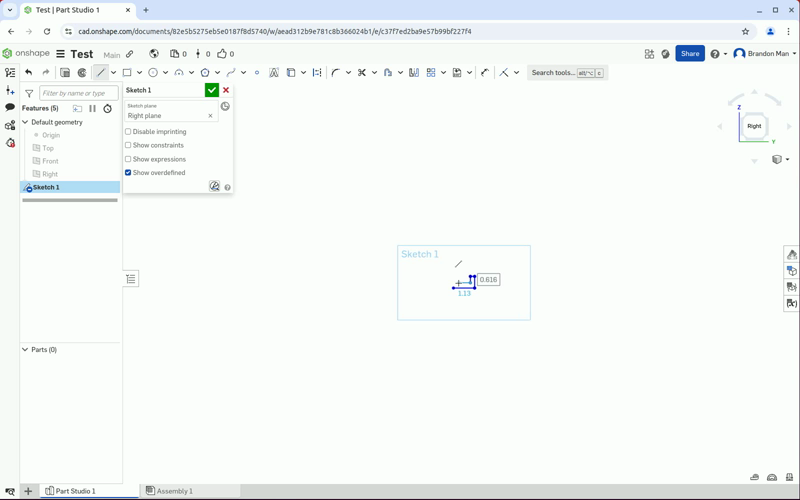
scroll(6)
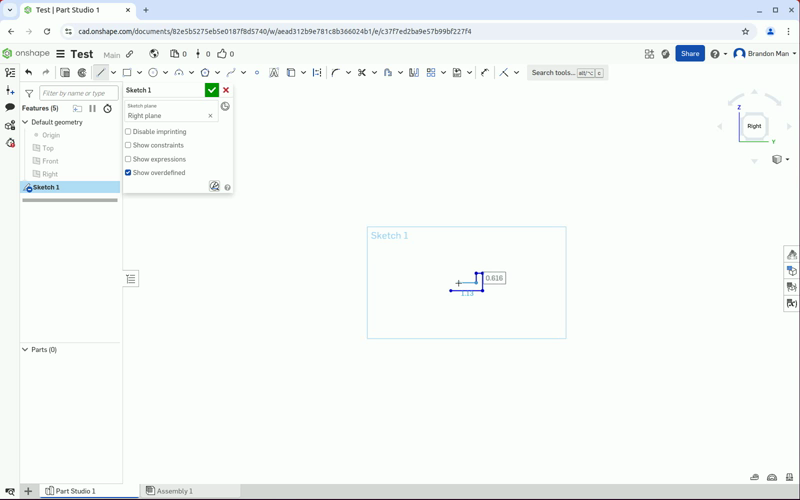
scroll(6)
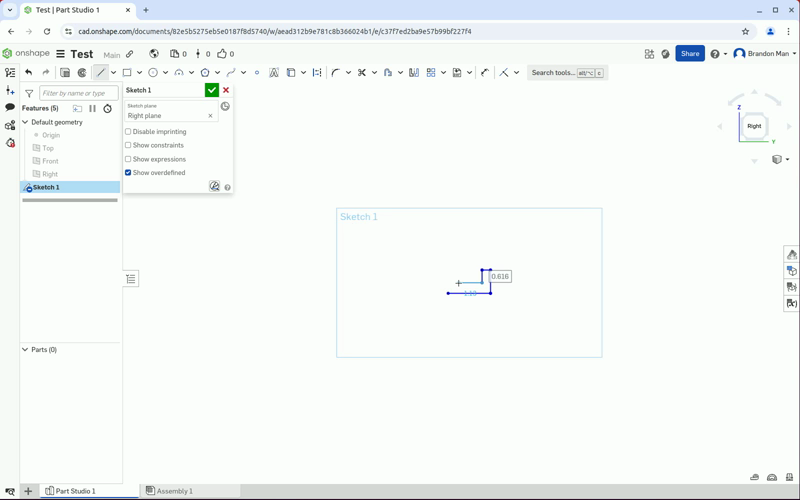
scroll(6)
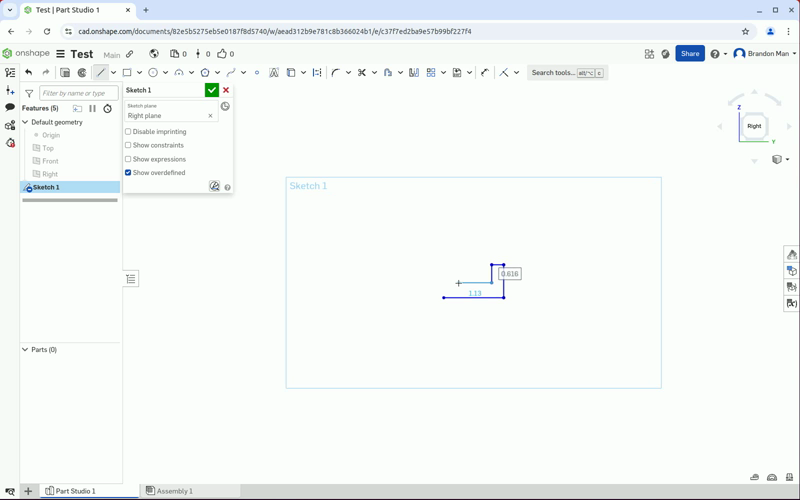
scroll(6)
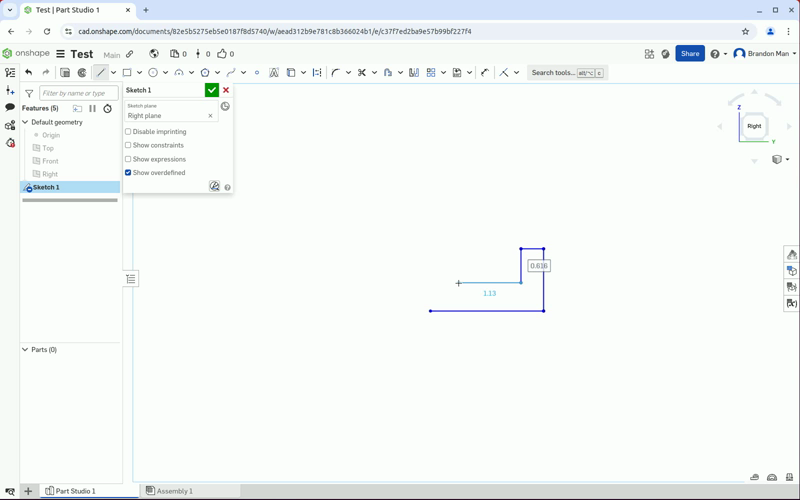
click(458, 282)
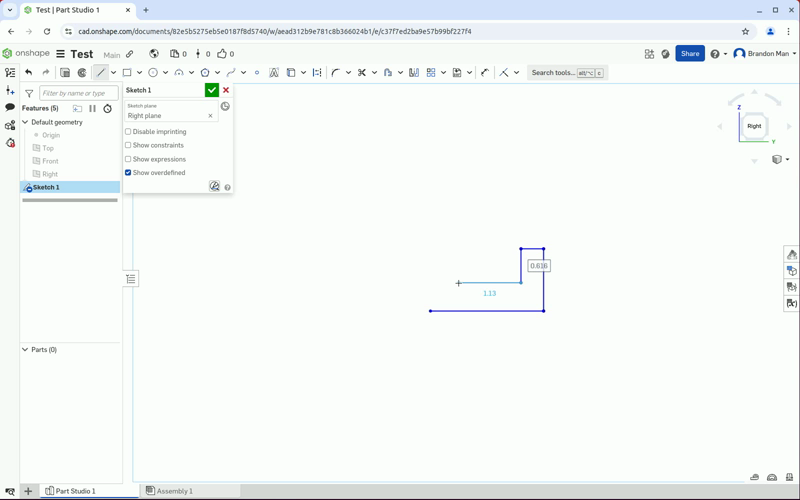
scroll(-6)
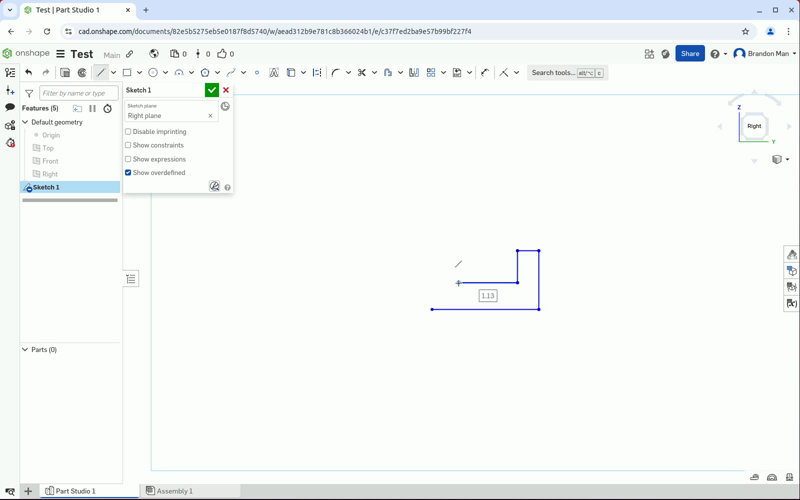
scroll(-6)
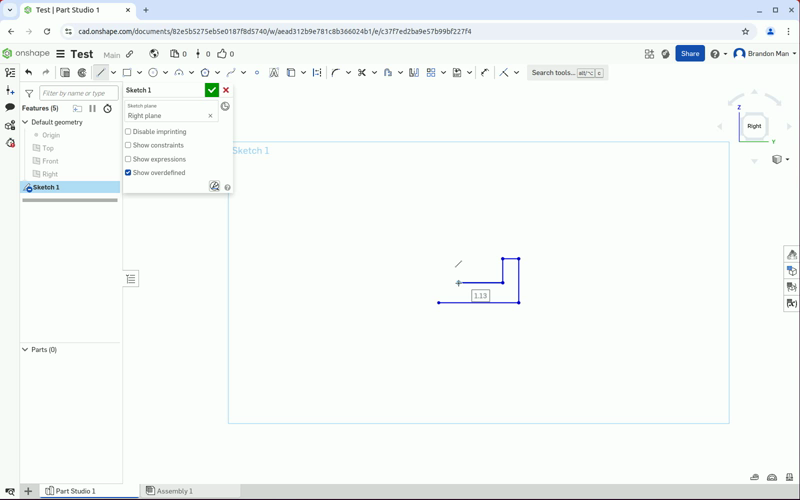
scroll(-6)
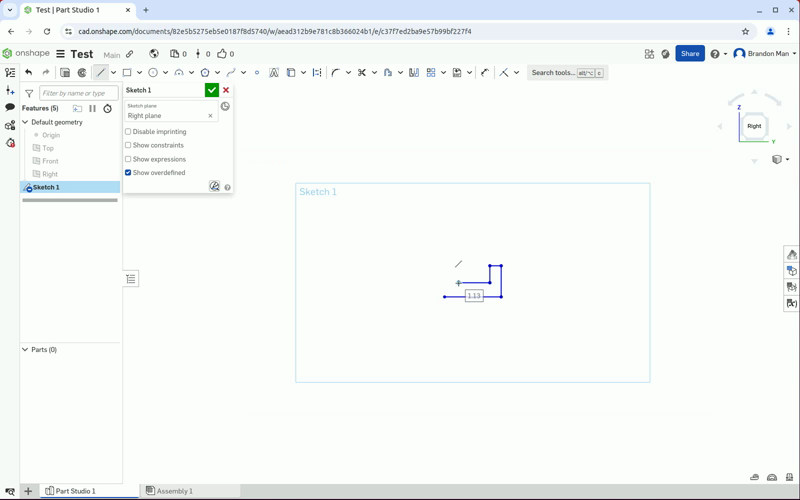
scroll(-6)
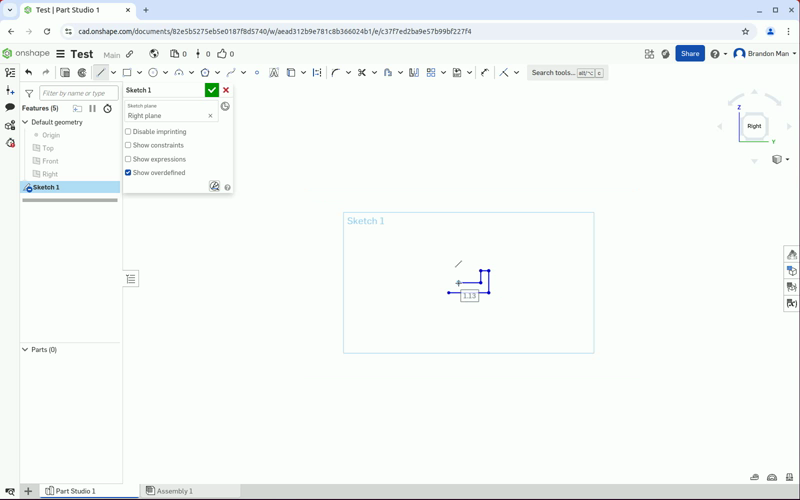
scroll(-6)
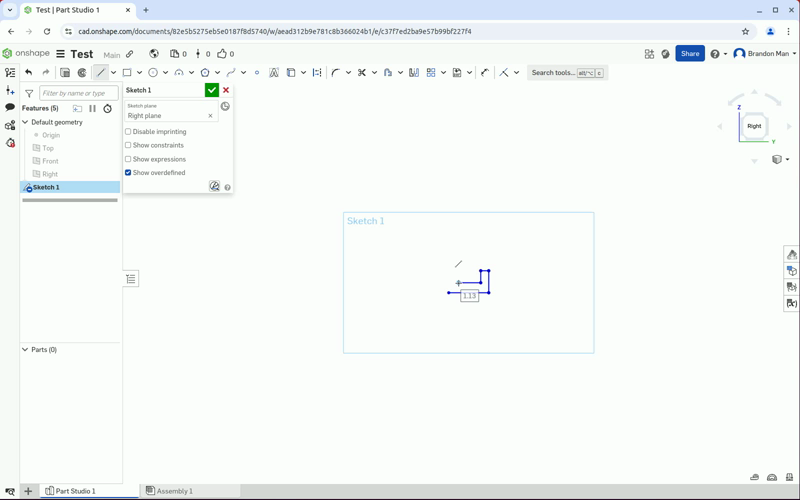
scroll(-6)
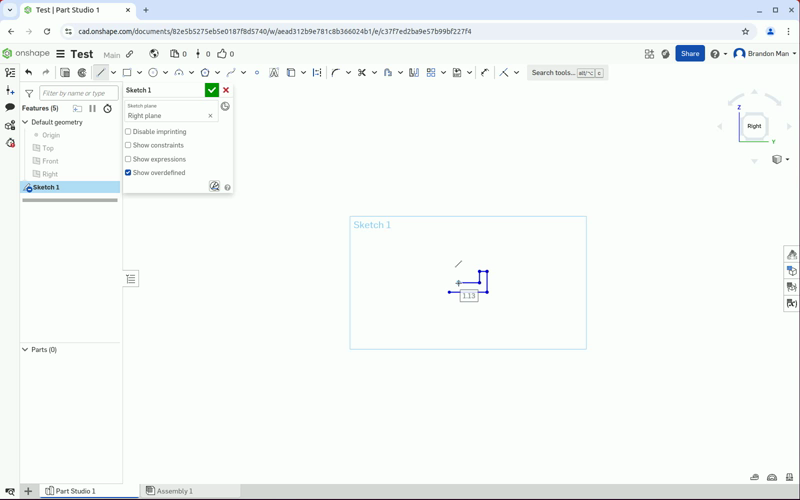
scroll(-6)
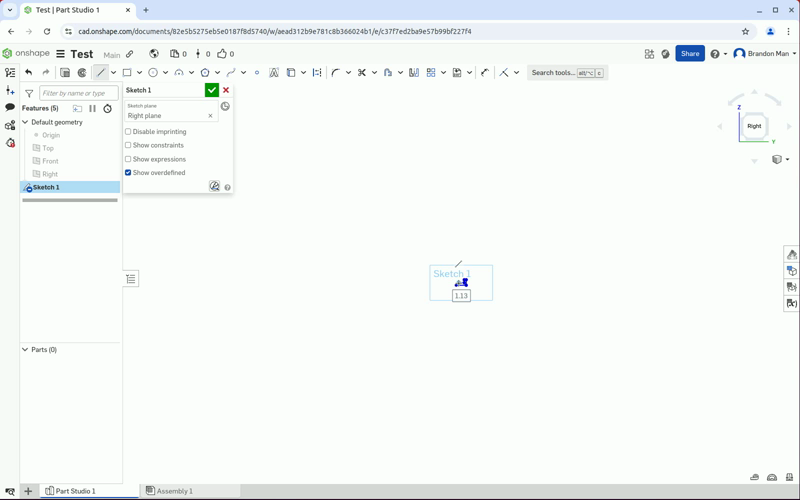
key_up(shift)
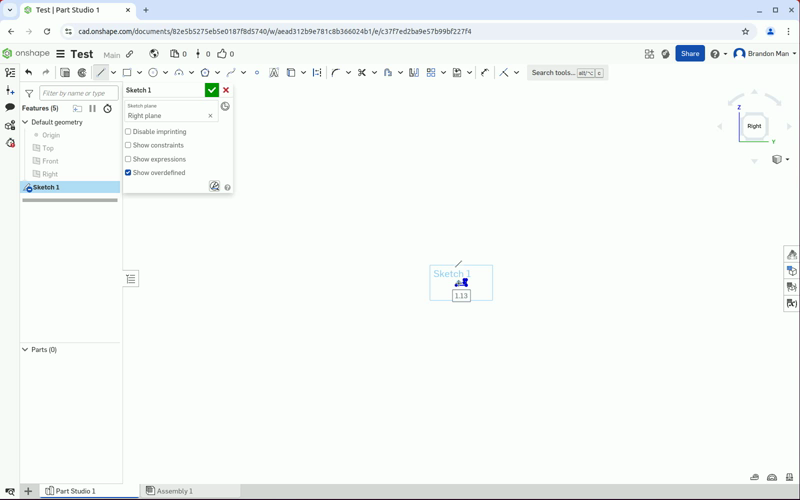
key_down(shift)
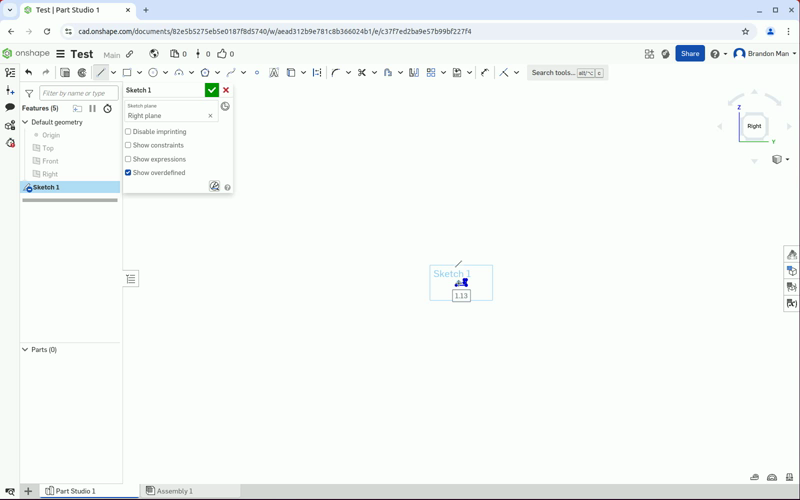
mouse_move(488, 282)
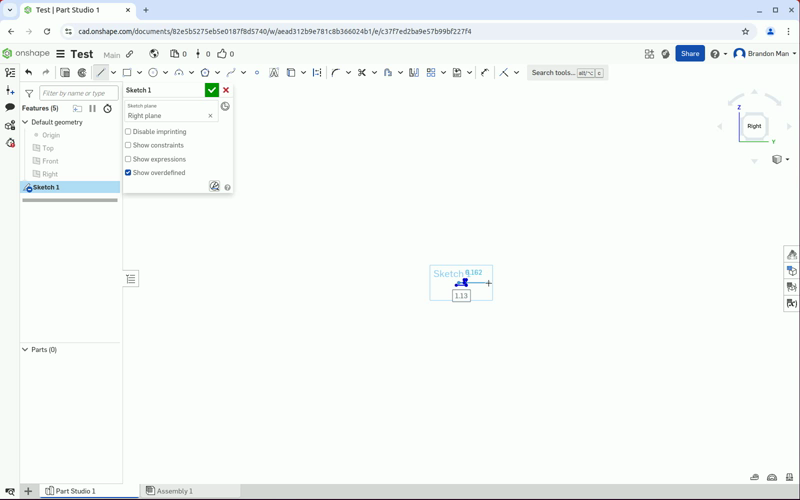
mouse_move(458, 279)
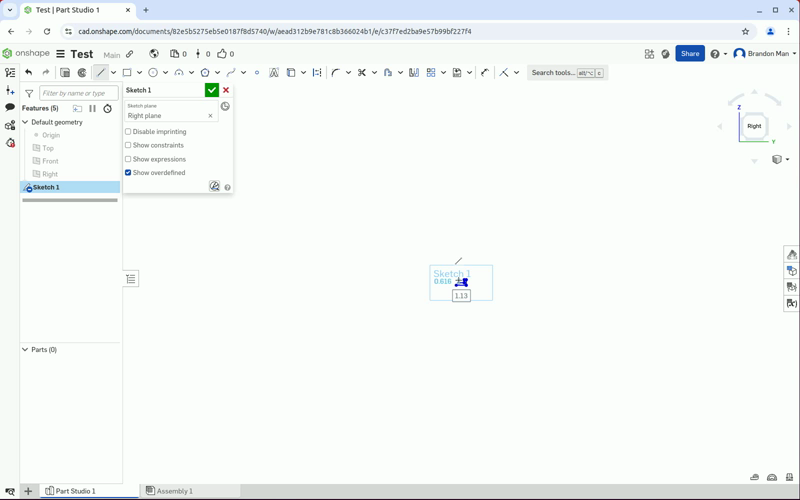
scroll(6)
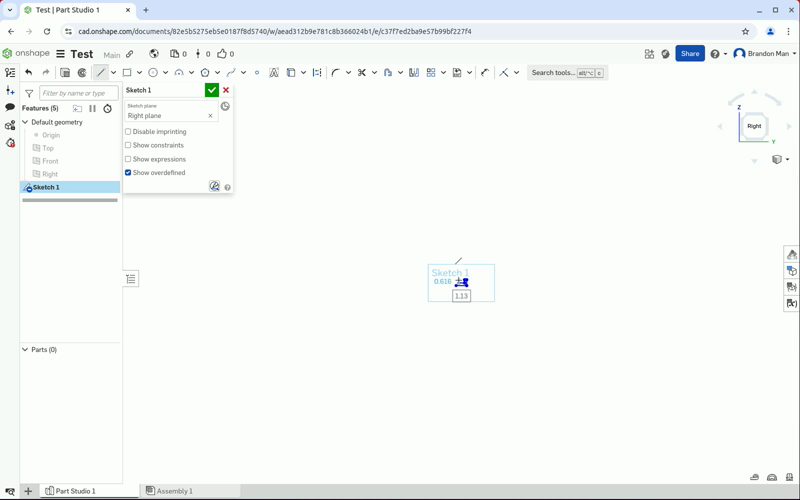
scroll(6)
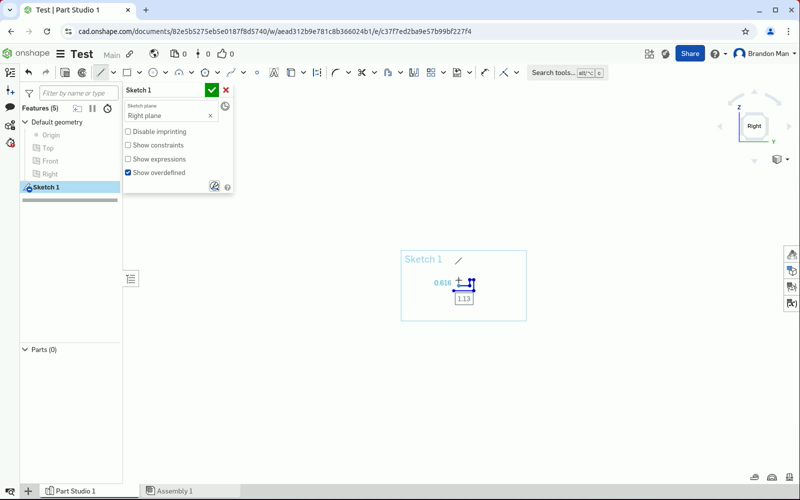
scroll(6)
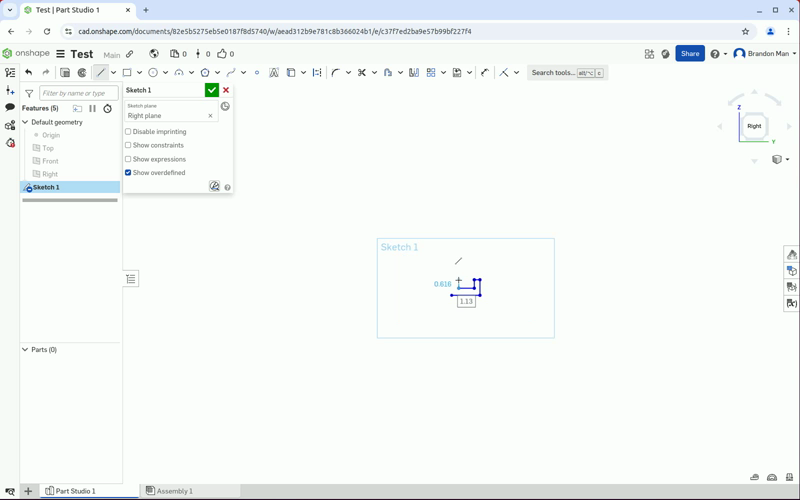
scroll(6)
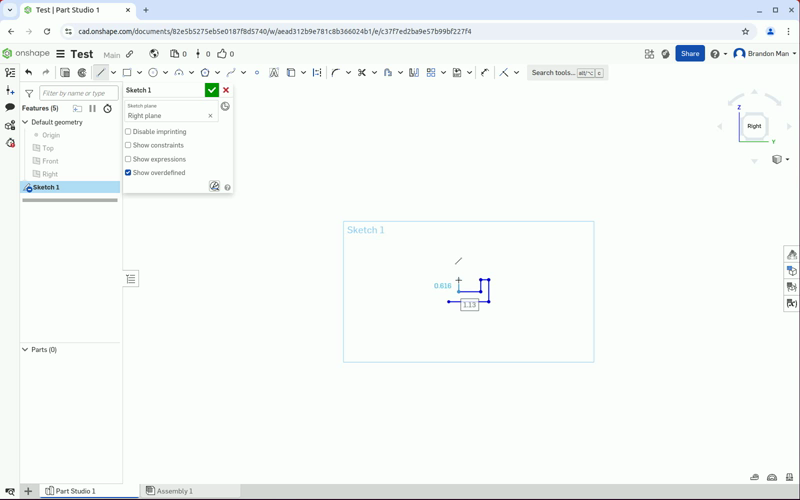
scroll(6)
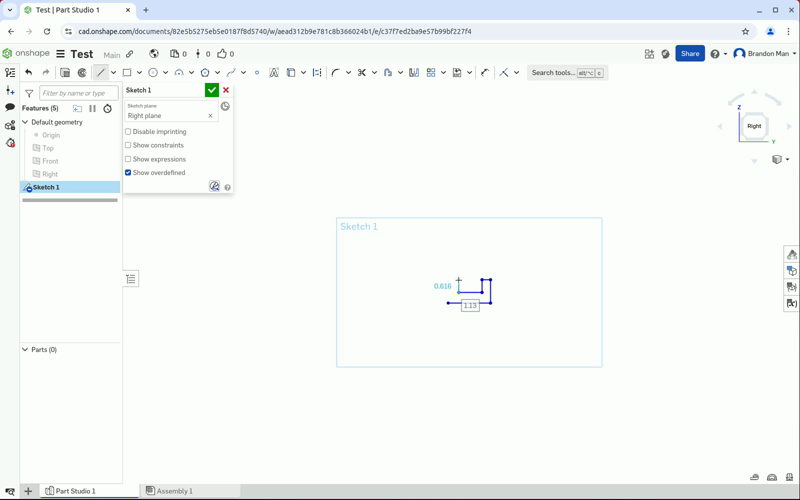
scroll(6)
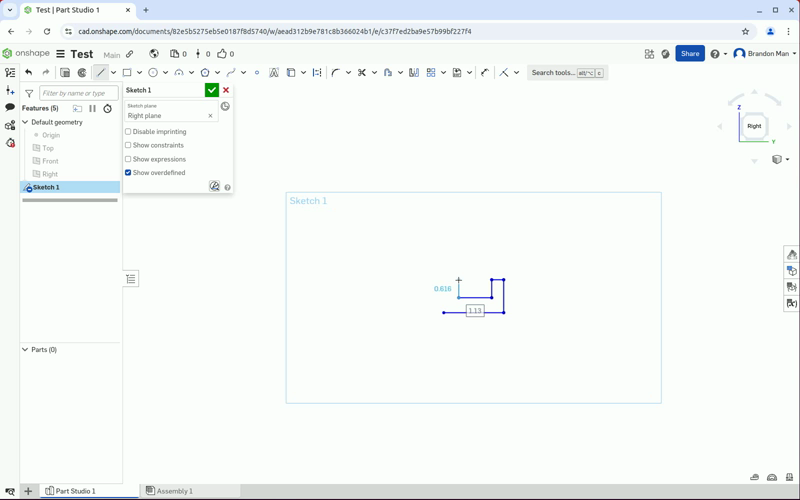
scroll(6)
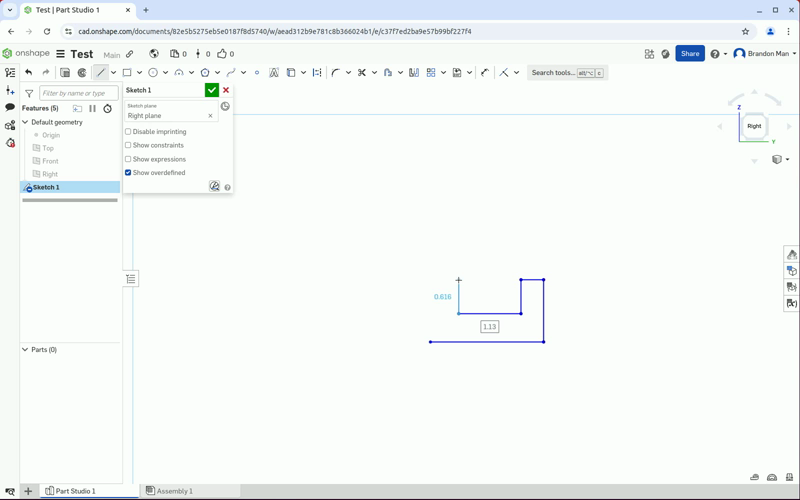
click(458, 279)
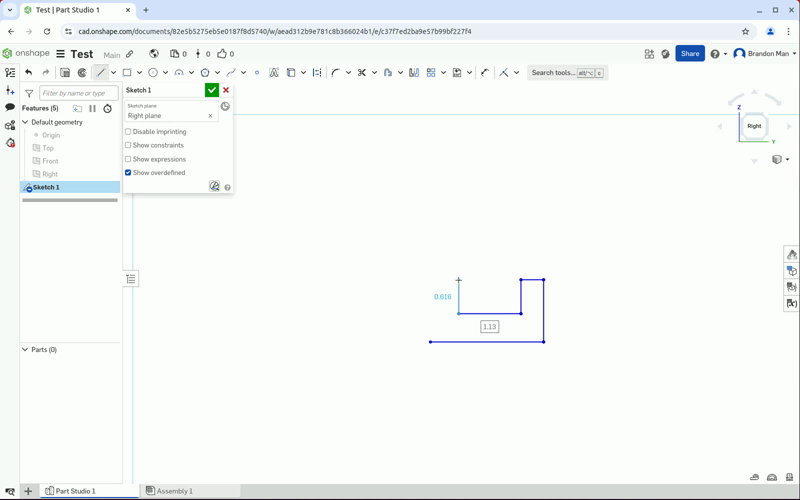
scroll(-6)
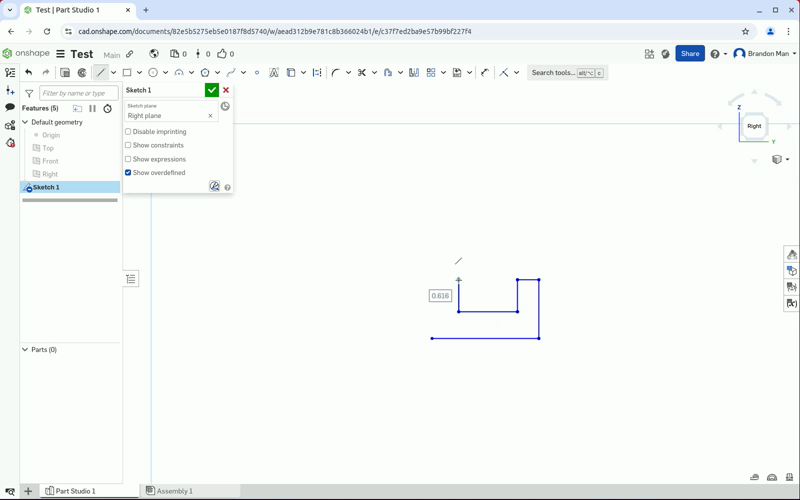
scroll(-6)
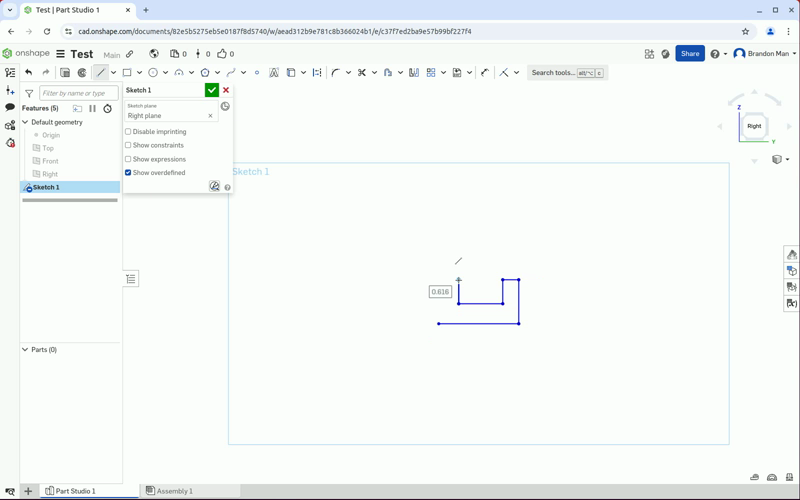
scroll(-6)
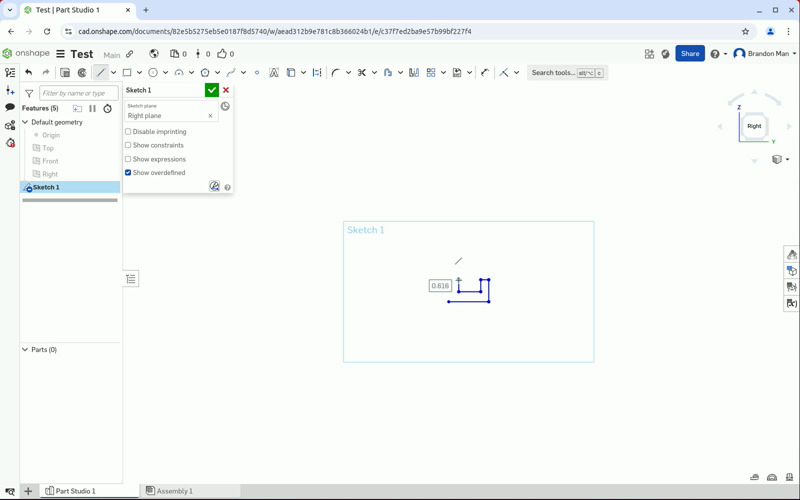
scroll(-6)
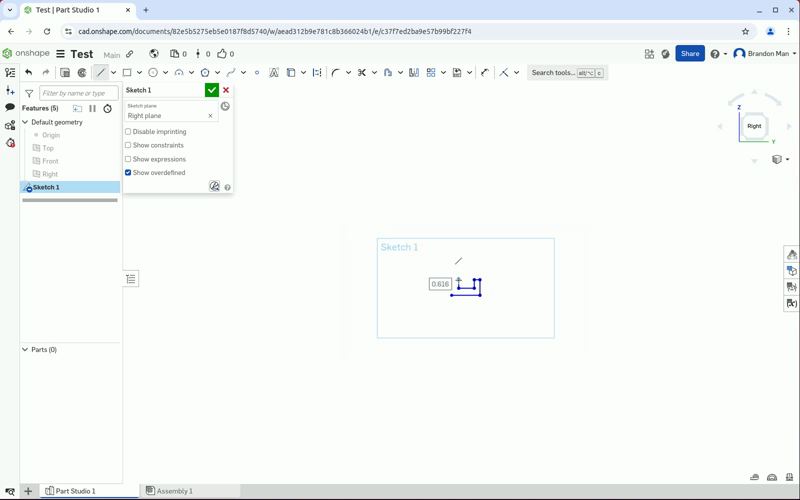
scroll(-6)
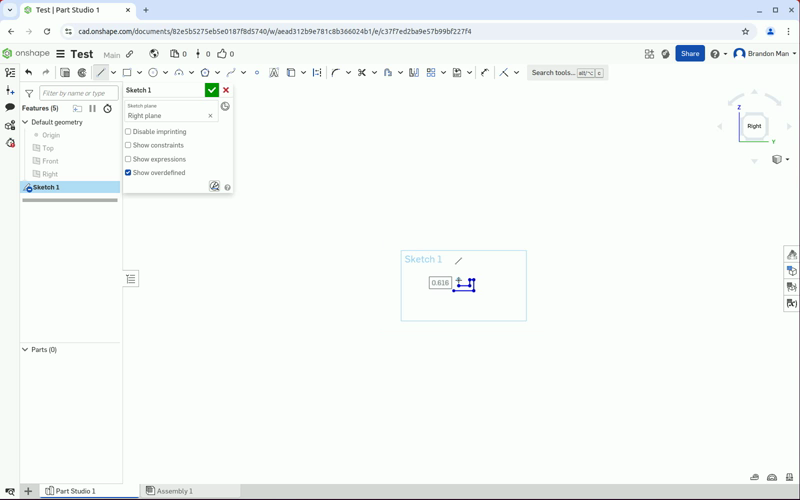
scroll(-6)
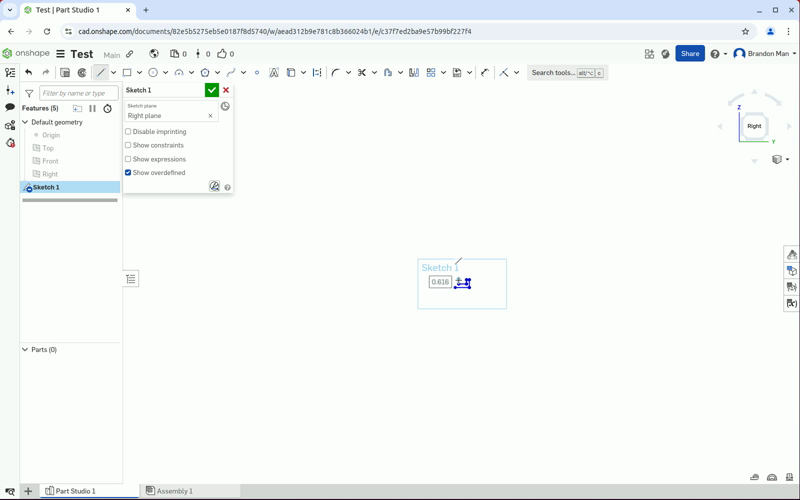
scroll(-6)
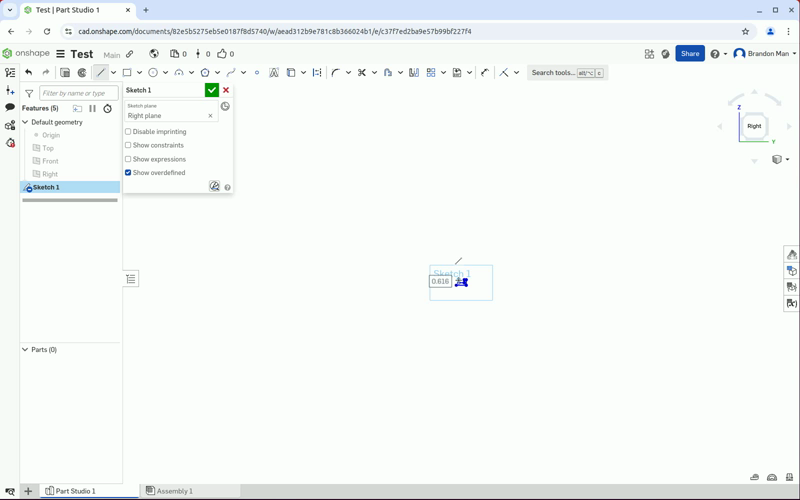
key_up(shift)
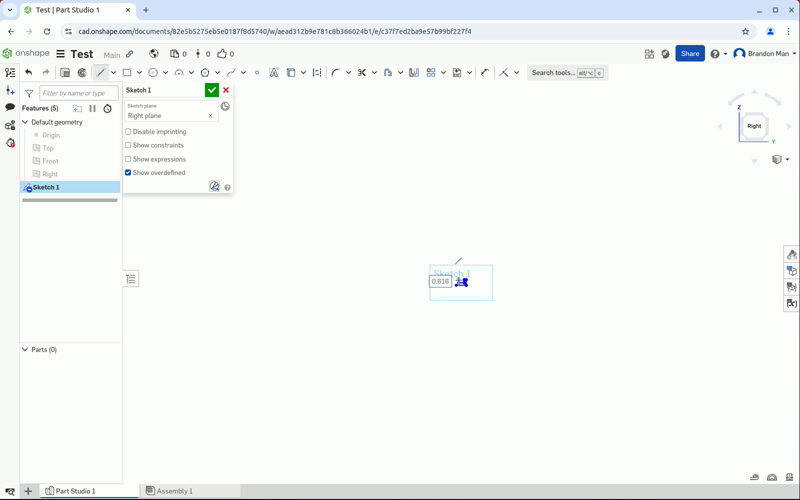
key_down(shift)
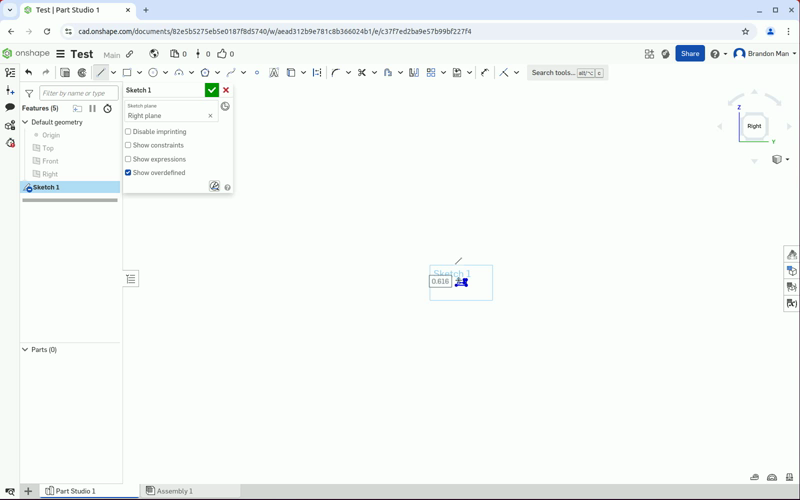
mouse_move(488, 279)
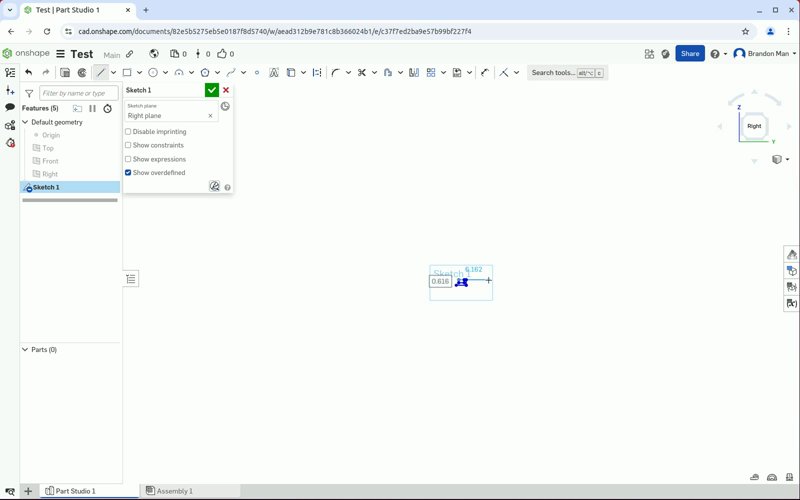
mouse_move(456, 279)
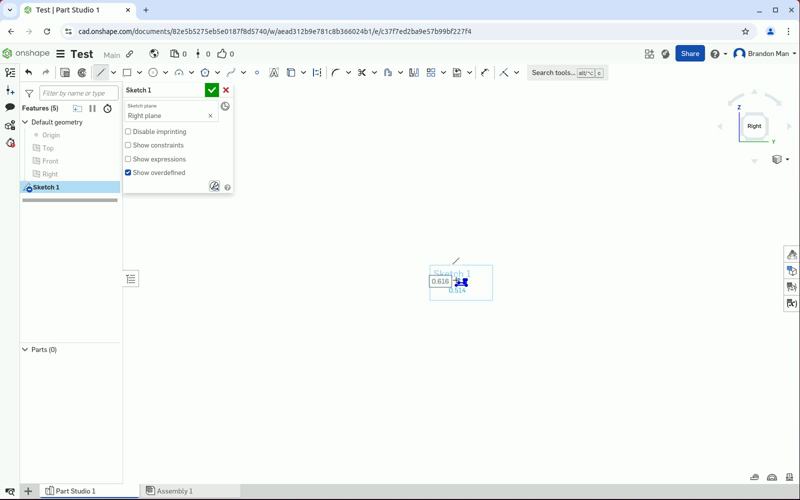
scroll(6)
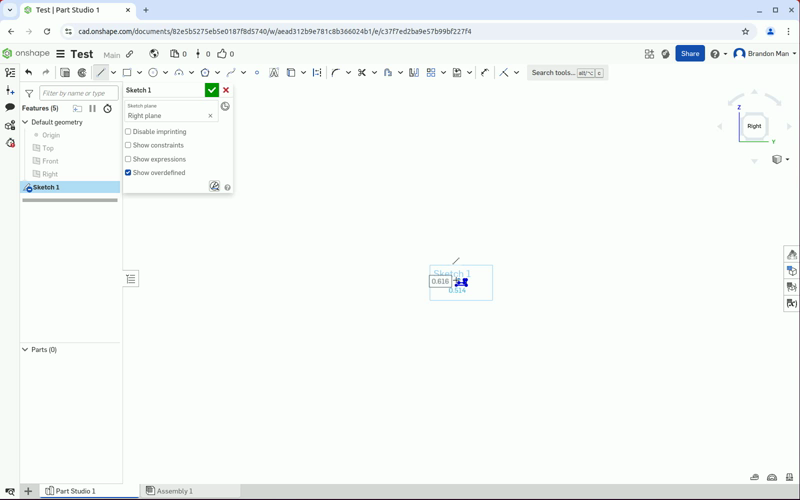
scroll(6)
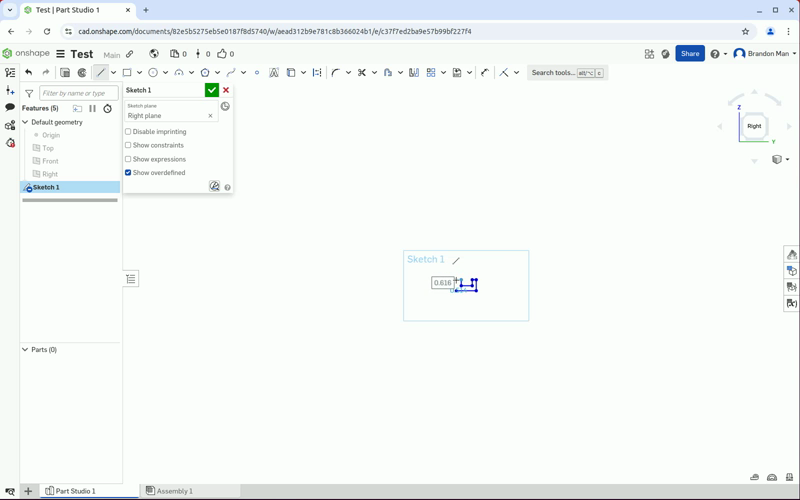
scroll(6)
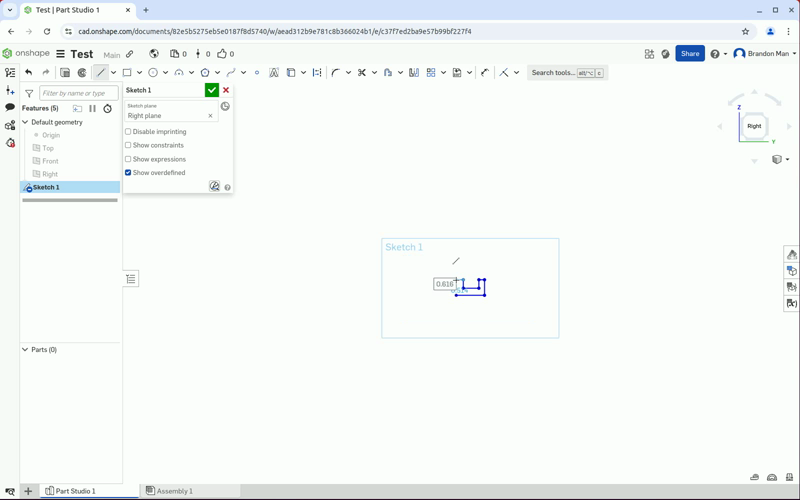
scroll(6)
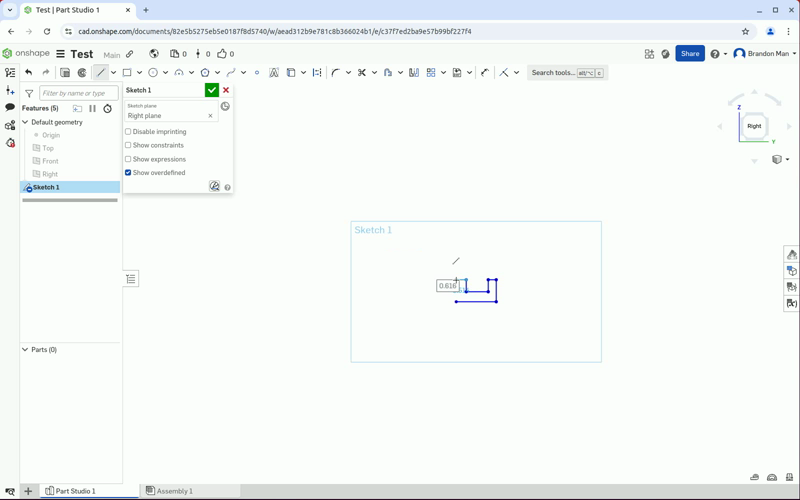
scroll(6)
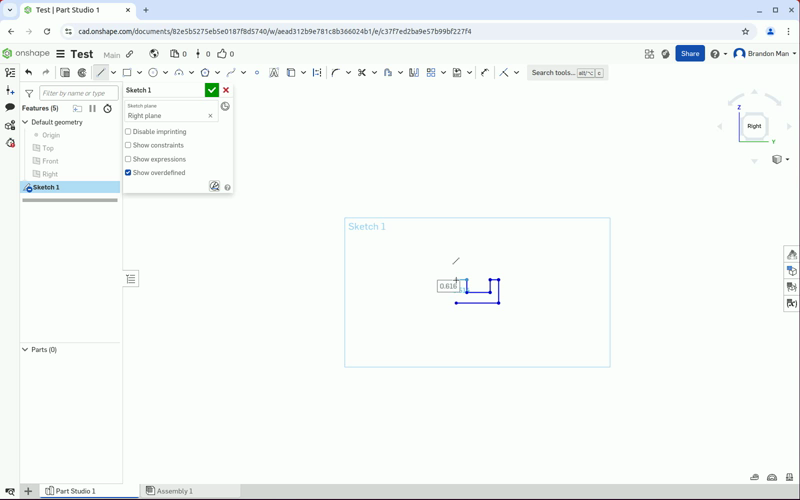
scroll(6)
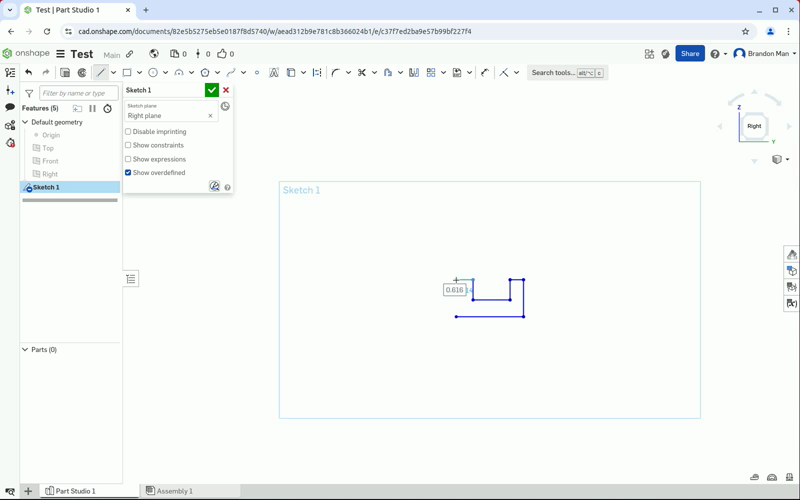
scroll(6)
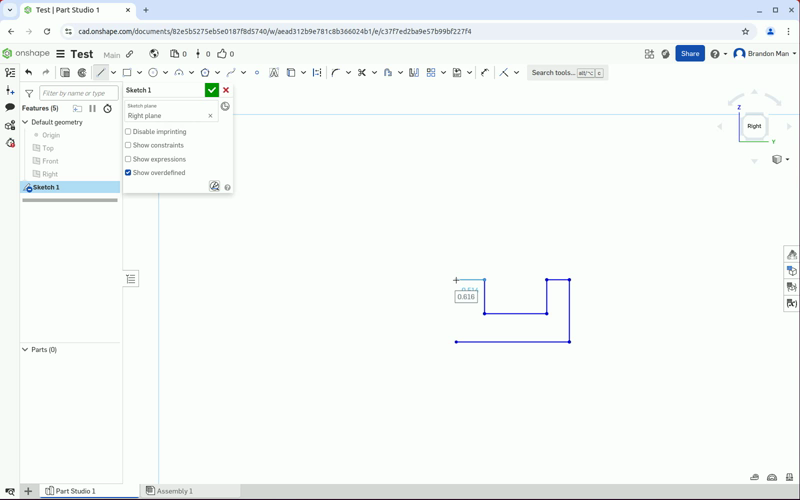
click(456, 279)
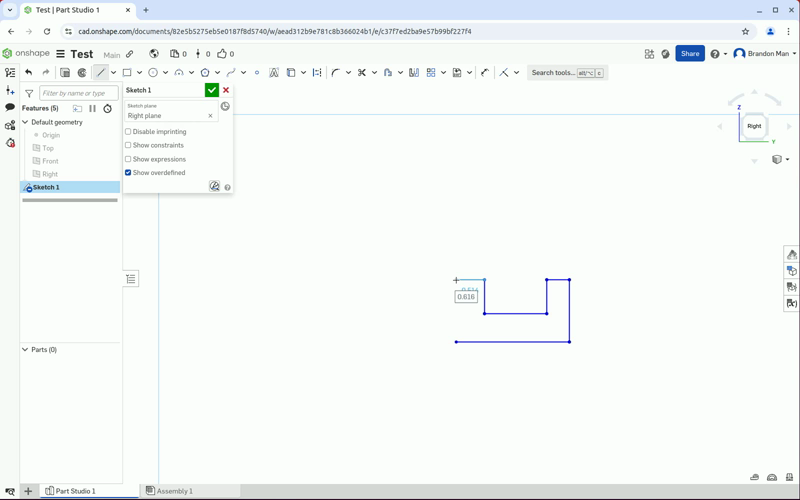
scroll(-6)
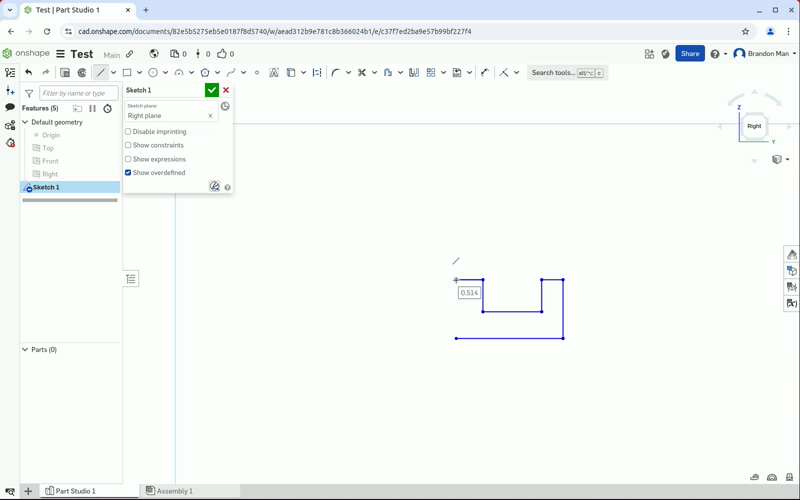
scroll(-6)
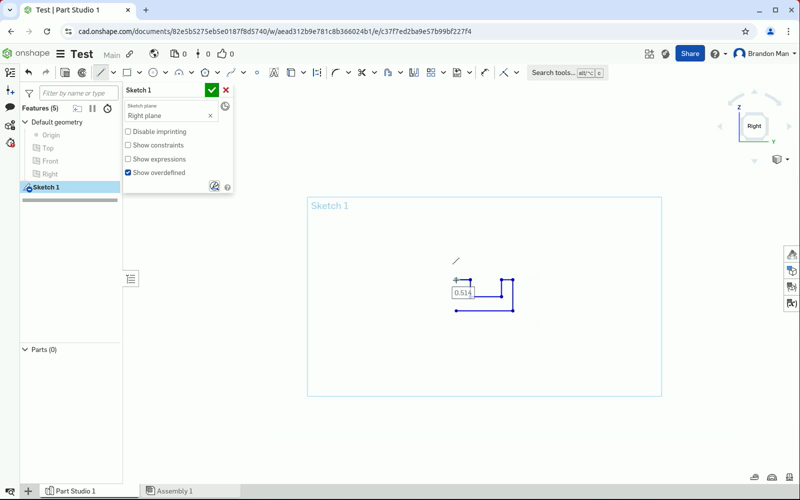
scroll(-6)
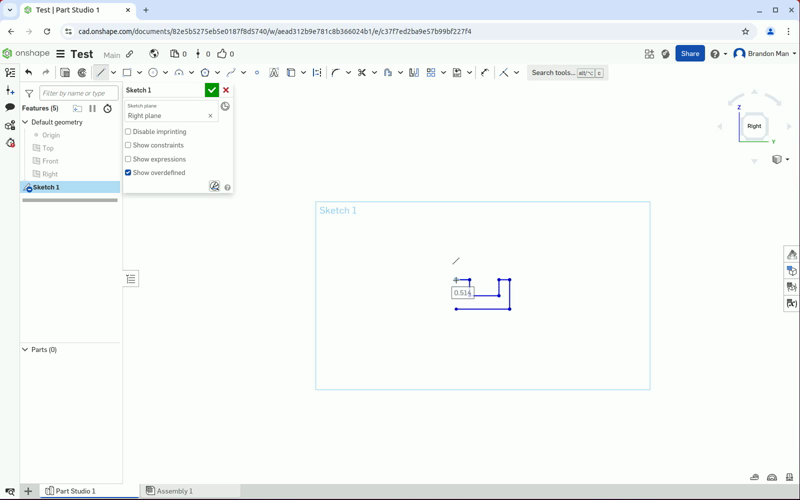
scroll(-6)
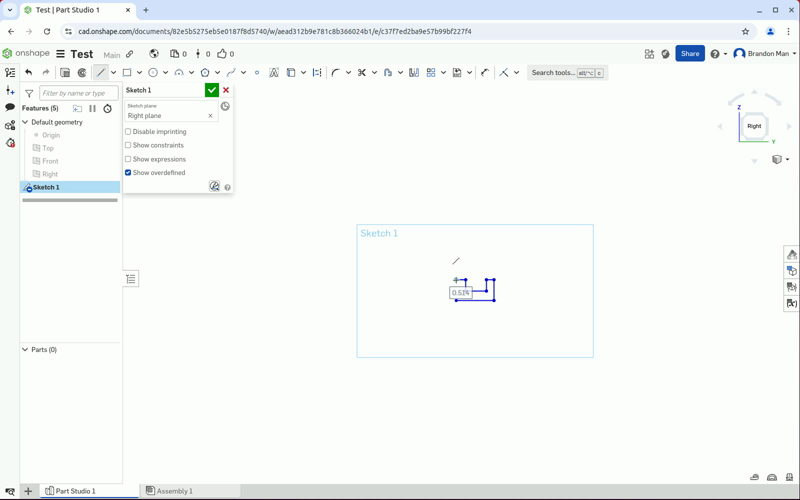
scroll(-6)
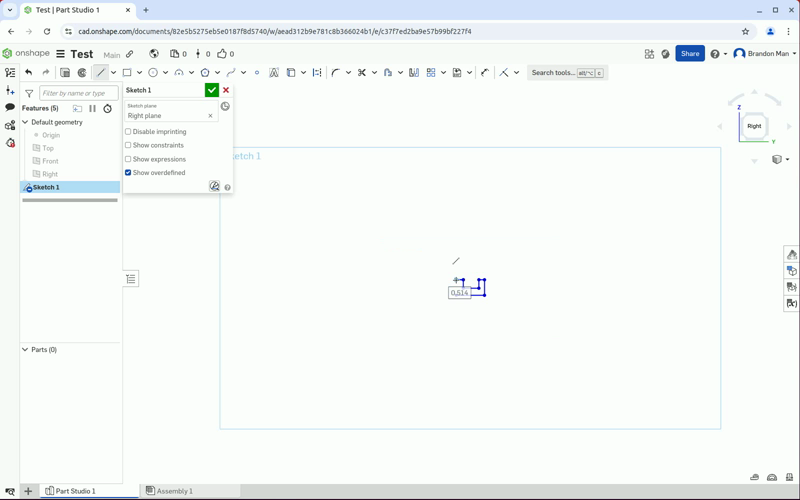
scroll(-6)
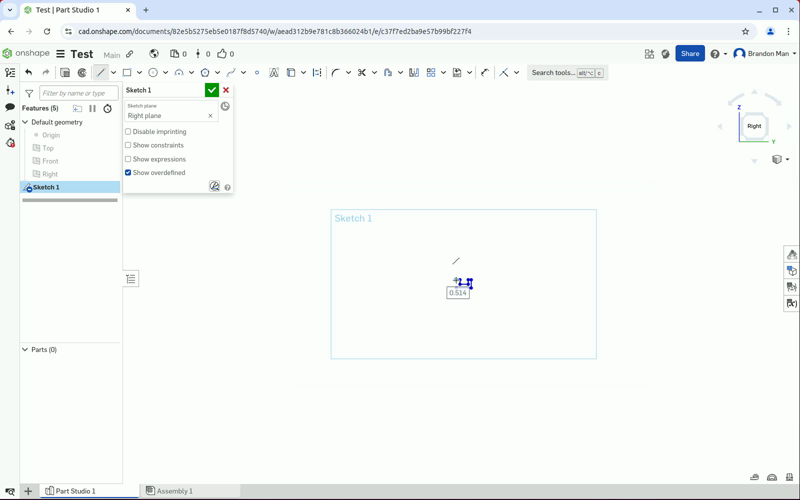
scroll(-6)
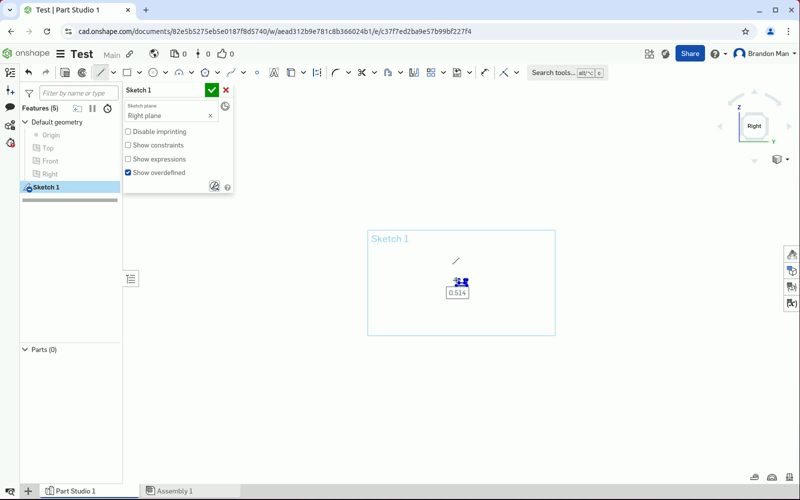
key_up(shift)
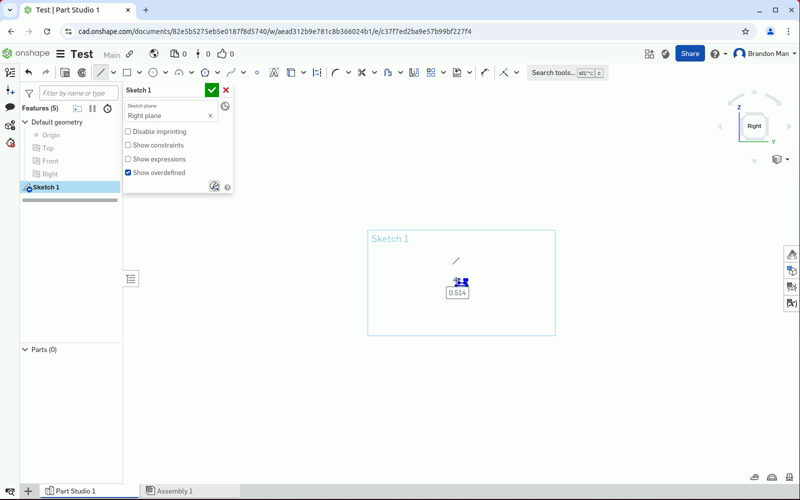
mouse_move(486, 279)
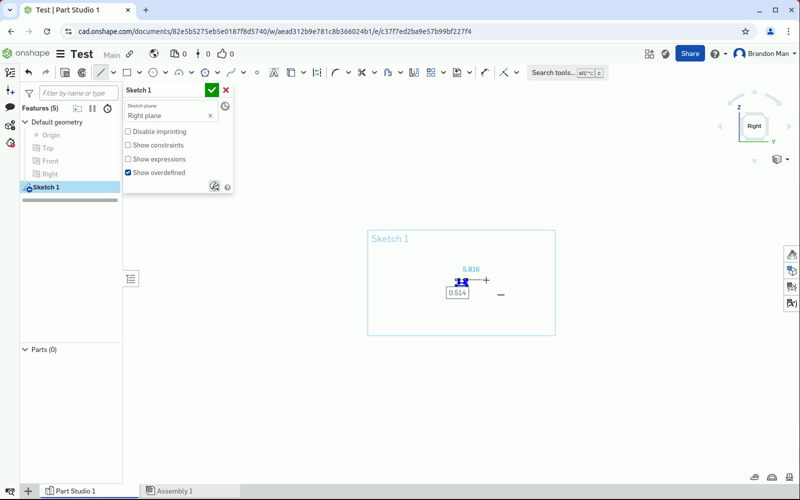
key_down(shift)
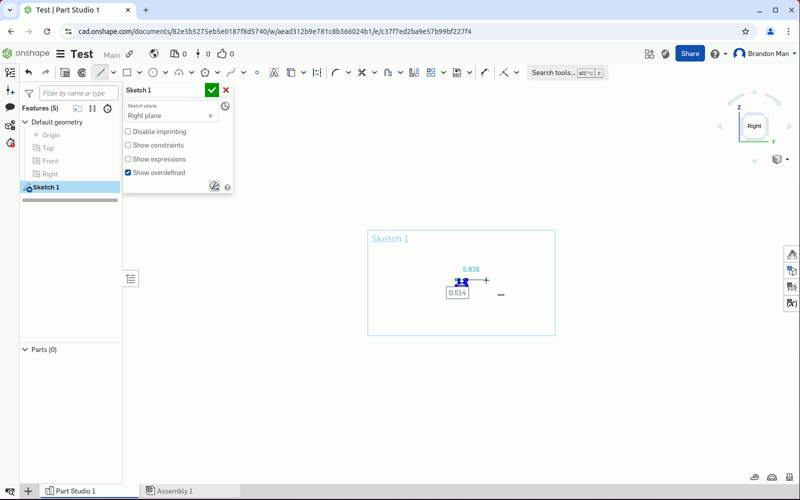
mouse_move(456, 285)
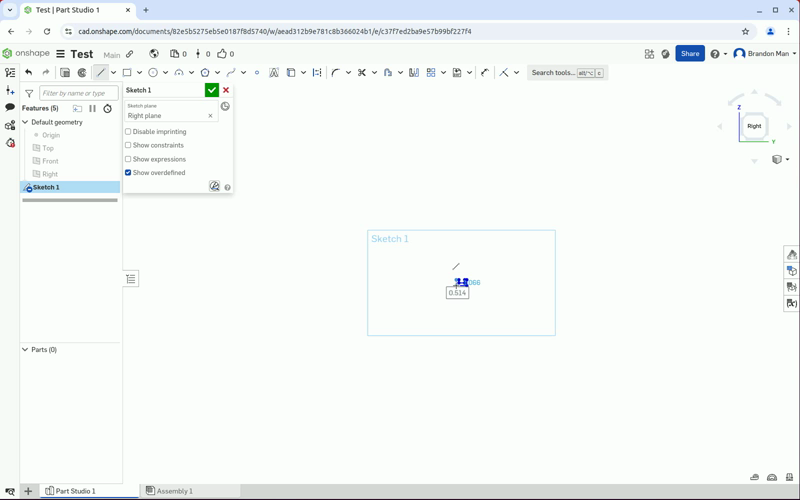
scroll(6)
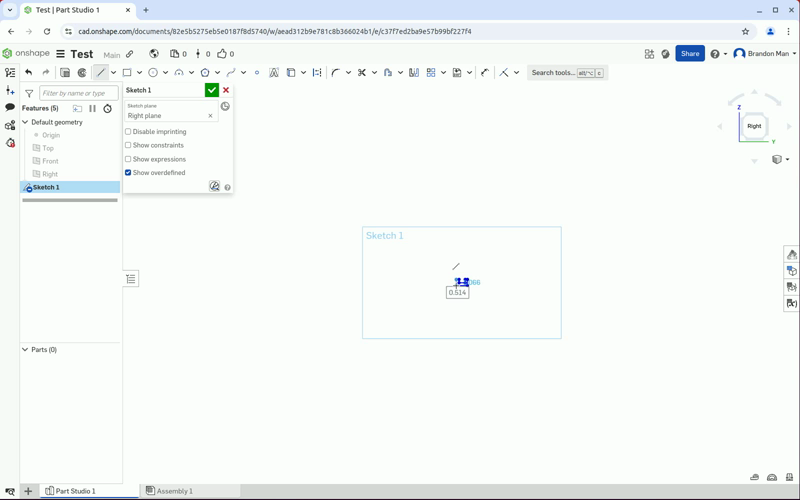
scroll(6)
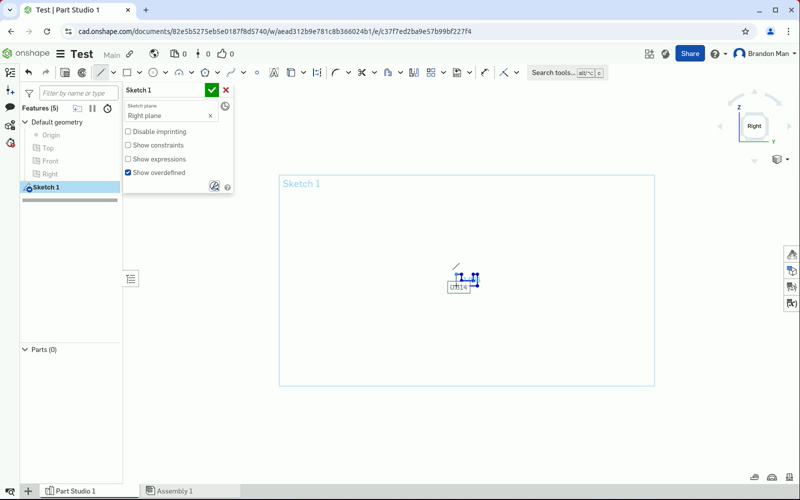
scroll(6)
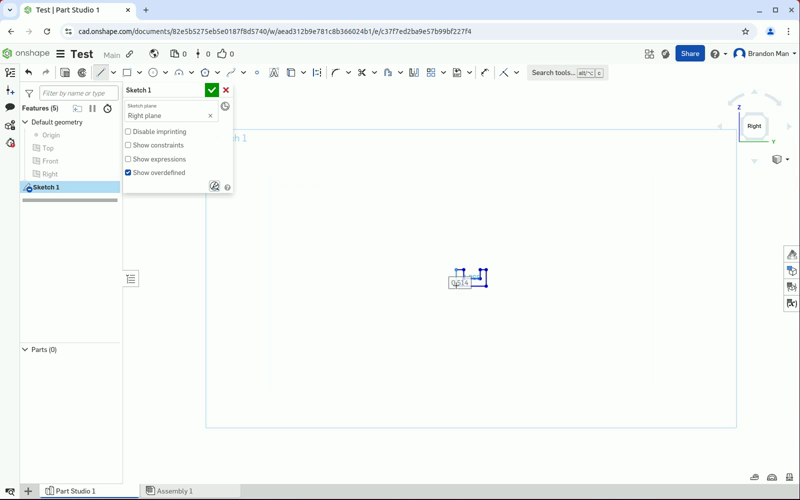
scroll(6)
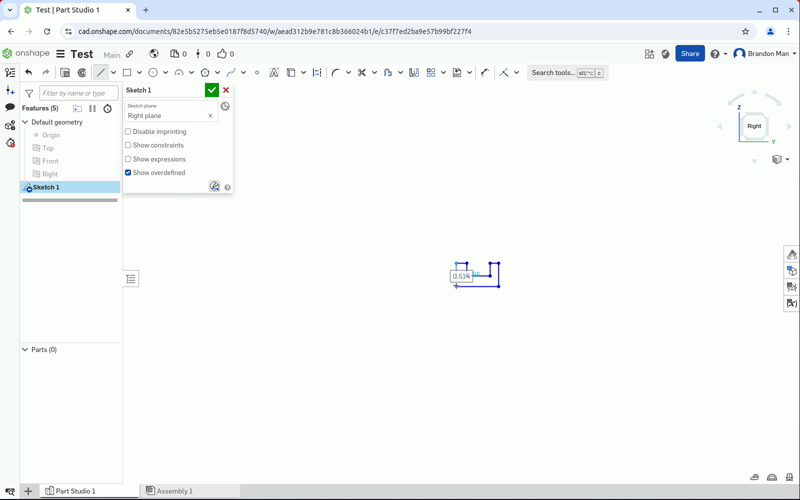
scroll(6)
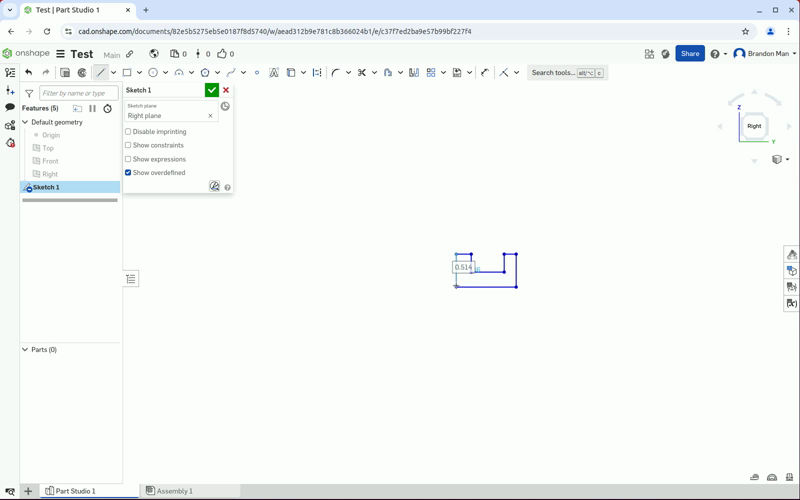
scroll(6)
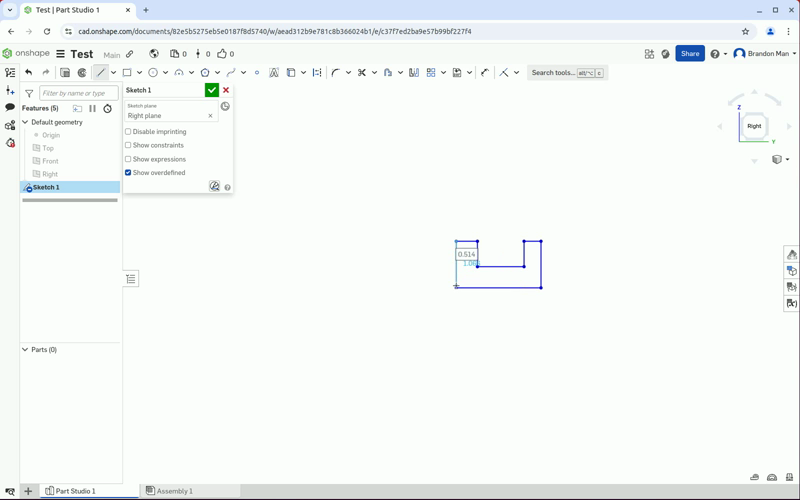
scroll(6)
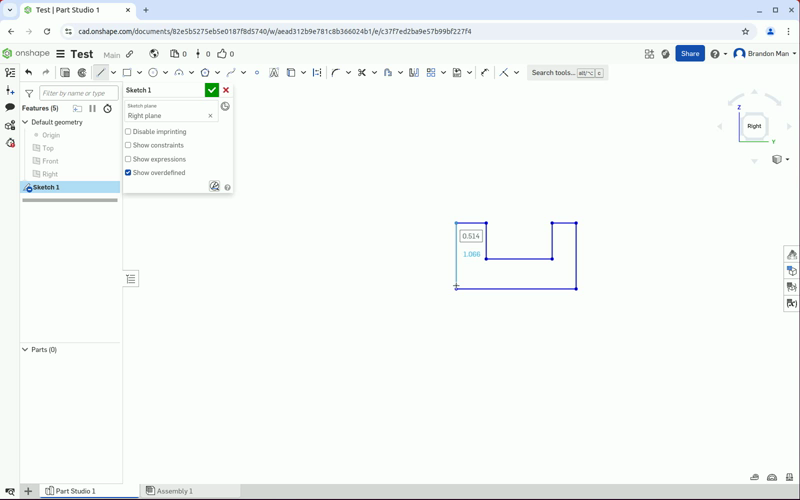
key_up(shift)
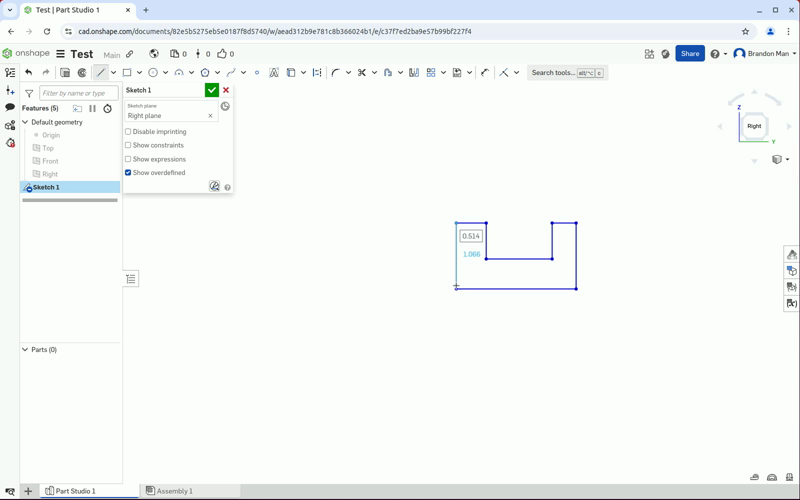
click(456, 285)
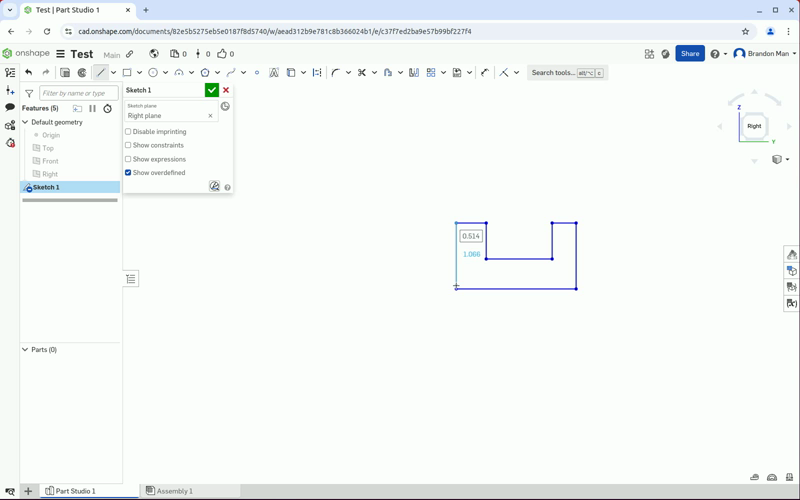
scroll(-6)
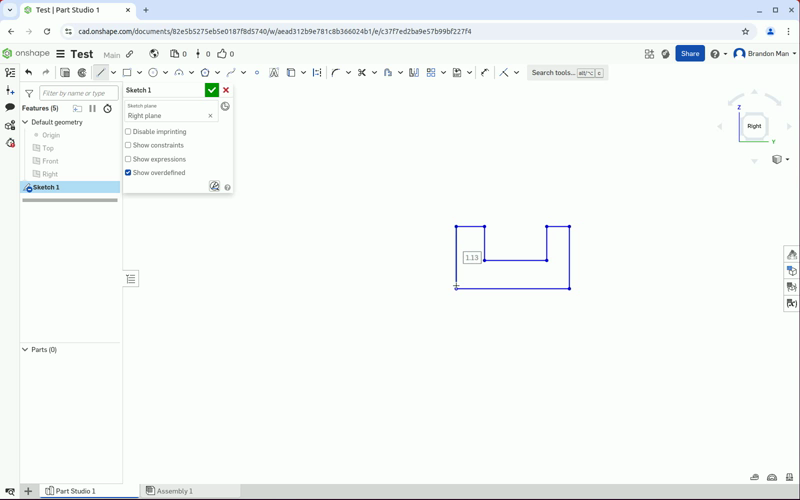
scroll(-6)
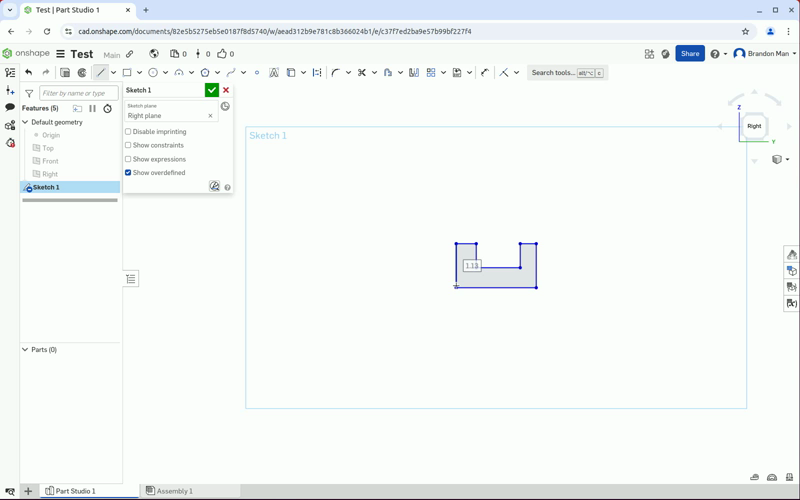
scroll(-6)
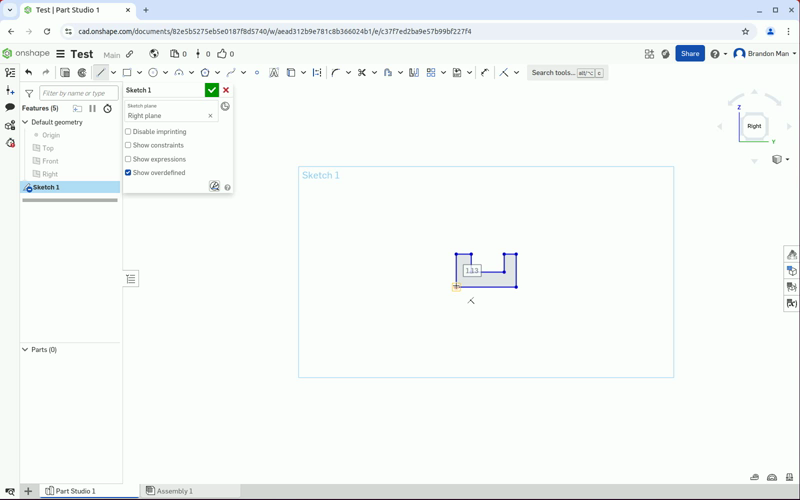
scroll(-6)
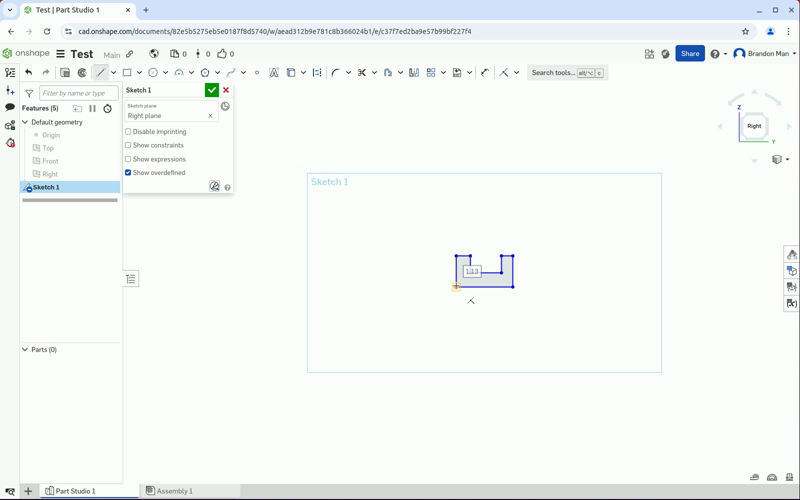
scroll(-6)
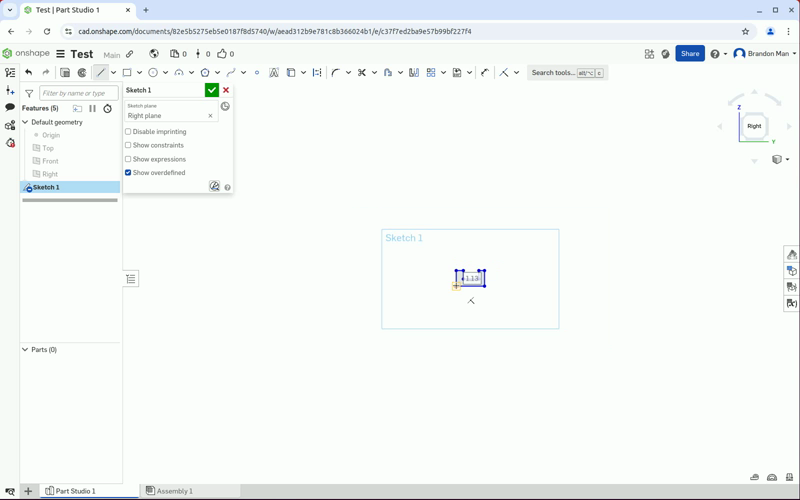
scroll(-6)
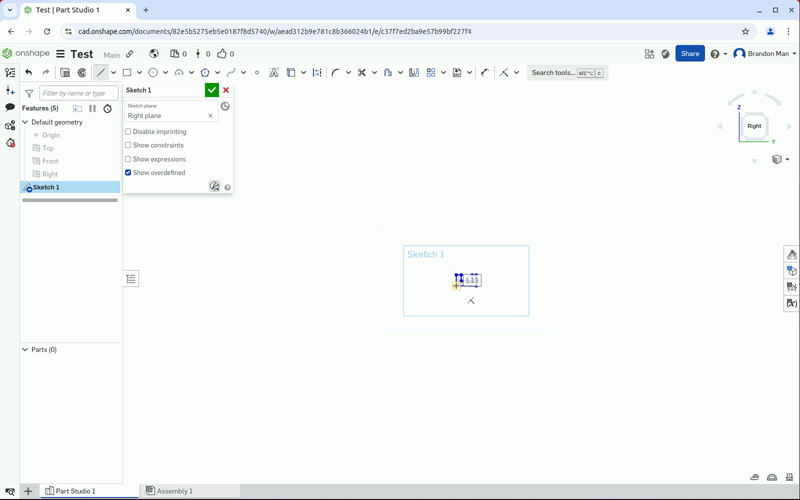
scroll(-6)
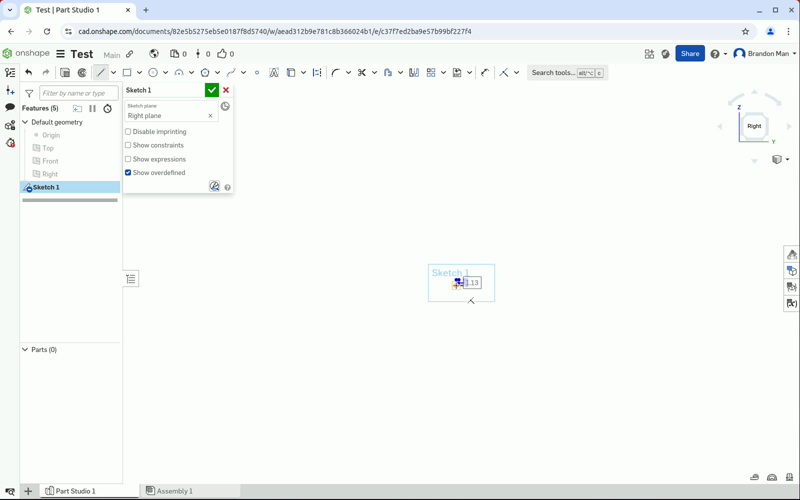
key(esc)
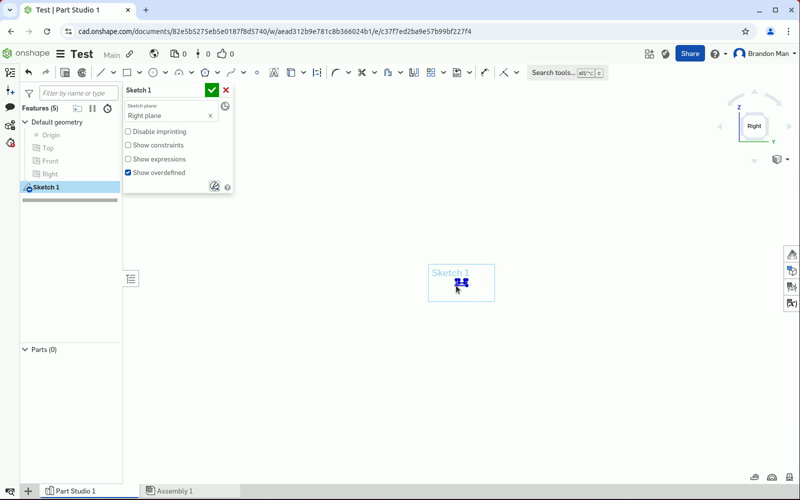
mouse_move(464, 284)
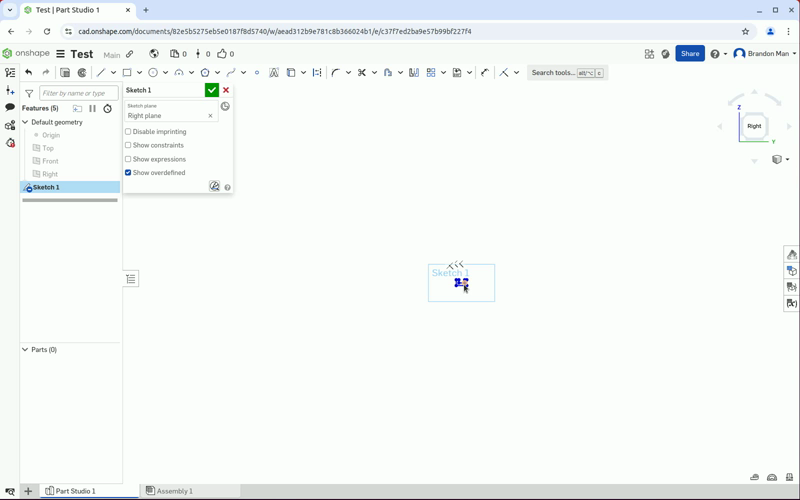
scroll(6)
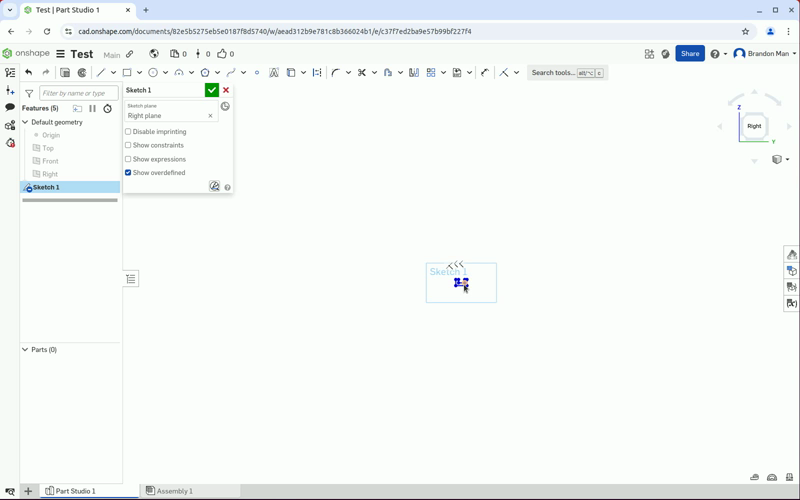
scroll(6)
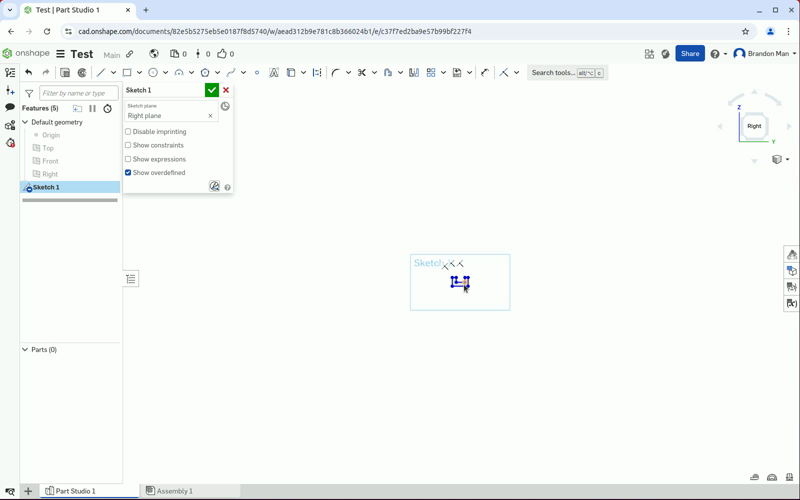
scroll(6)
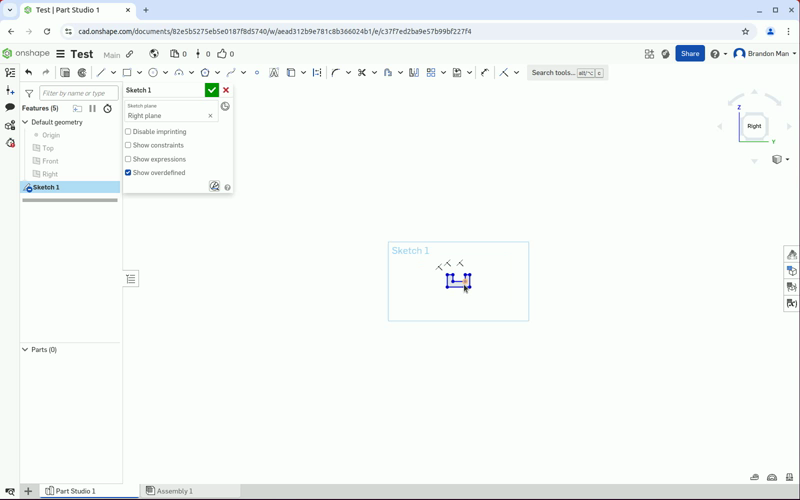
scroll(6)
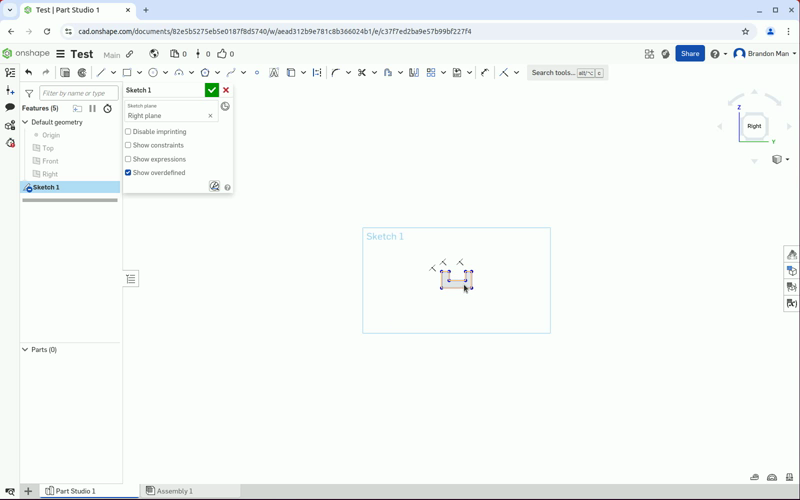
scroll(6)
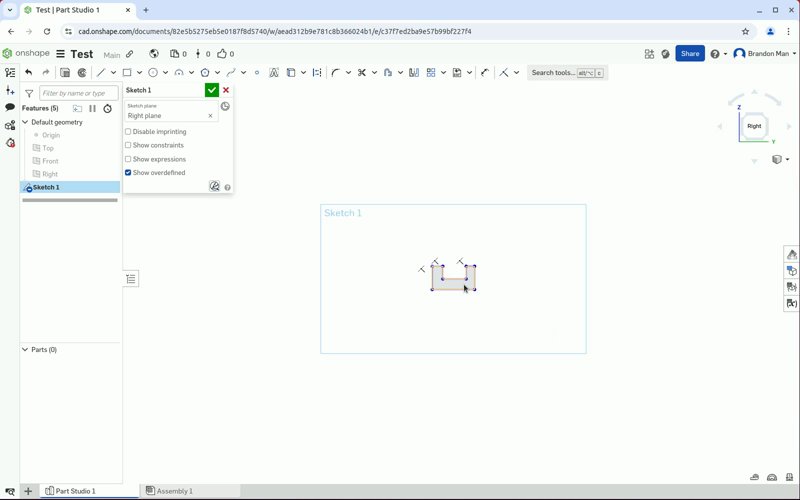
scroll(6)
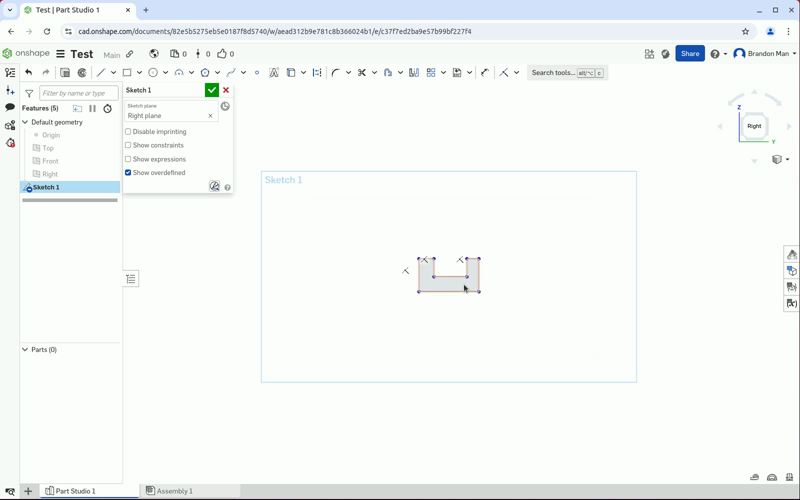
scroll(6)
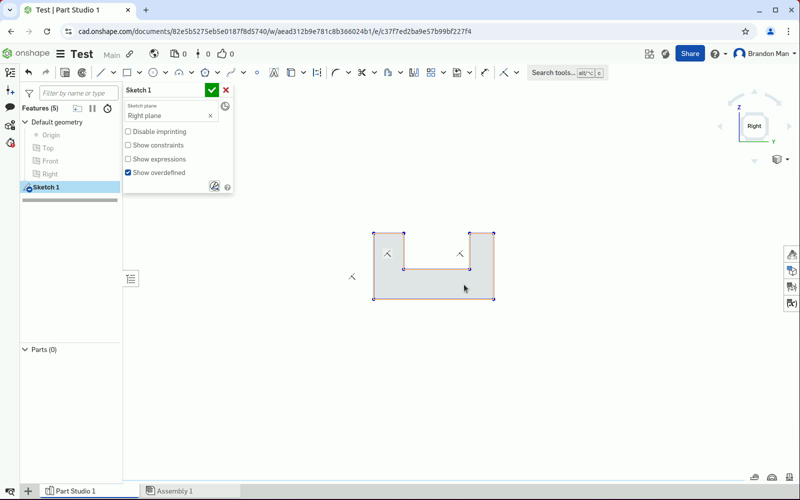
click(464, 284)
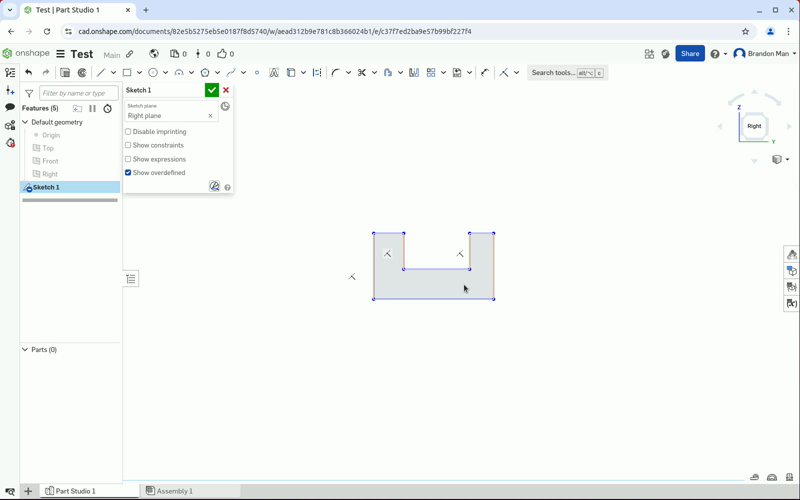
scroll(-6)
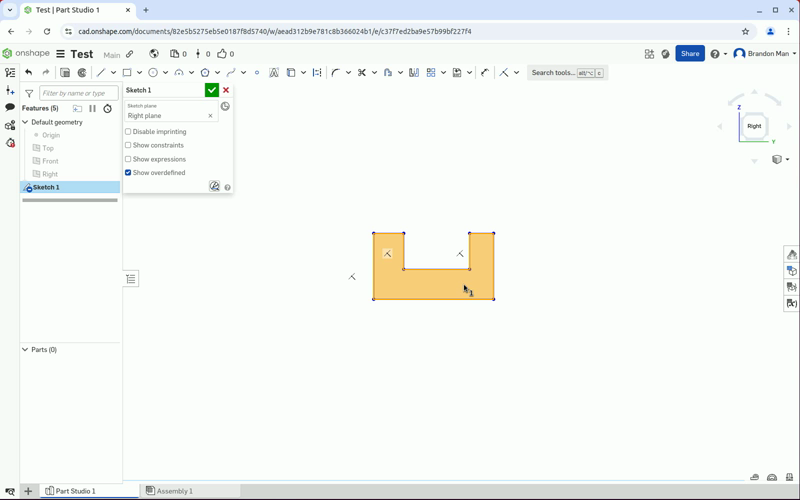
scroll(-6)
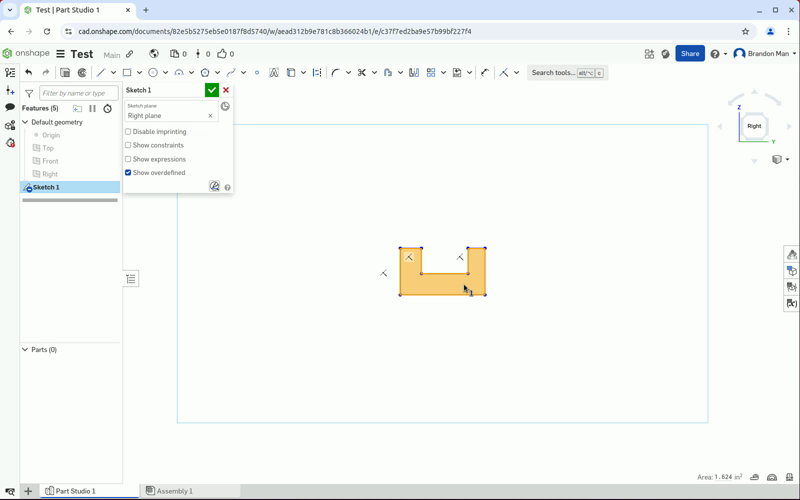
scroll(-6)
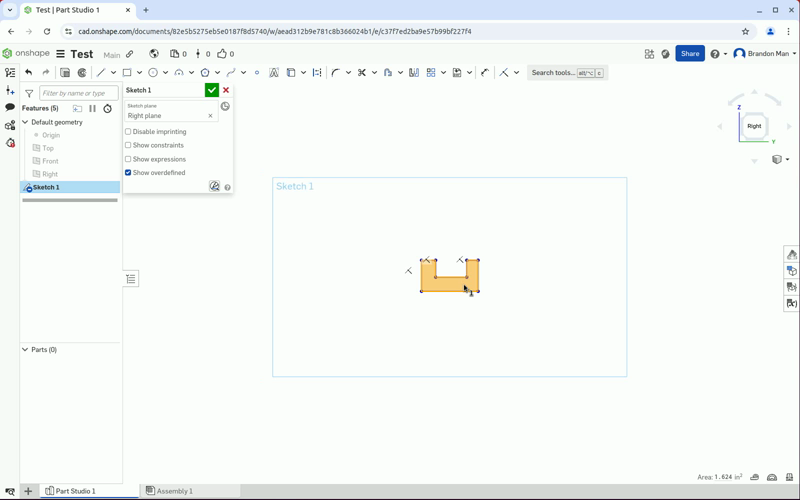
scroll(-6)
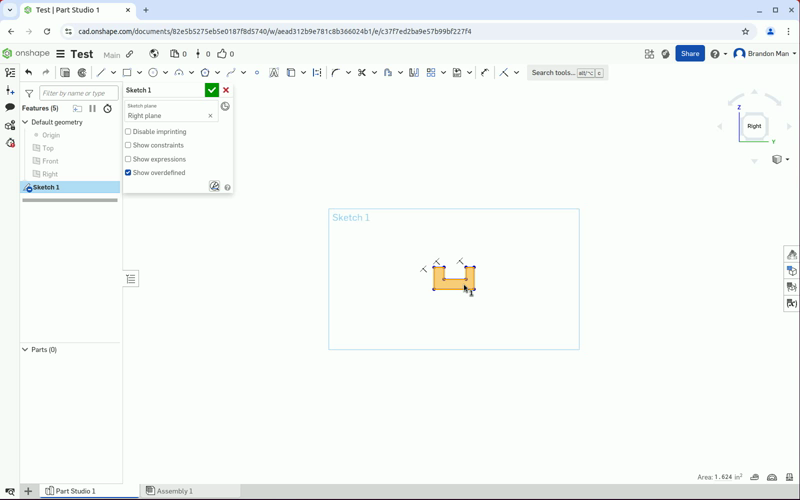
scroll(-6)
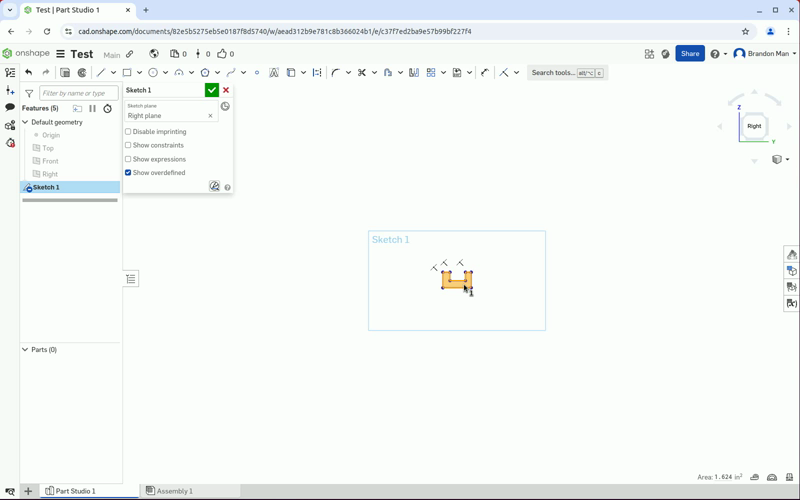
scroll(-6)
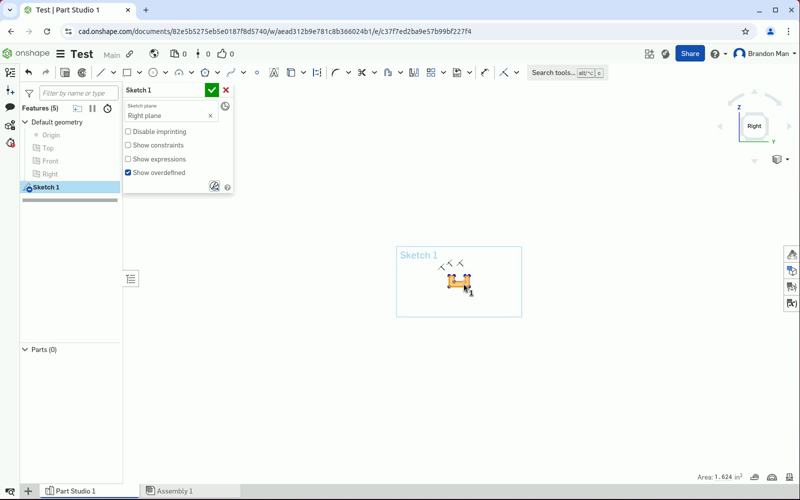
scroll(-6)
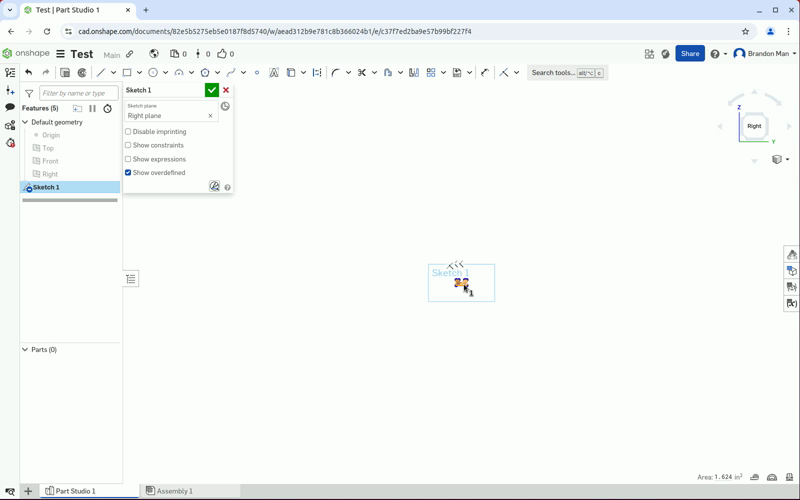
mouse_move(73, 352)
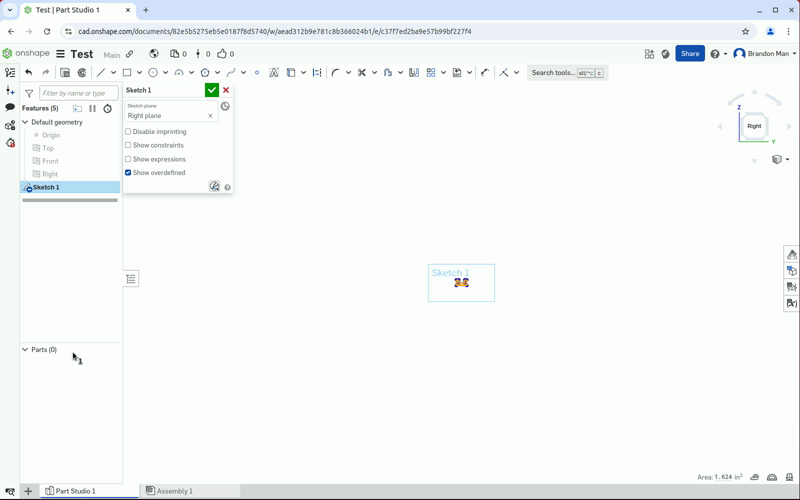
key(shift+y)
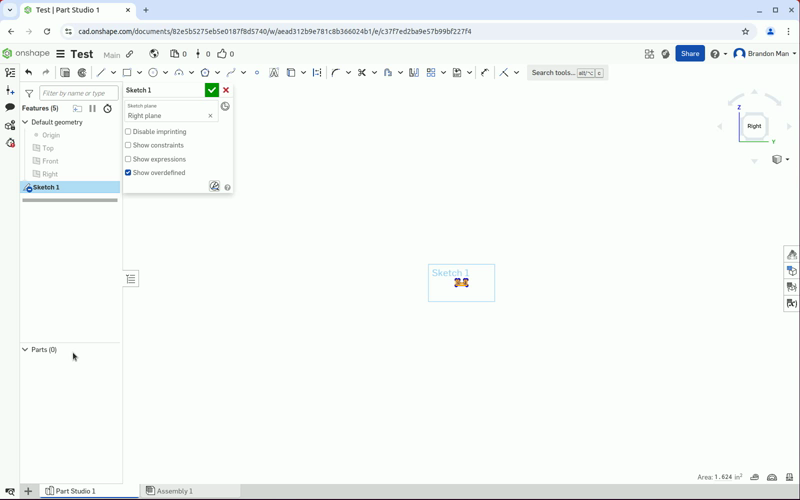
key(shift+e)
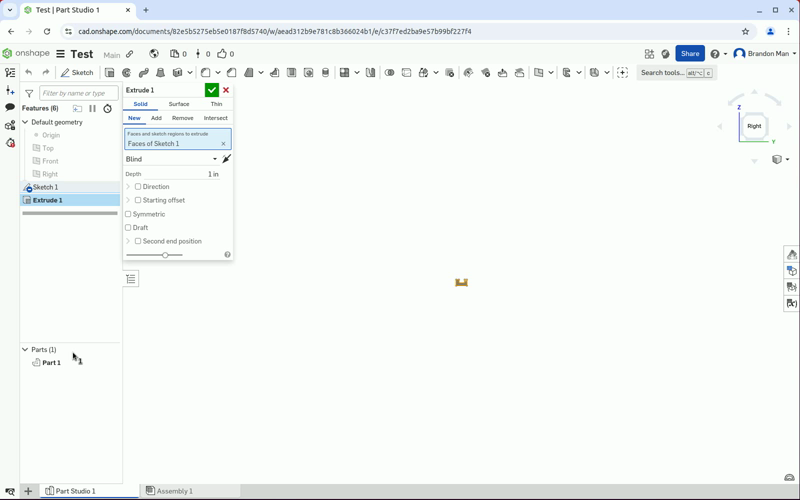
mouse_move(143, 106)
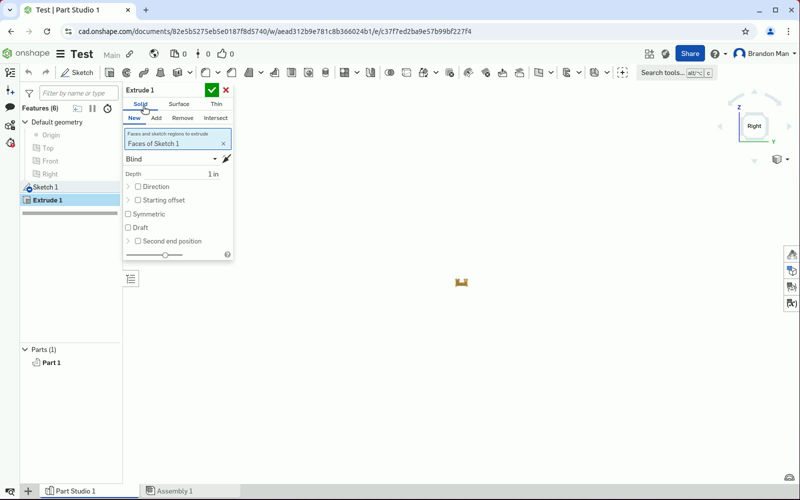
click(143, 106)
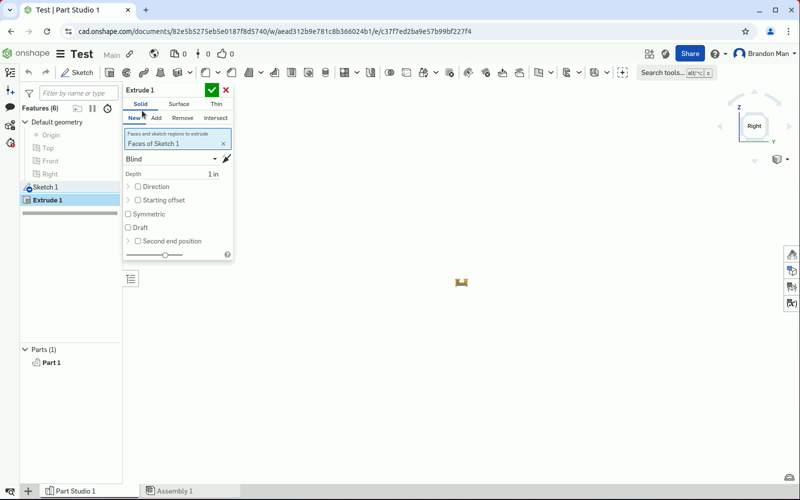
mouse_move(137, 120)
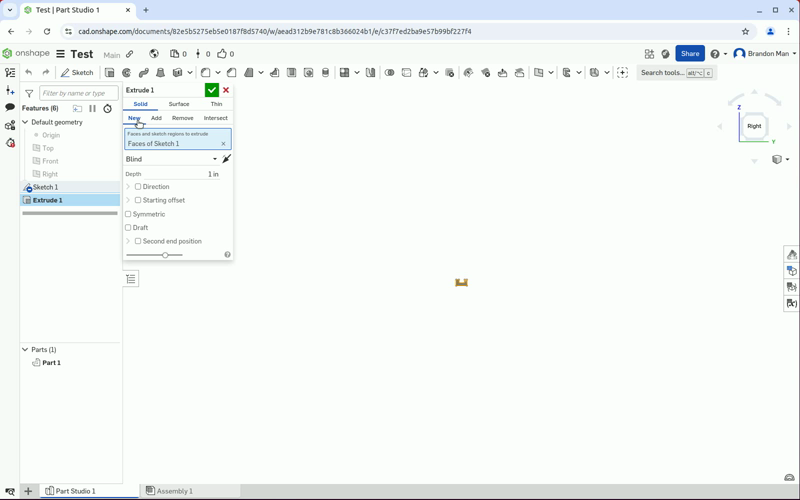
click(137, 120)
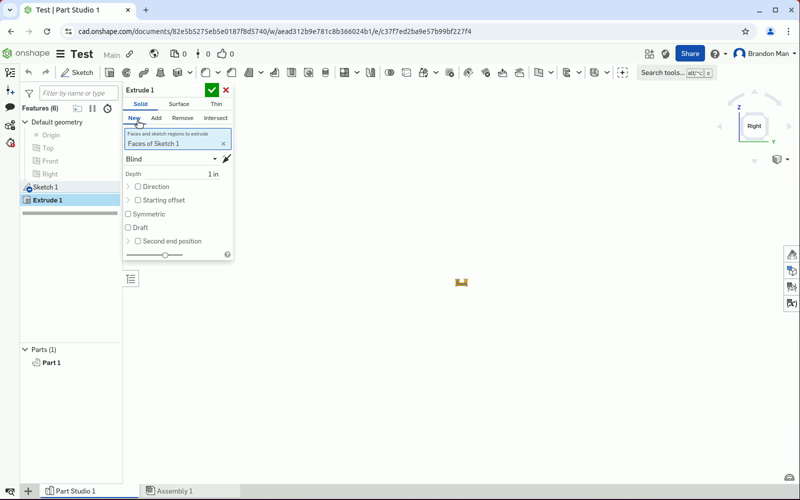
key(tab, 4)
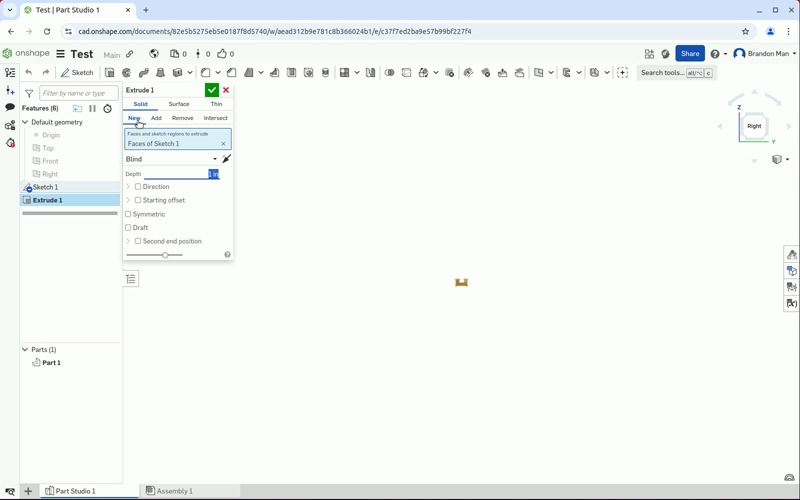
text(23.108)
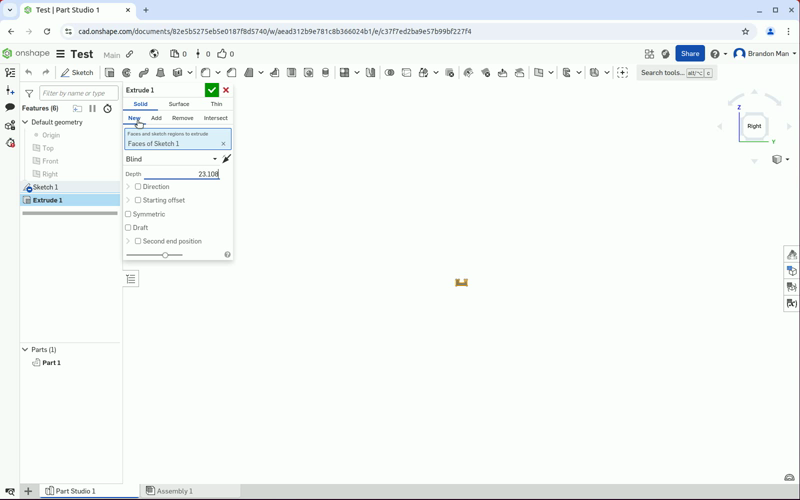
key(enter)
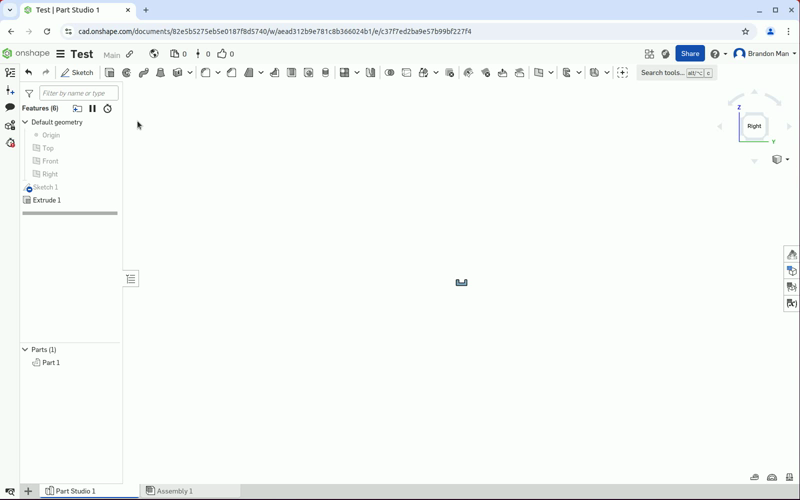
key(shift+h)
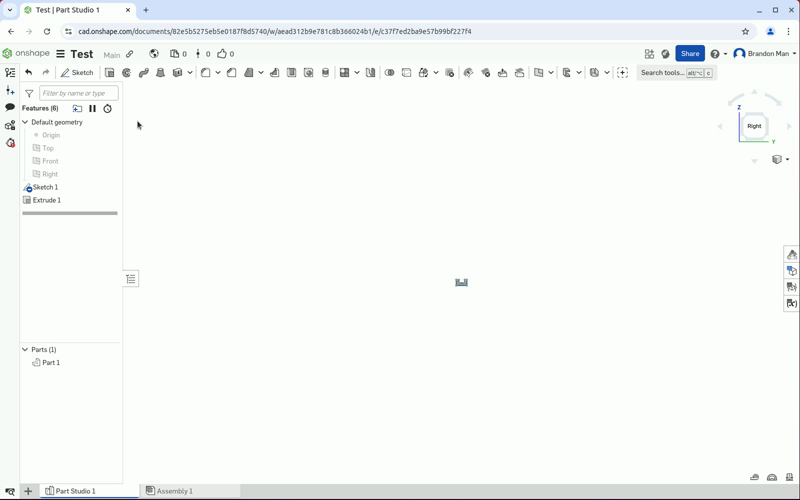
key(shift+h)
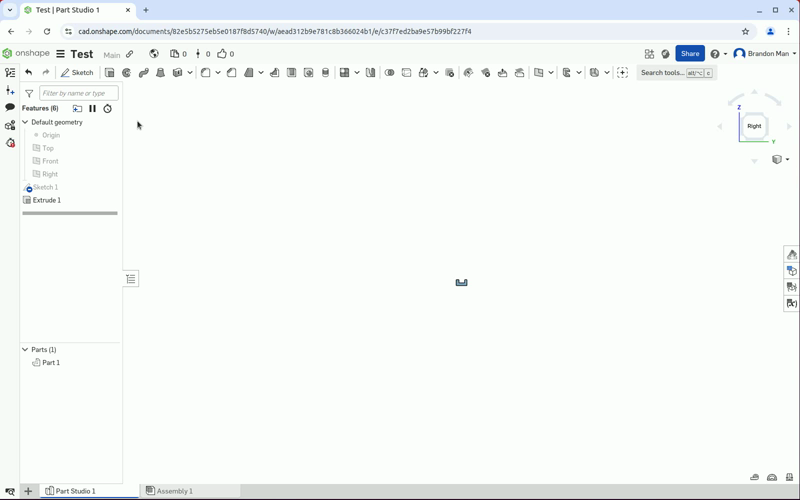
mouse_move(73, 189)
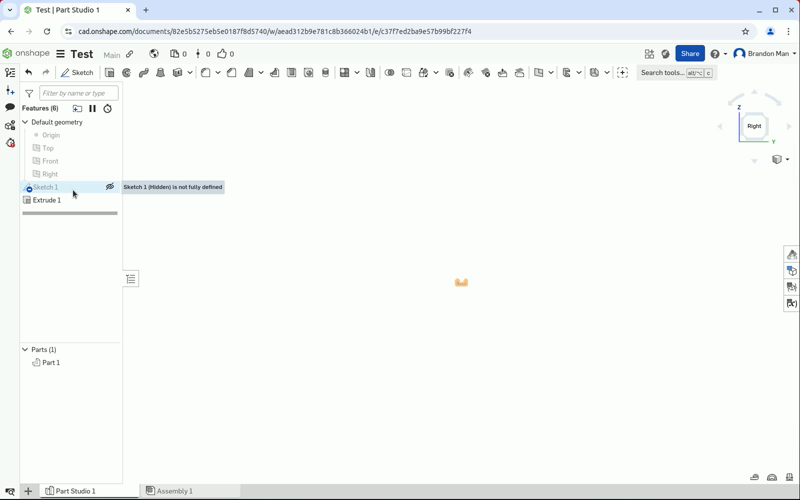
click(73, 189)
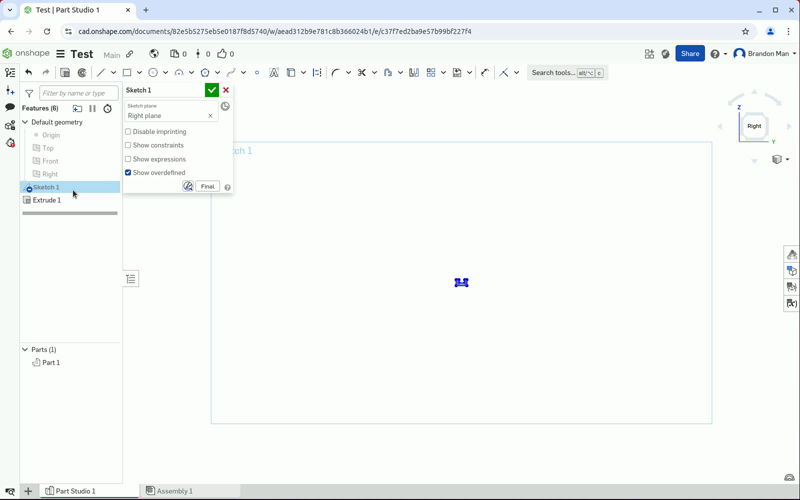
mouse_move(229, 92)
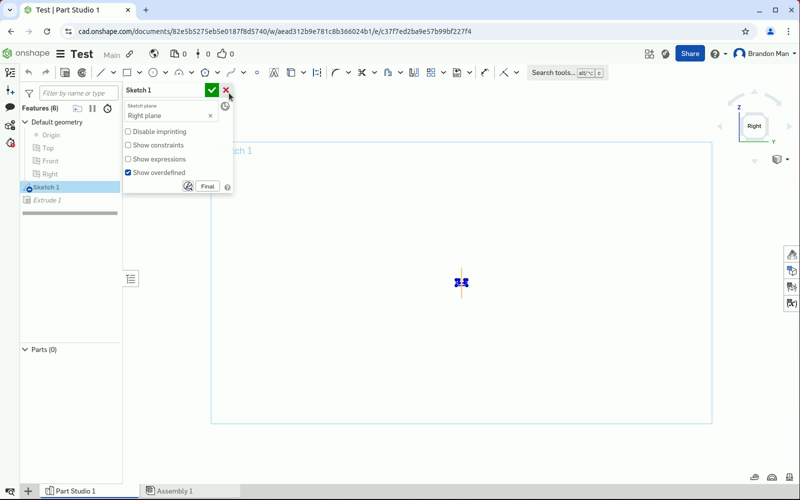
click(229, 92)
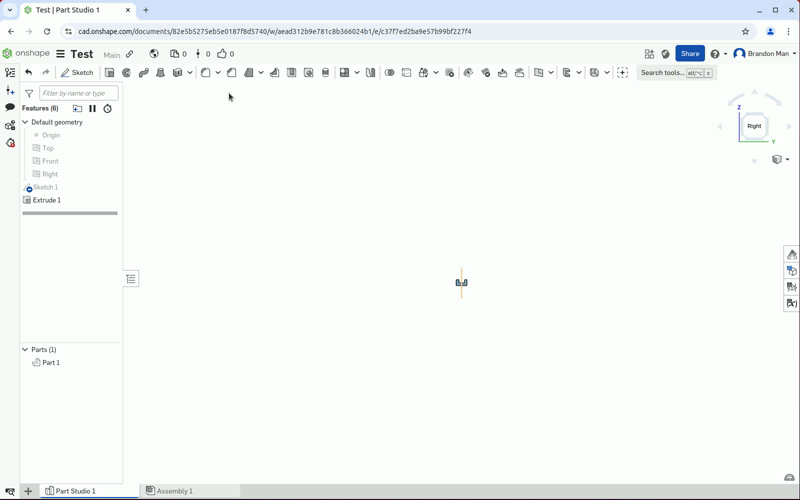
mouse_move(73, 352)
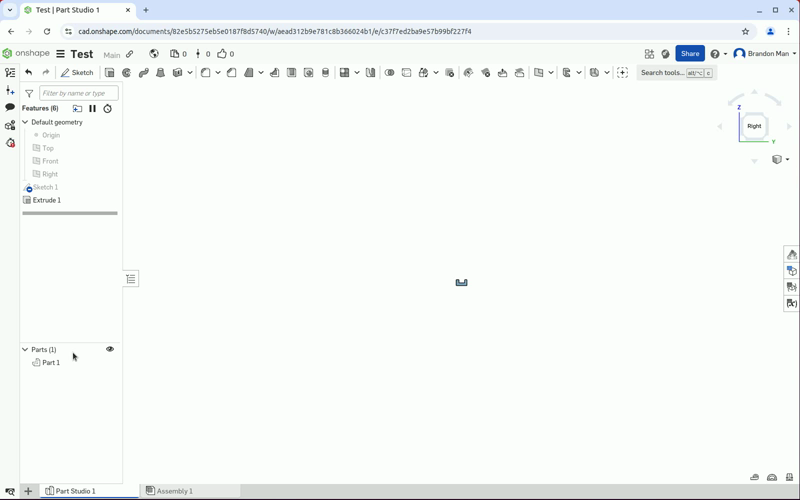
key(y)
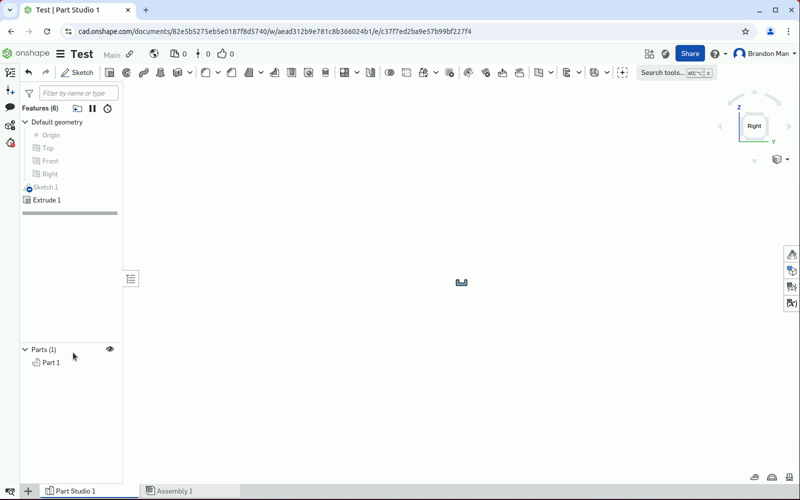
key(shift+p)
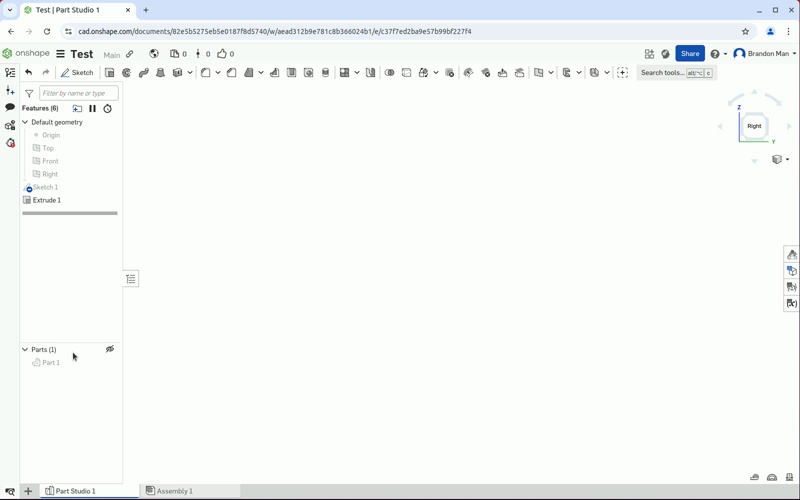
key(space)
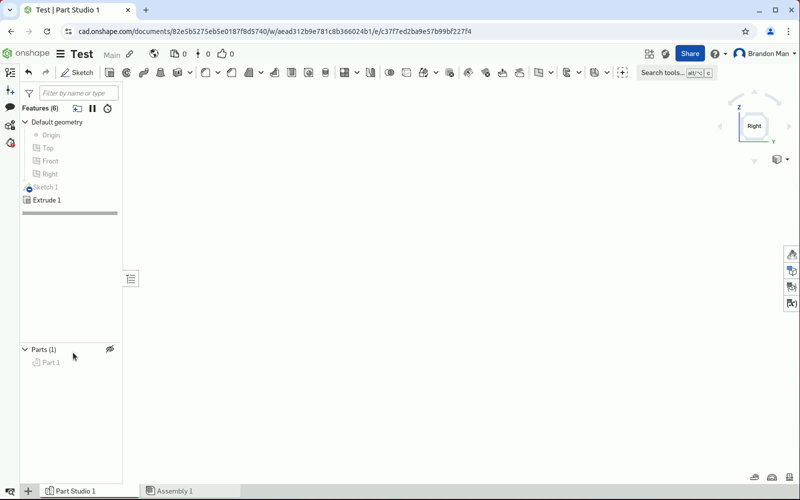
key_down(shift)
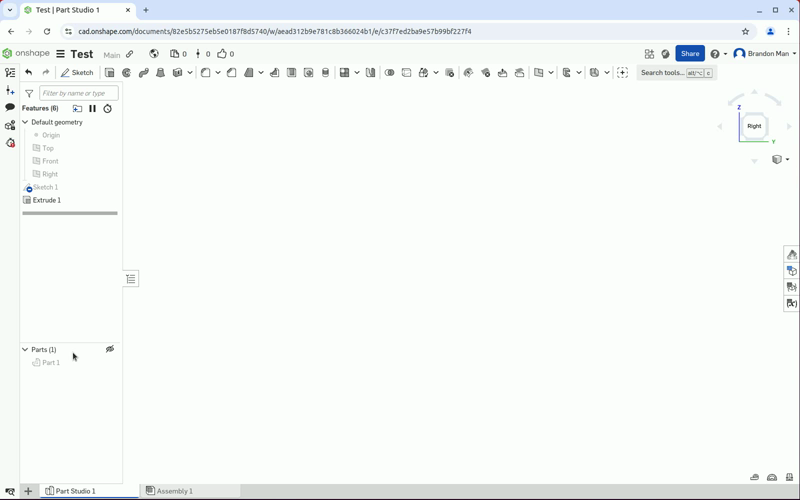
key(right)
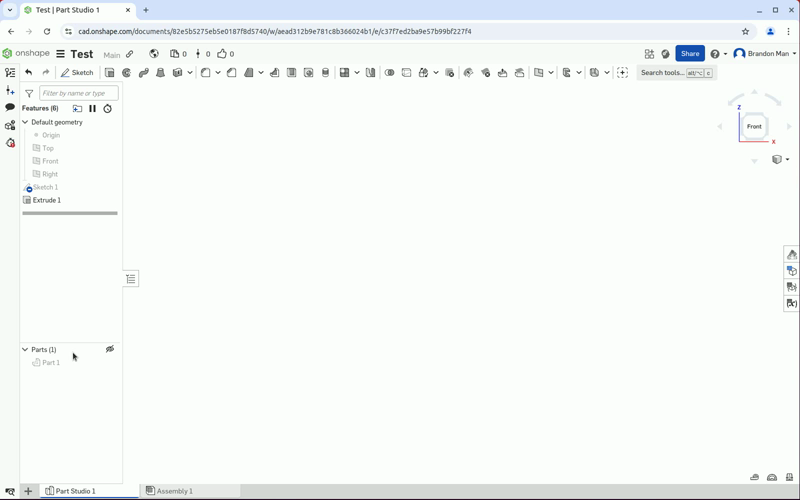
key_up(shift)
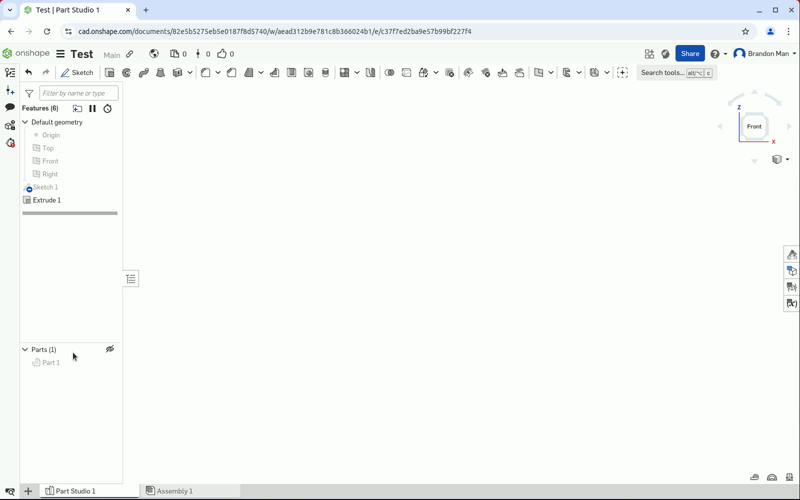
mouse_move(73, 352)
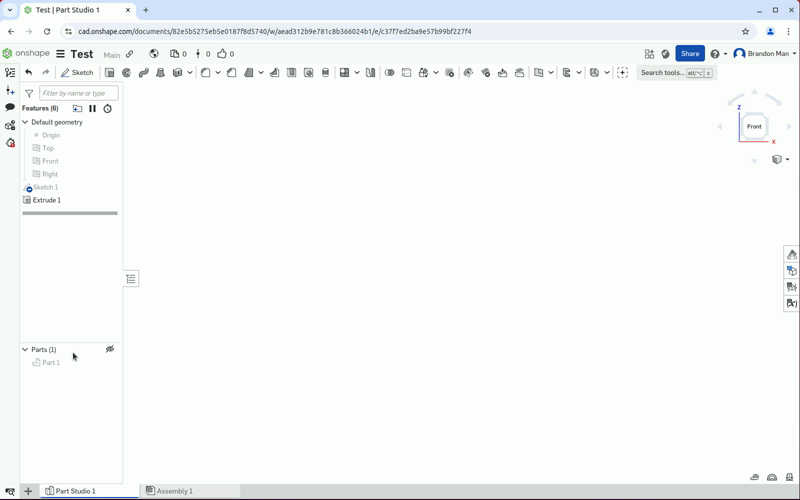
key(shift+y)
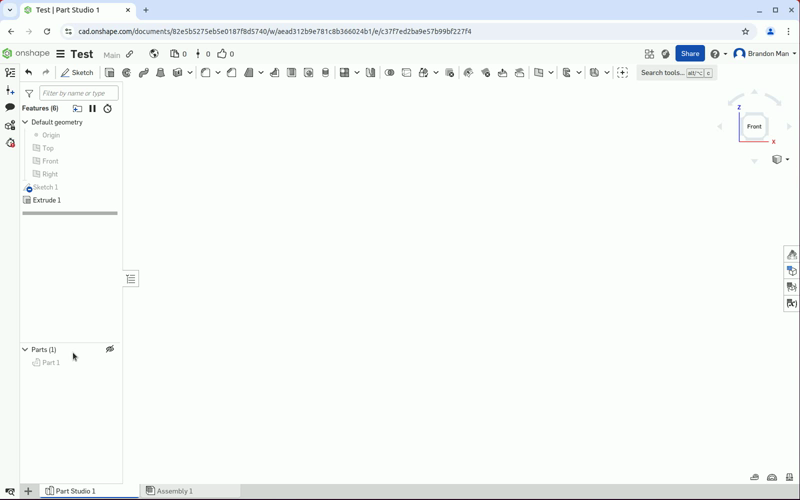
key(shift+s)
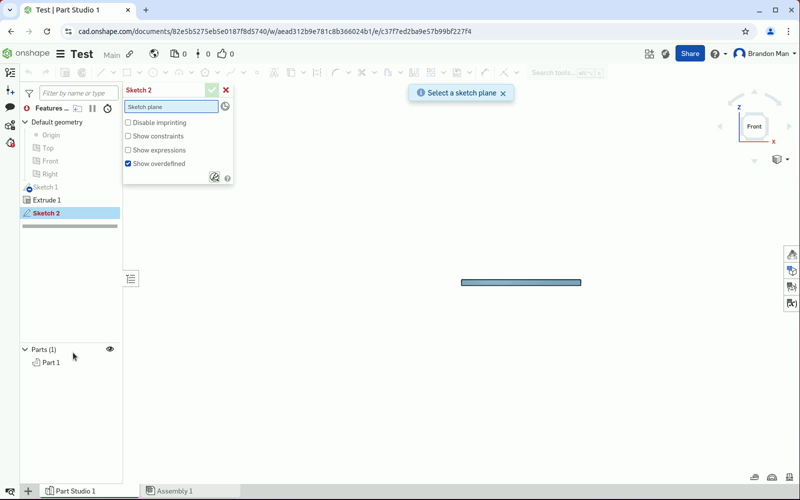
mouse_move(73, 163)
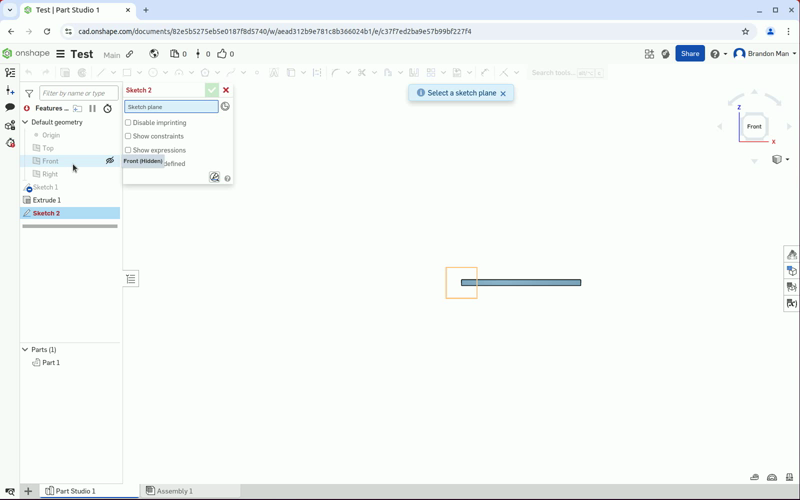
click(73, 163)
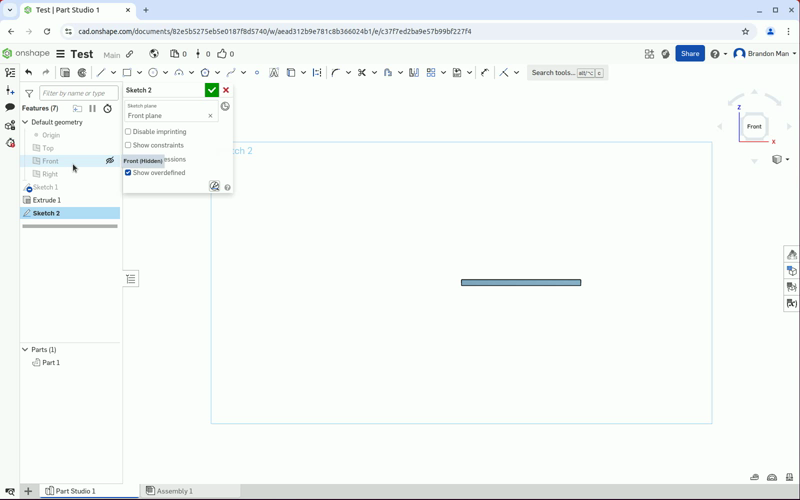
mouse_move(73, 352)
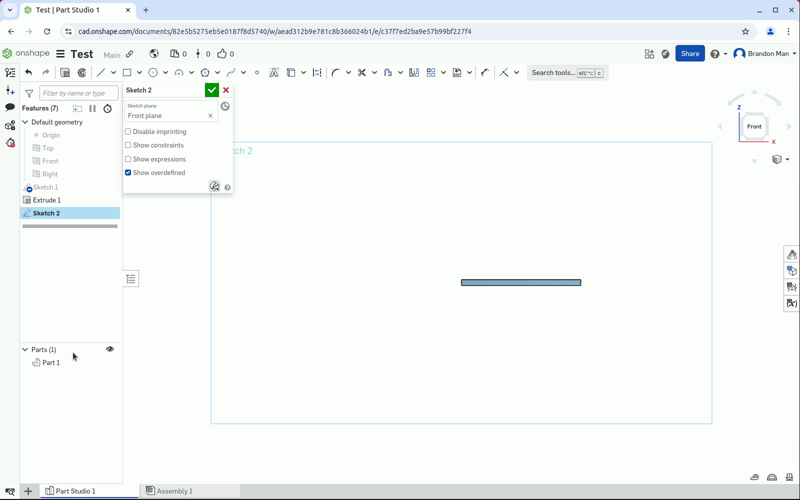
key(y)
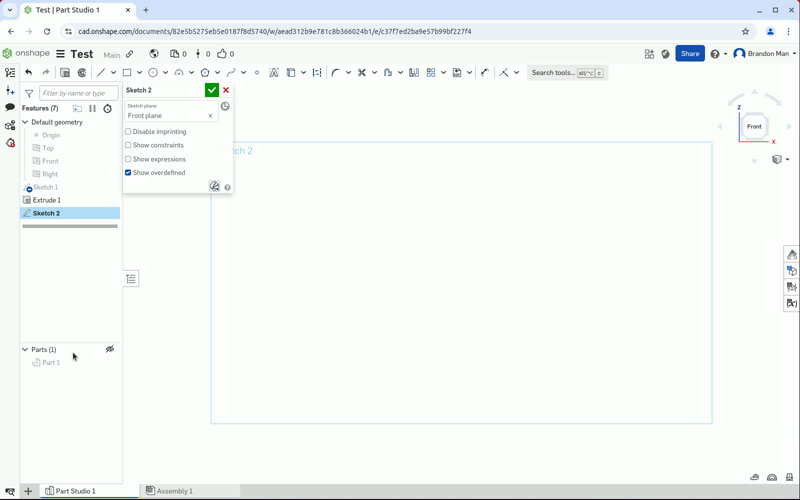
key(l)
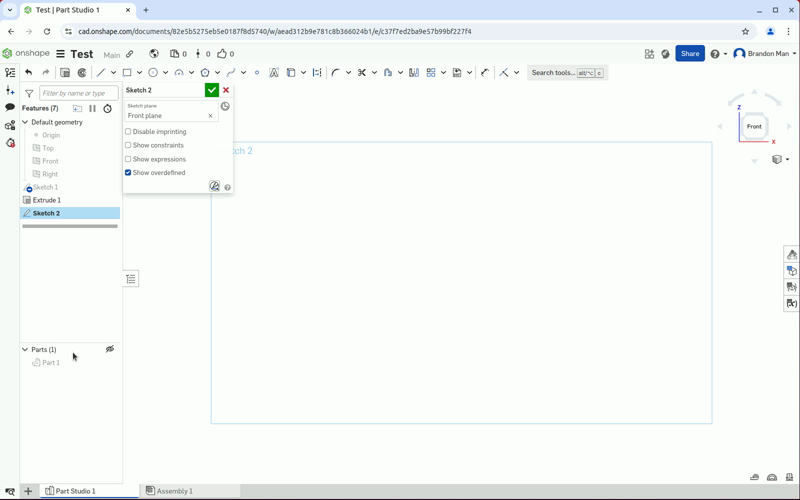
key_down(shift)
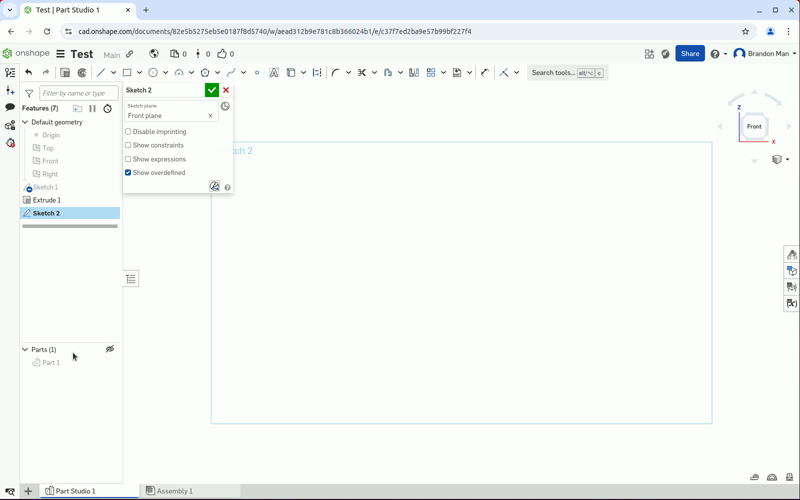
mouse_move(460, 285)
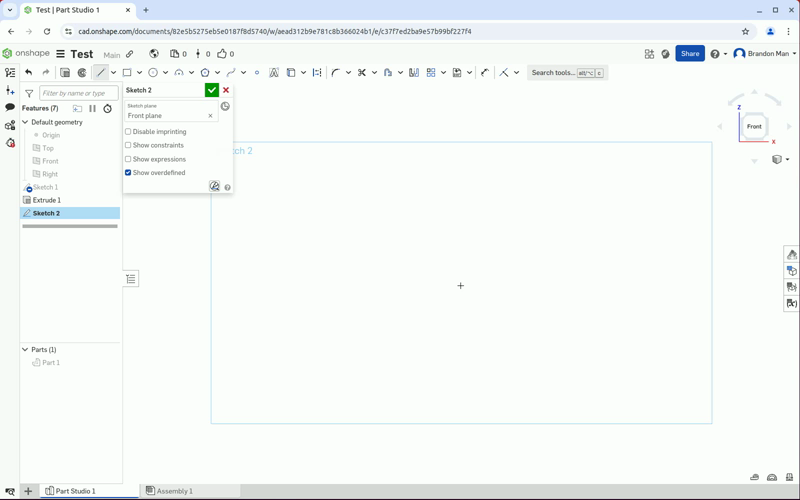
click(460, 285)
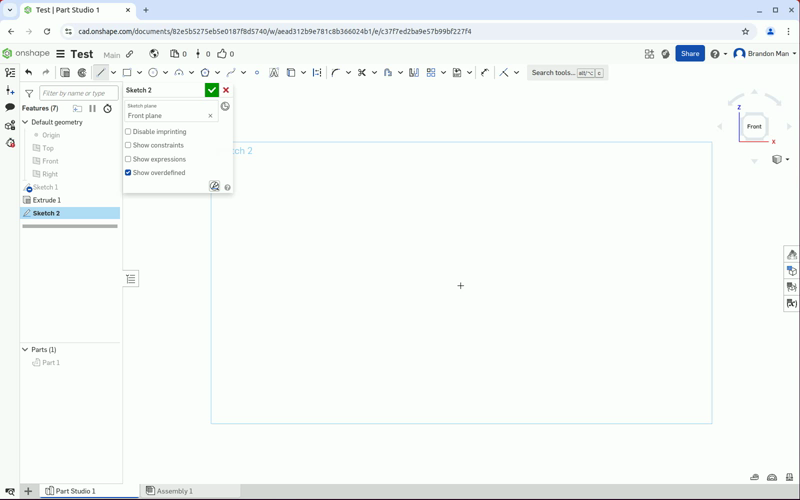
key_up(shift)
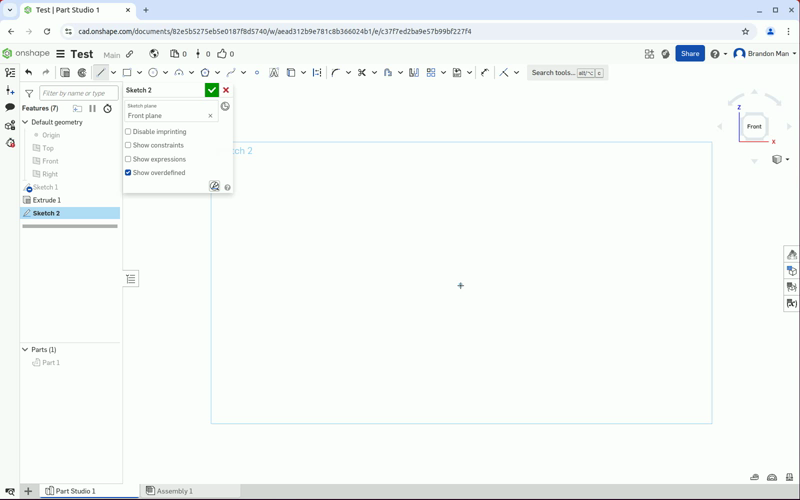
key_down(shift)
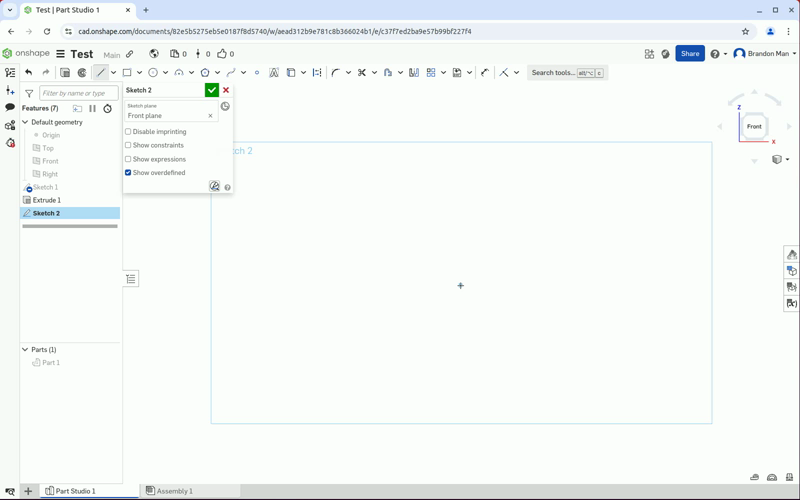
mouse_move(490, 285)
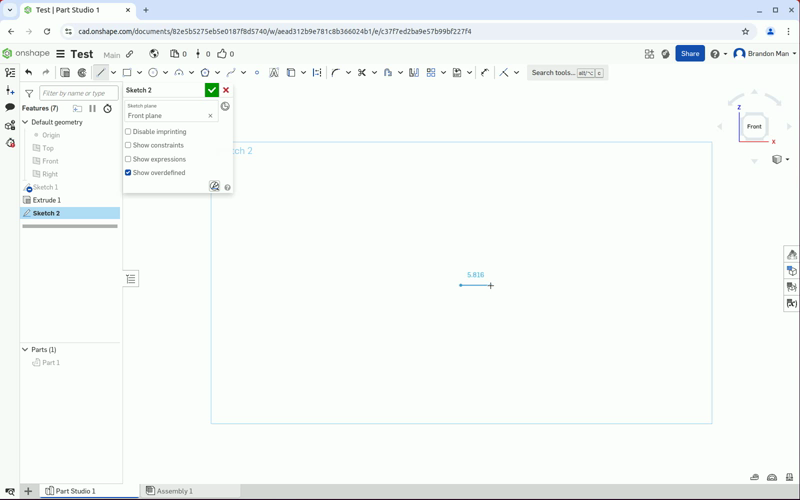
mouse_move(466, 279)
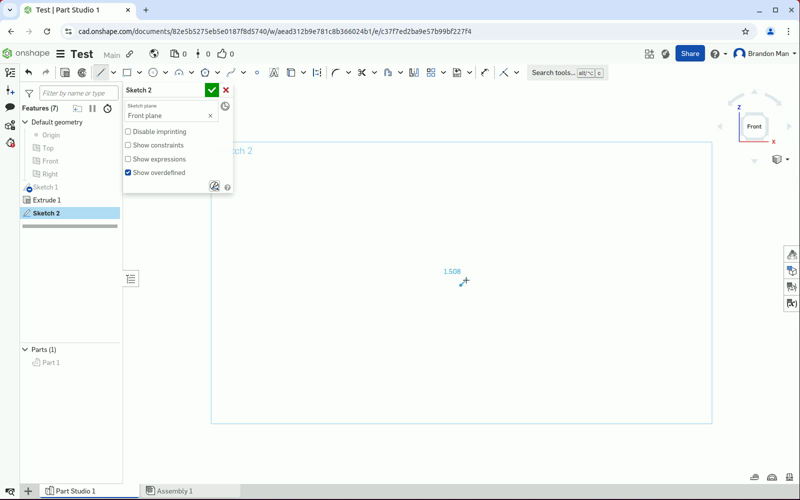
click(466, 279)
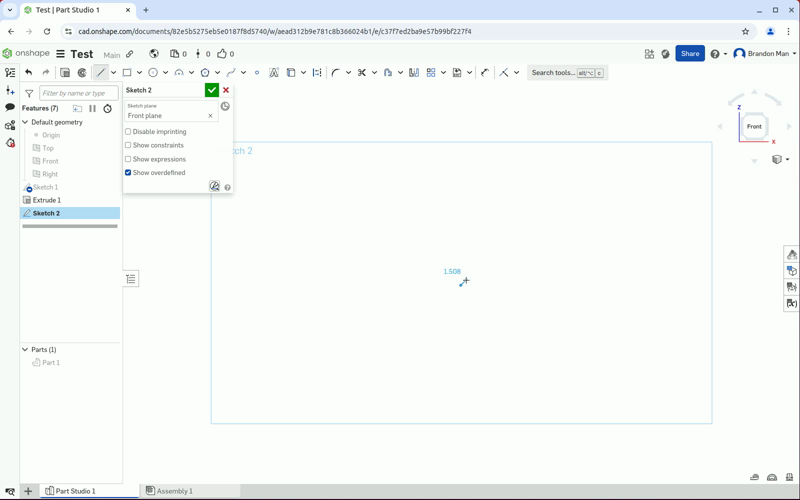
key_up(shift)
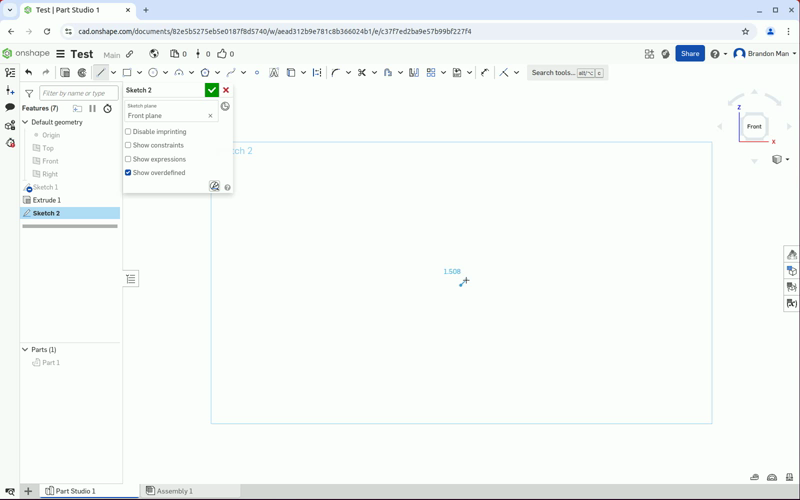
key_down(shift)
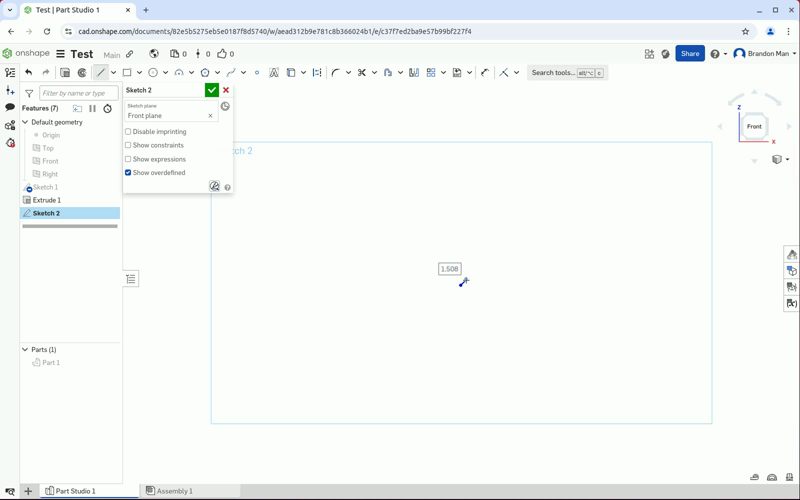
mouse_move(496, 279)
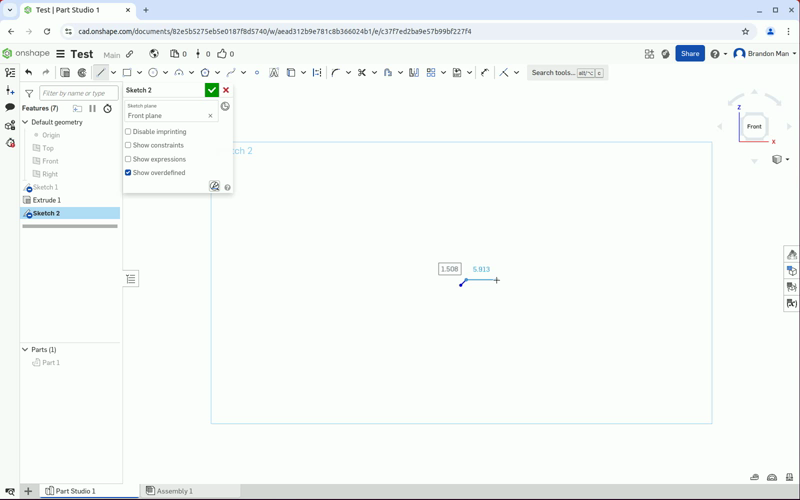
mouse_move(460, 279)
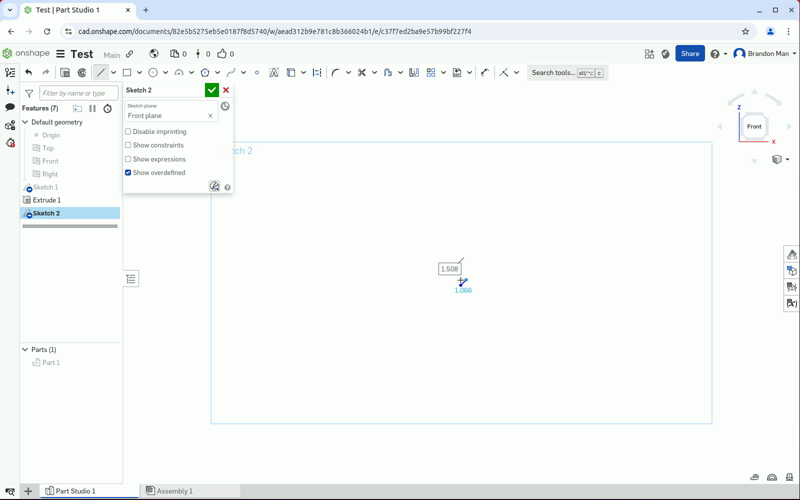
scroll(6)
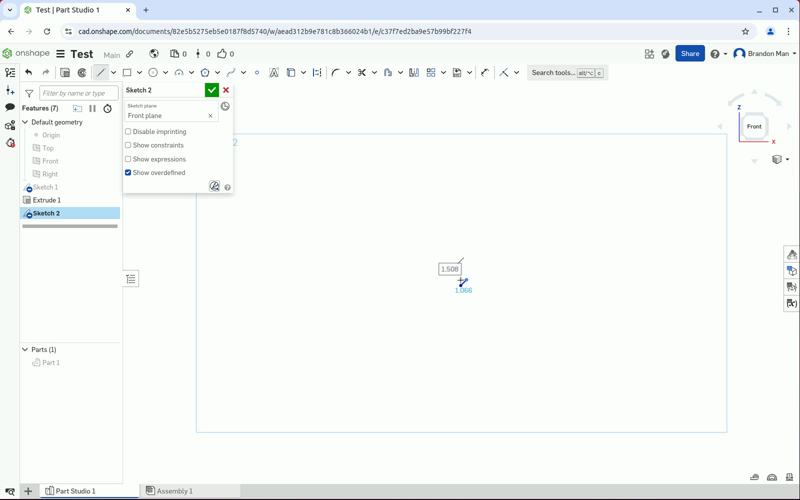
scroll(6)
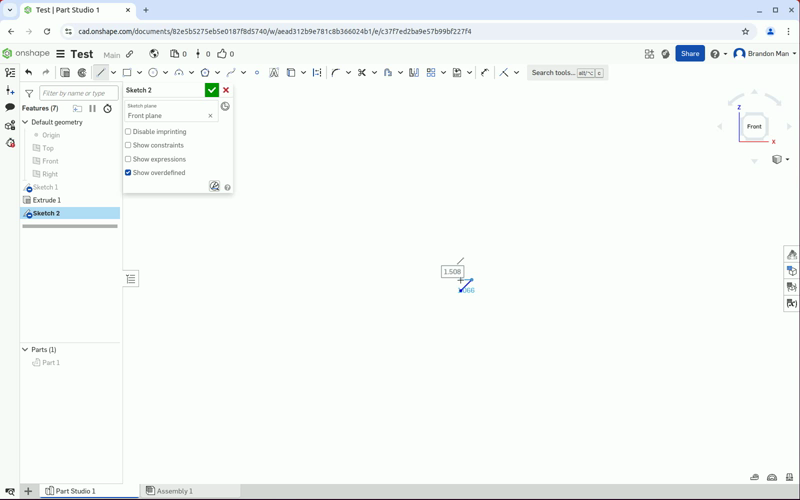
scroll(6)
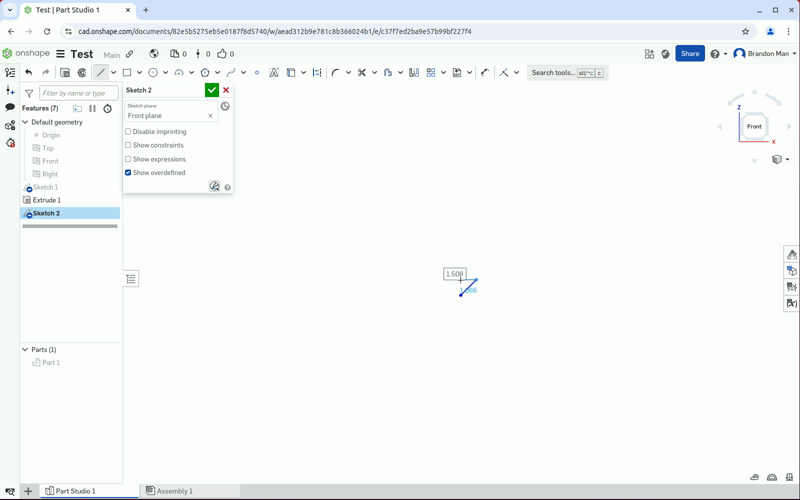
scroll(6)
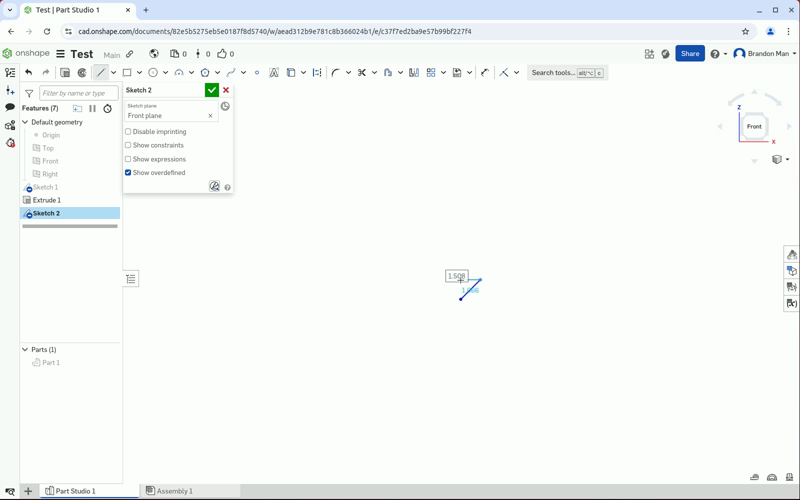
scroll(6)
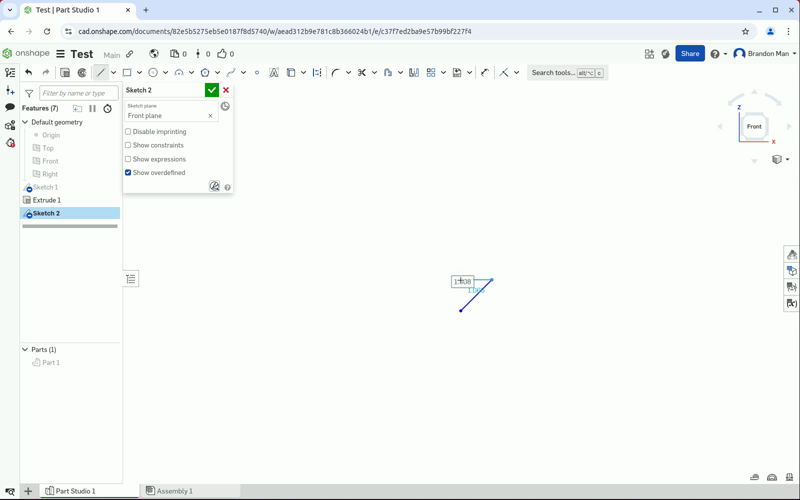
scroll(6)
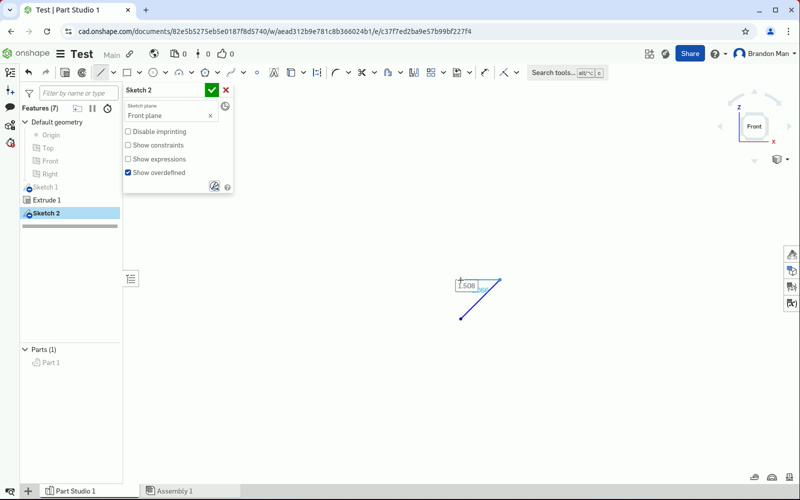
scroll(6)
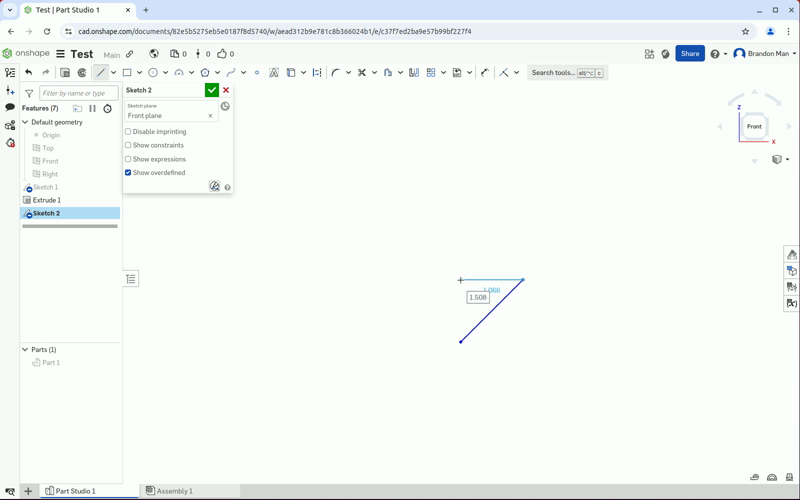
click(460, 279)
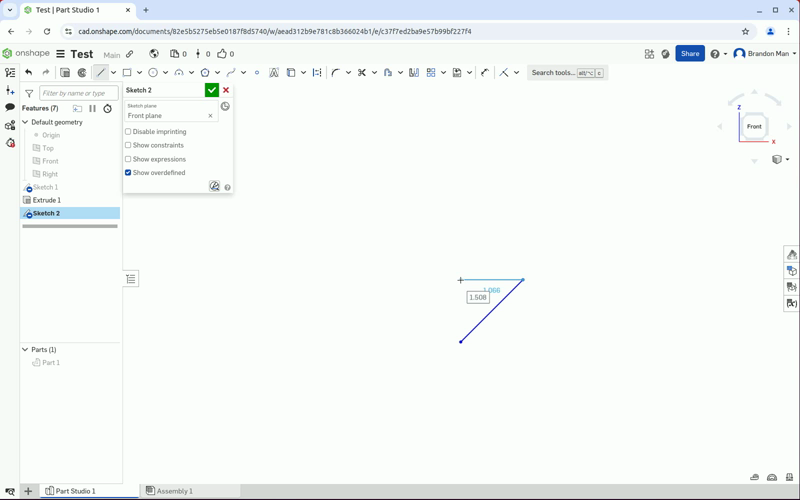
scroll(-6)
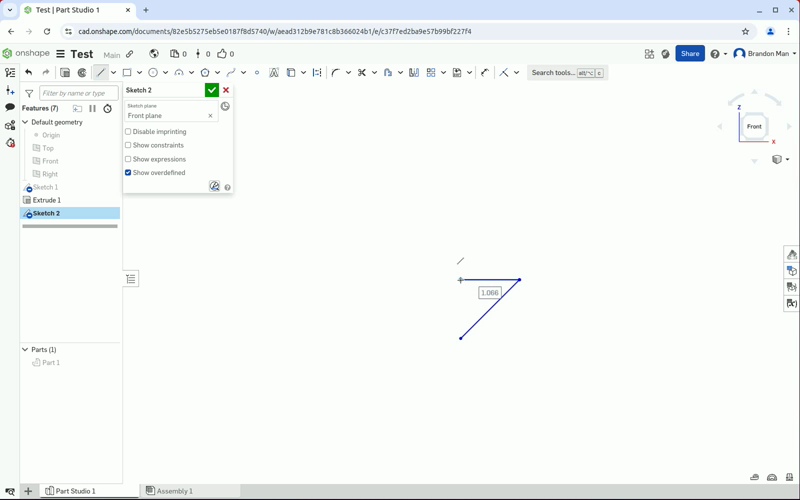
scroll(-6)
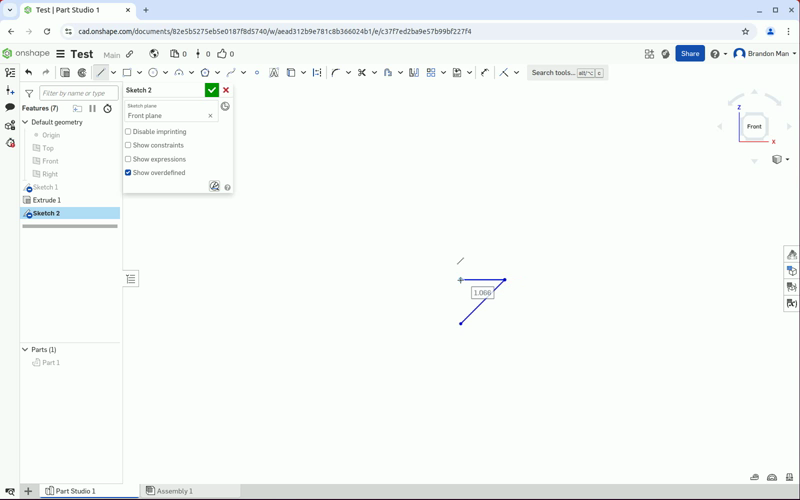
scroll(-6)
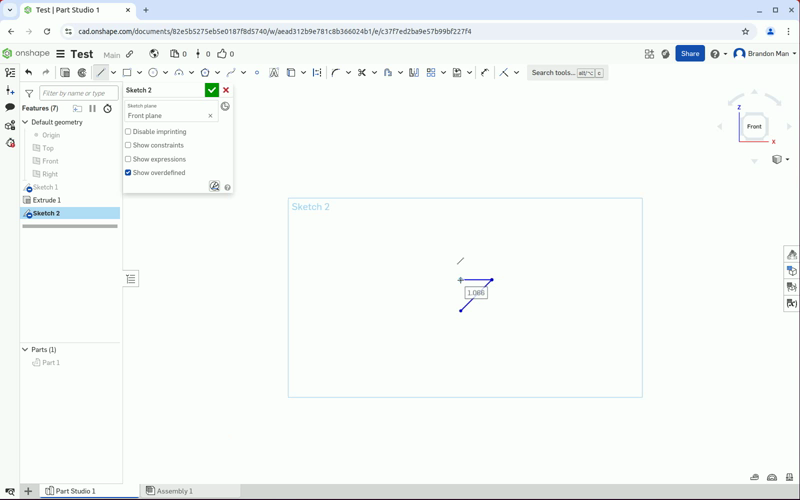
scroll(-6)
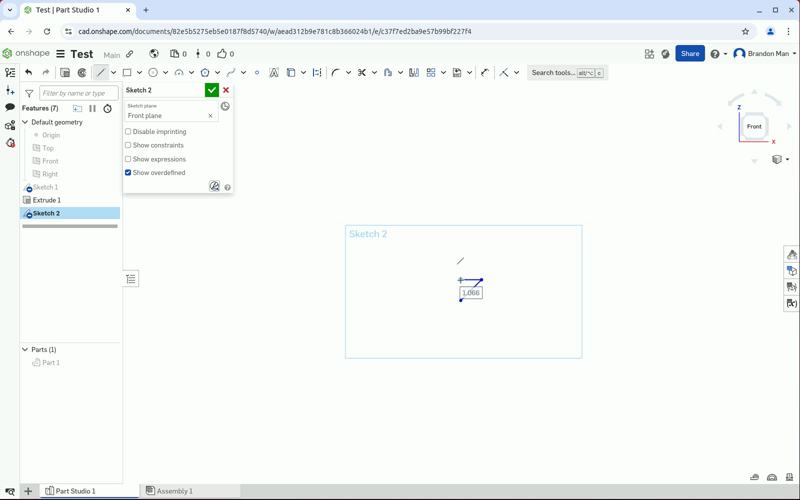
scroll(-6)
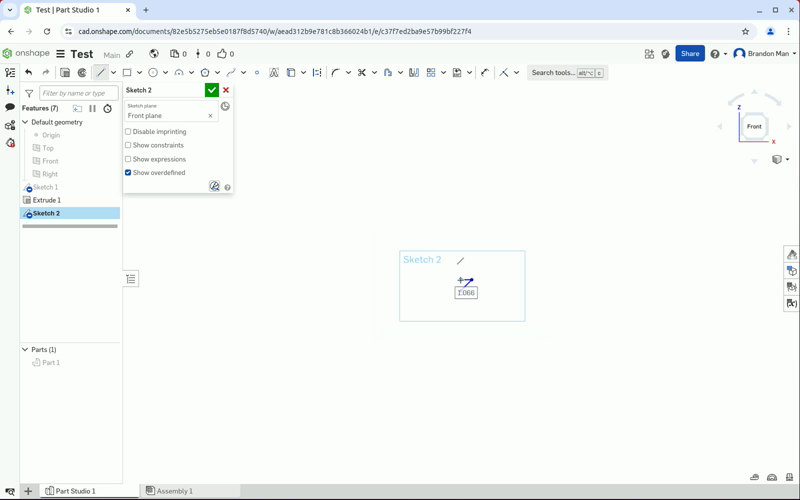
scroll(-6)
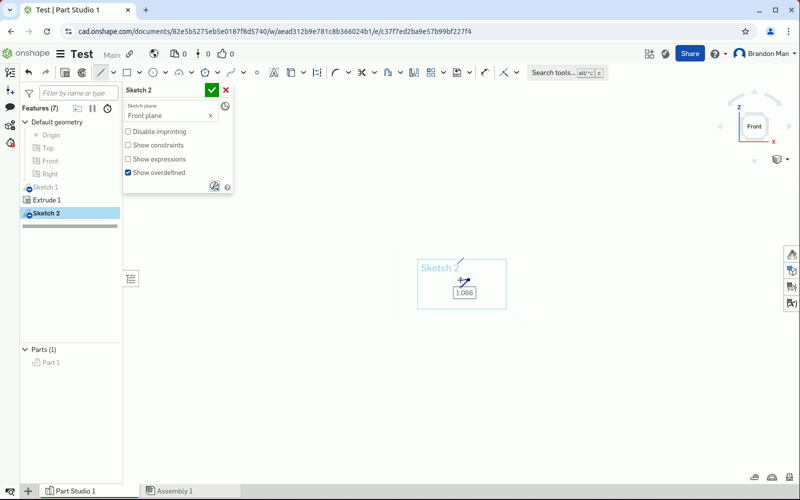
scroll(-6)
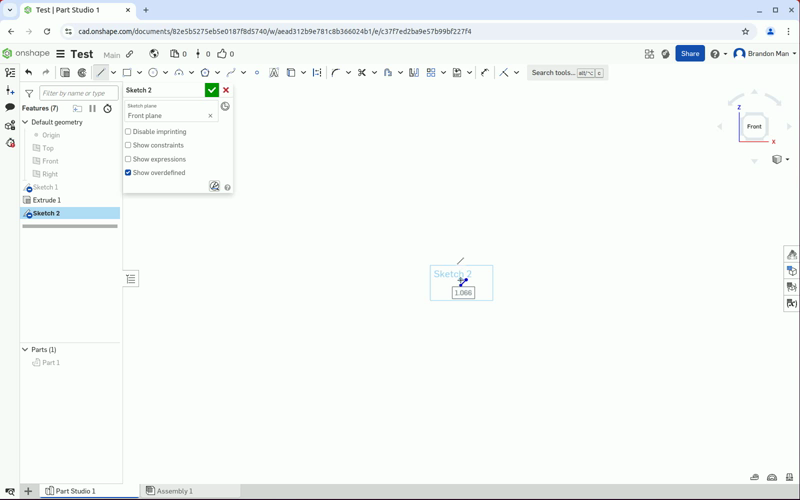
key_up(shift)
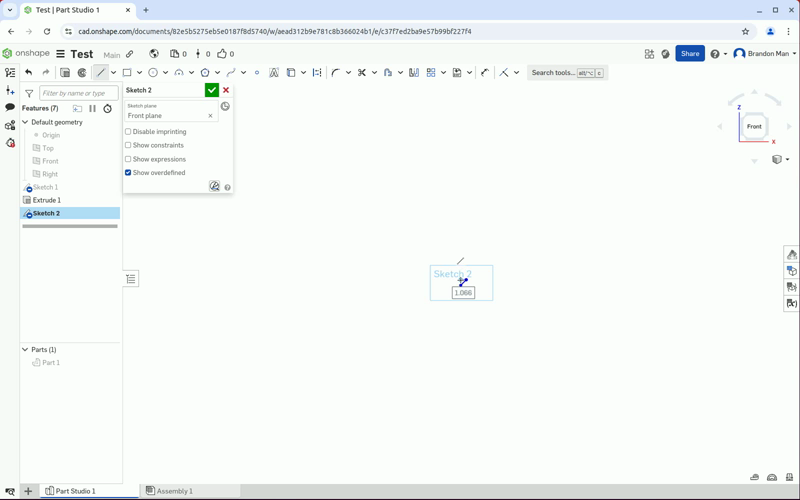
mouse_move(490, 279)
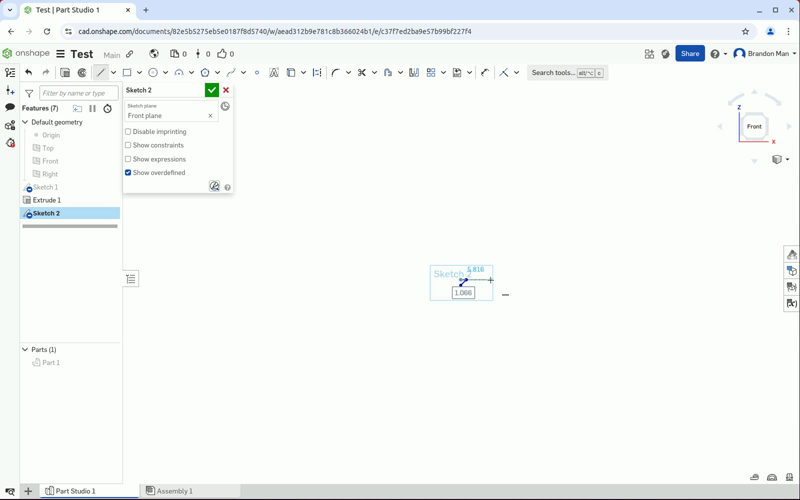
key_down(shift)
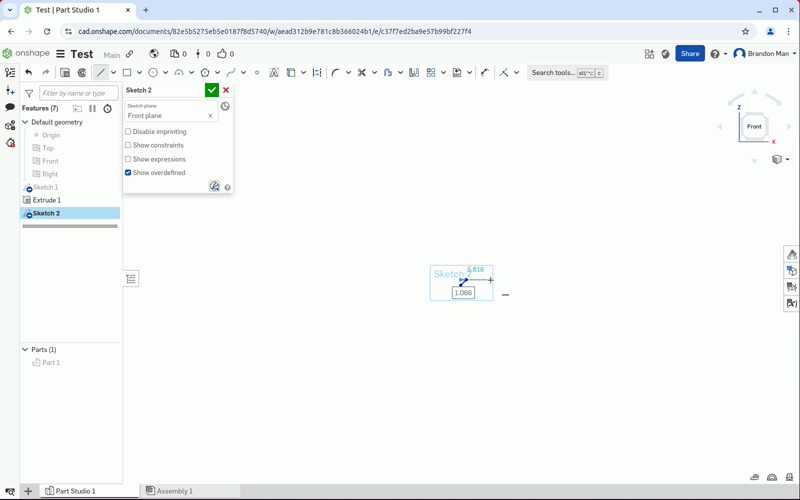
mouse_move(460, 285)
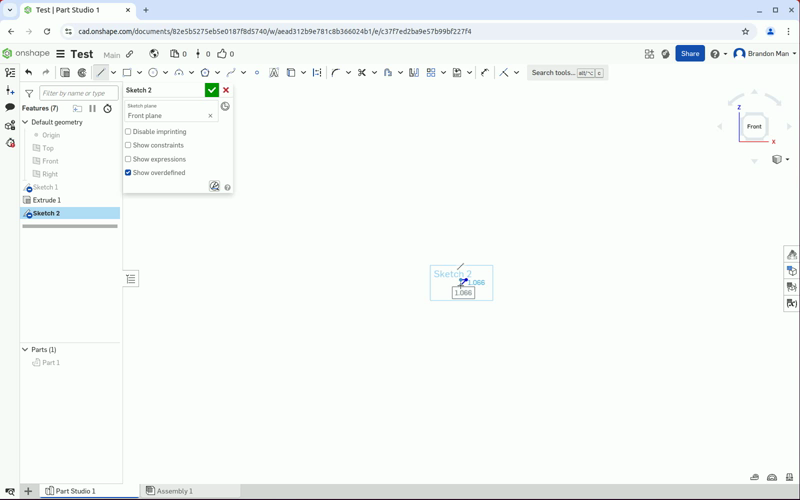
scroll(6)
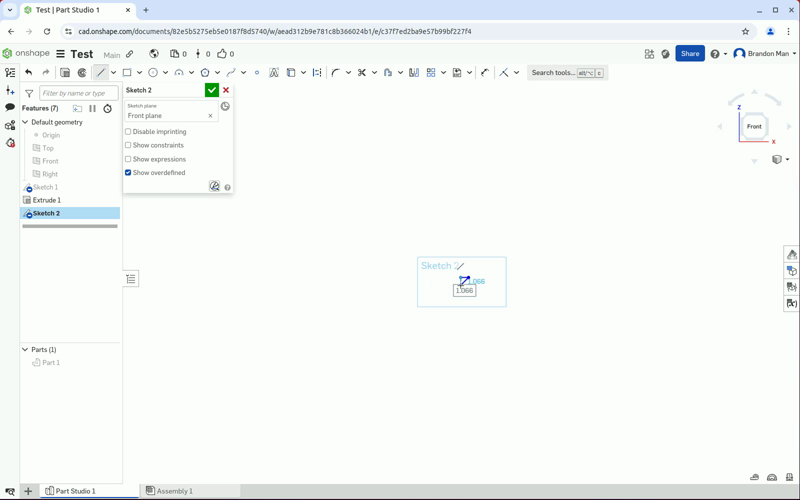
scroll(6)
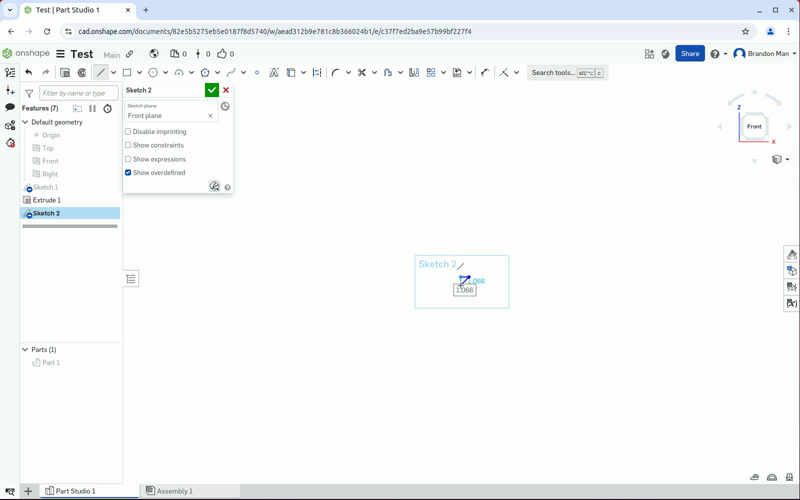
scroll(6)
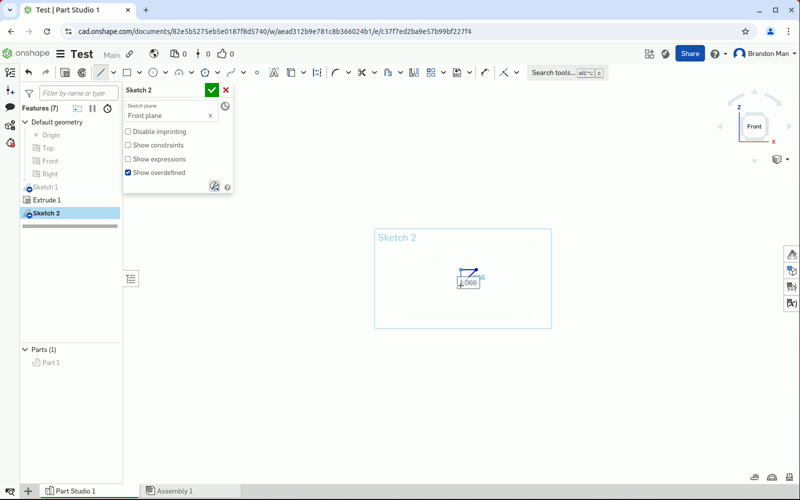
scroll(6)
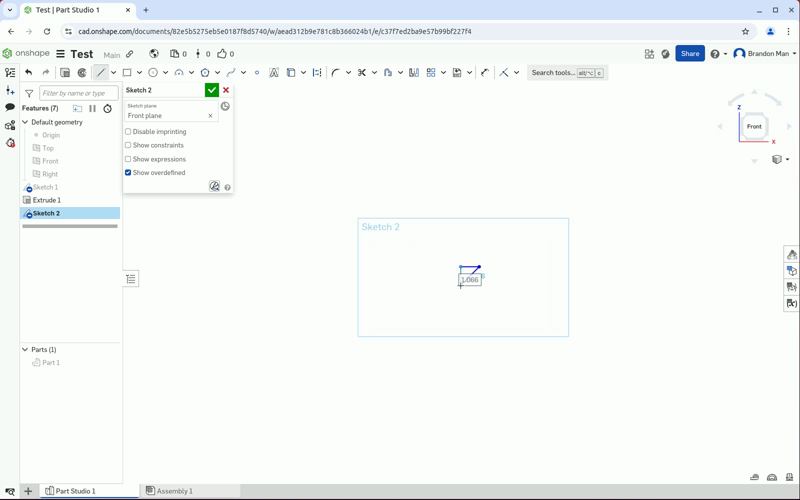
scroll(6)
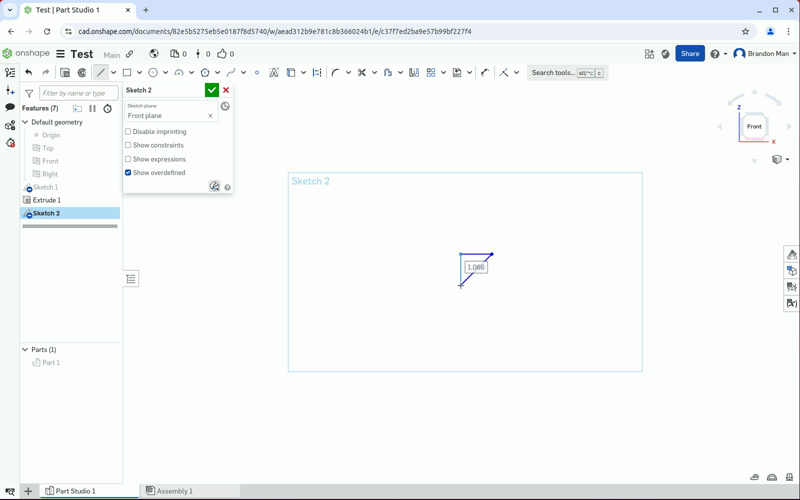
scroll(6)
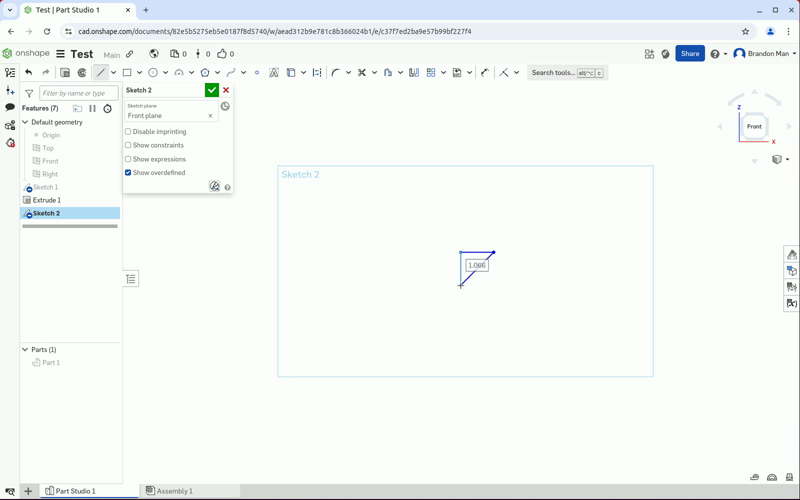
scroll(6)
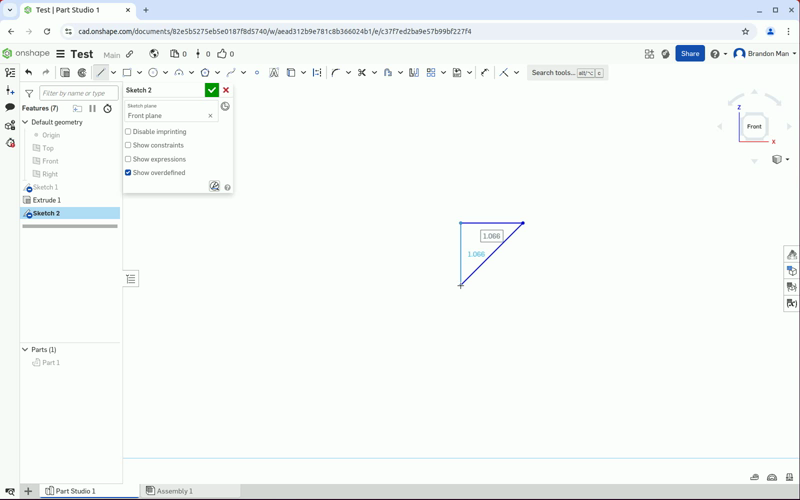
key_up(shift)
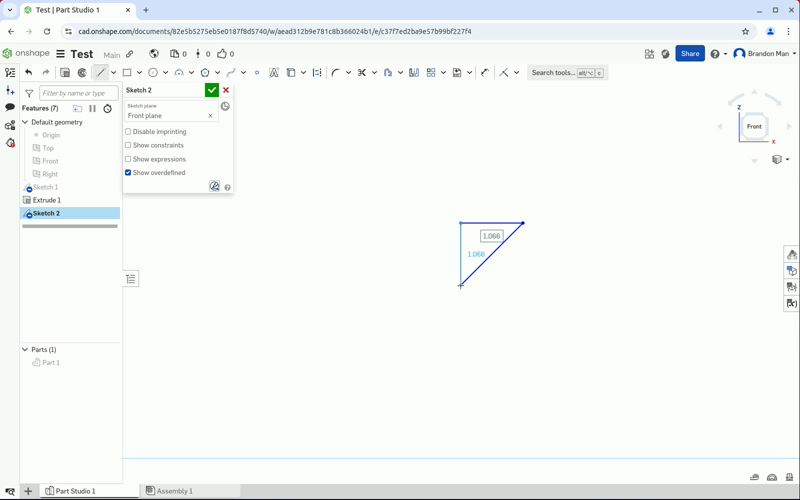
click(460, 285)
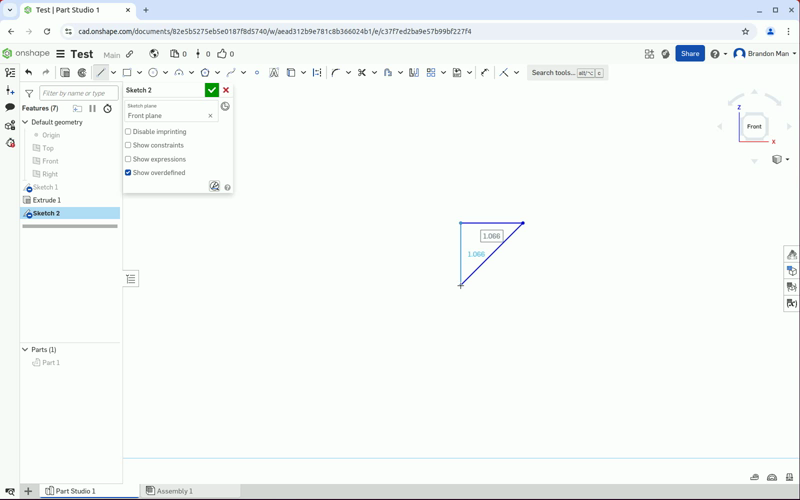
scroll(-6)
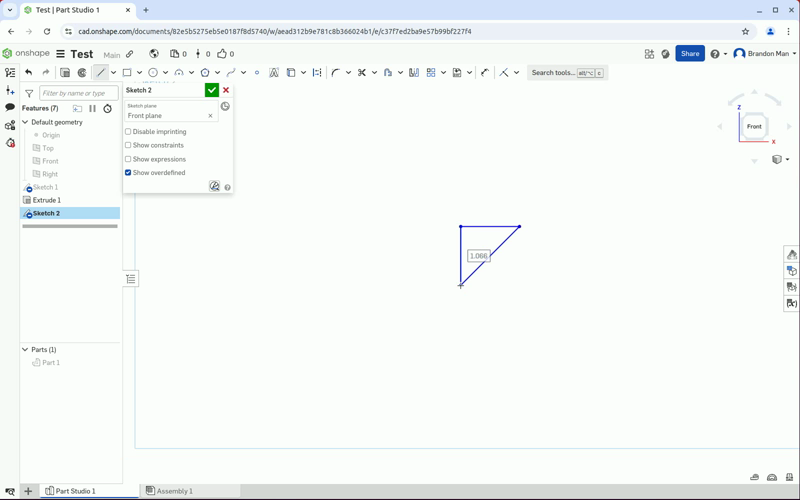
scroll(-6)
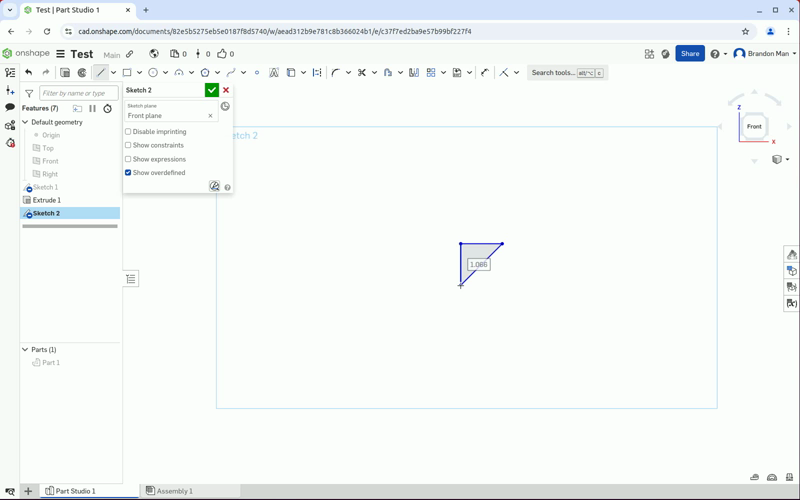
scroll(-6)
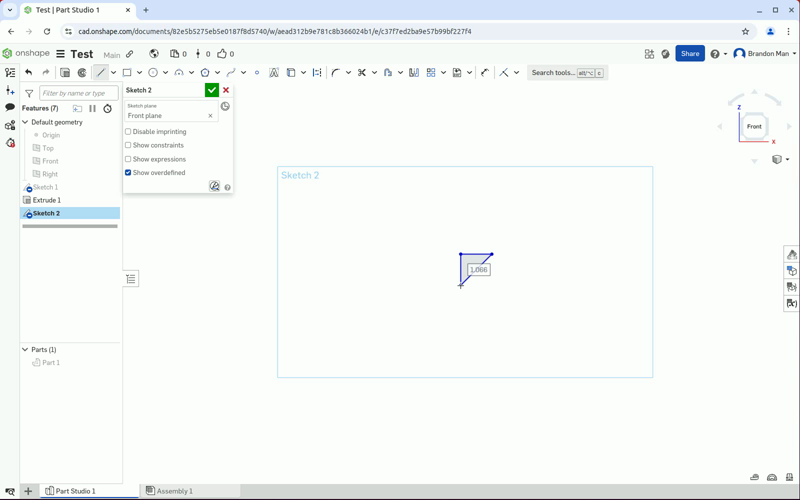
scroll(-6)
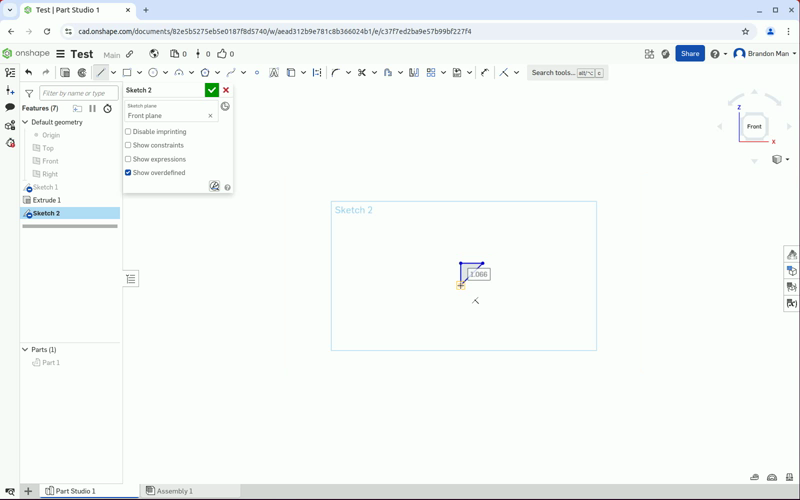
scroll(-6)
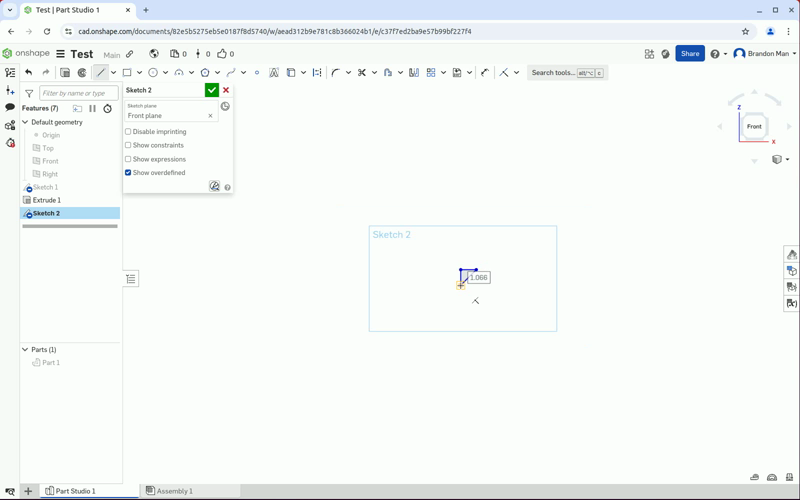
scroll(-6)
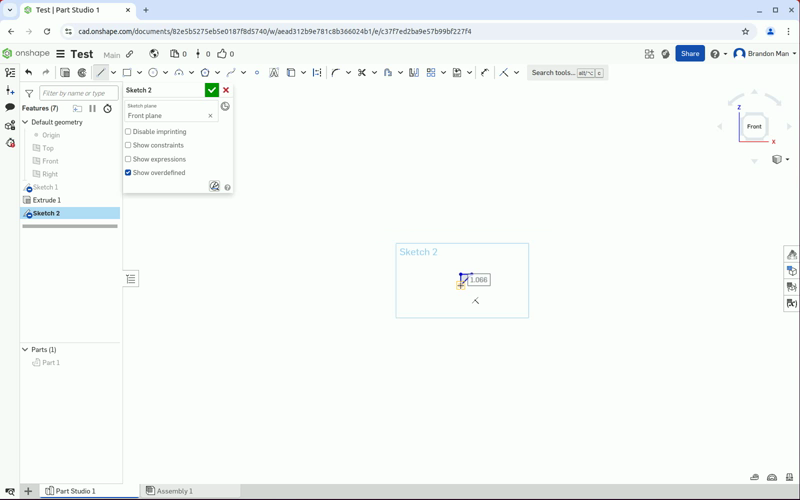
scroll(-6)
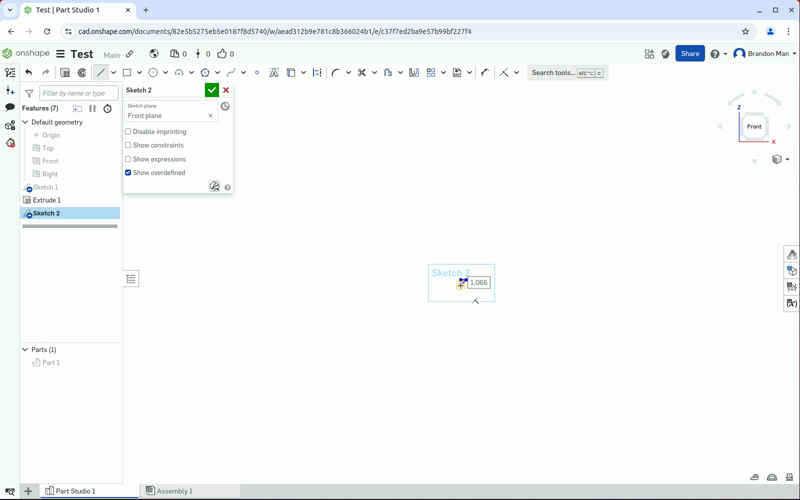
key(esc)
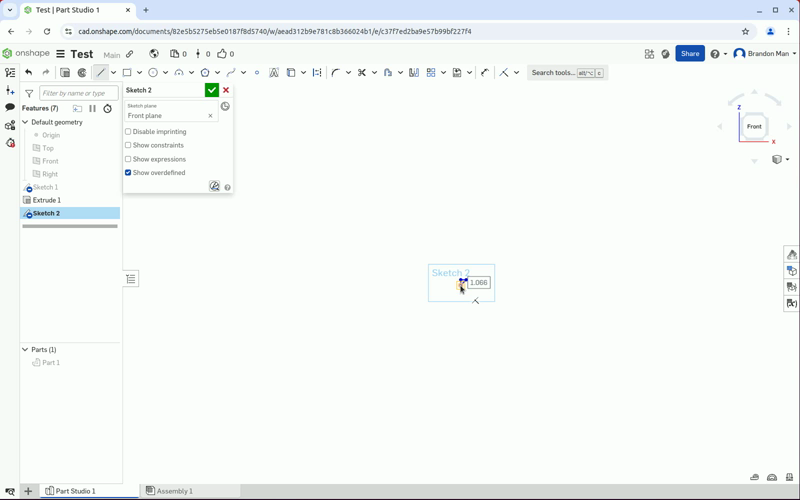
mouse_move(463, 281)
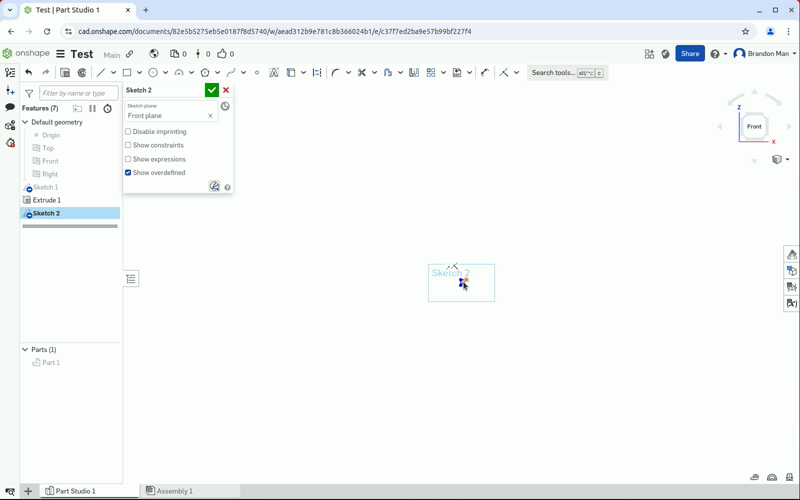
scroll(6)
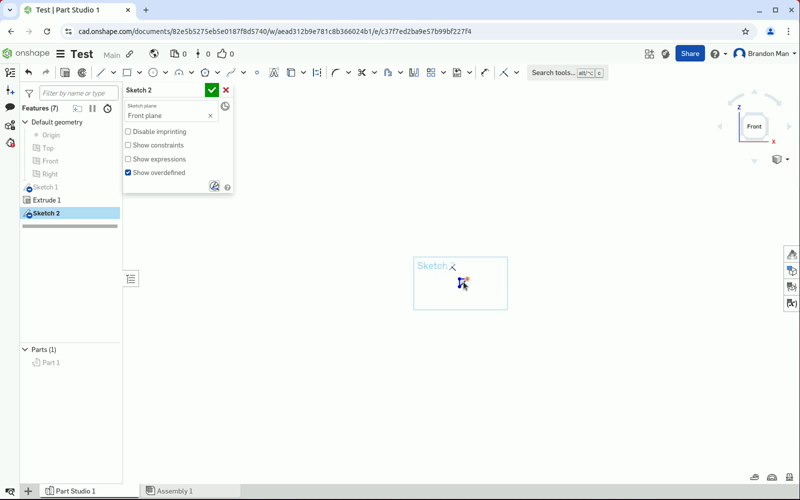
scroll(6)
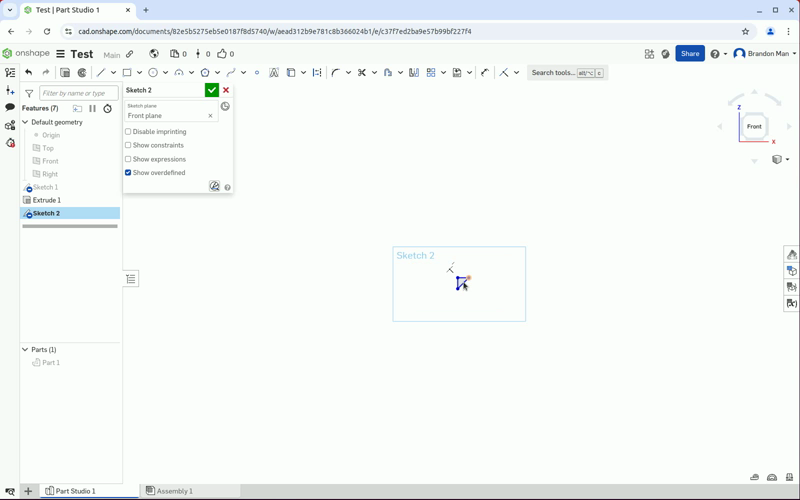
scroll(6)
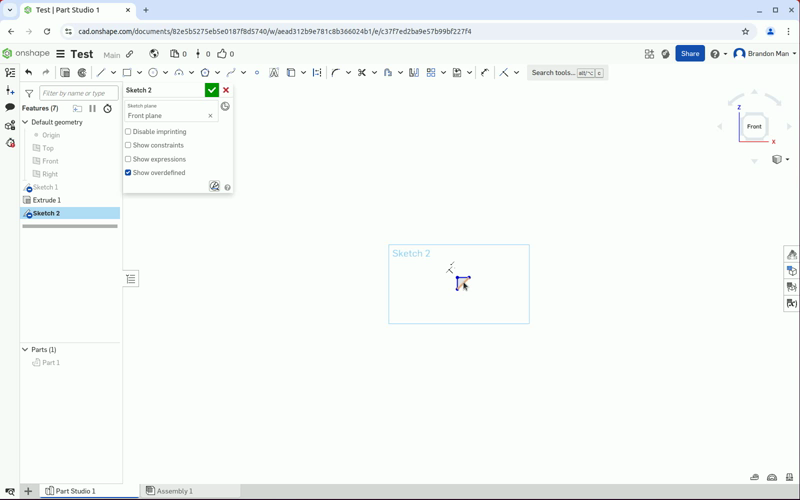
scroll(6)
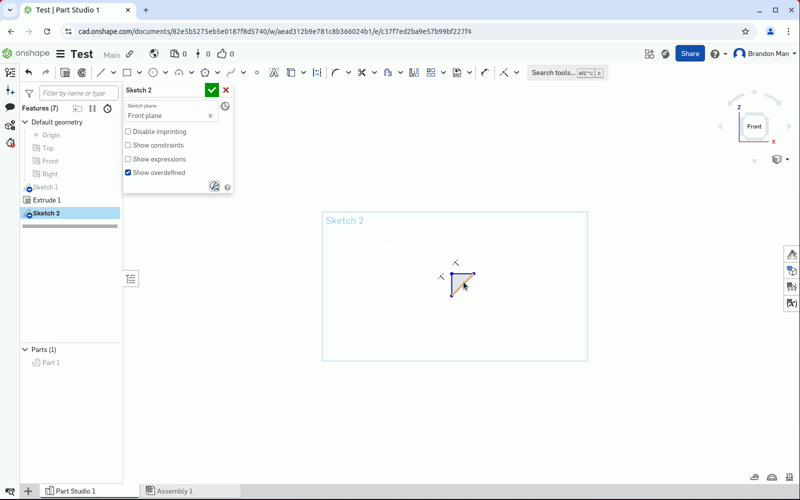
scroll(6)
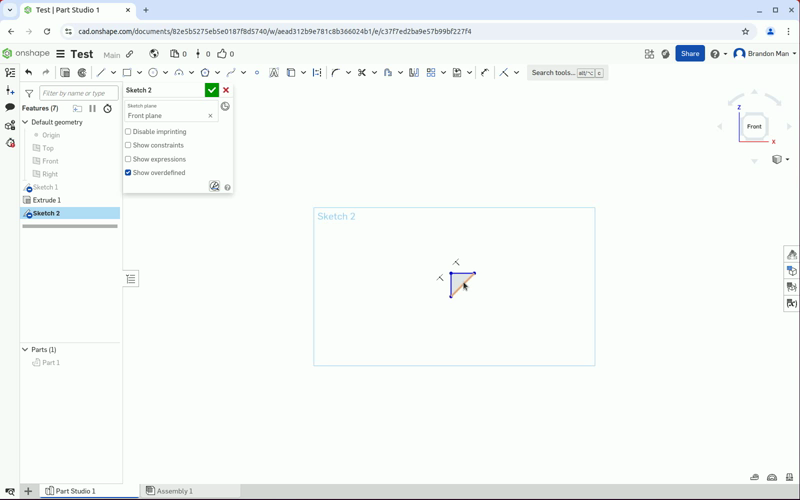
scroll(6)
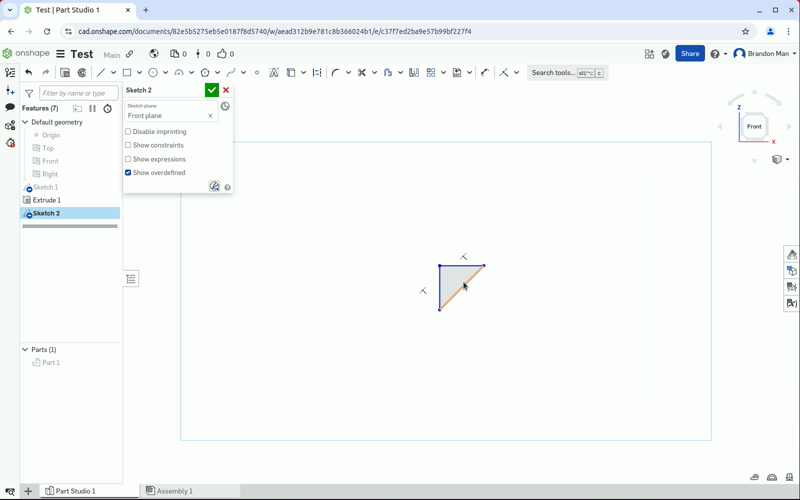
scroll(6)
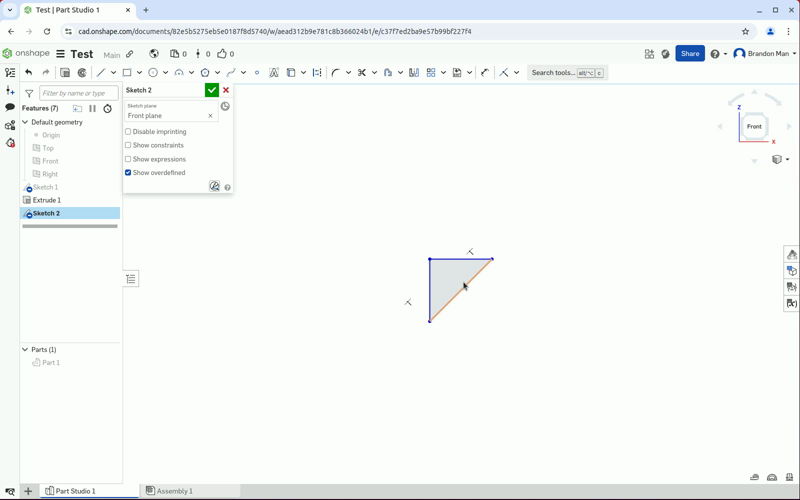
click(463, 281)
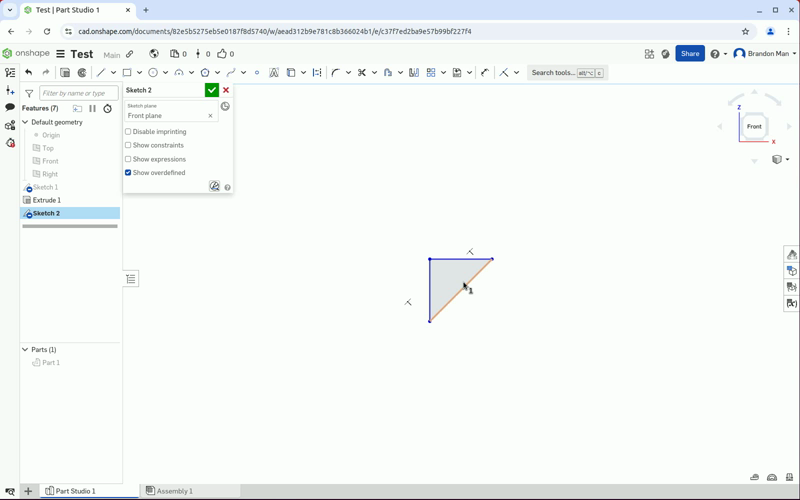
scroll(-6)
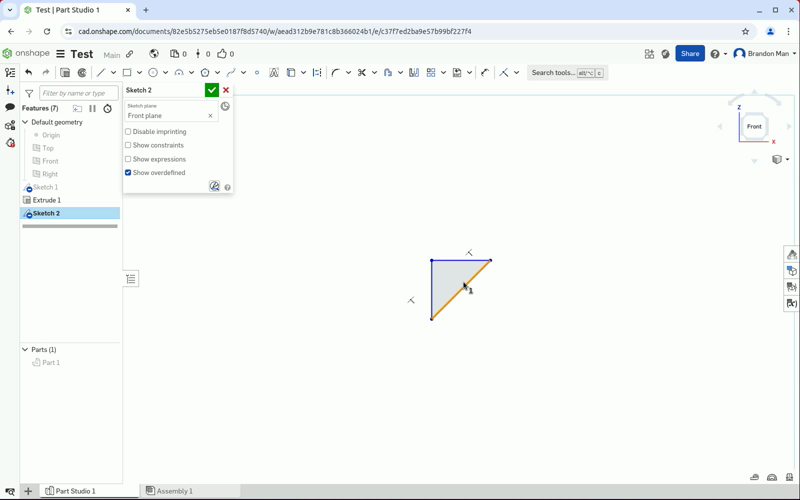
scroll(-6)
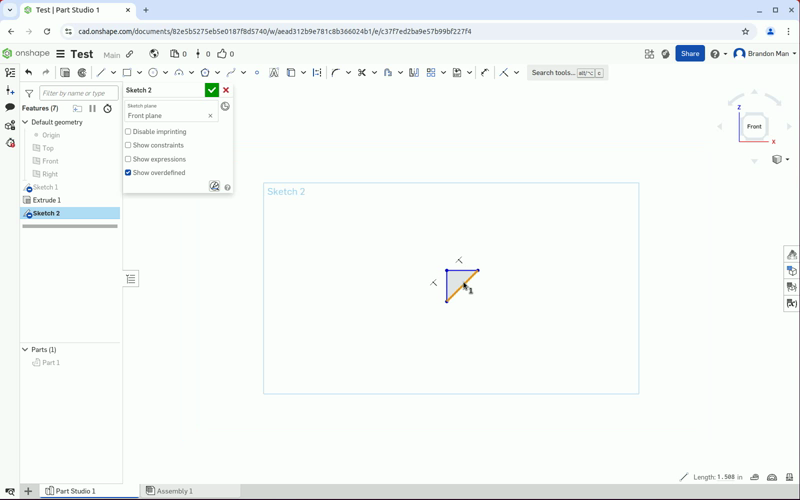
scroll(-6)
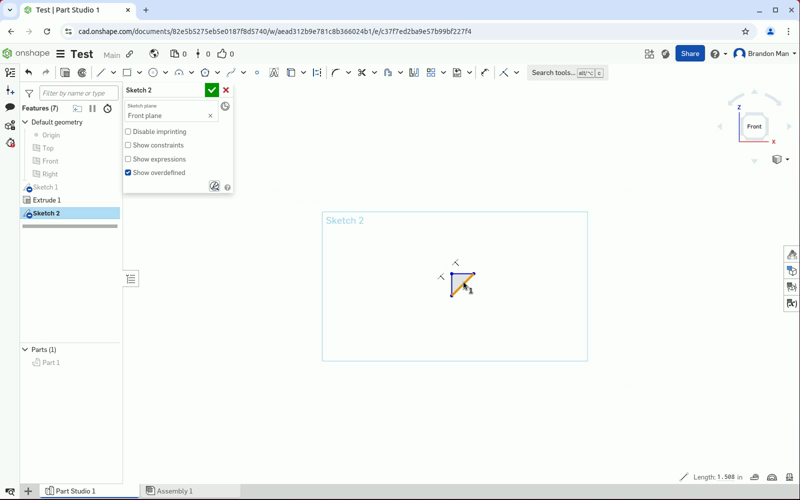
scroll(-6)
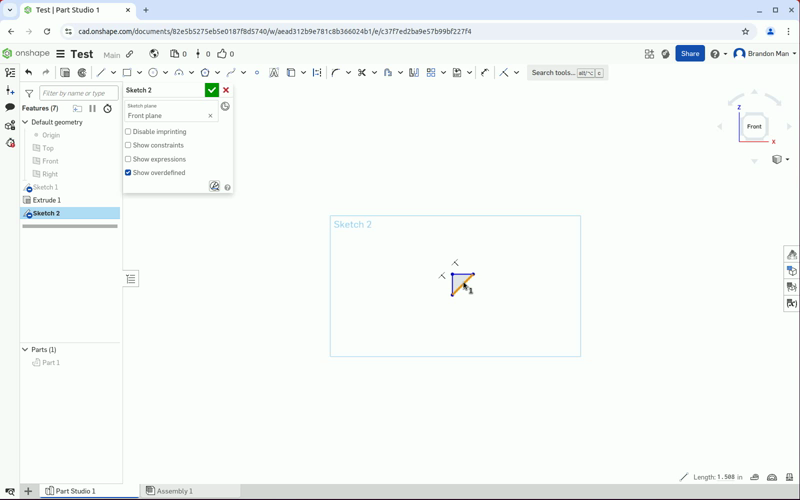
scroll(-6)
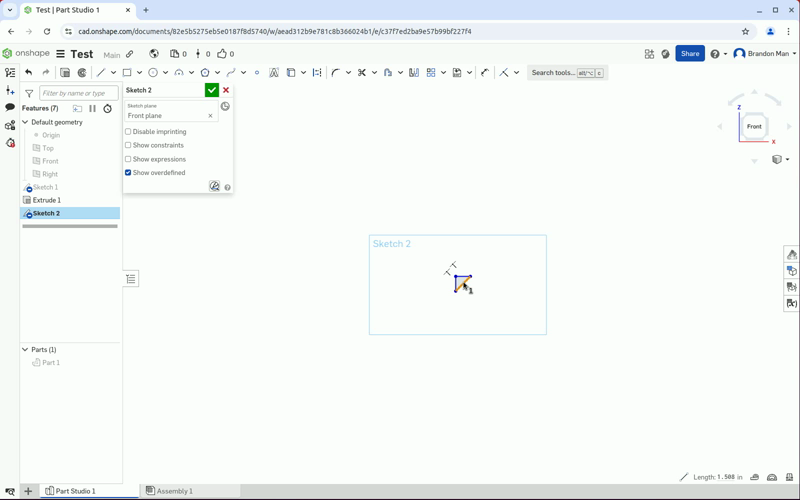
scroll(-6)
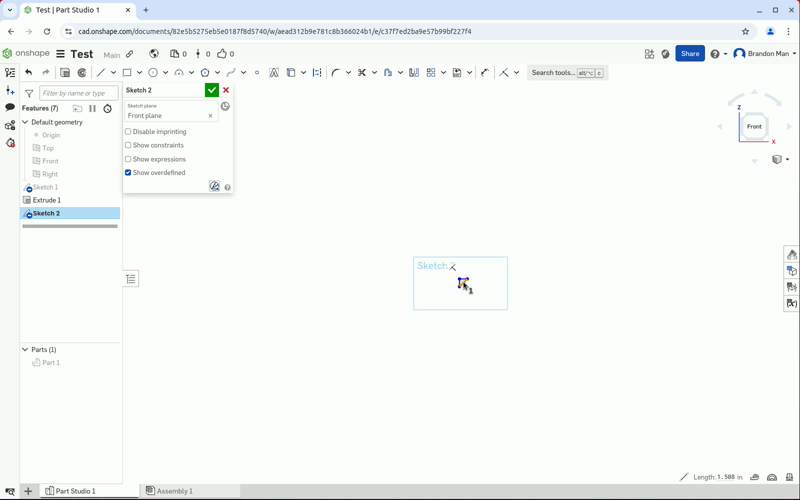
scroll(-6)
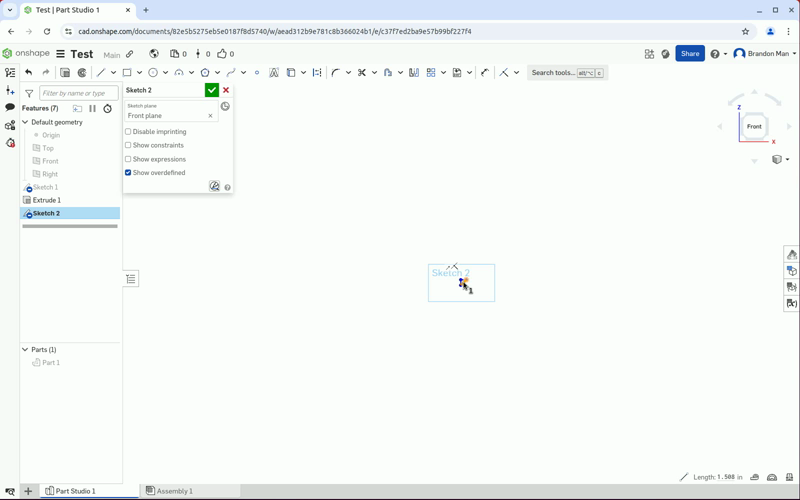
mouse_move(73, 352)
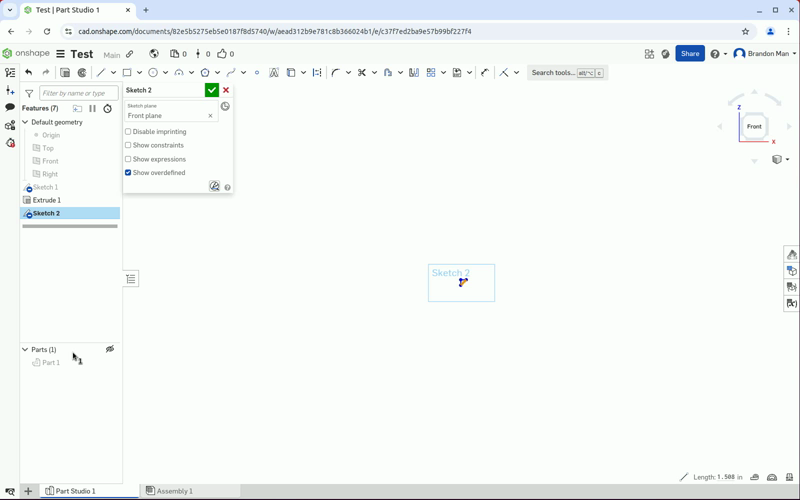
key(shift+y)
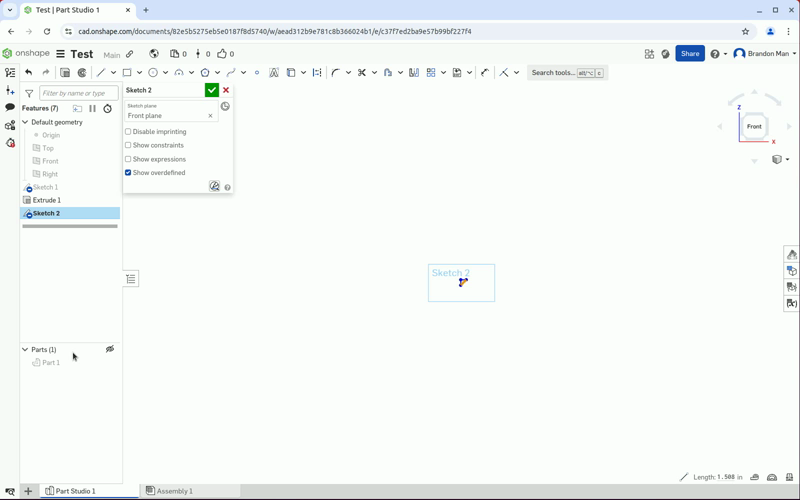
key(shift+e)
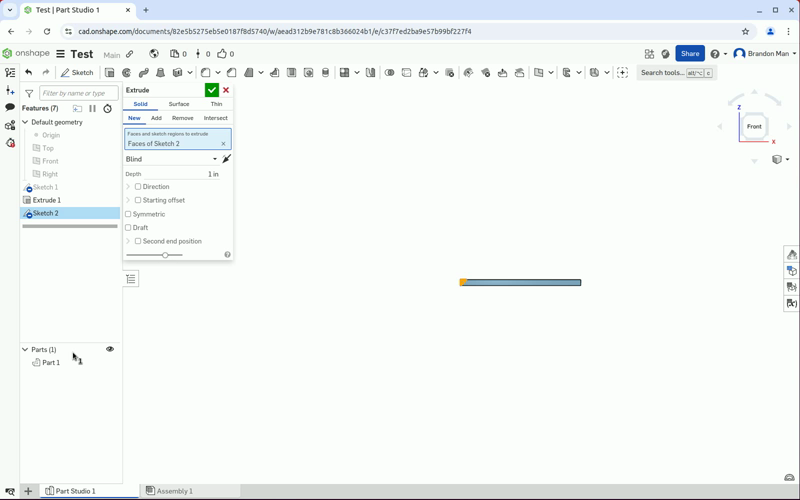
mouse_move(143, 106)
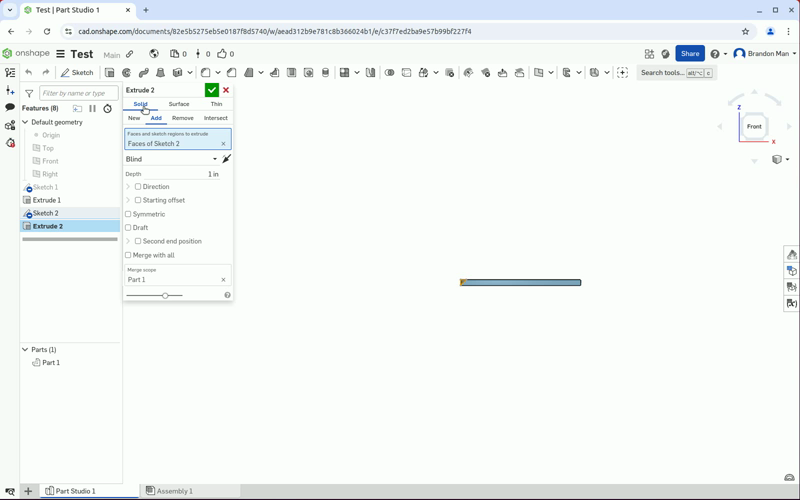
click(143, 106)
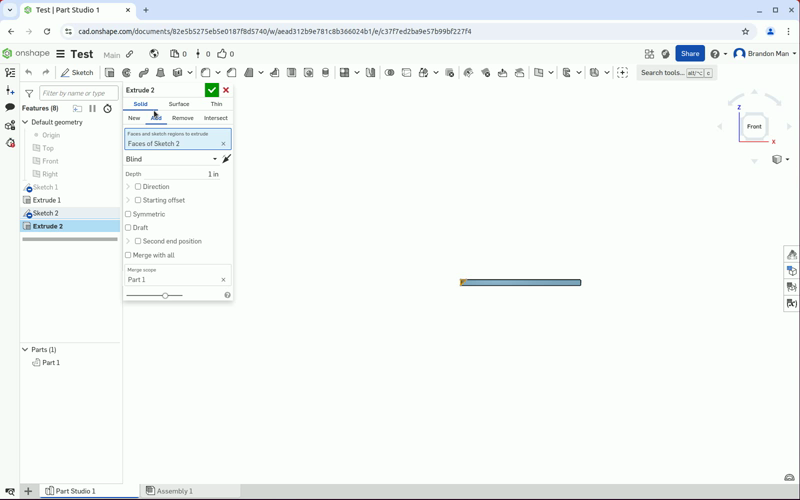
mouse_move(186, 120)
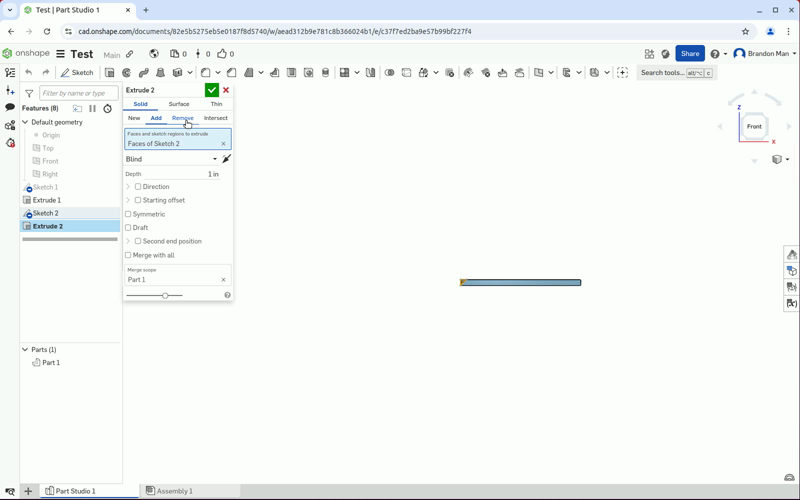
click(186, 120)
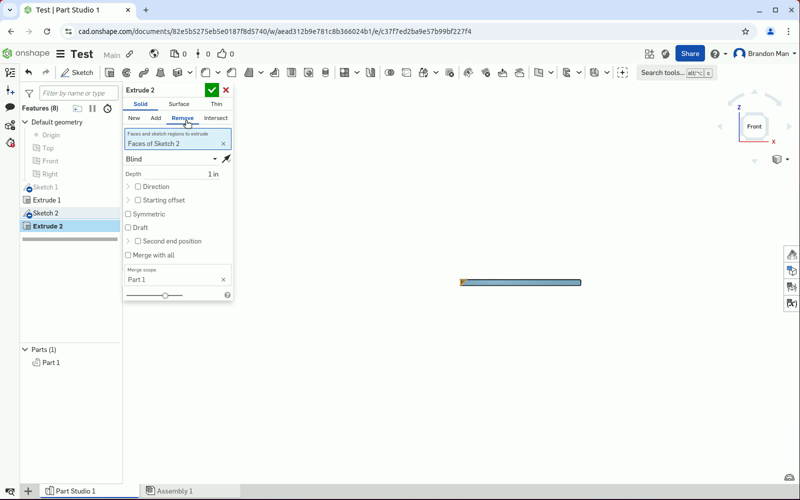
key(tab, 4)
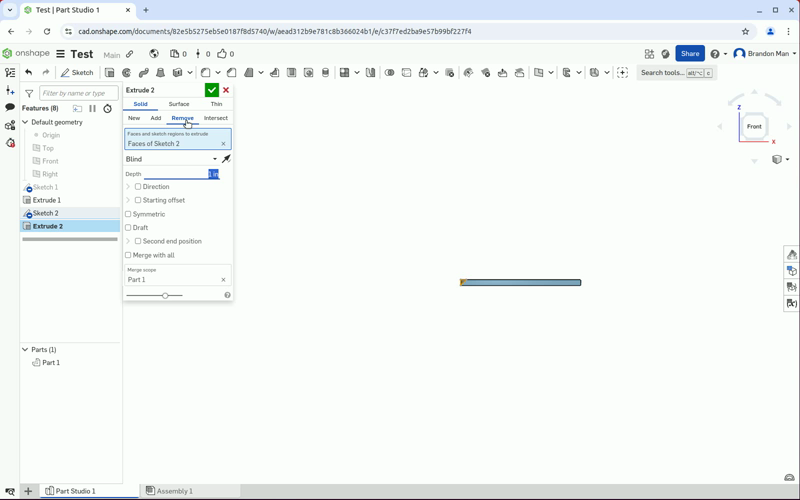
text(1.926)
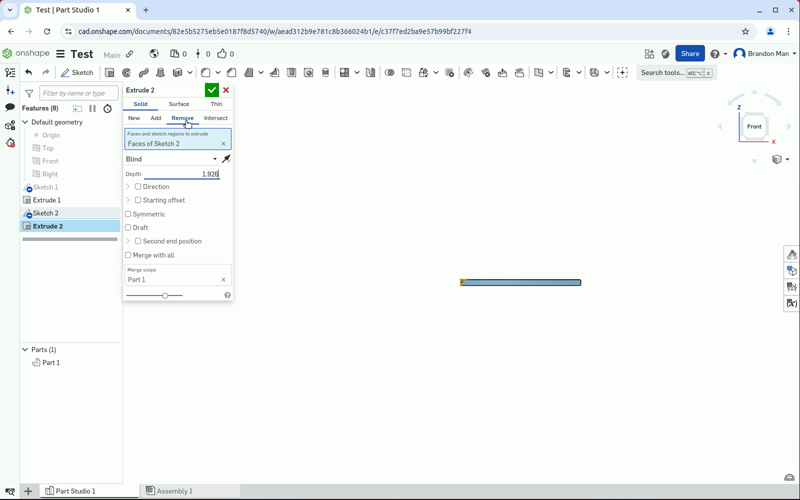
key(tab, 3)
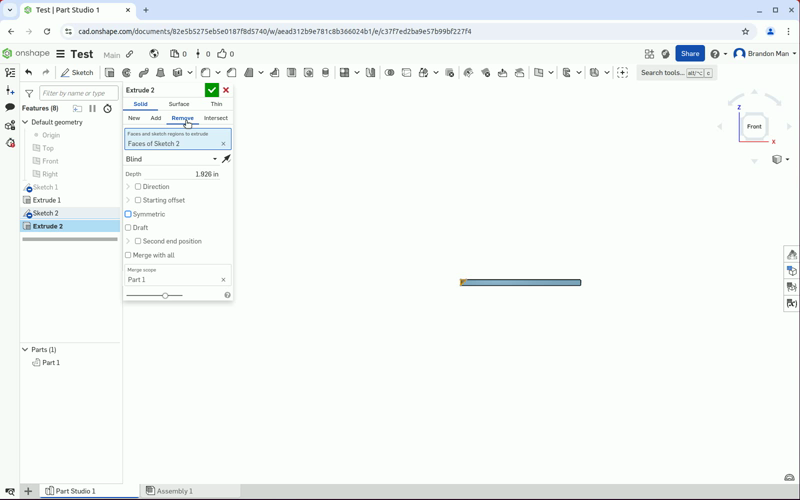
key(space)
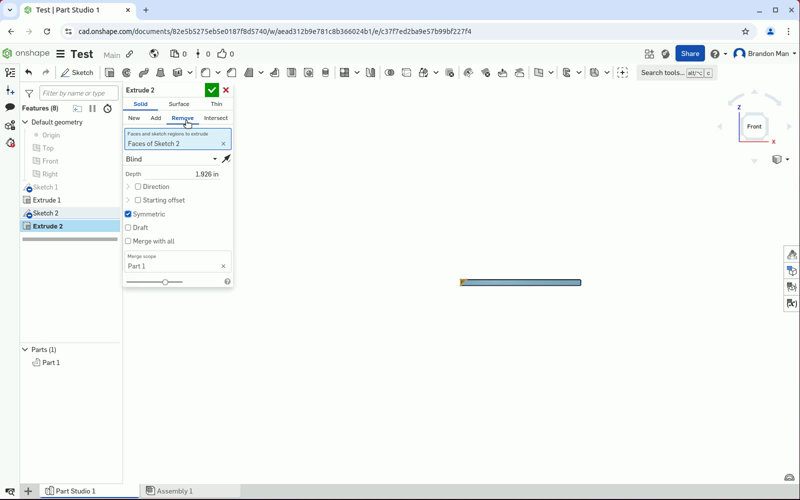
key(tab, 2)
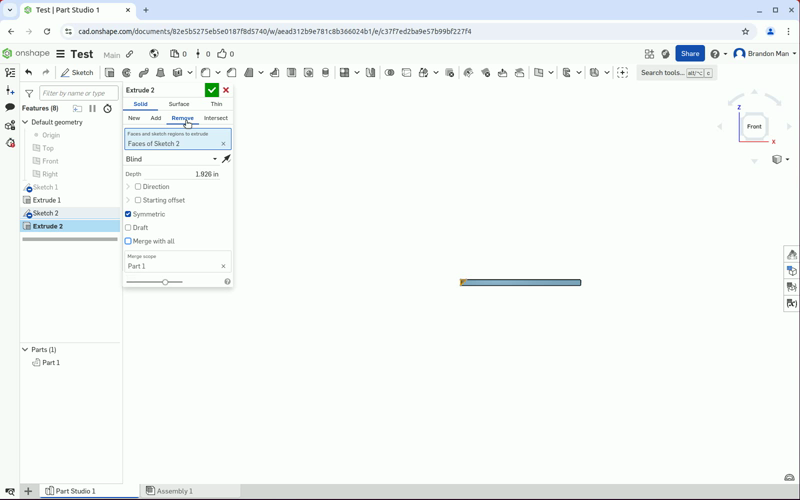
key(space)
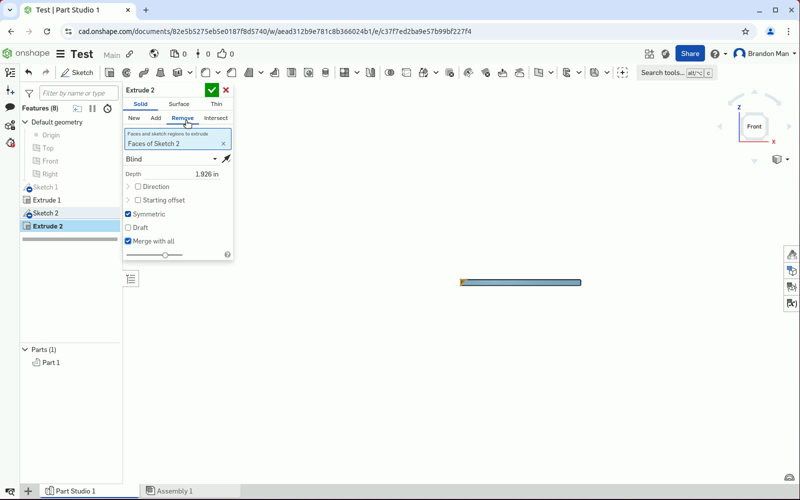
key(enter)
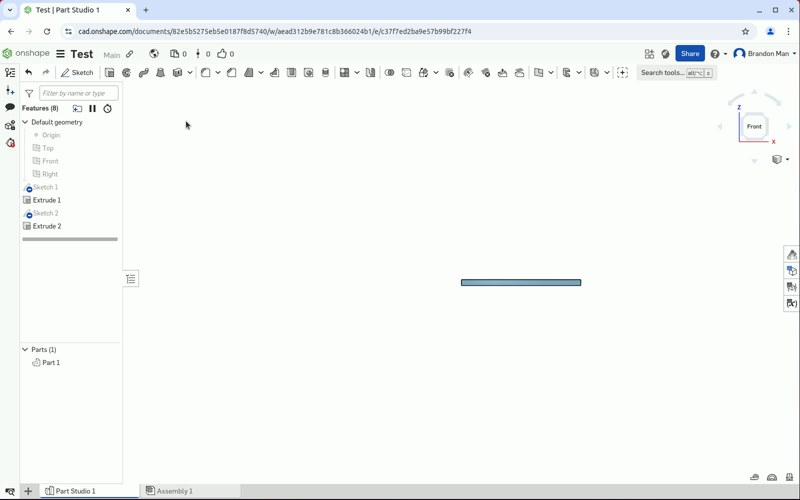
key(shift+h)
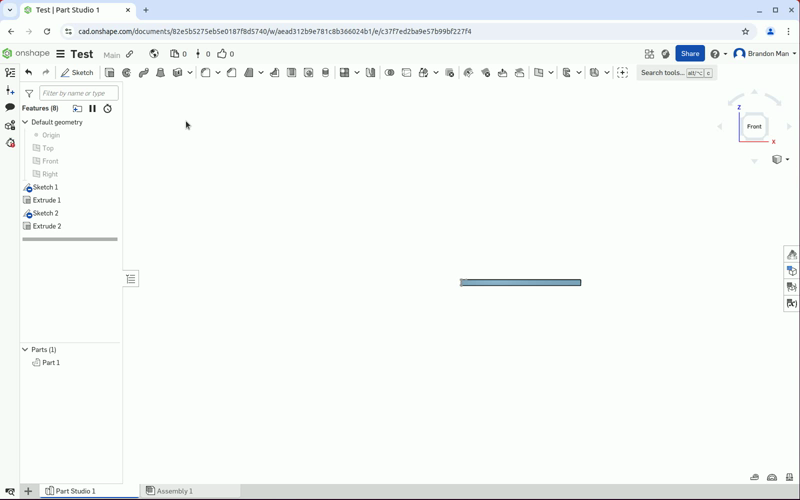
key(shift+h)
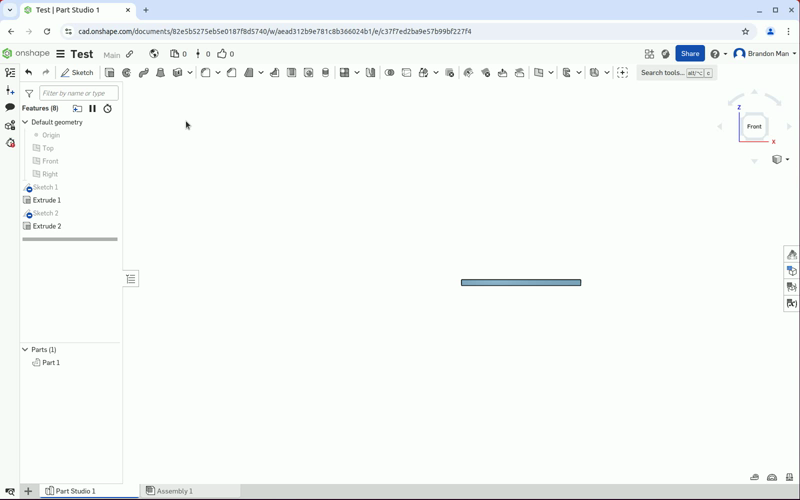
mouse_move(73, 189)
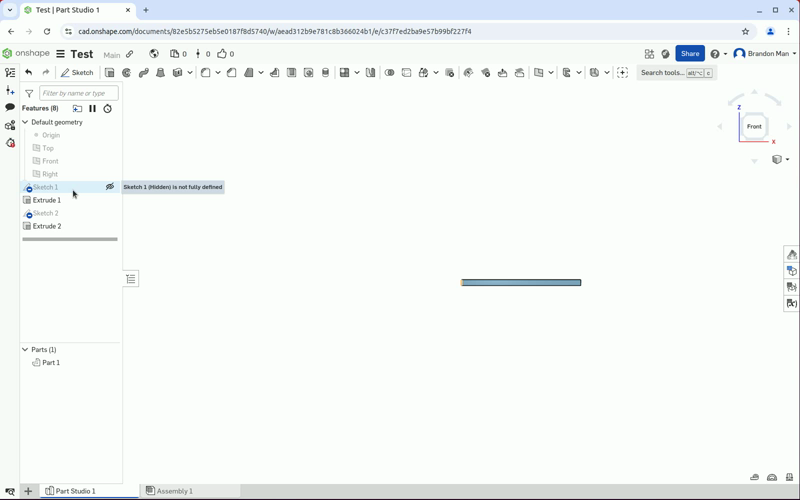
click(73, 189)
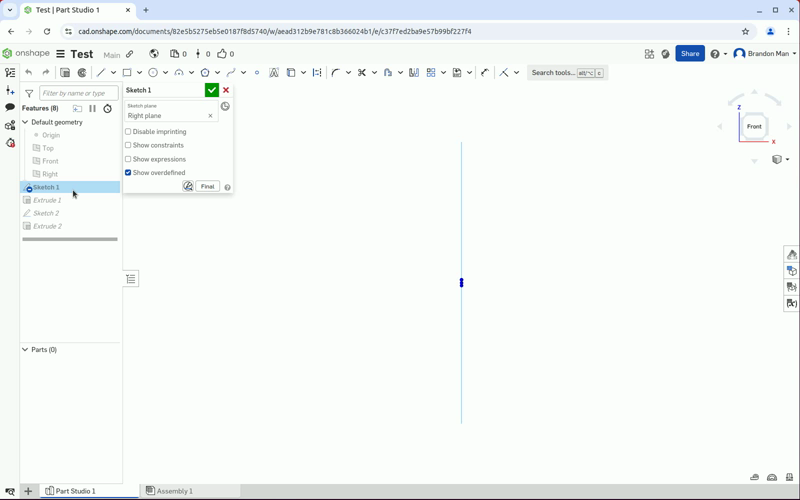
mouse_move(229, 92)
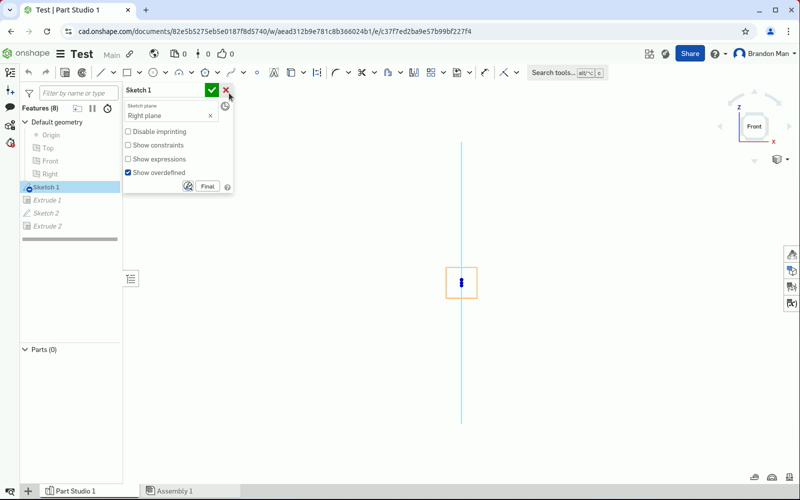
click(229, 92)
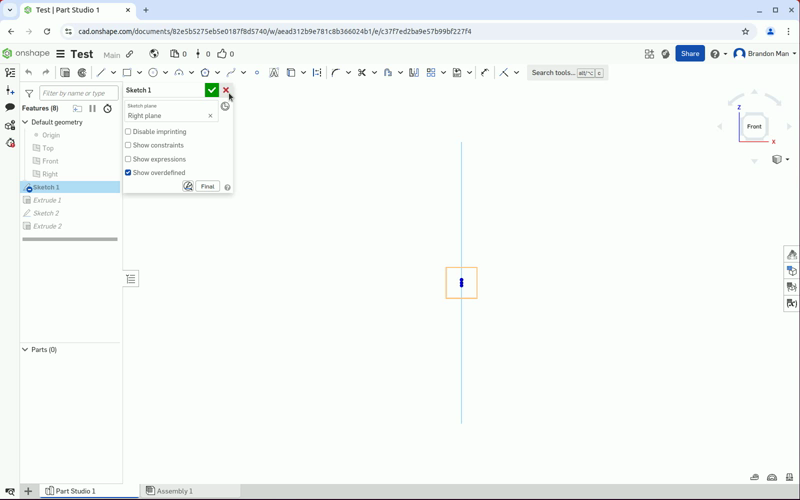
key(shift+s)
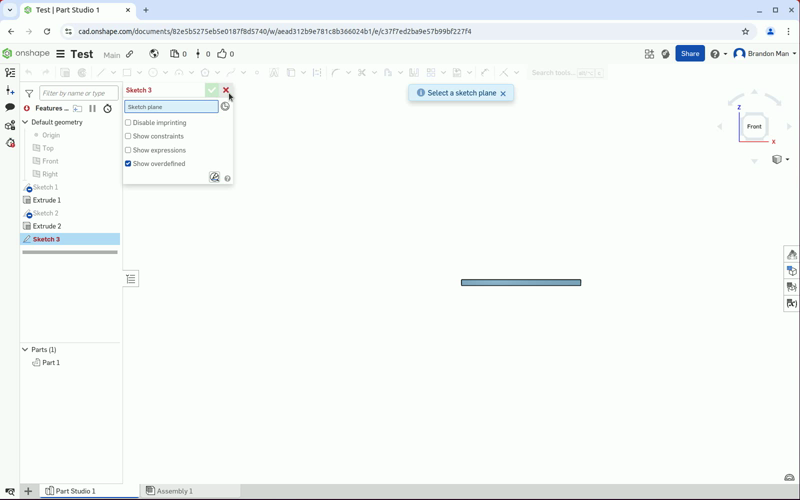
mouse_move(73, 163)
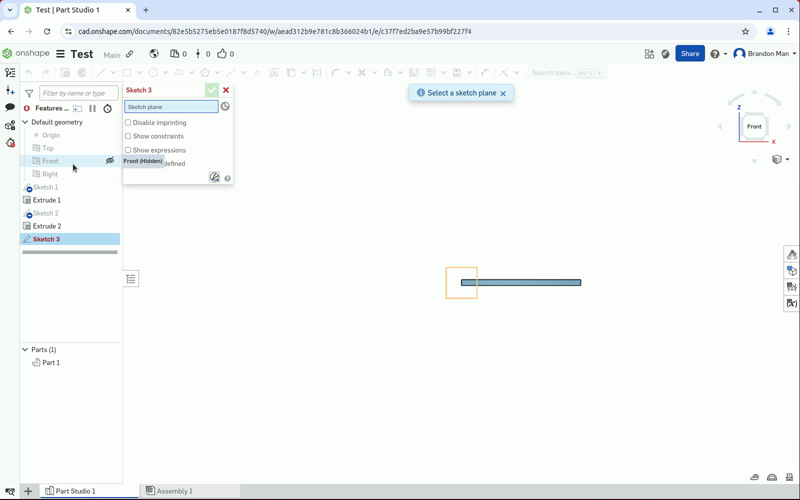
click(73, 163)
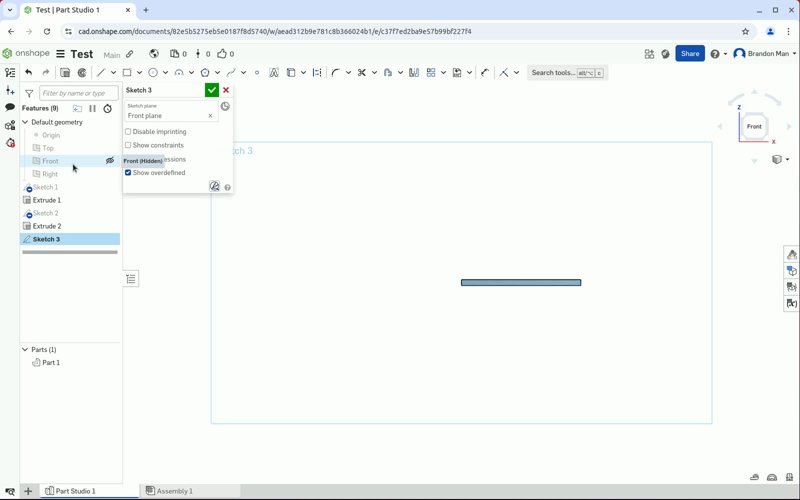
mouse_move(73, 352)
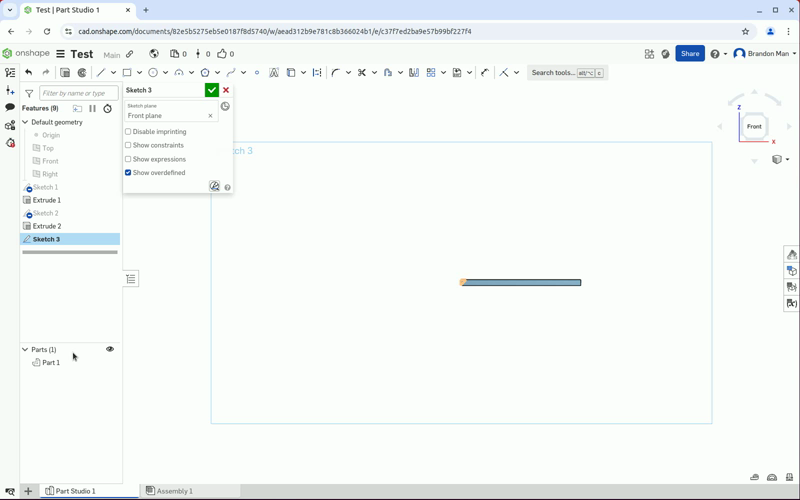
key(y)
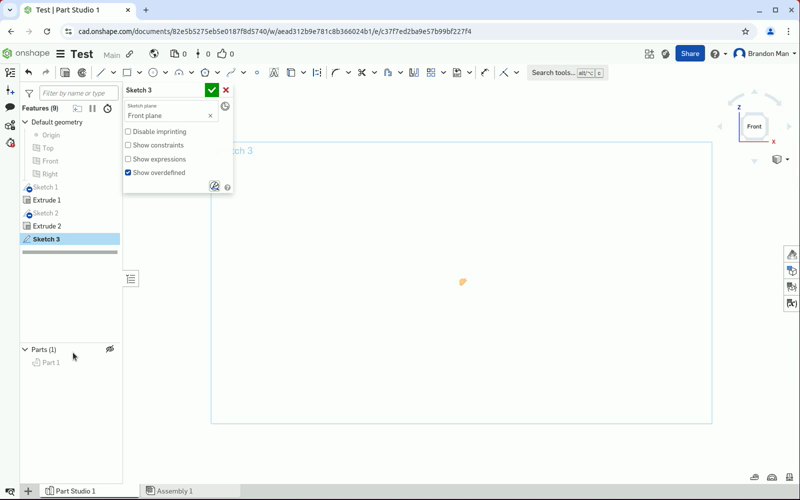
key(l)
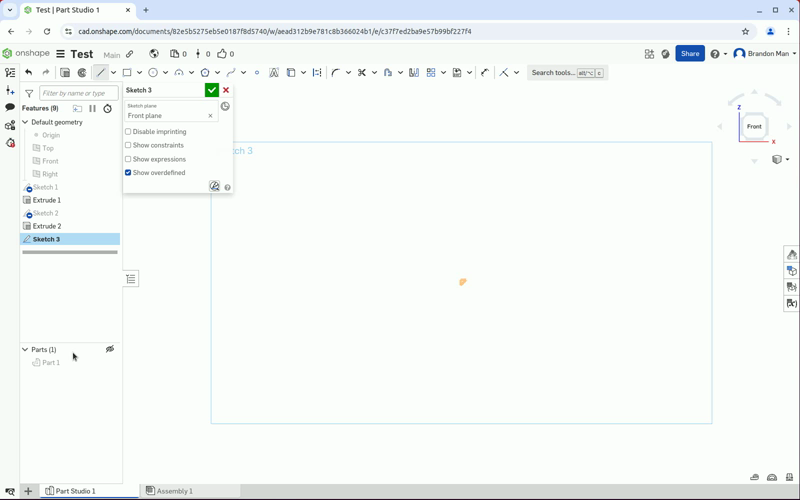
key_down(shift)
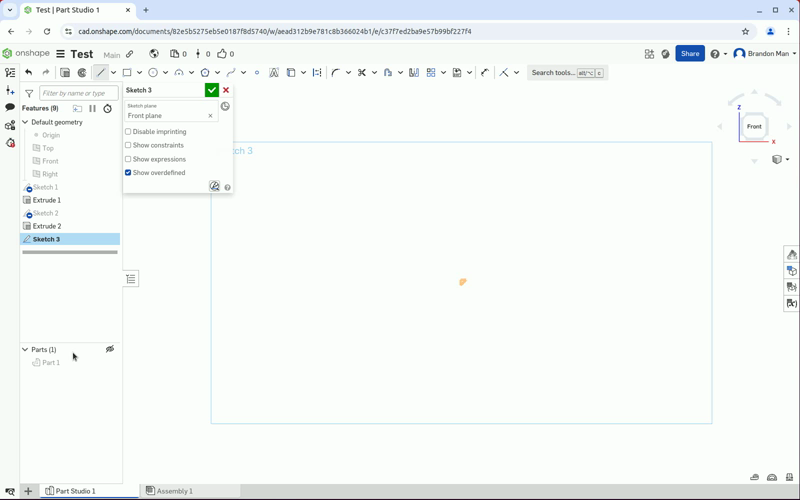
mouse_move(568, 280)
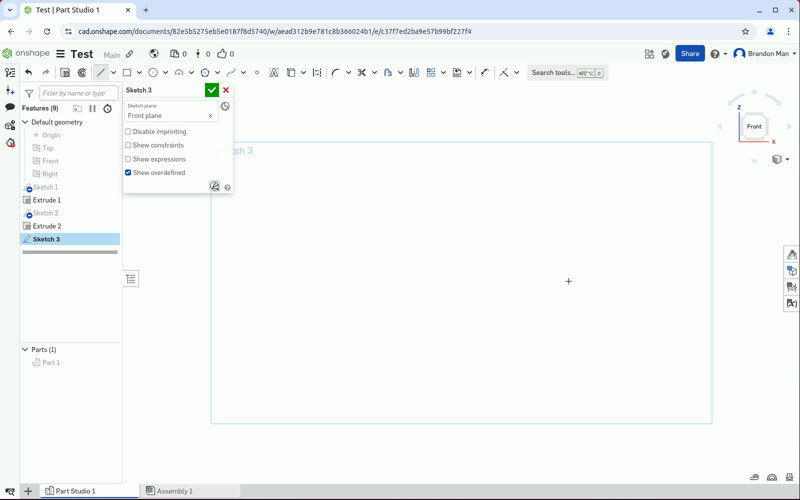
click(568, 280)
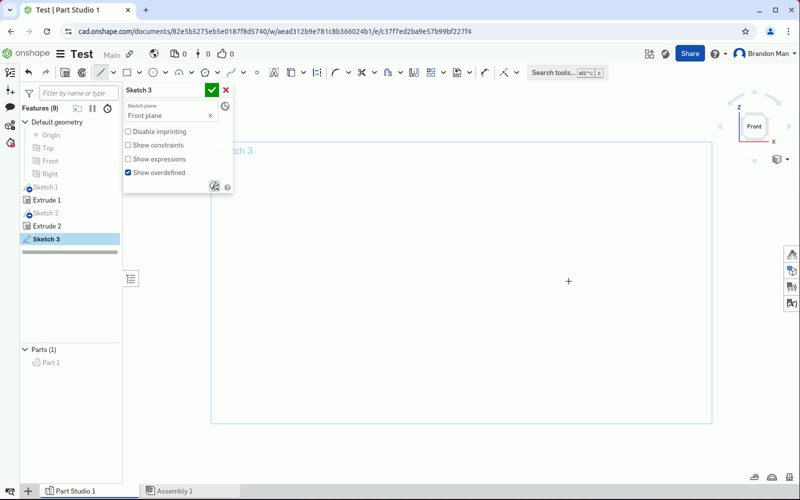
key_up(shift)
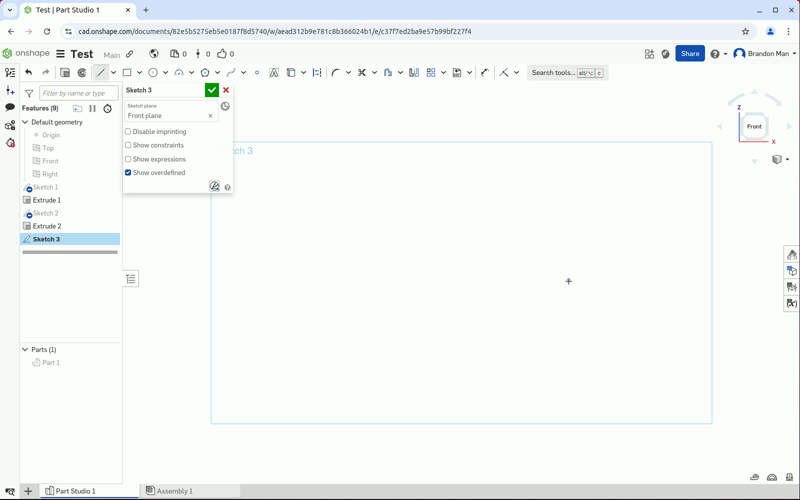
key_down(shift)
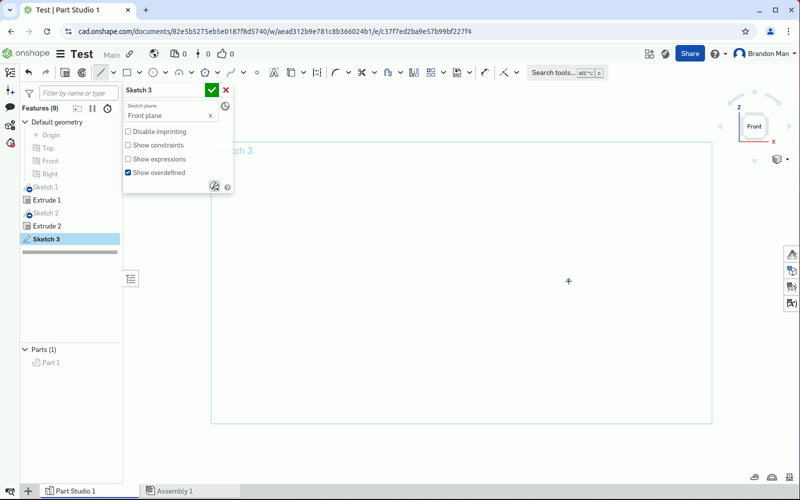
mouse_move(589, 280)
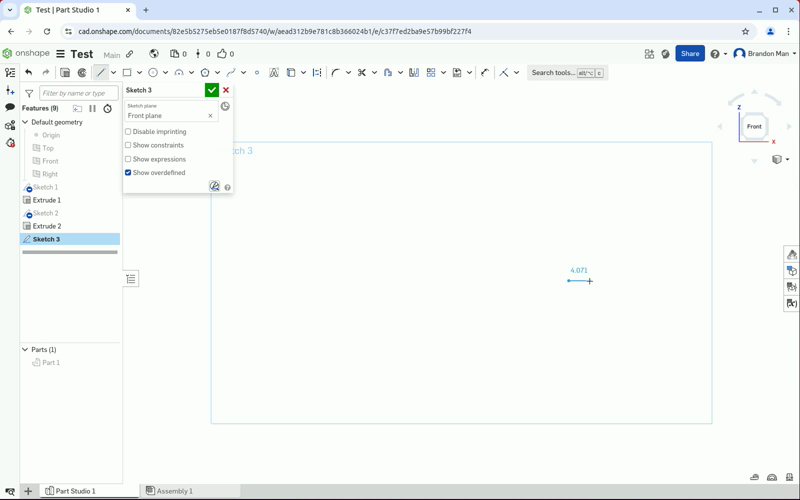
mouse_move(574, 286)
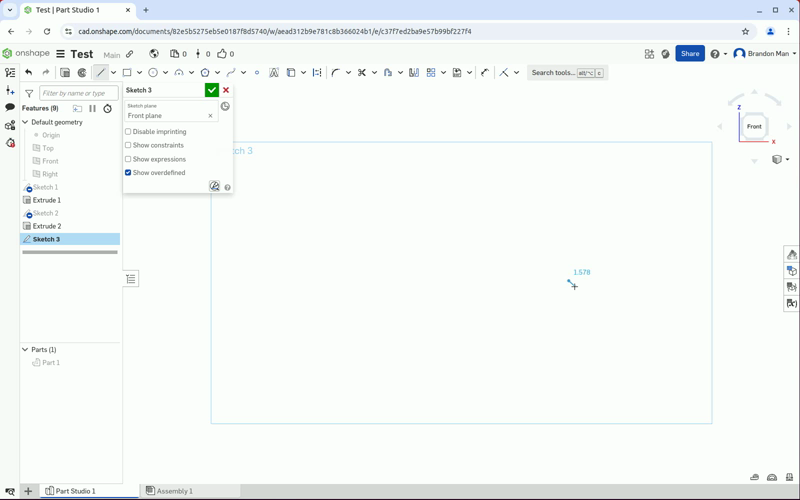
click(574, 286)
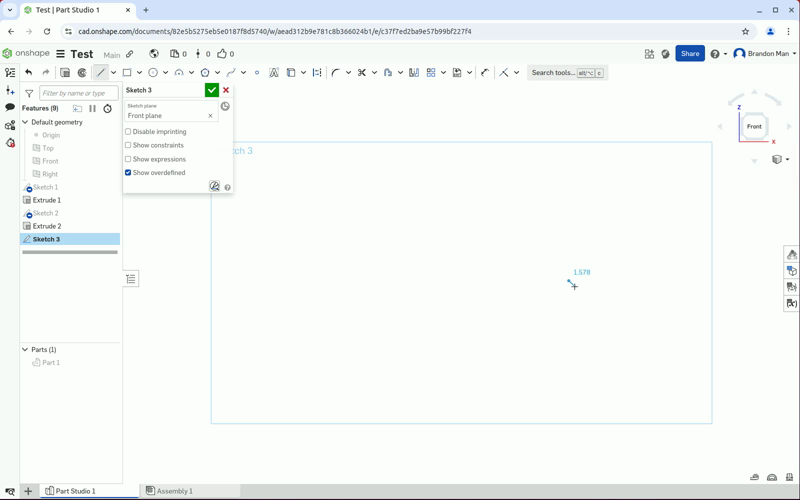
key_up(shift)
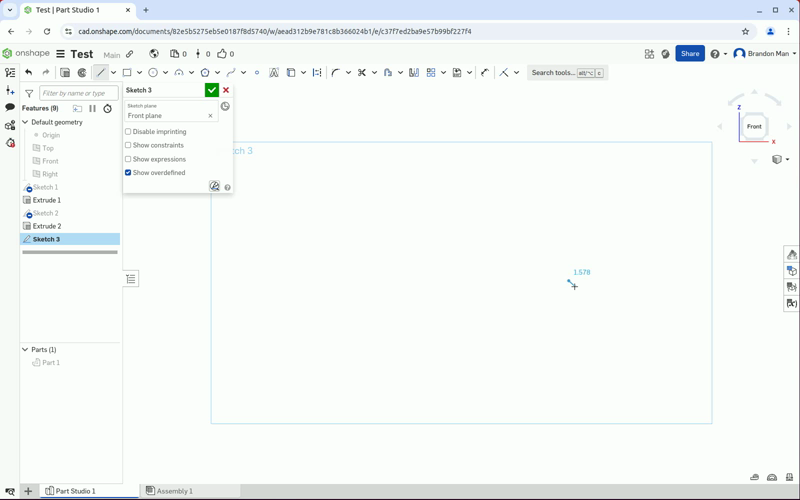
key_down(shift)
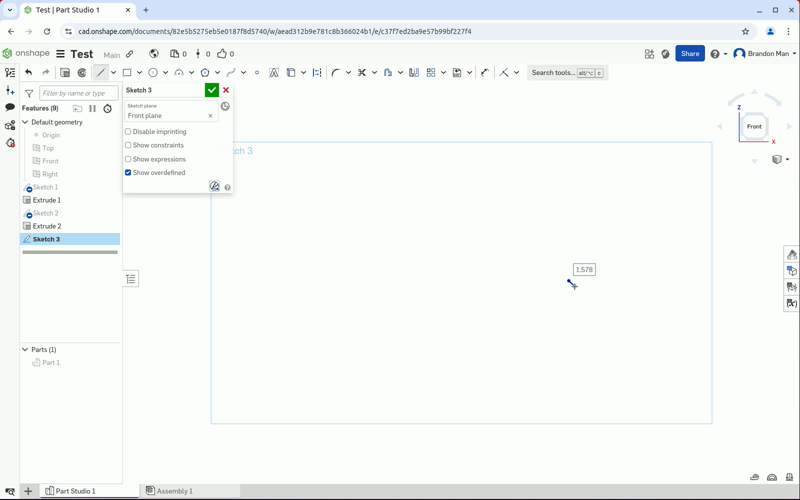
mouse_move(589, 286)
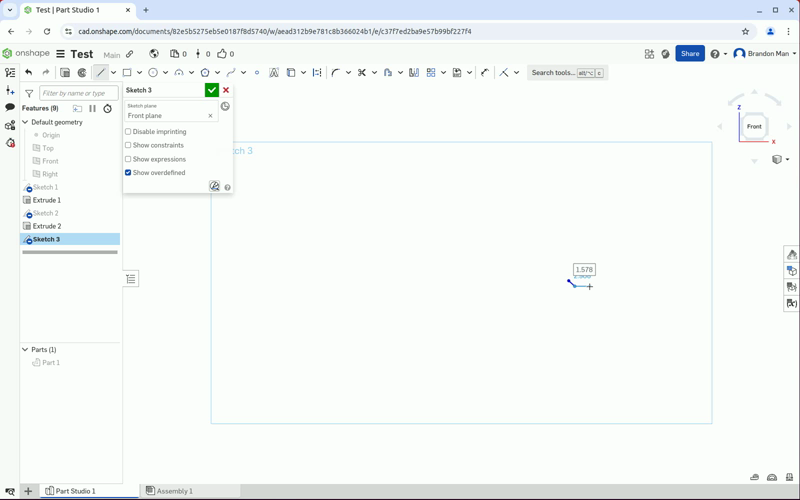
mouse_move(574, 280)
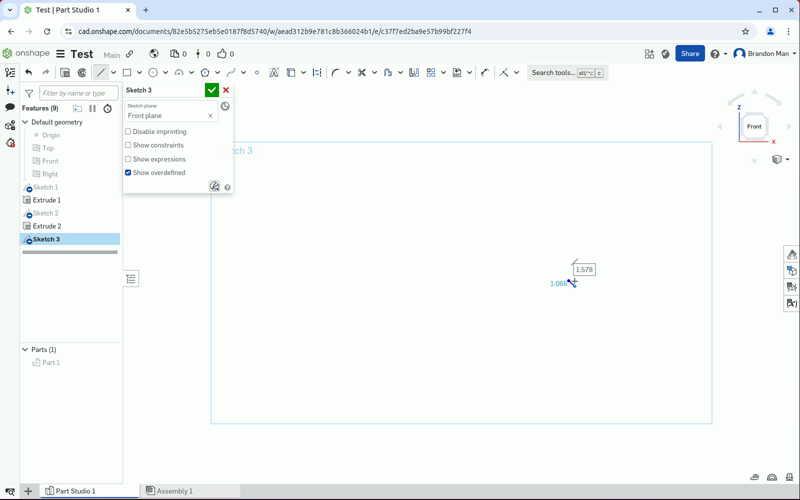
scroll(6)
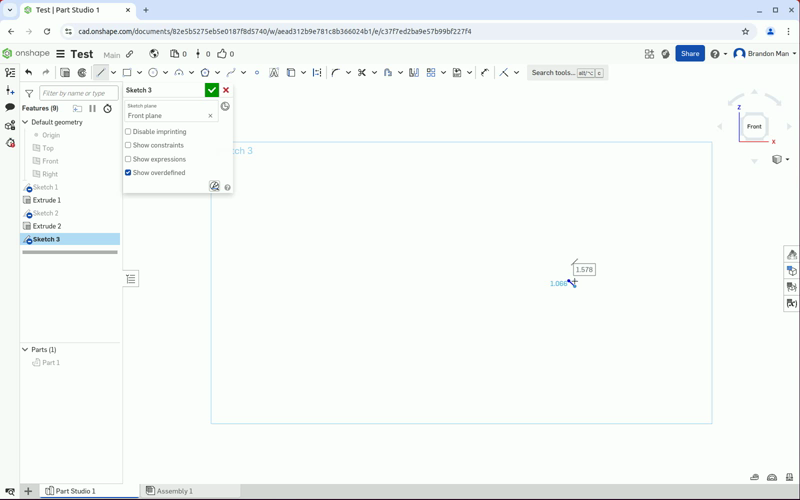
scroll(6)
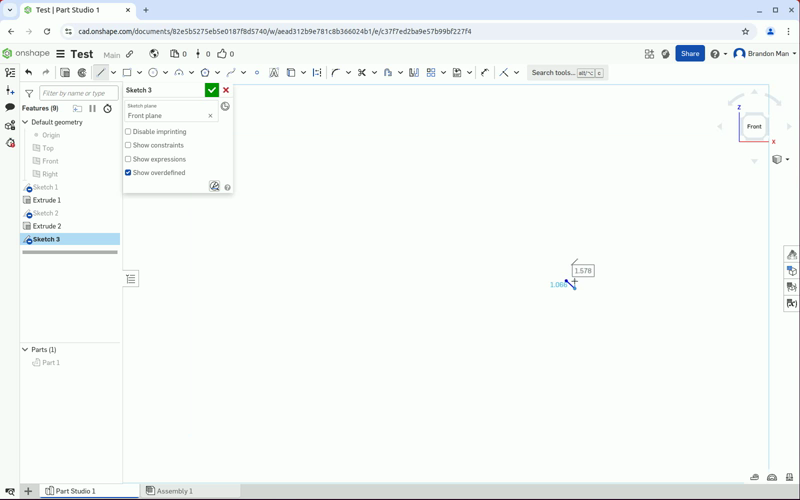
scroll(6)
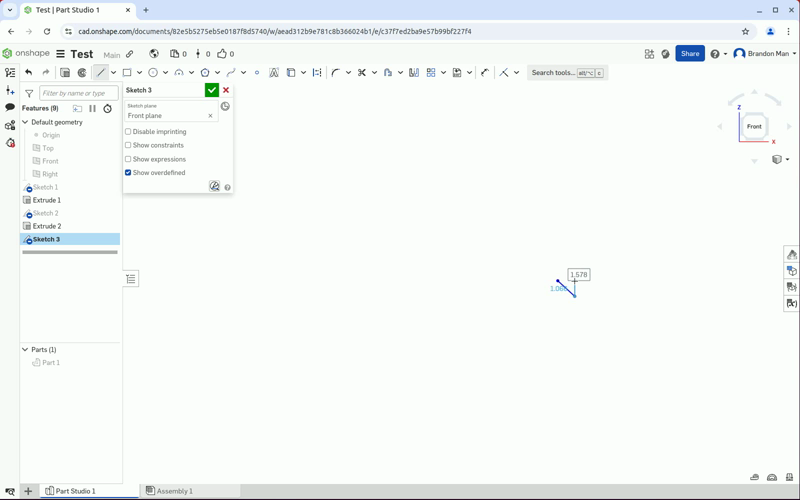
scroll(6)
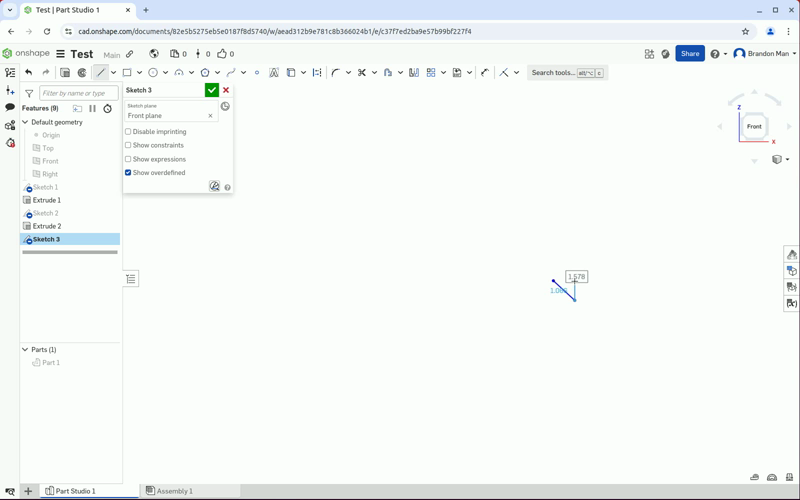
scroll(6)
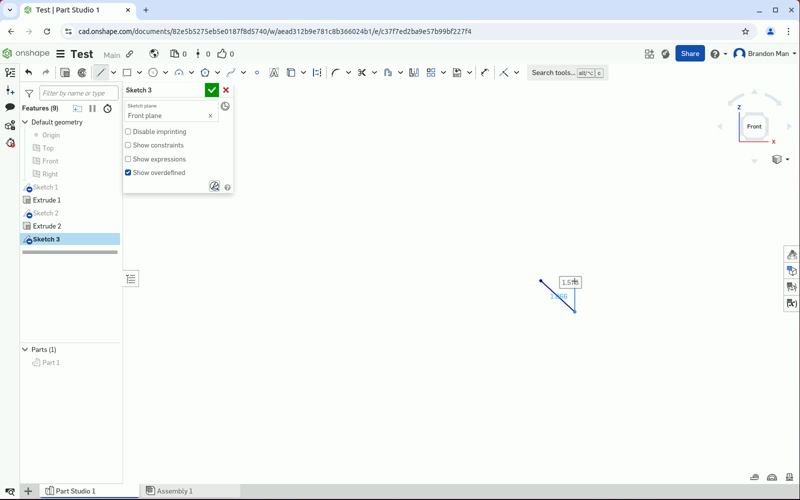
scroll(6)
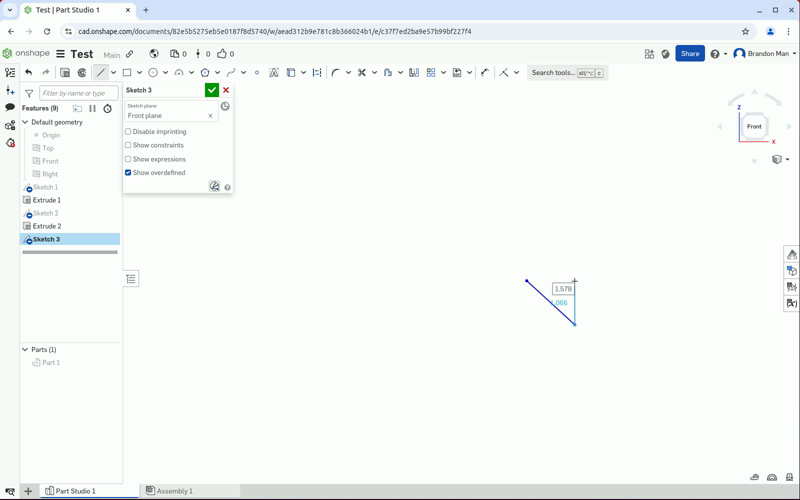
scroll(6)
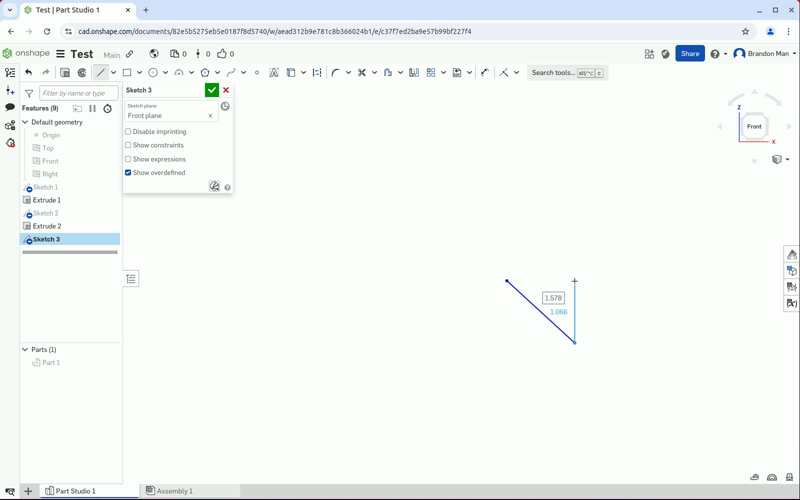
click(574, 280)
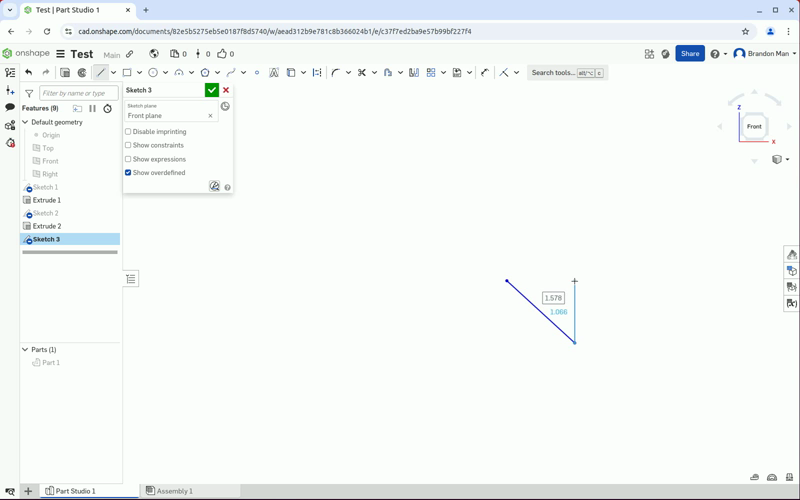
scroll(-6)
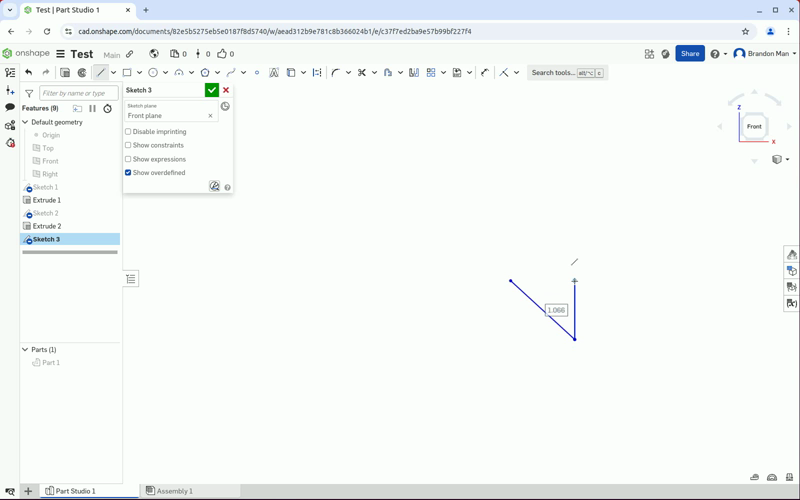
scroll(-6)
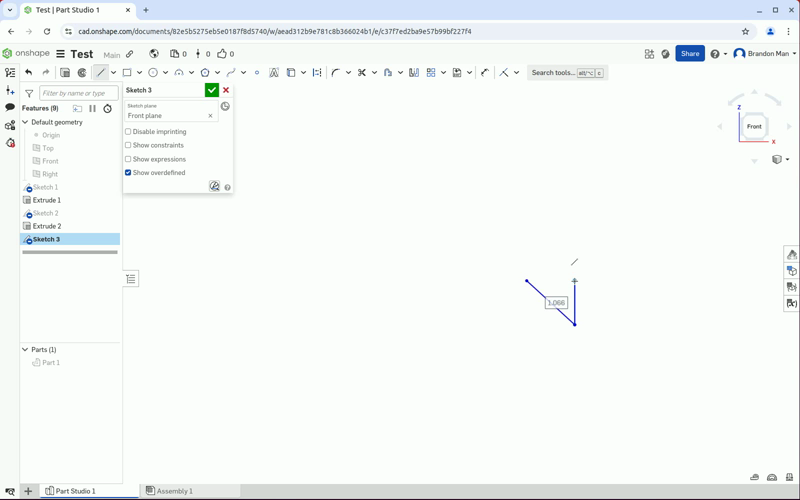
scroll(-6)
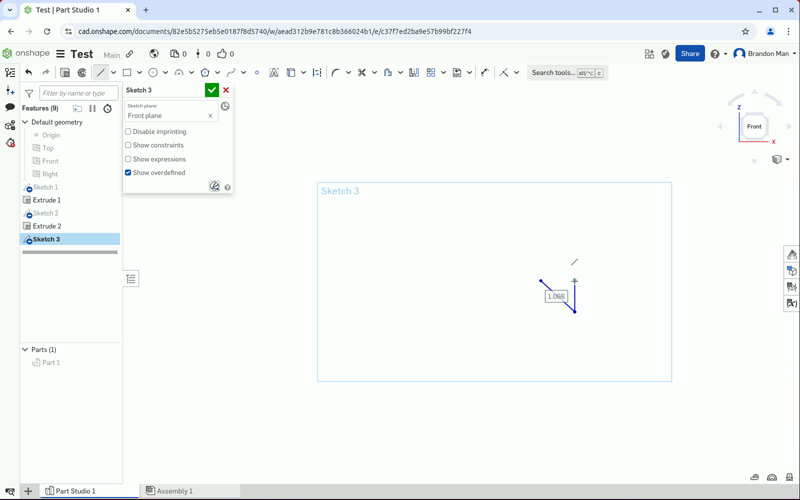
scroll(-6)
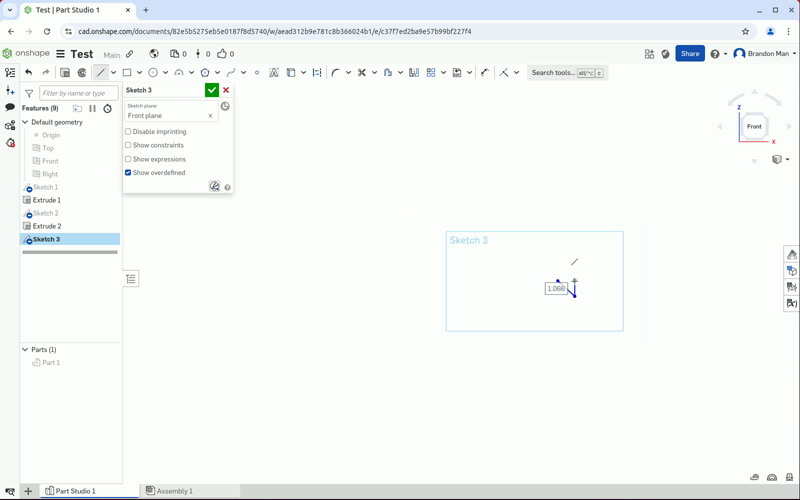
scroll(-6)
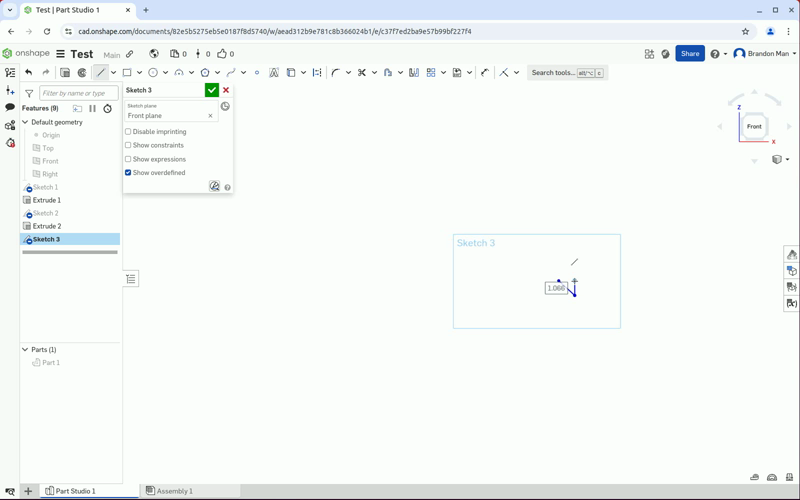
scroll(-6)
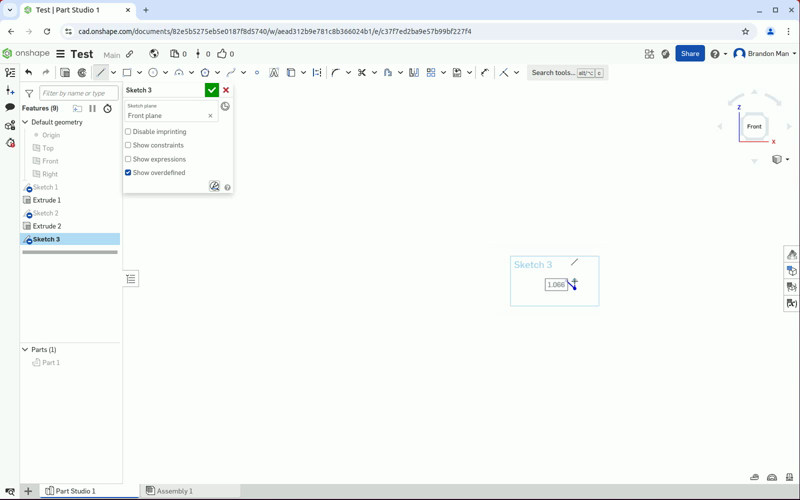
scroll(-6)
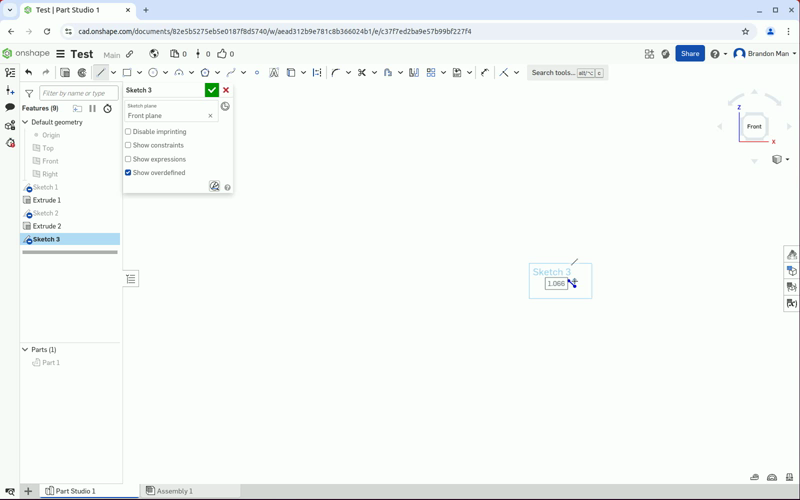
key_up(shift)
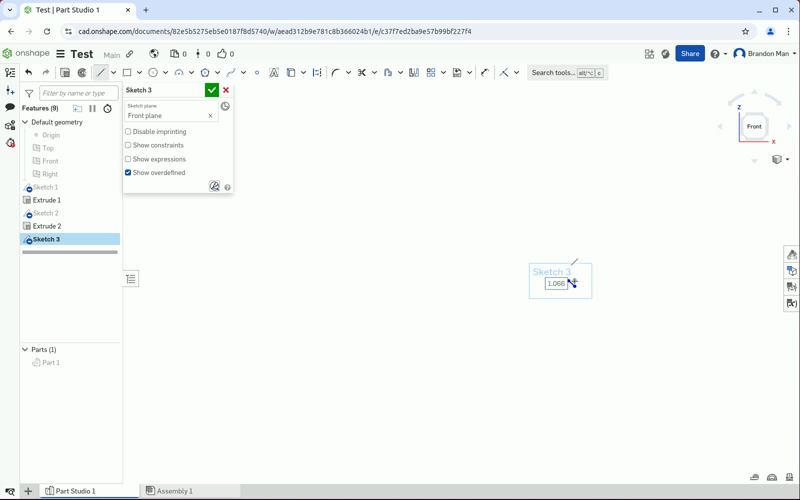
mouse_move(589, 280)
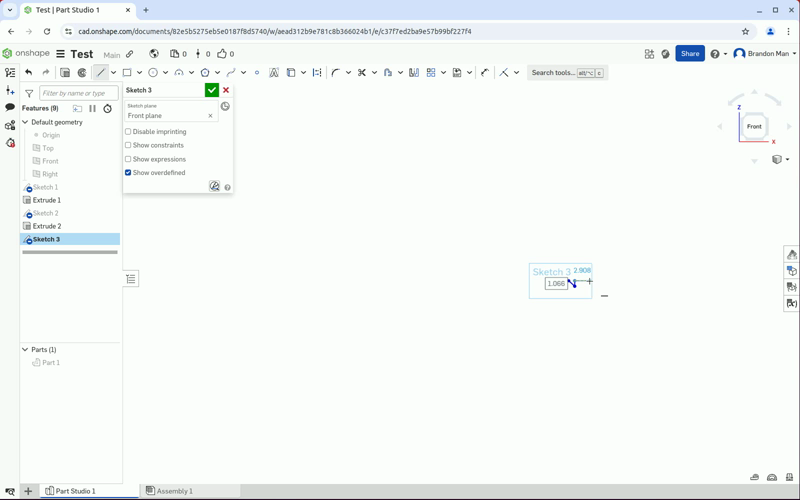
key_down(shift)
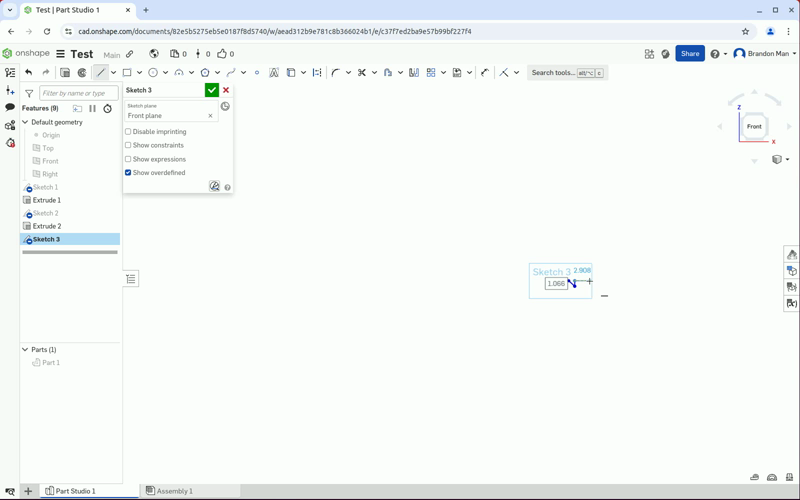
mouse_move(568, 280)
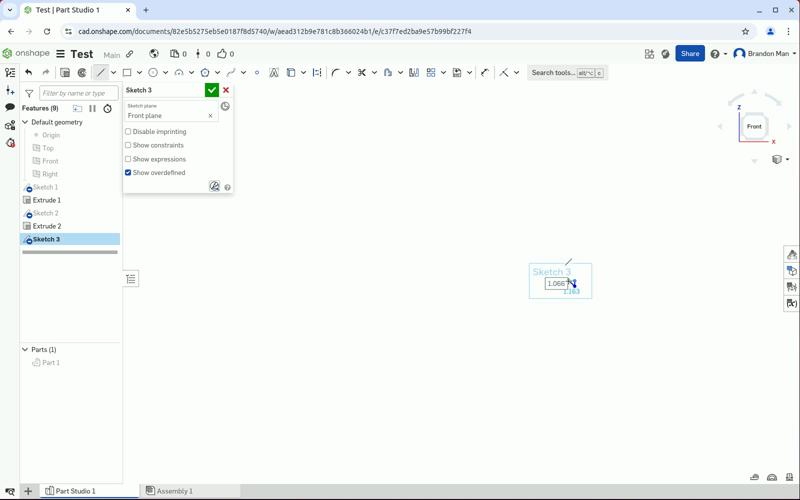
scroll(6)
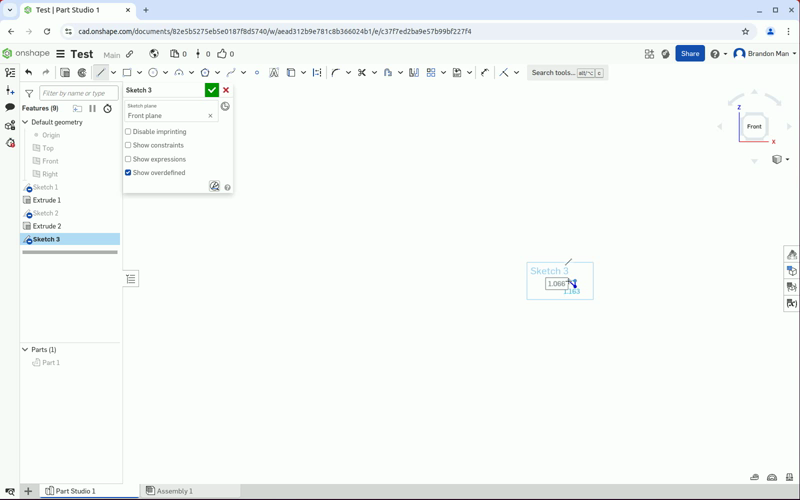
scroll(6)
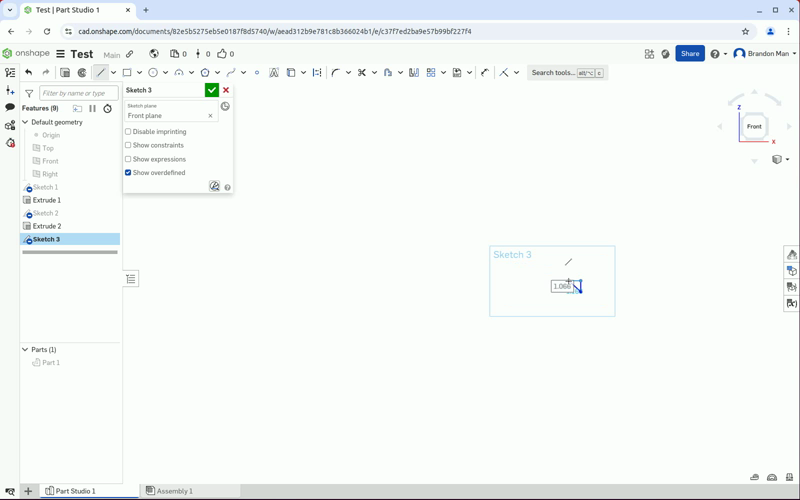
scroll(6)
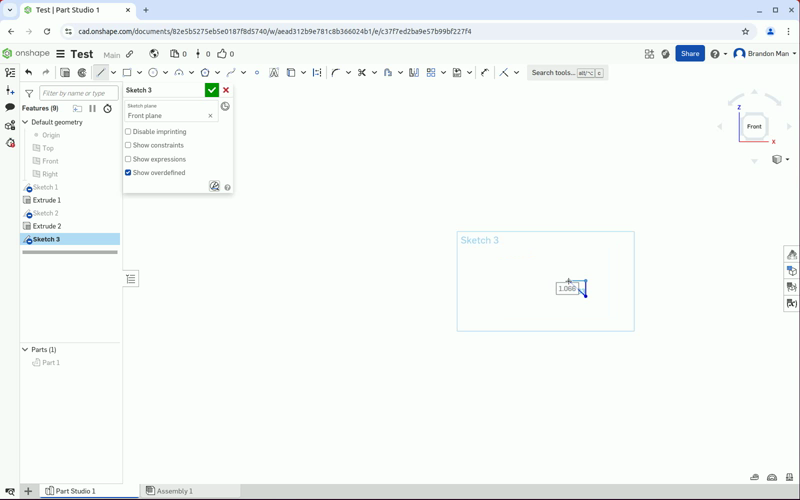
scroll(6)
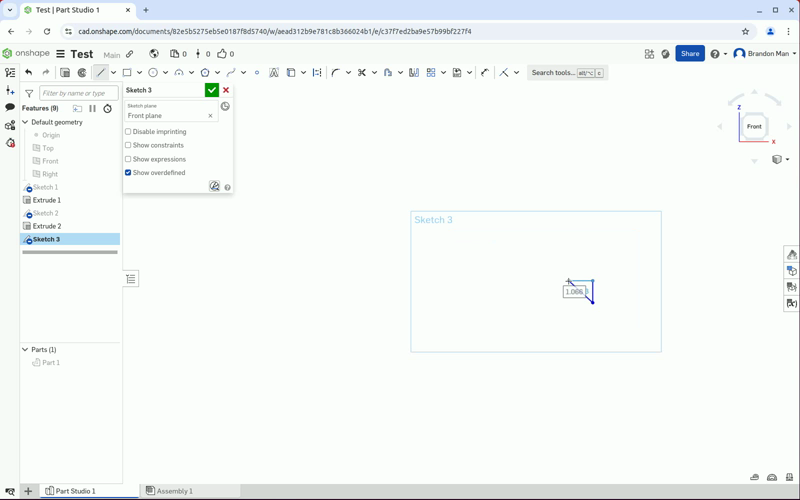
scroll(6)
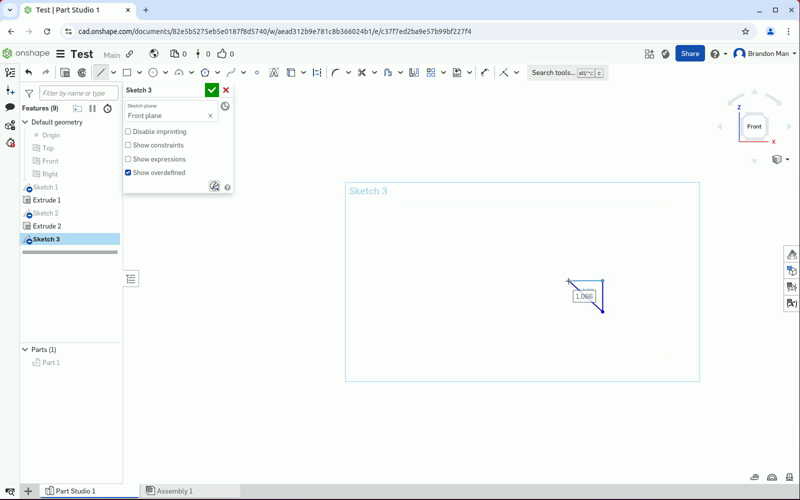
scroll(6)
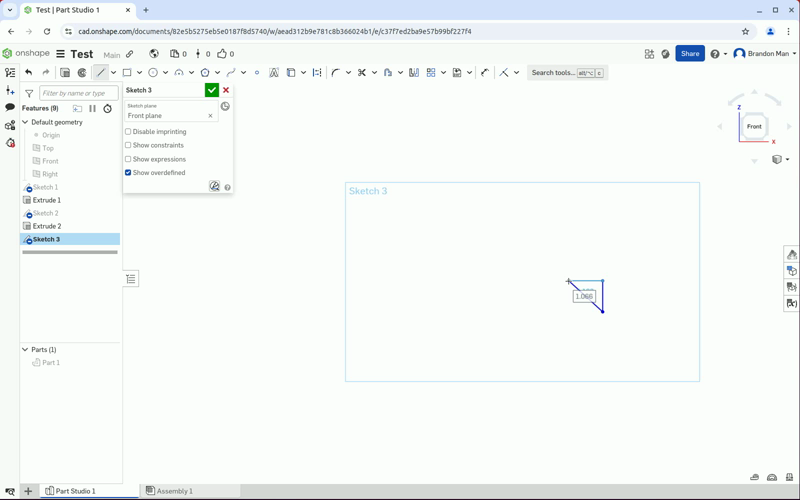
scroll(6)
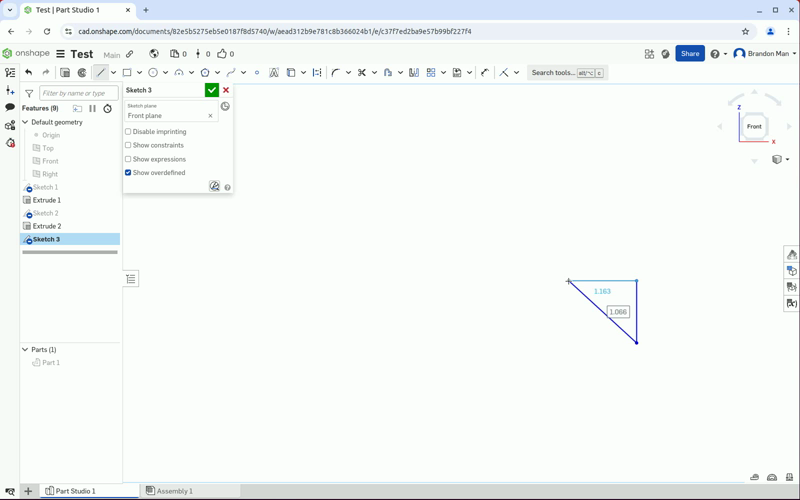
key_up(shift)
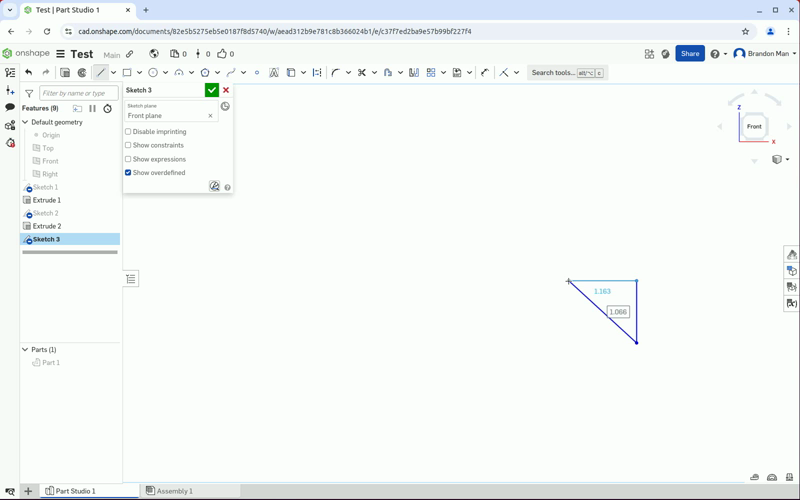
click(568, 280)
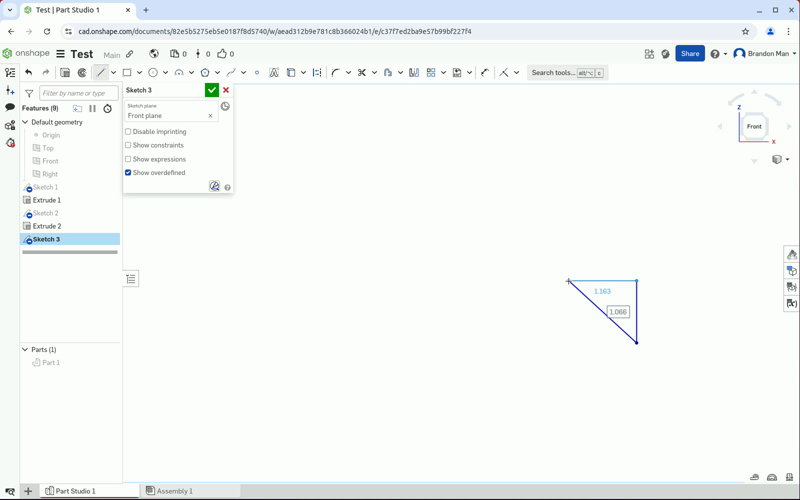
scroll(-6)
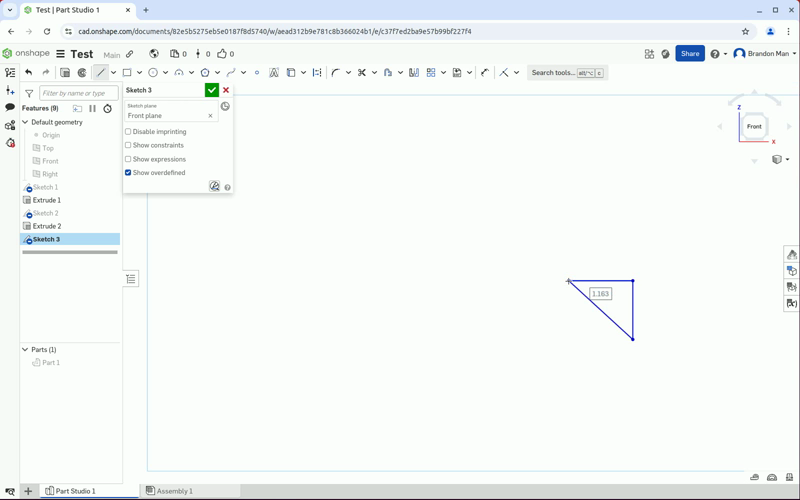
scroll(-6)
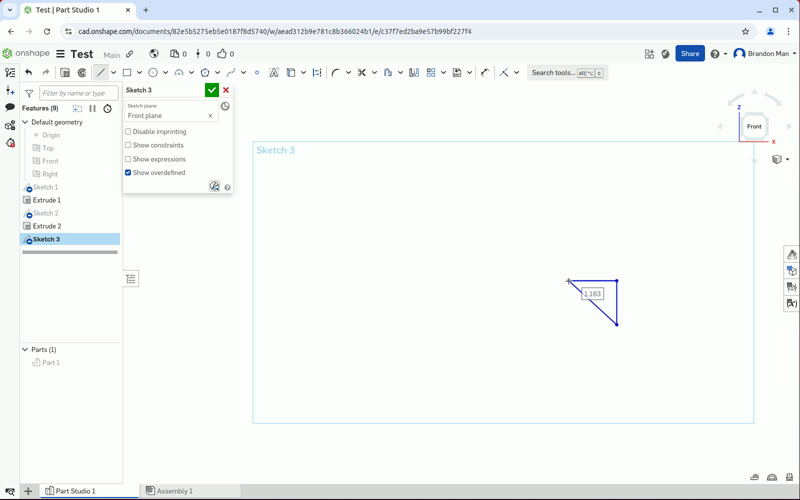
scroll(-6)
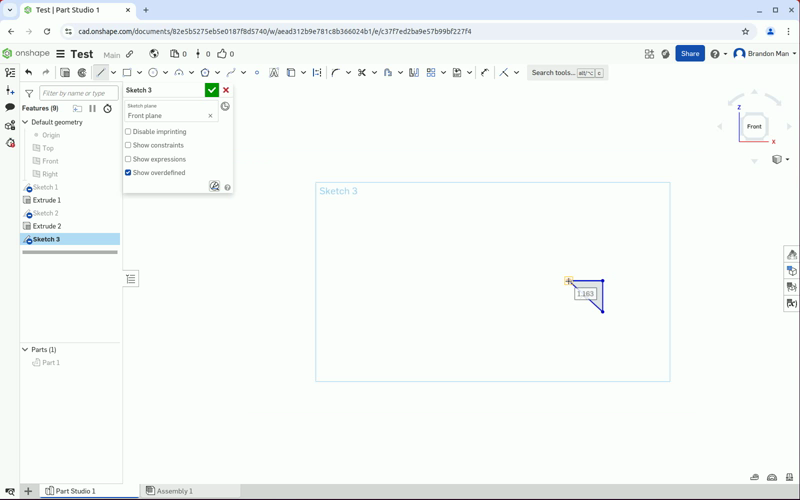
scroll(-6)
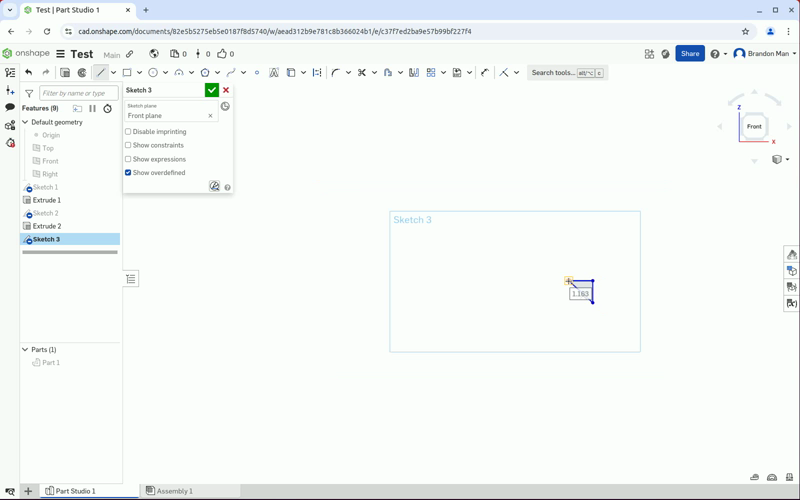
scroll(-6)
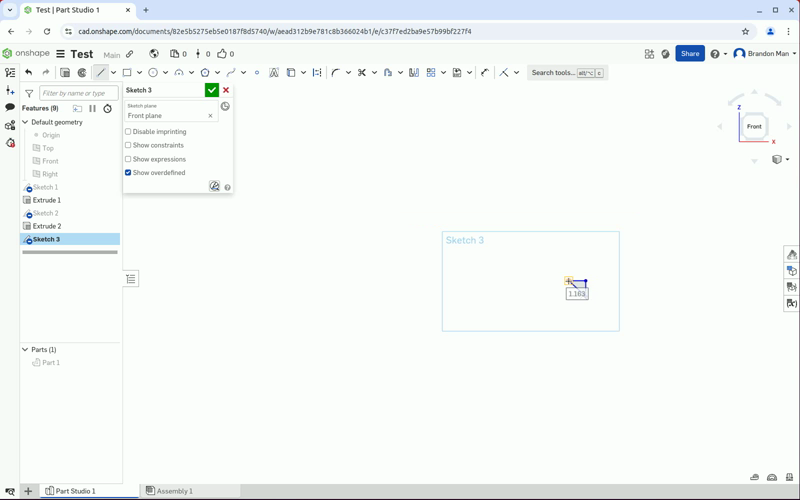
scroll(-6)
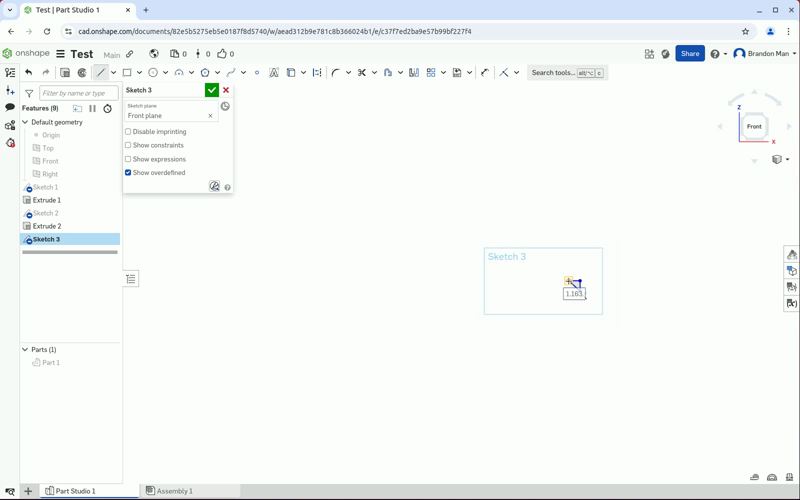
scroll(-6)
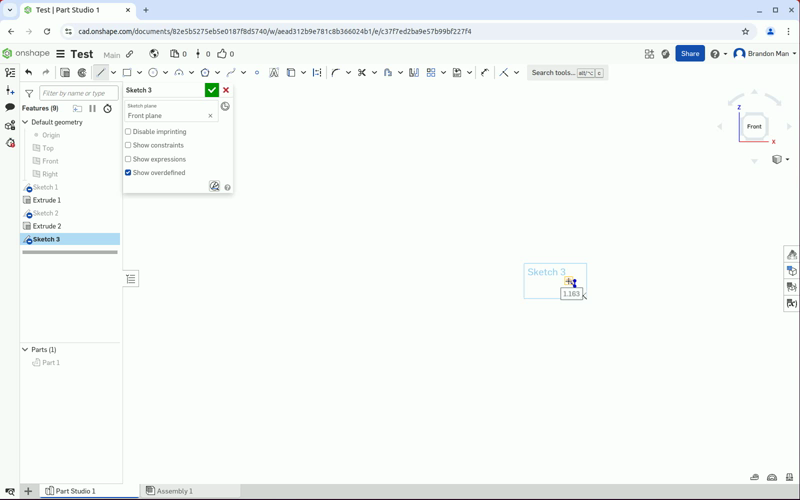
key(esc)
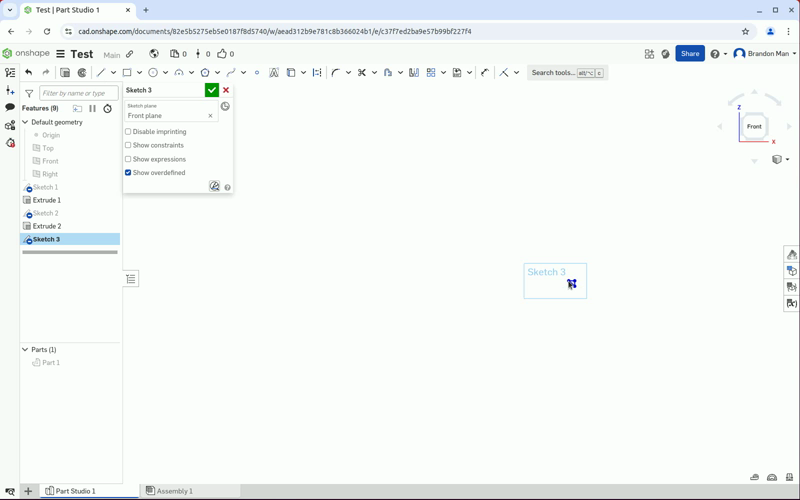
mouse_move(572, 280)
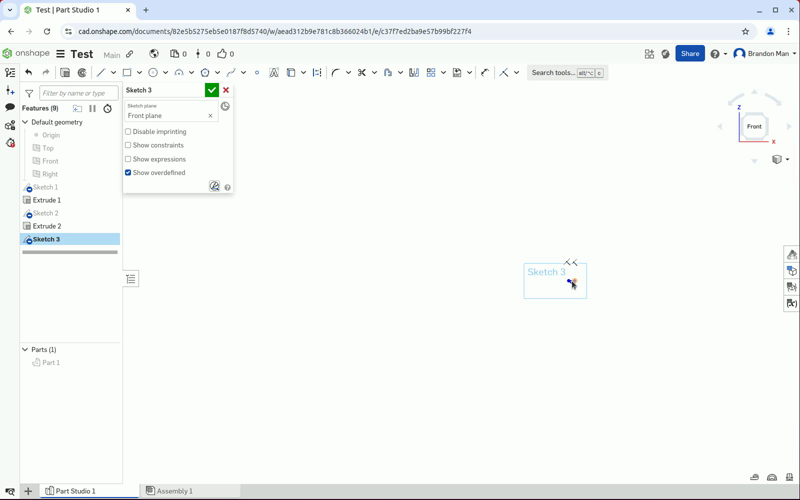
scroll(6)
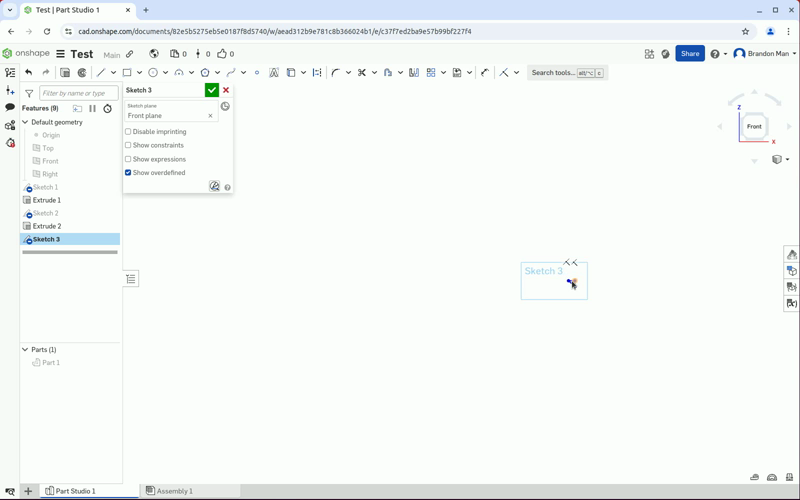
scroll(6)
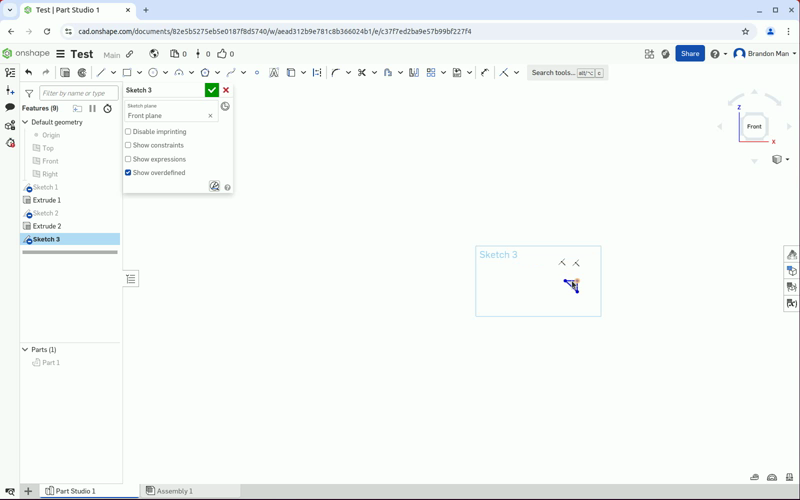
scroll(6)
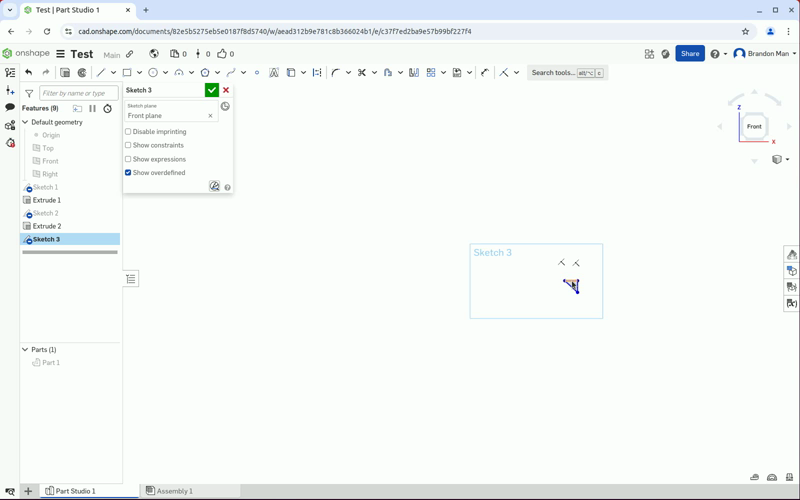
scroll(6)
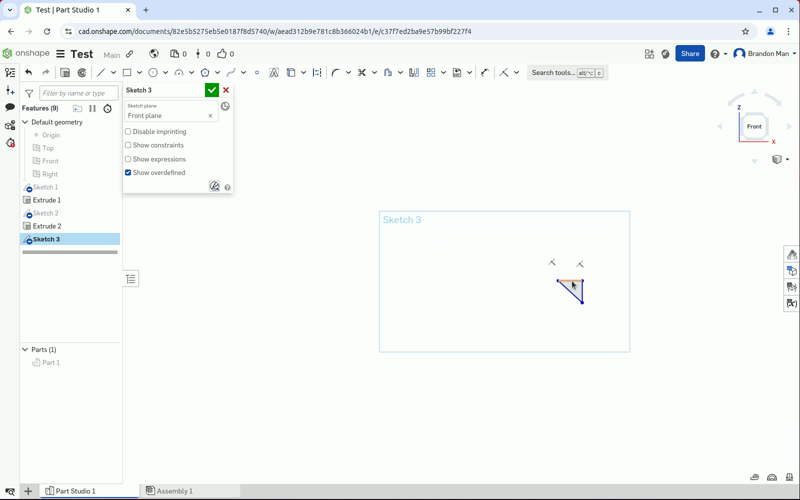
scroll(6)
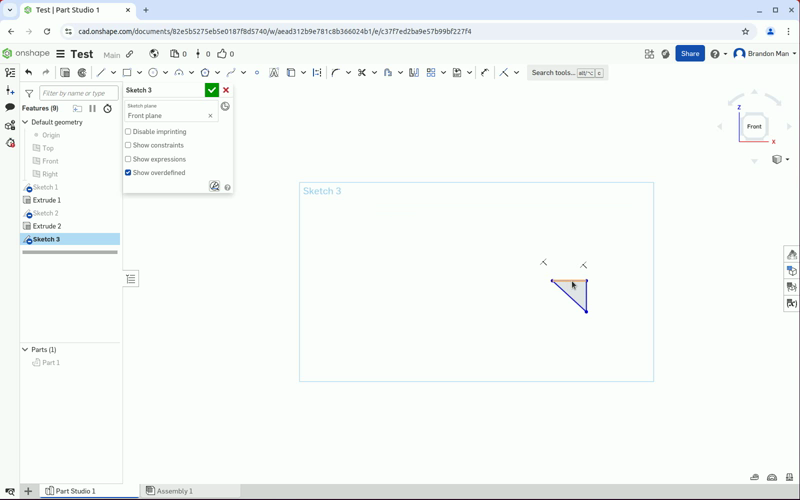
scroll(6)
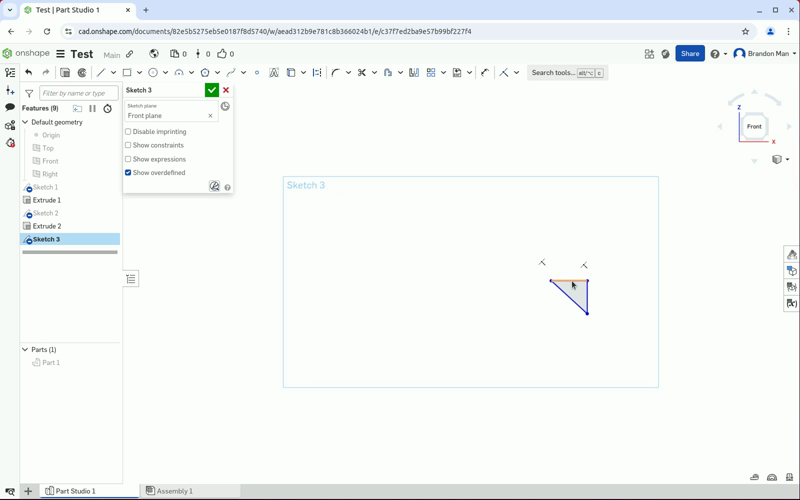
scroll(6)
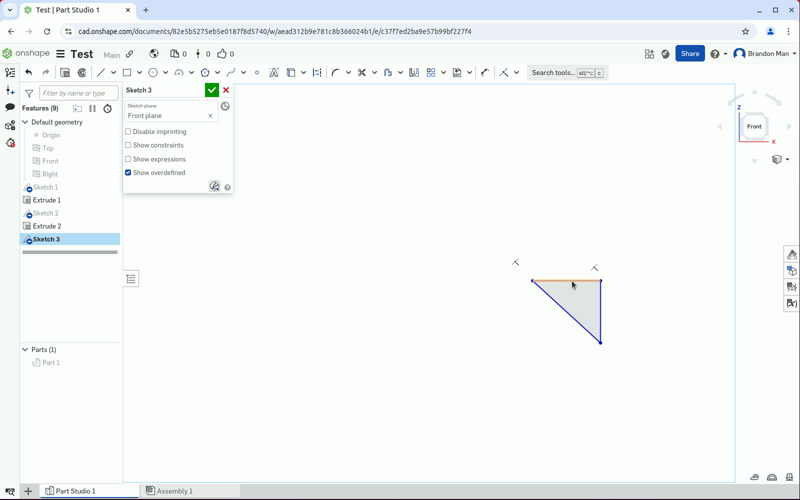
click(572, 280)
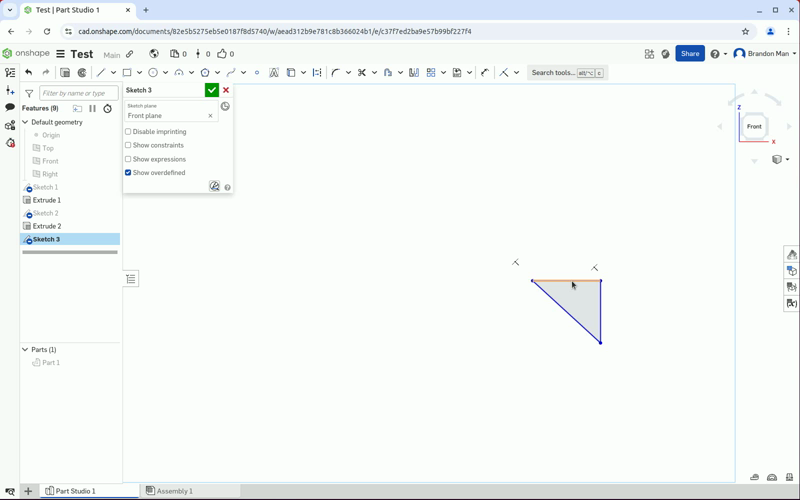
scroll(-6)
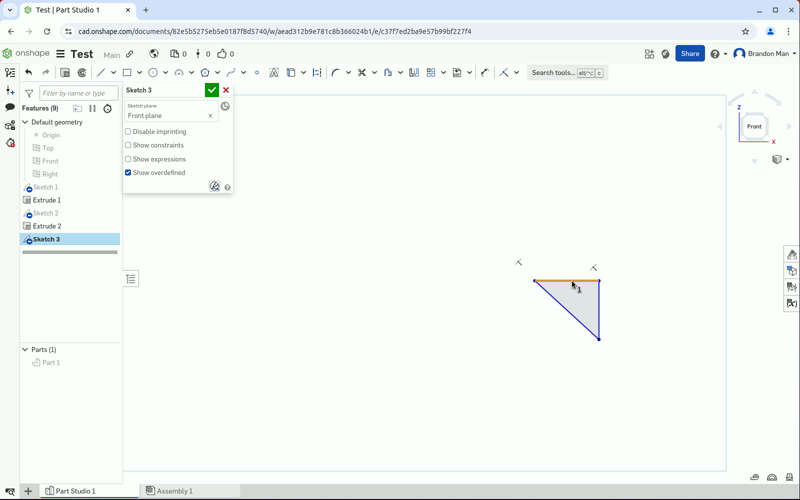
scroll(-6)
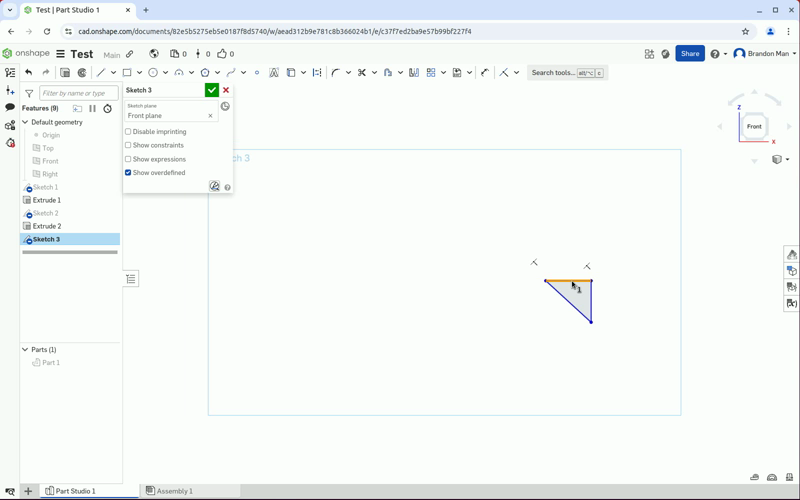
scroll(-6)
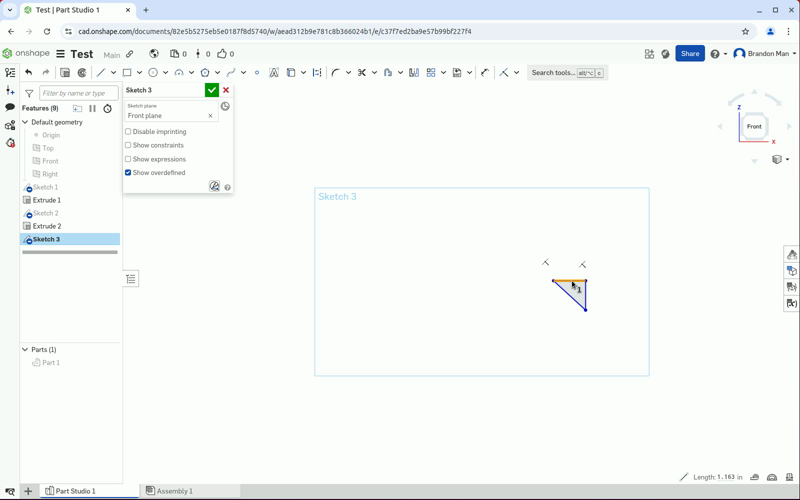
scroll(-6)
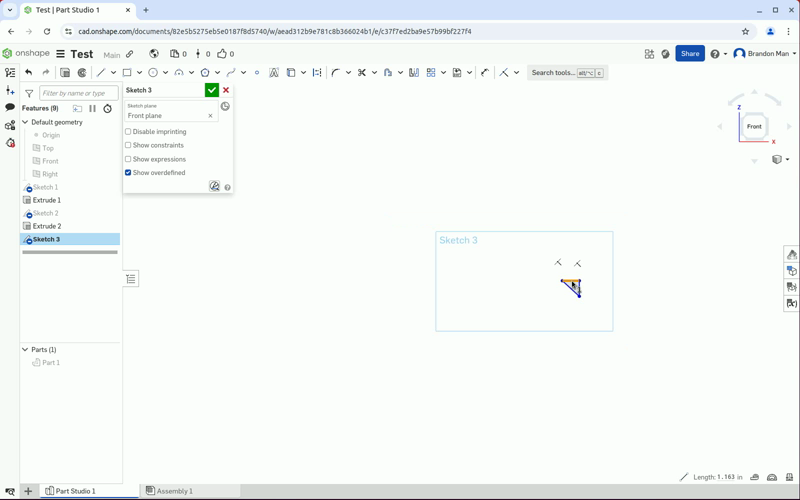
scroll(-6)
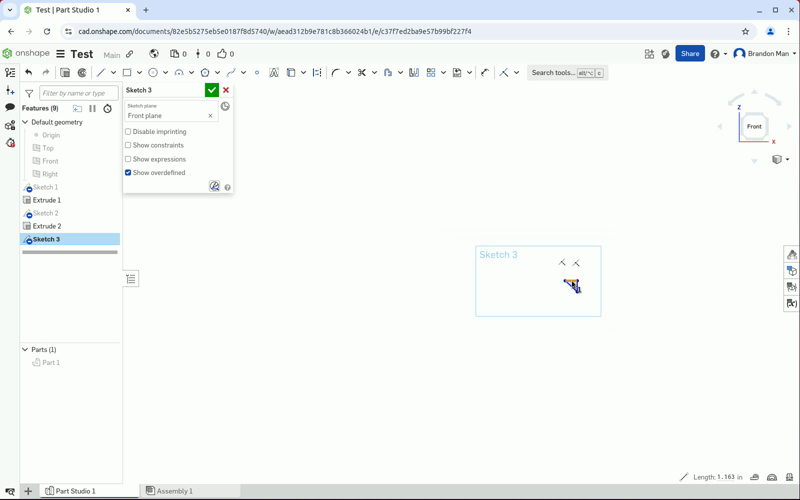
scroll(-6)
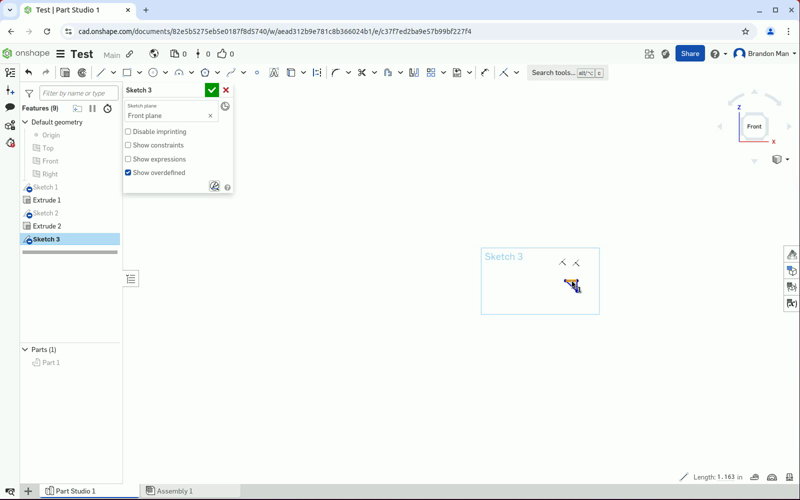
scroll(-6)
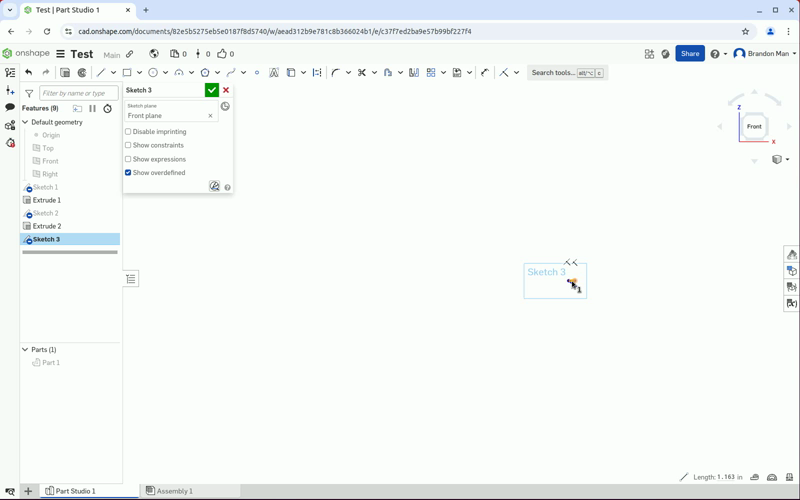
mouse_move(73, 352)
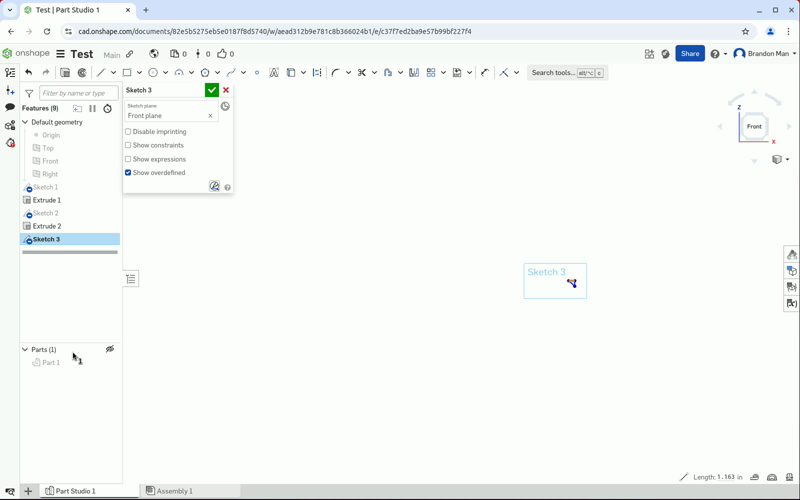
key(shift+y)
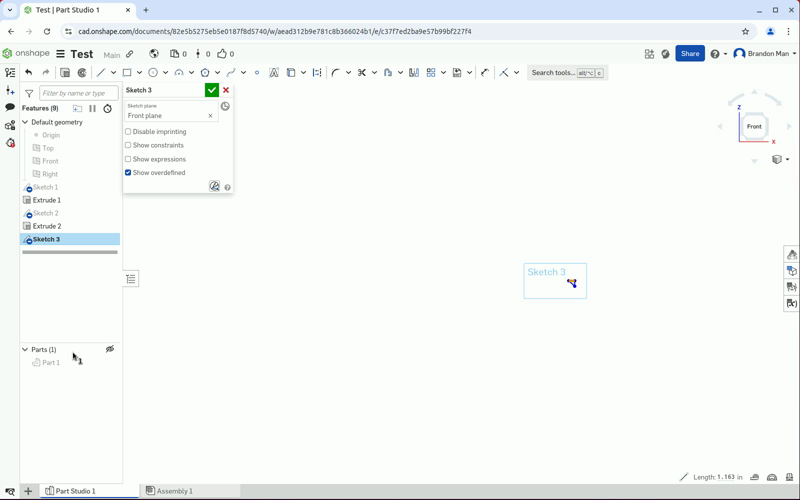
key(shift+e)
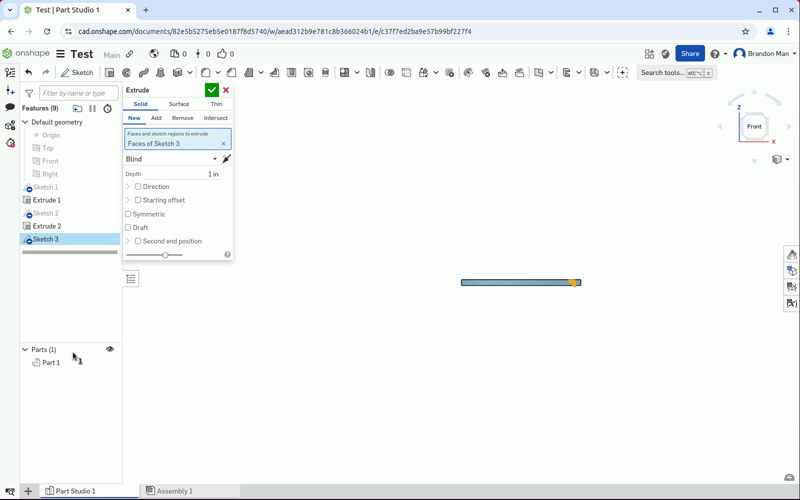
mouse_move(143, 106)
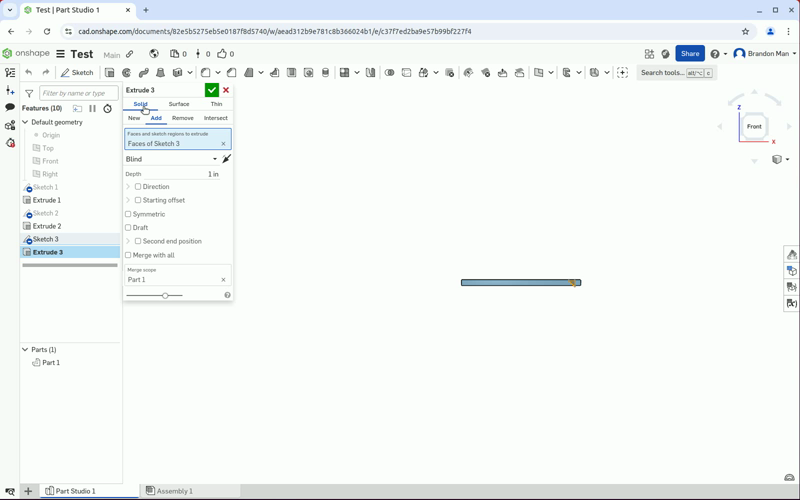
click(143, 106)
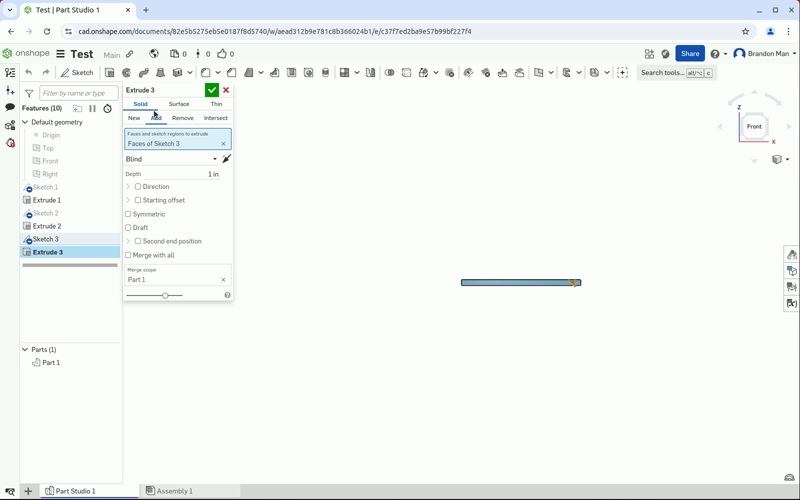
mouse_move(186, 120)
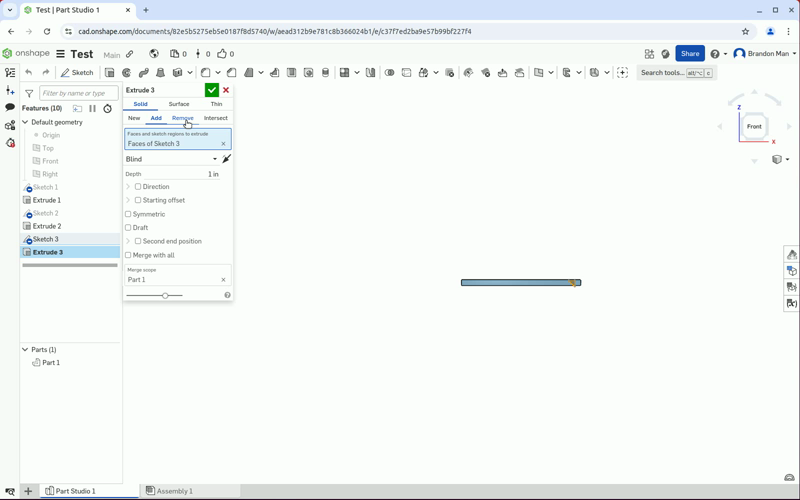
click(186, 120)
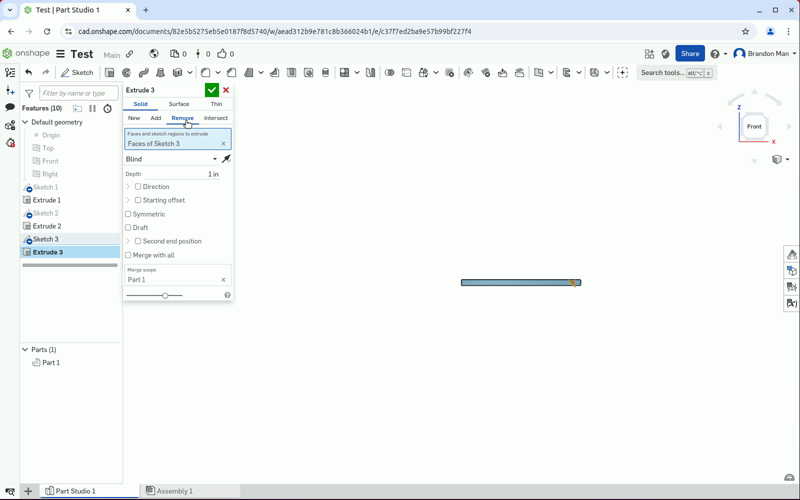
key(tab, 4)
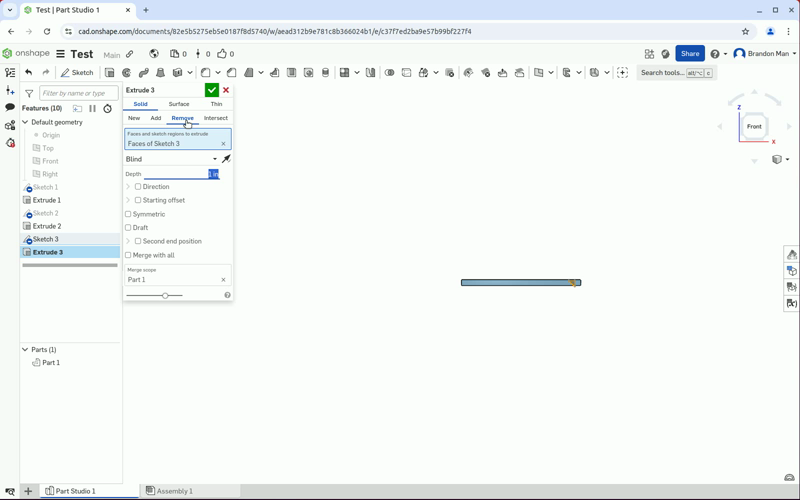
text(1.926)
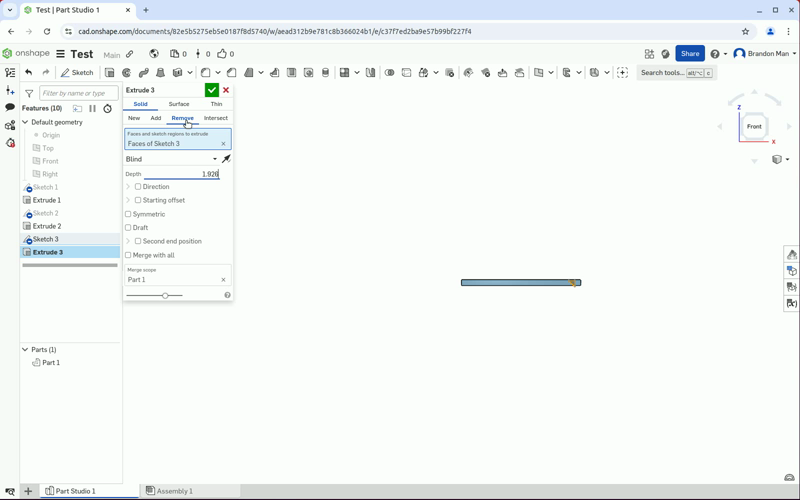
key(tab, 3)
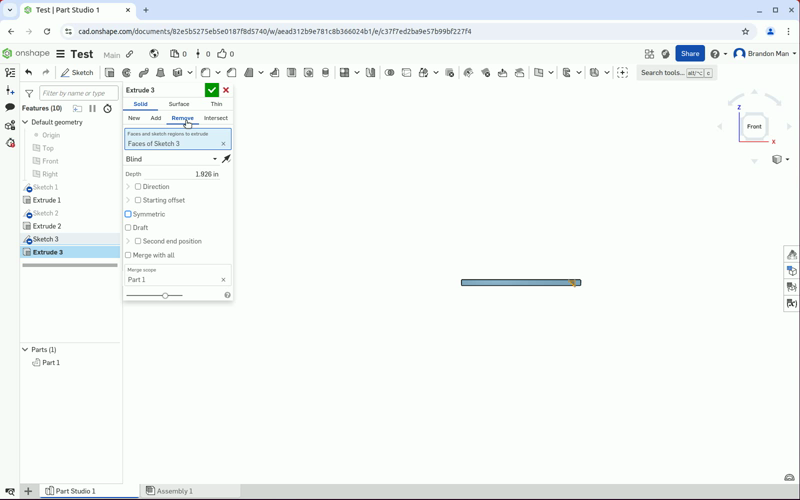
key(space)
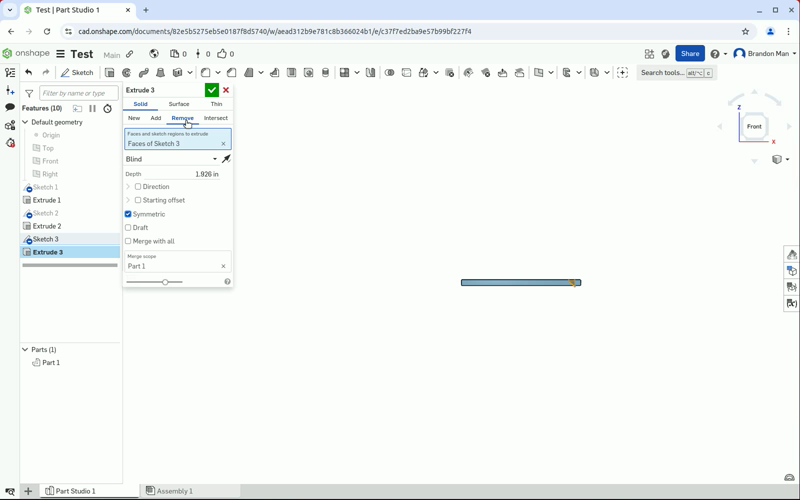
key(tab, 2)
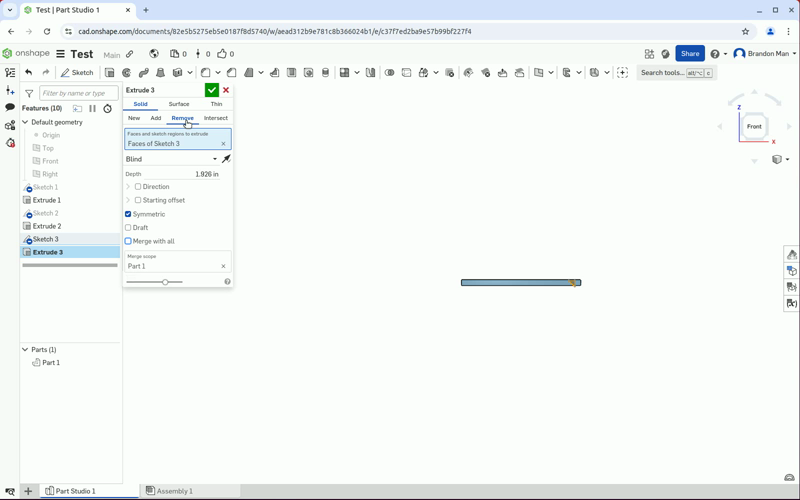
key(space)
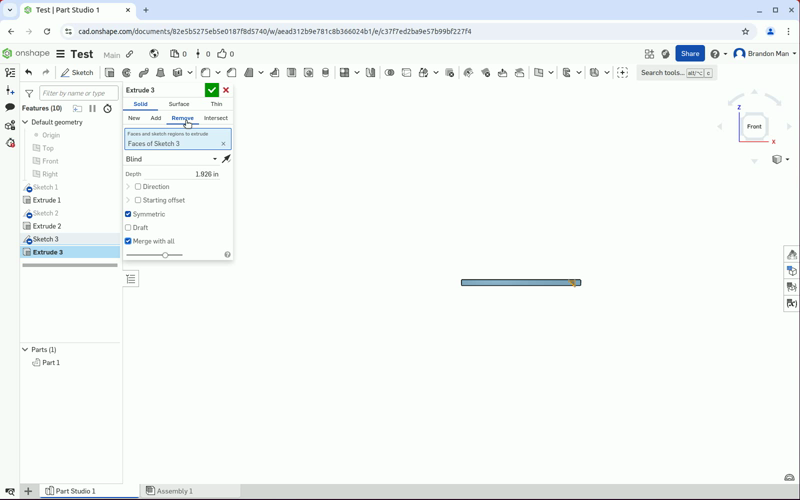
key(enter)
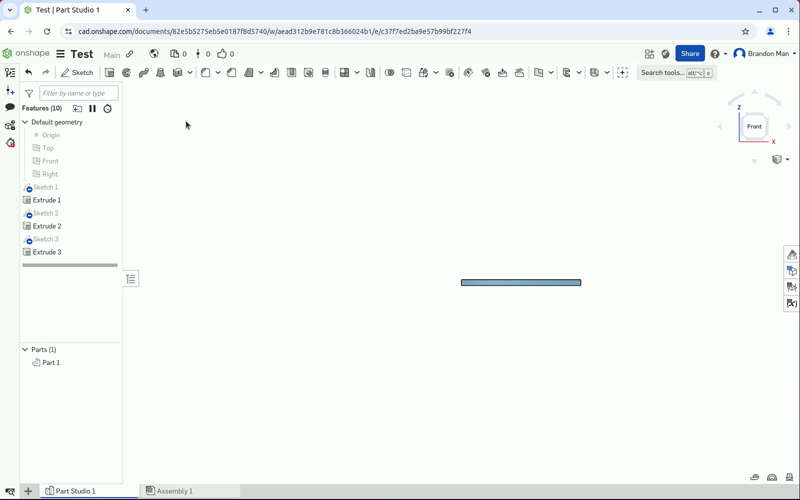
key(shift+h)
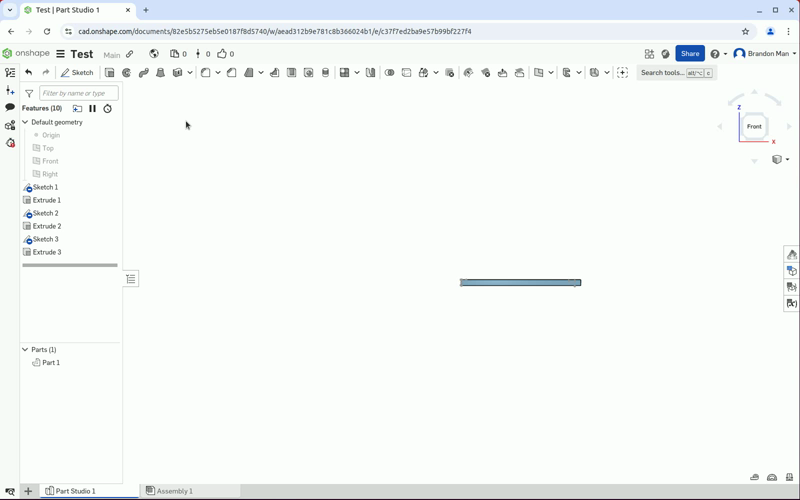
key(shift+h)
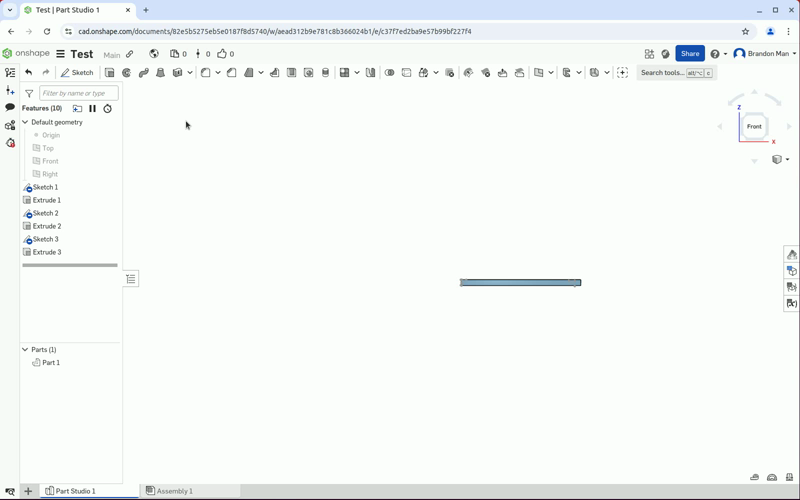
key(shift+7)
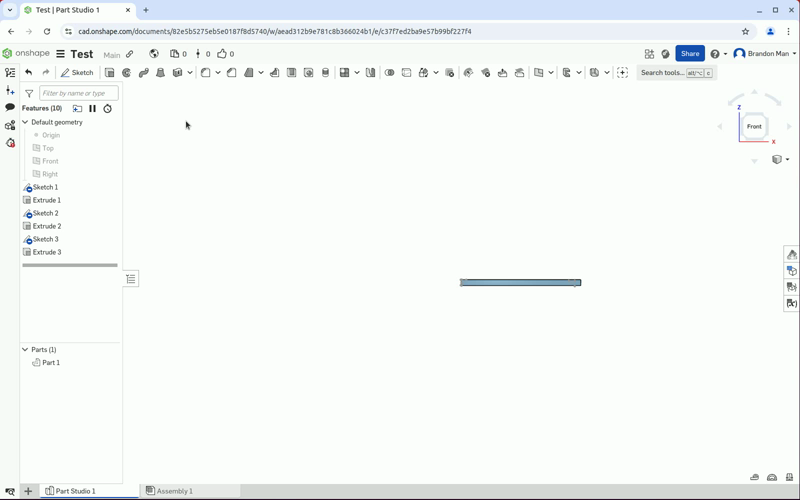
key(left, 2)
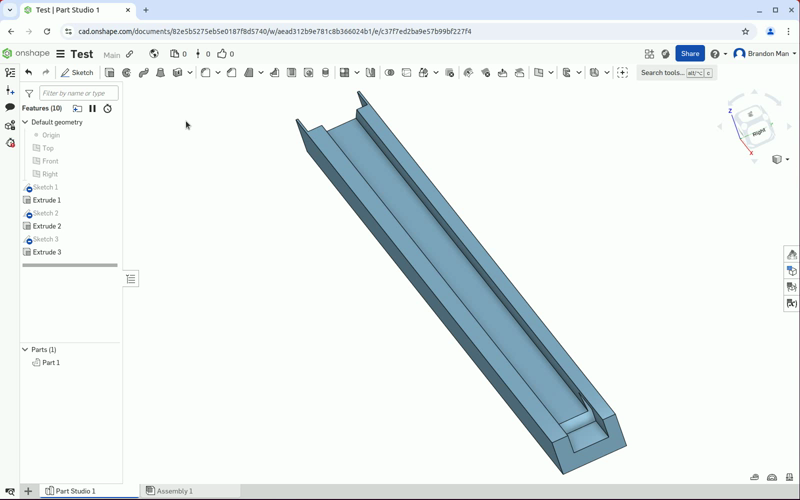
key(down, 2)
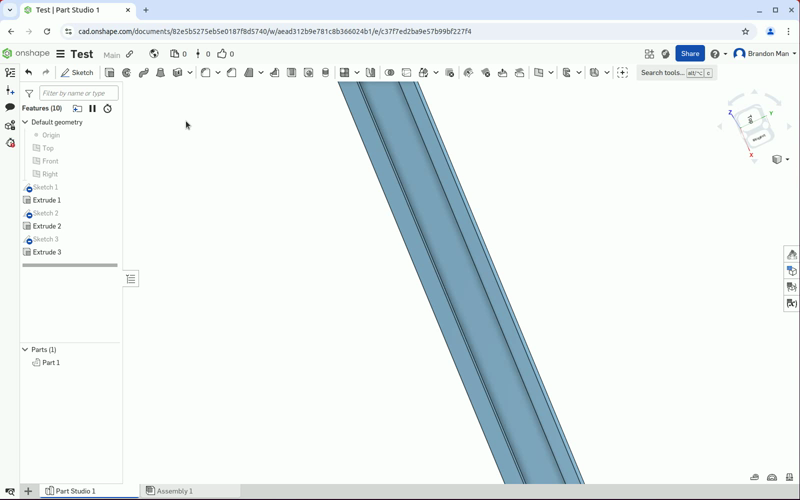
key(up, 2)
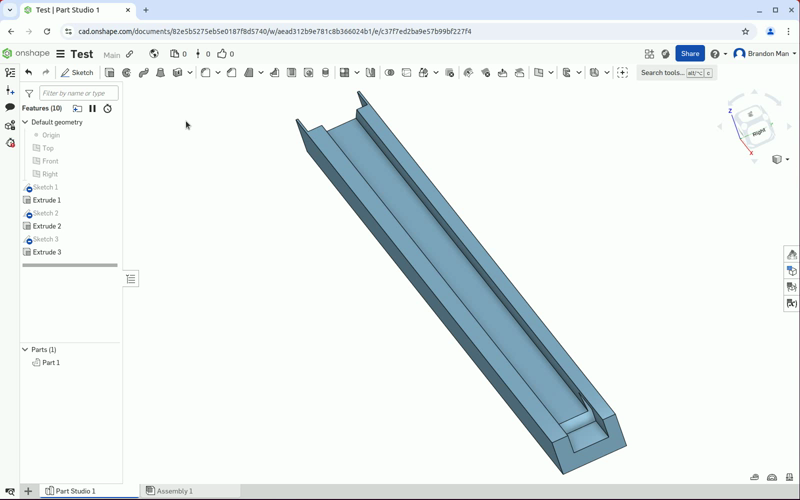
key(right, 2)
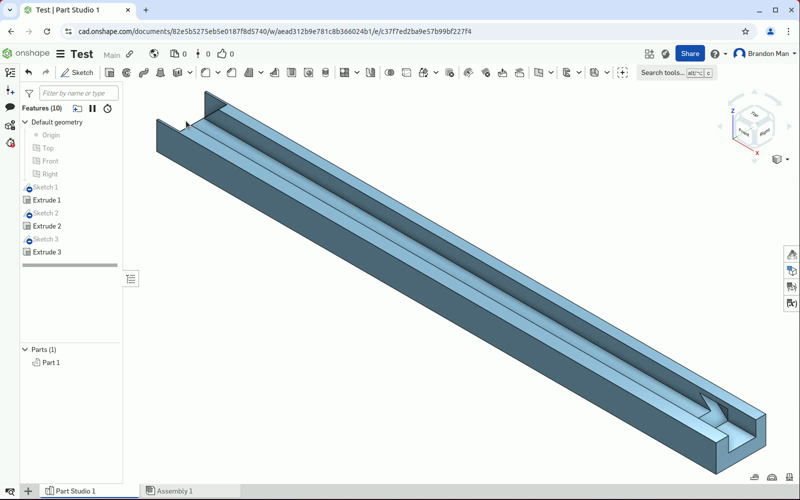
mouse_move(73, 189)
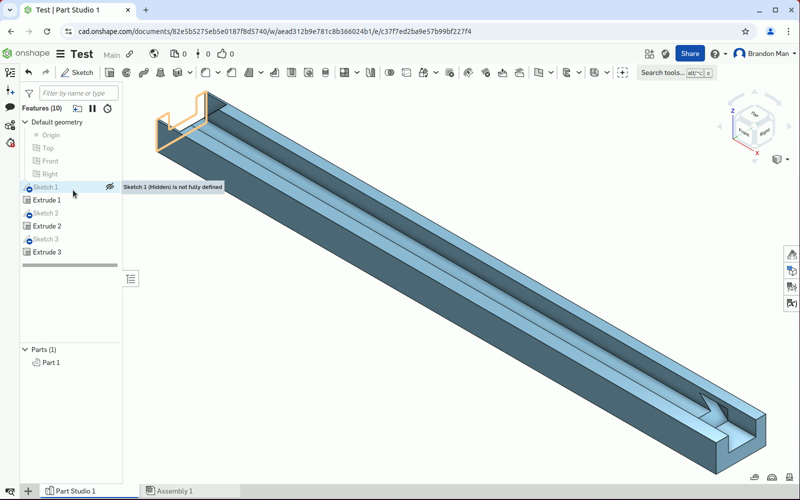
click(73, 189)